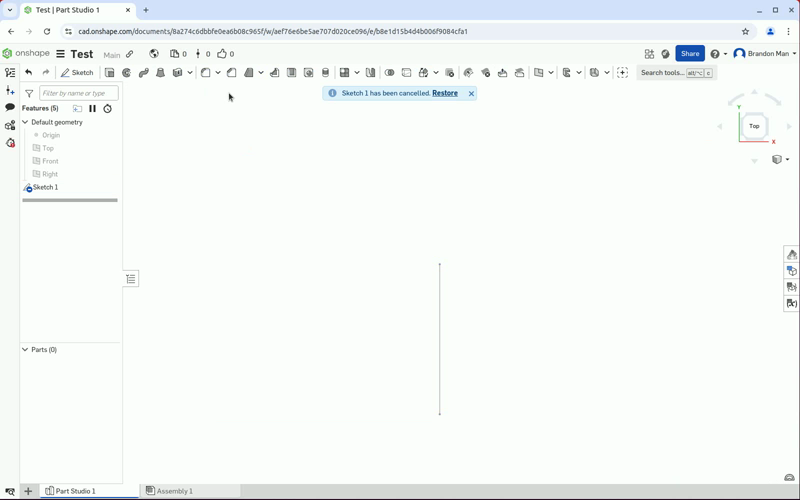
key(shift+h)
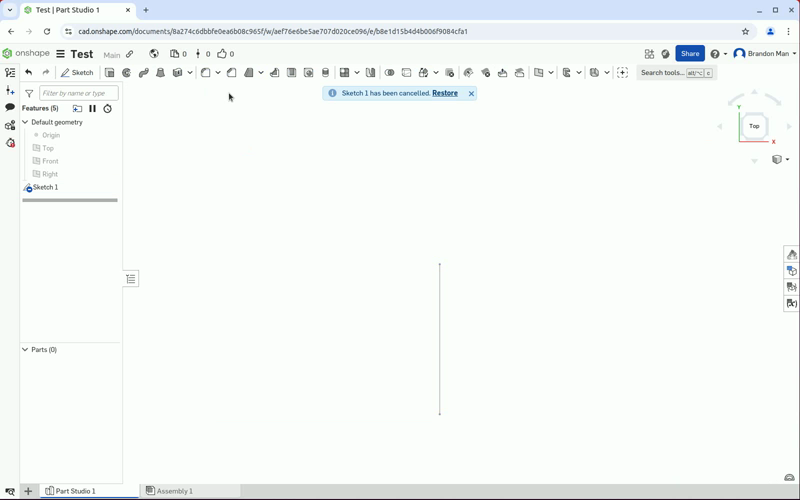
key(shift+s)
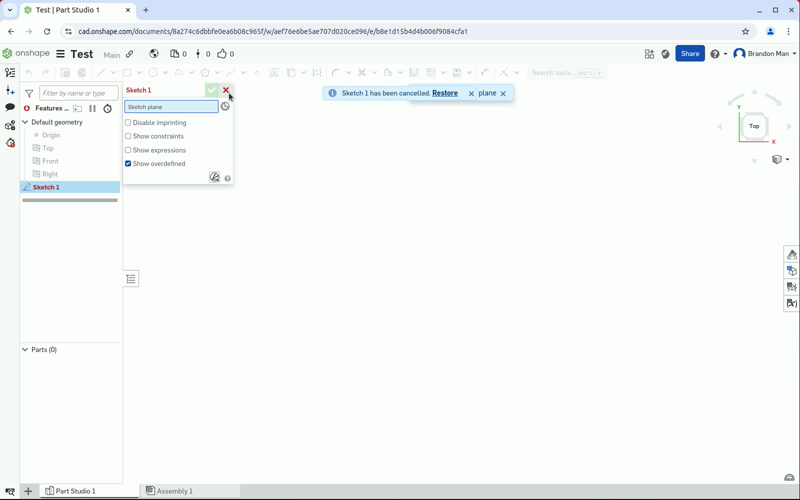
mouse_move(73, 150)
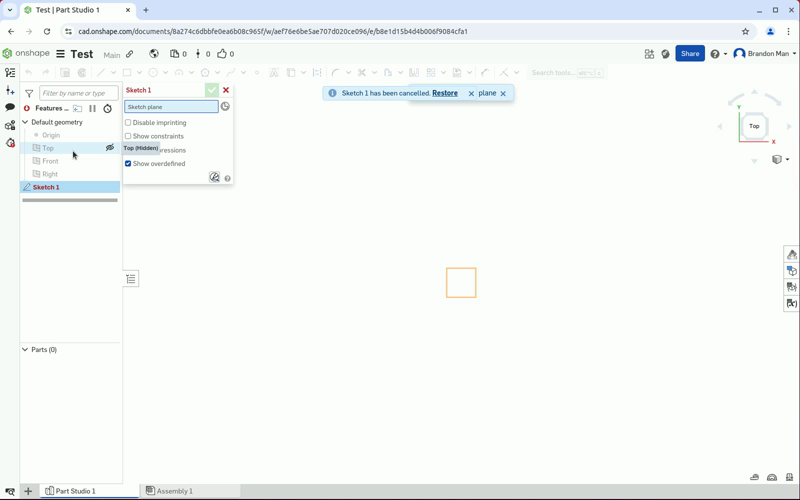
click(73, 150)
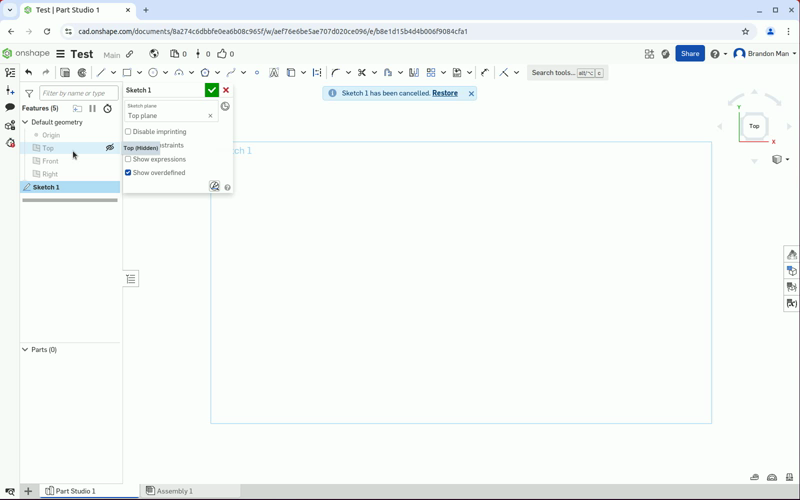
mouse_move(73, 352)
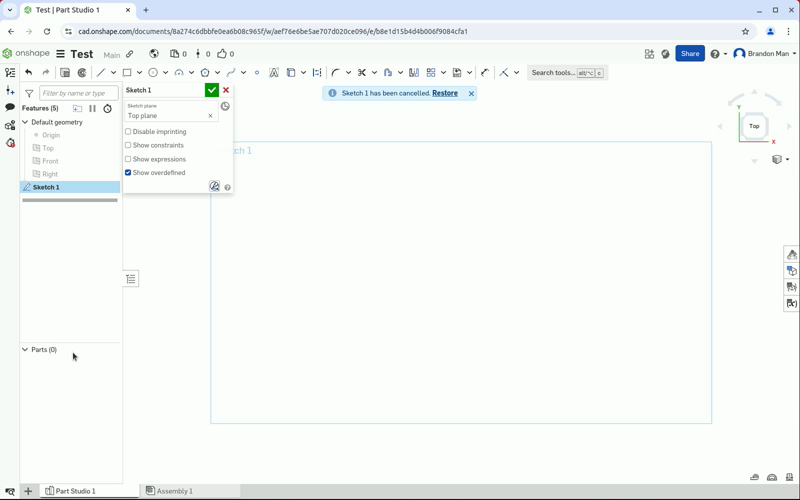
key(y)
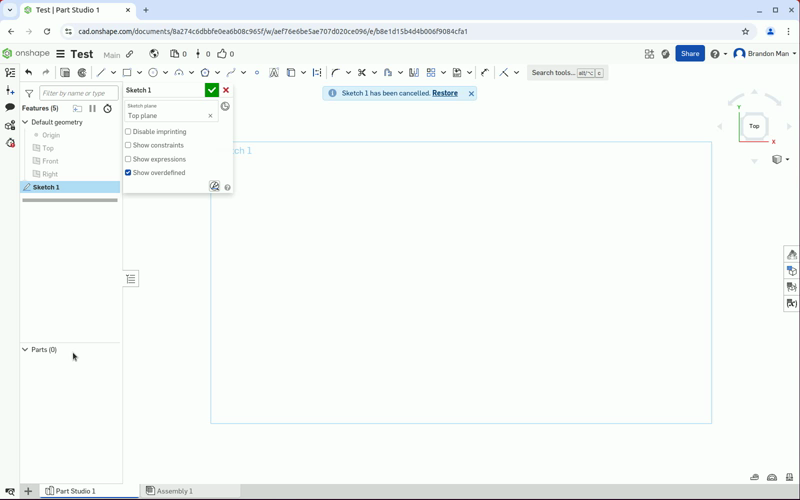
key(c)
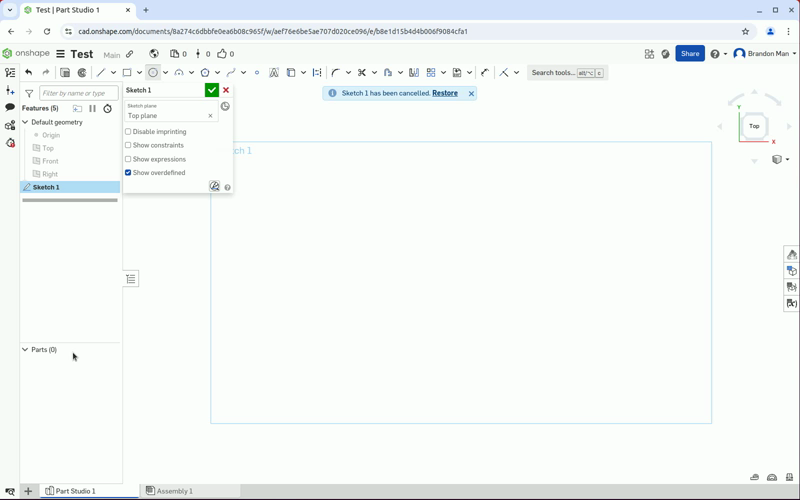
key_down(shift)
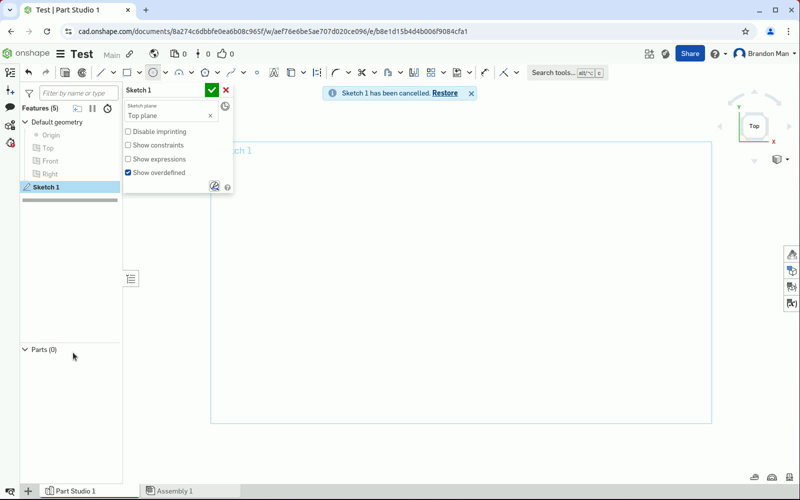
mouse_move(461, 282)
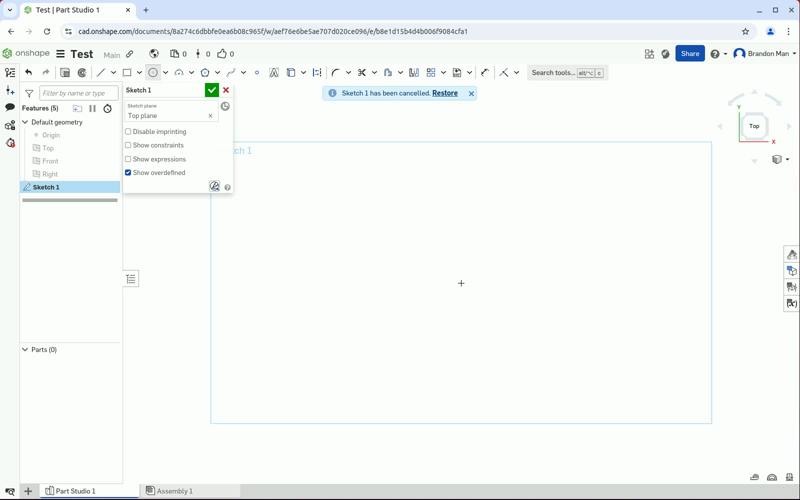
click(461, 282)
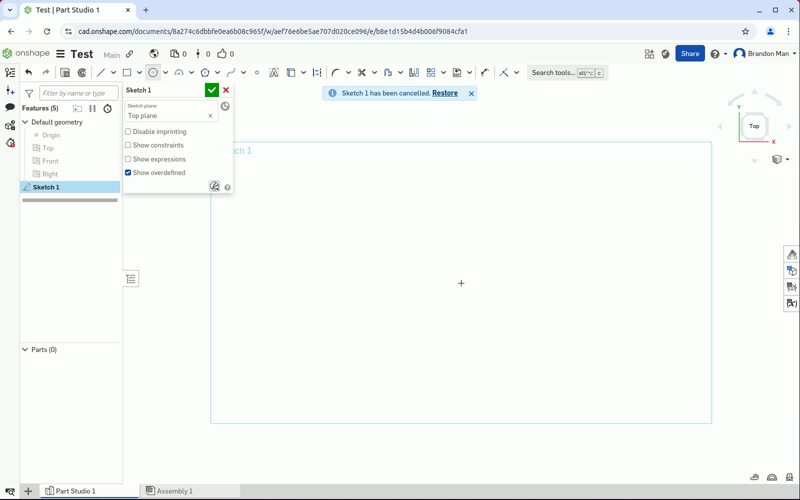
key_up(shift)
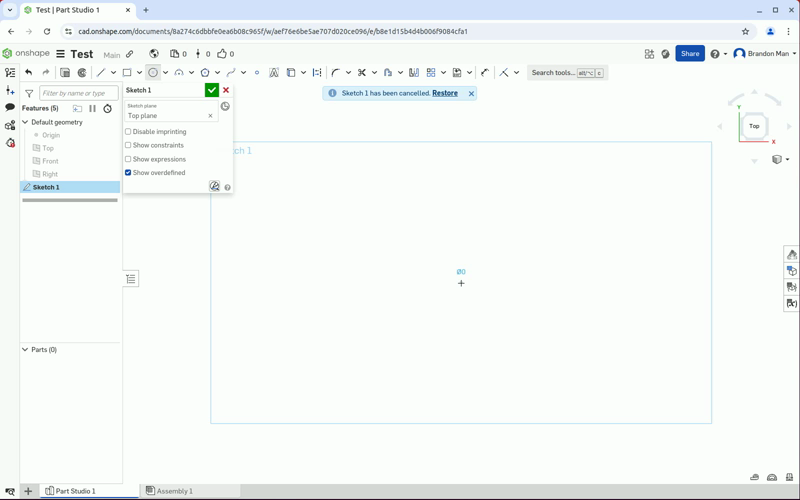
mouse_move(574, 282)
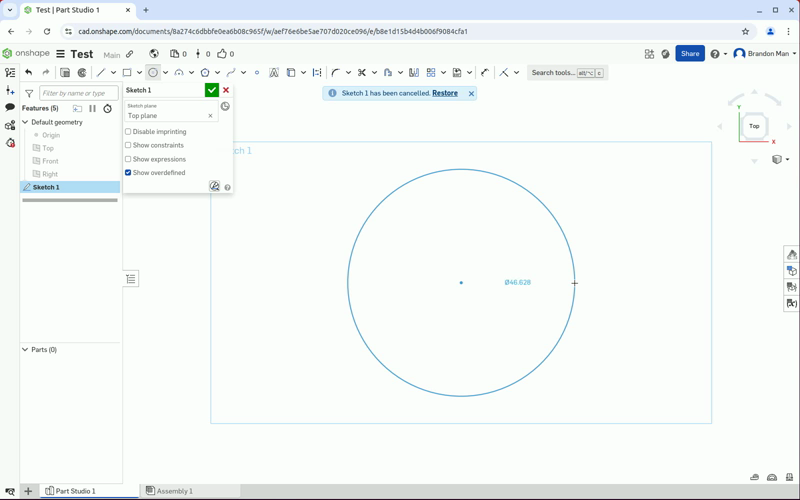
click(574, 282)
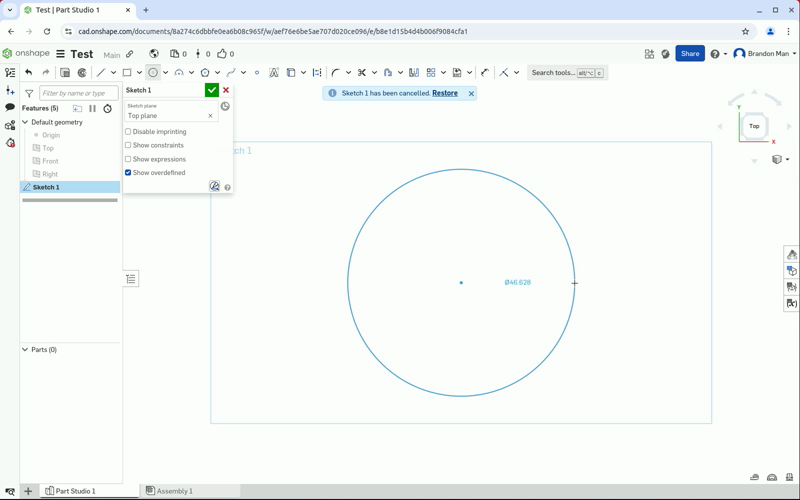
key(esc)
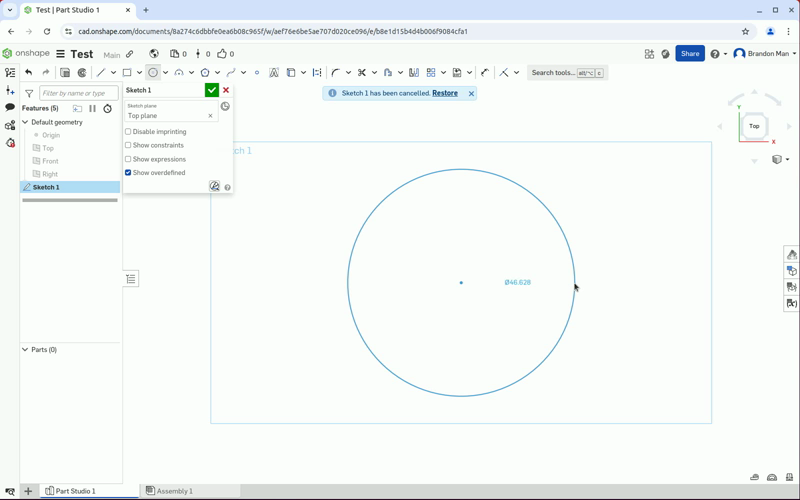
mouse_move(523, 263)
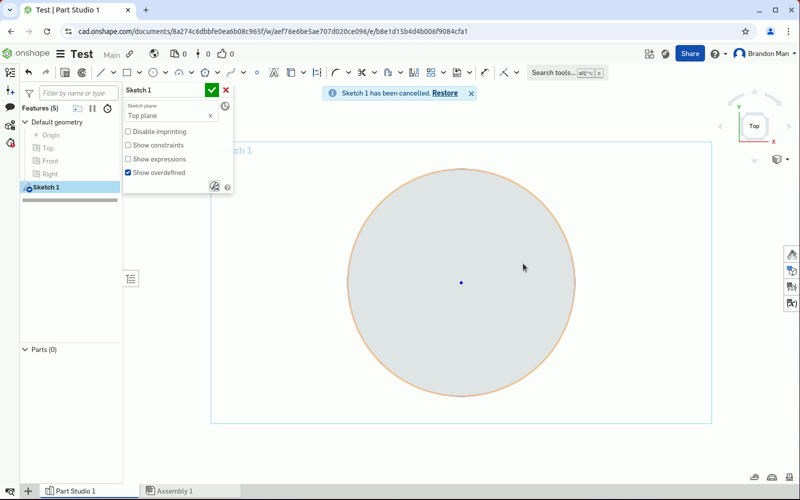
click(523, 263)
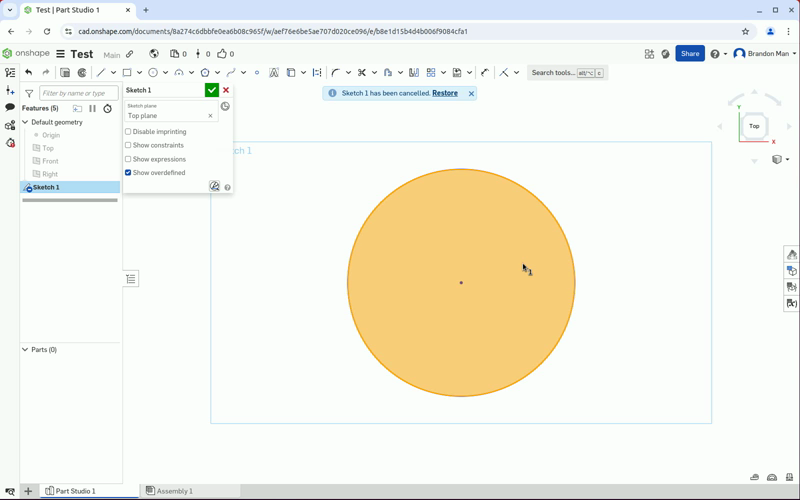
mouse_move(73, 352)
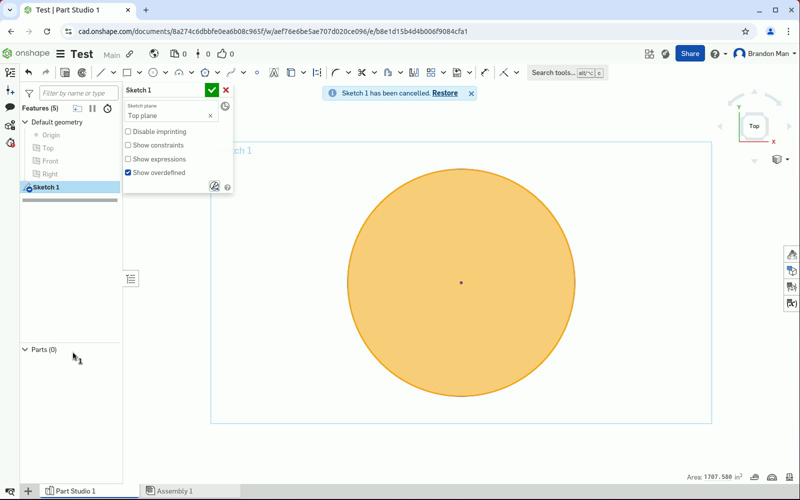
key(shift+y)
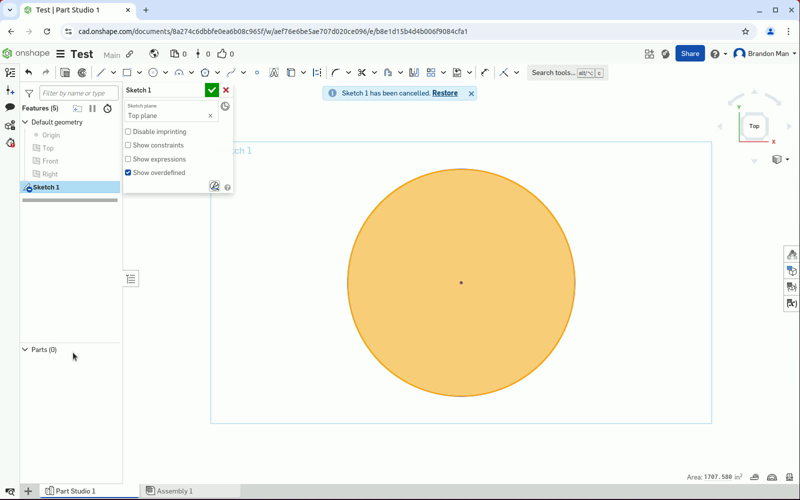
key(shift+e)
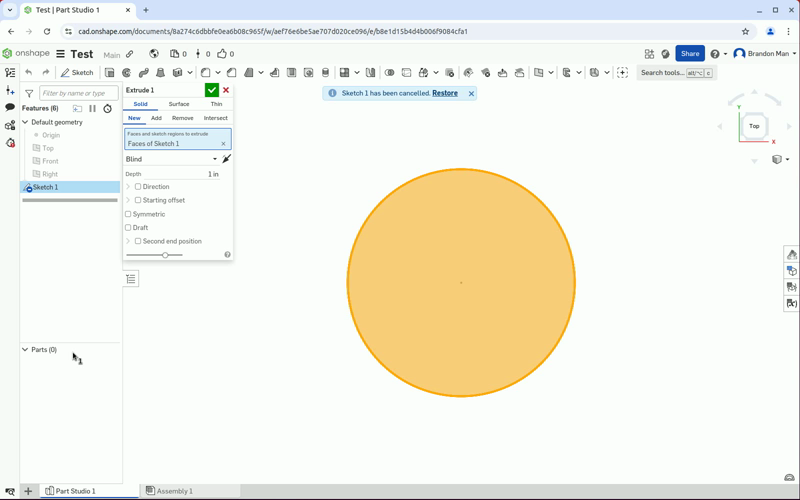
mouse_move(143, 106)
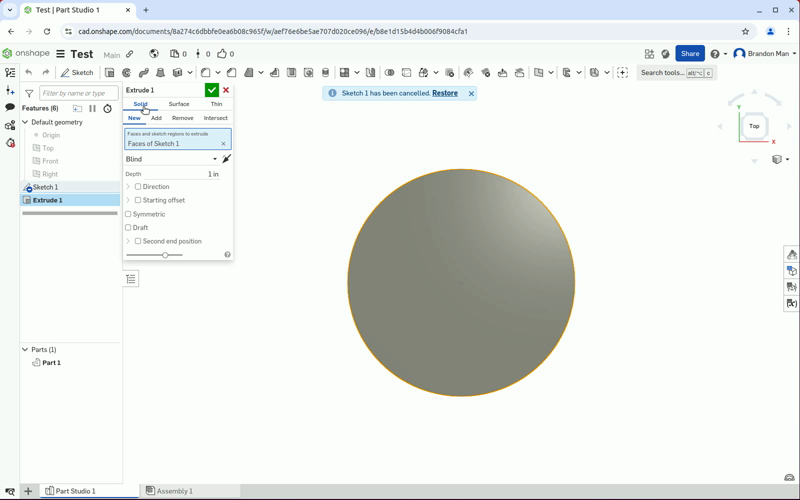
click(143, 106)
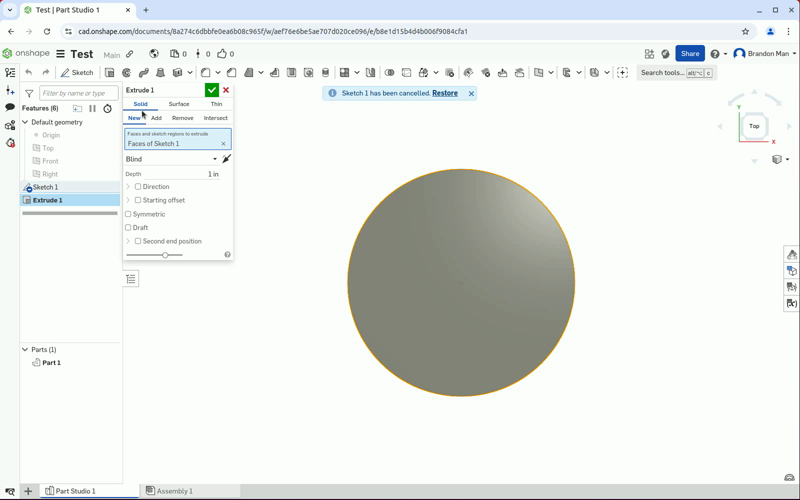
mouse_move(137, 120)
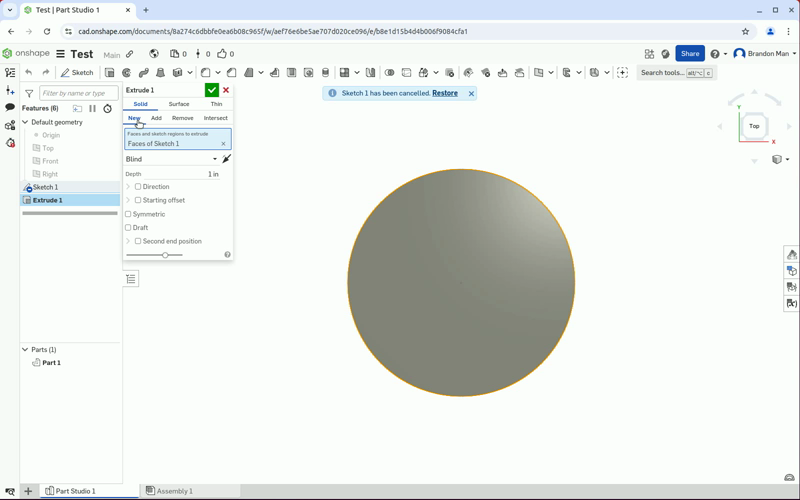
click(137, 120)
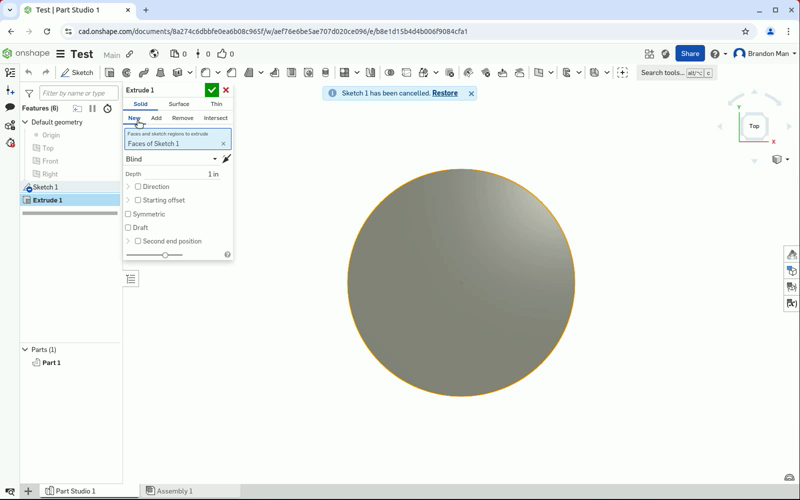
key(tab, 4)
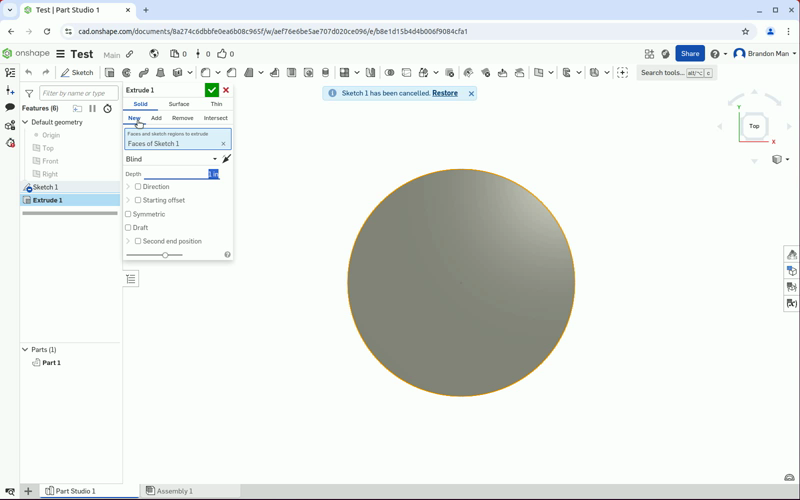
text(6.258)
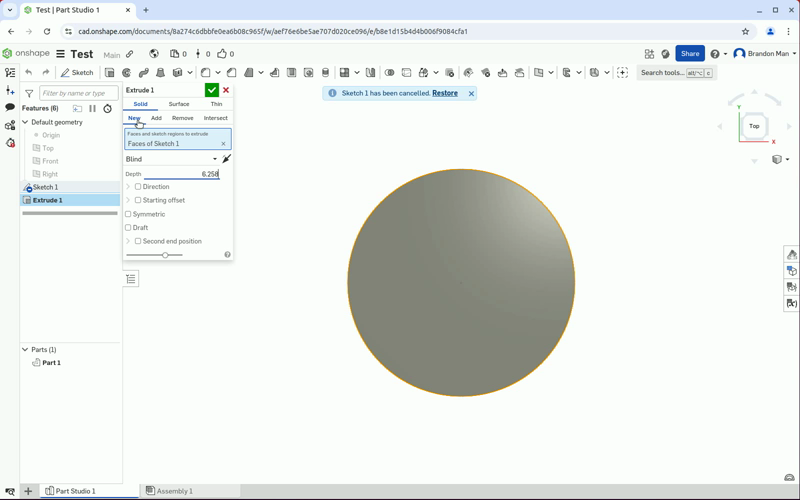
key(enter)
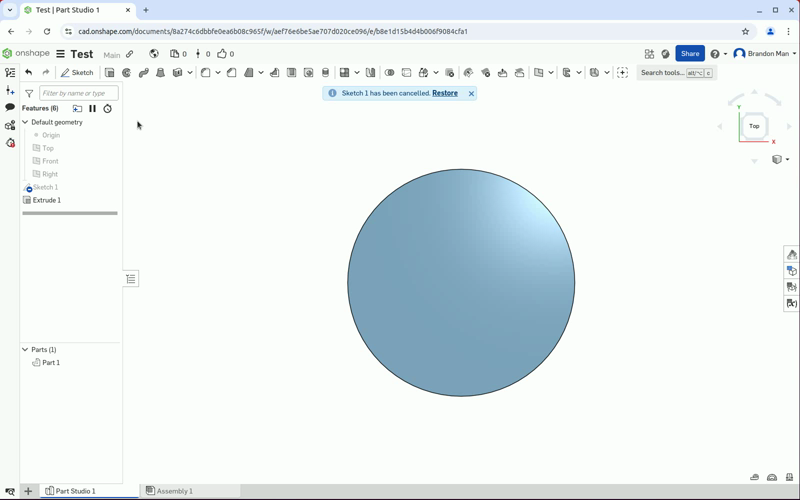
key(shift+h)
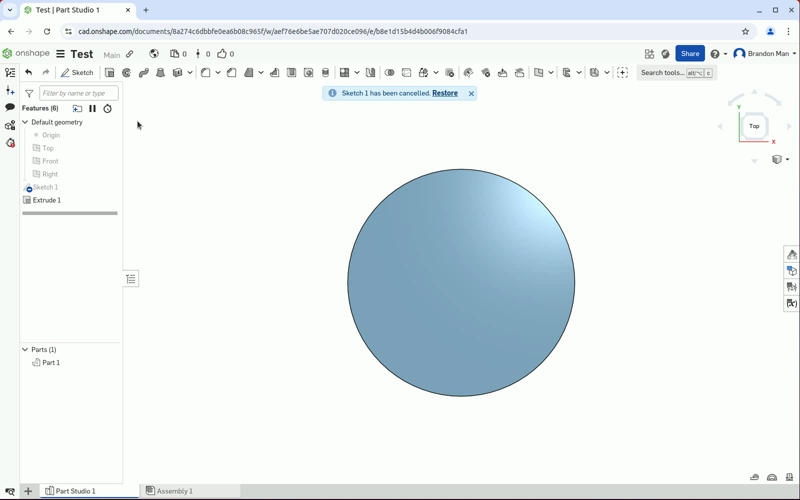
key(shift+h)
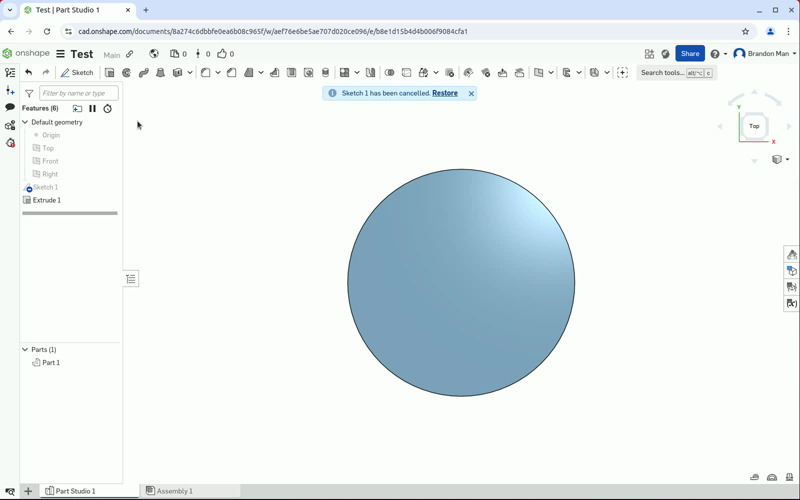
mouse_move(73, 189)
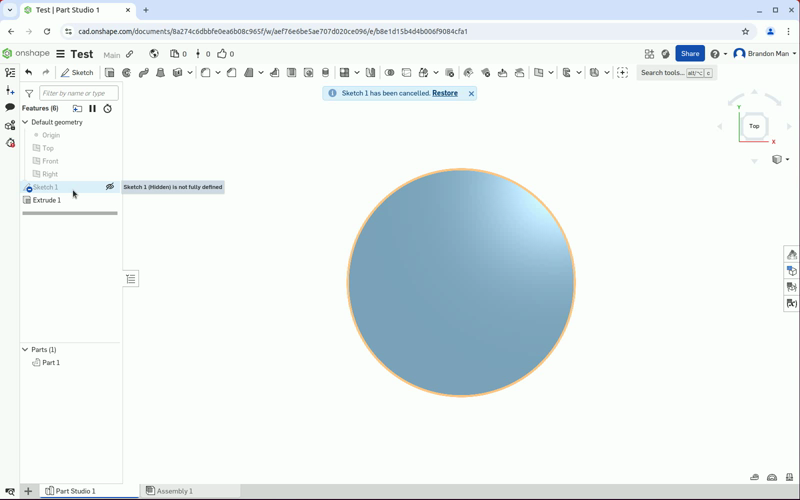
click(73, 189)
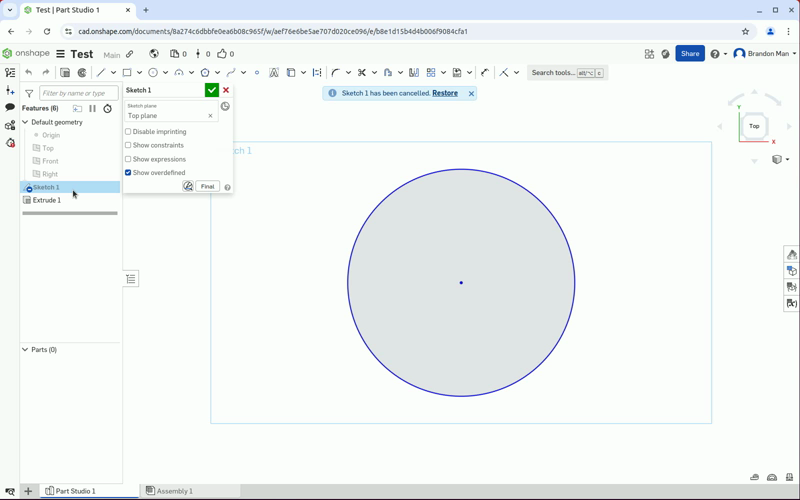
mouse_move(229, 92)
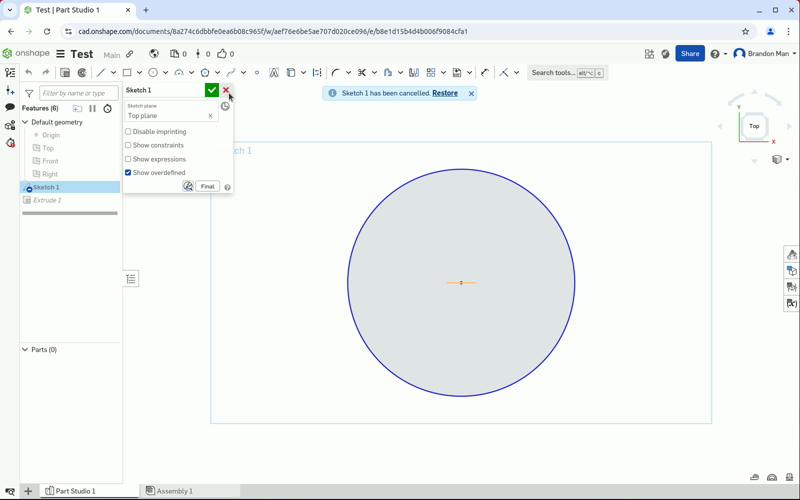
click(229, 92)
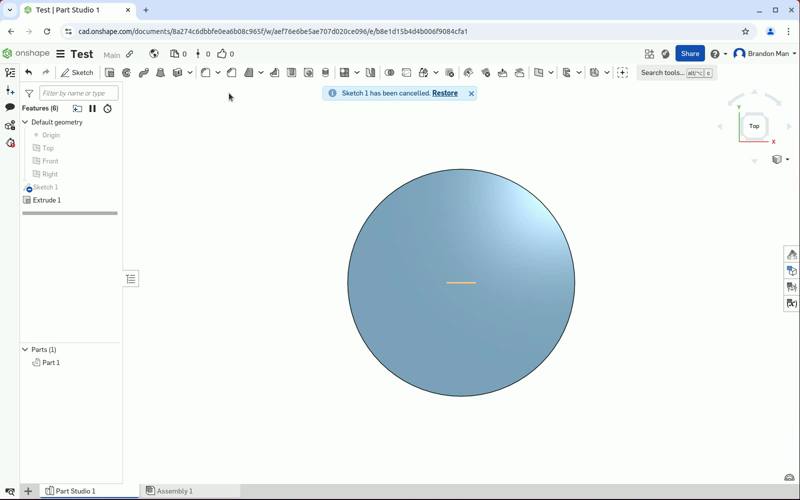
mouse_move(541, 75)
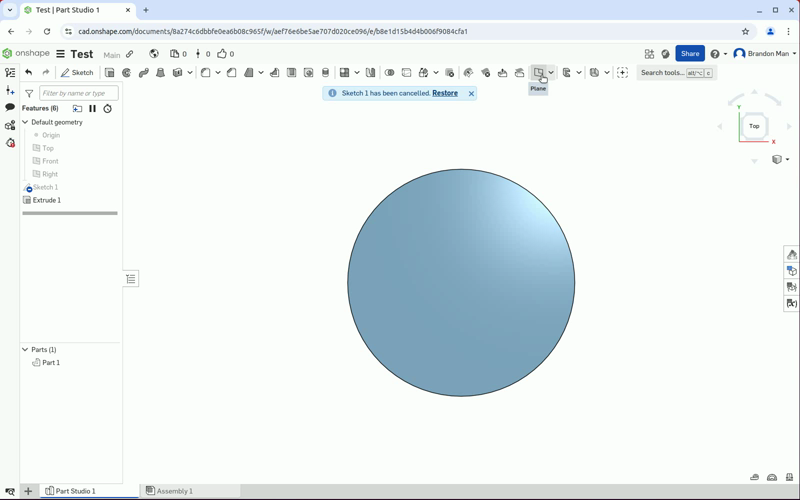
click(541, 75)
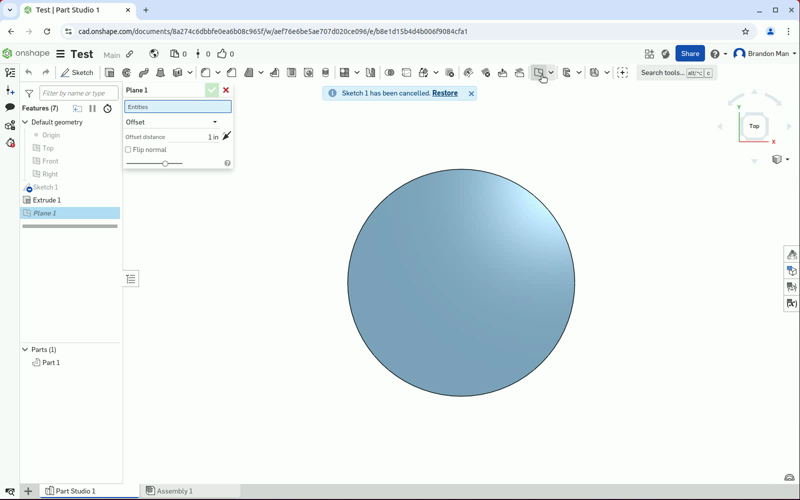
mouse_move(73, 150)
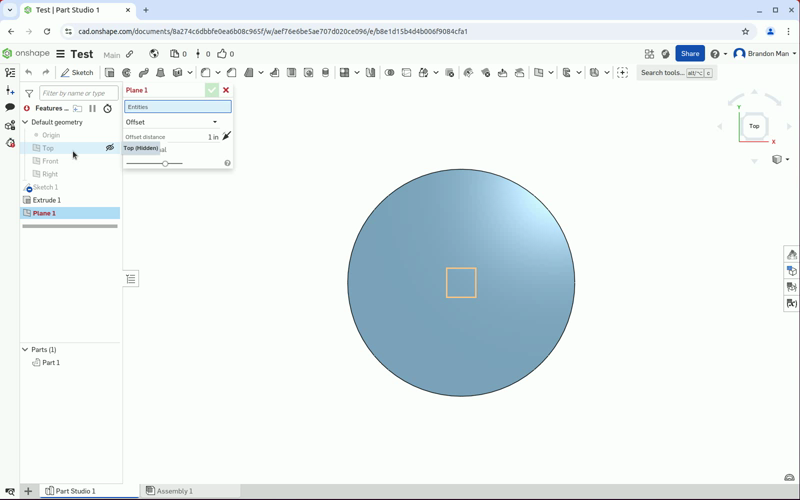
click(73, 150)
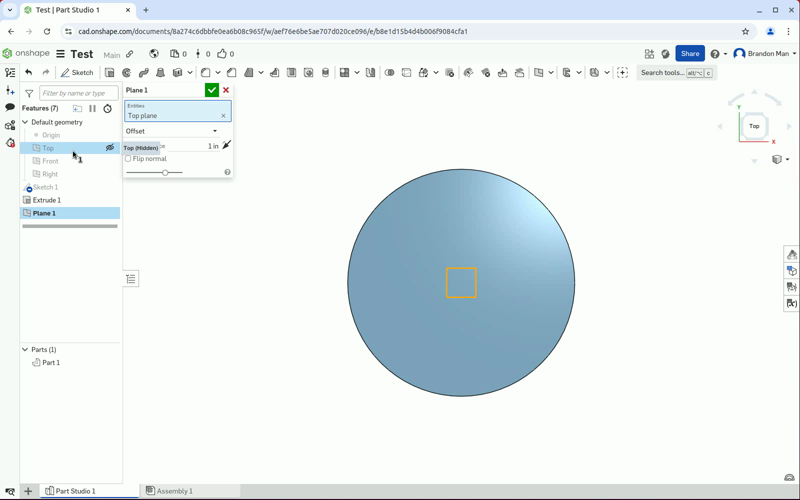
key(tab, 2)
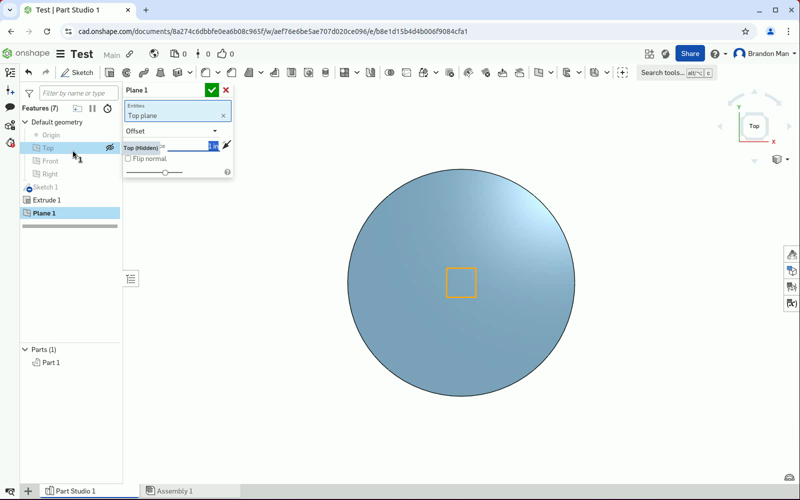
text(6.255)
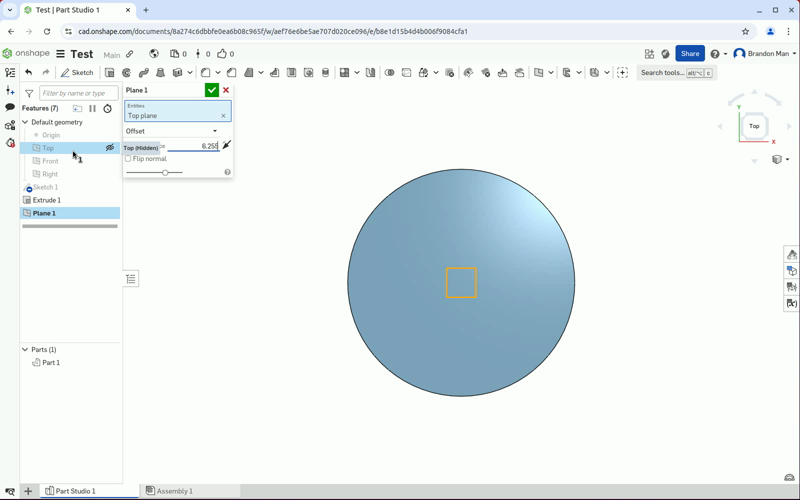
key(enter, 2)
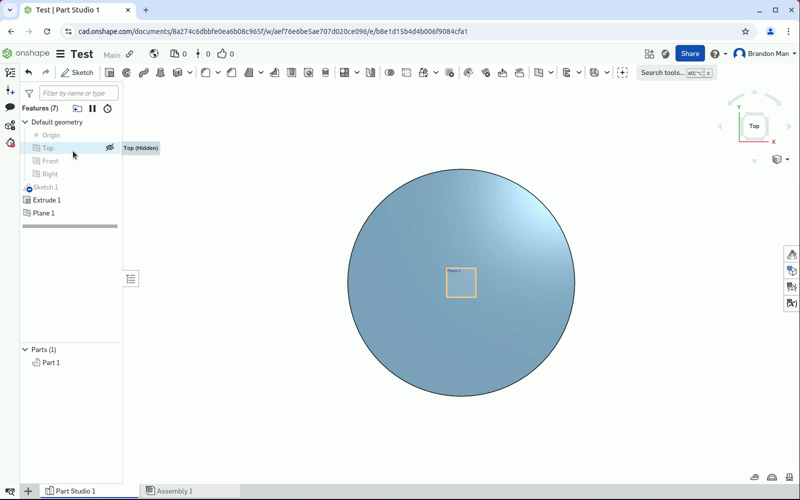
key(shift+s)
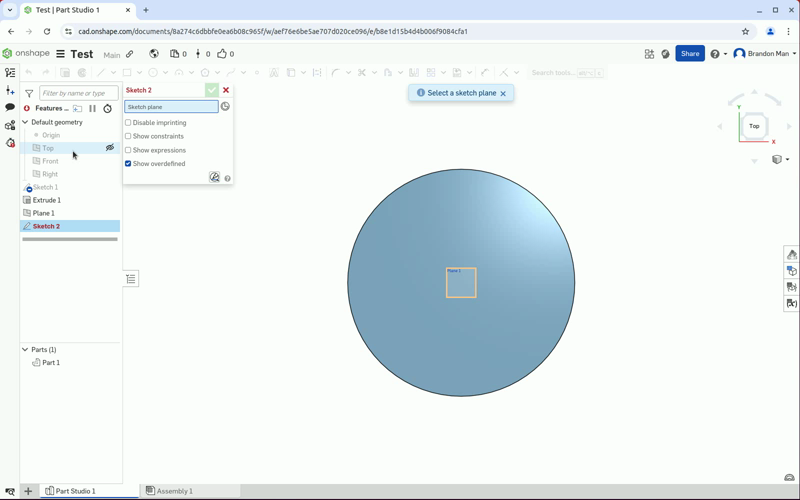
mouse_move(73, 215)
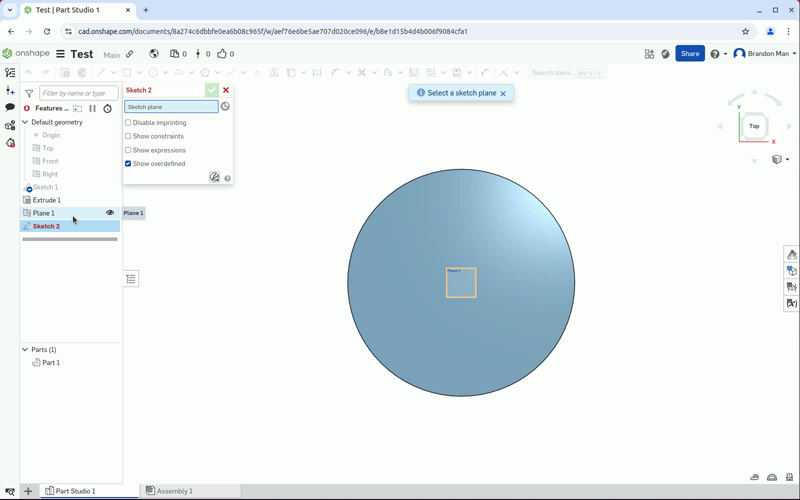
click(73, 215)
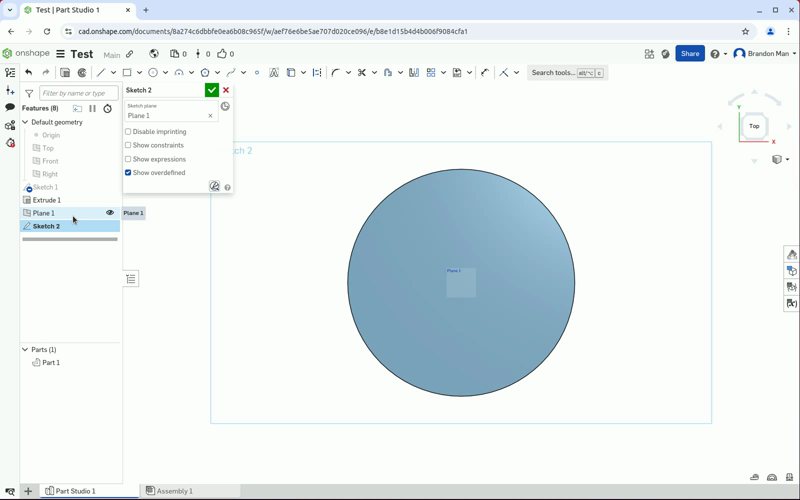
mouse_move(73, 352)
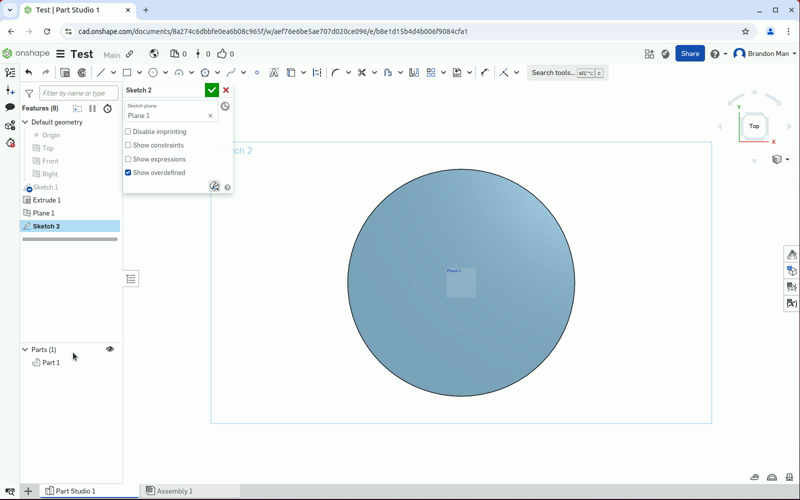
key(y)
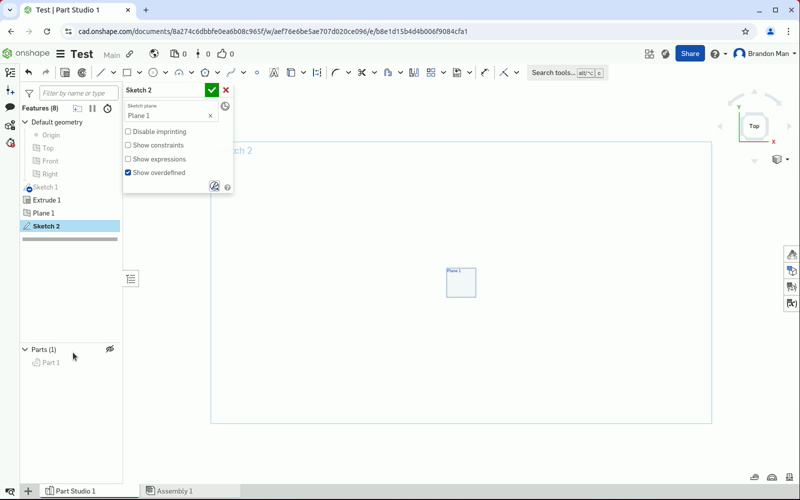
key(c)
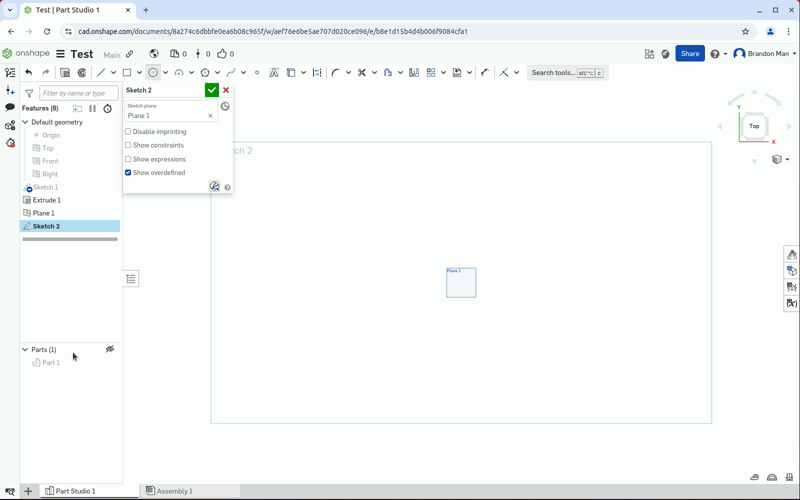
key_down(shift)
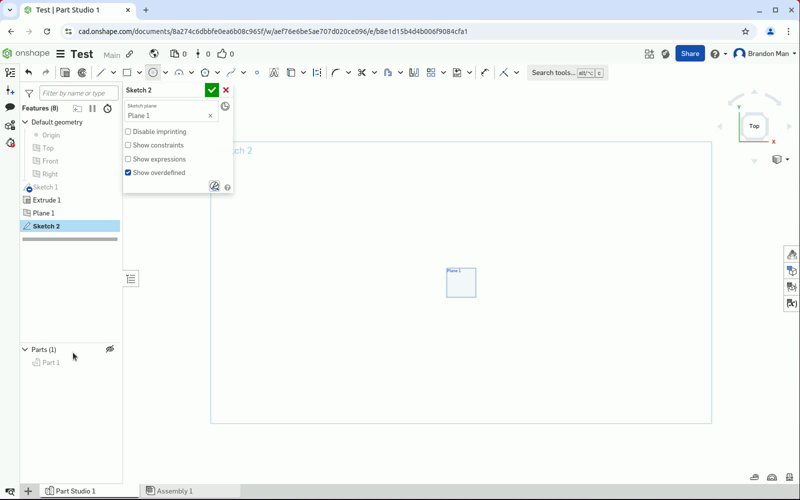
mouse_move(460, 282)
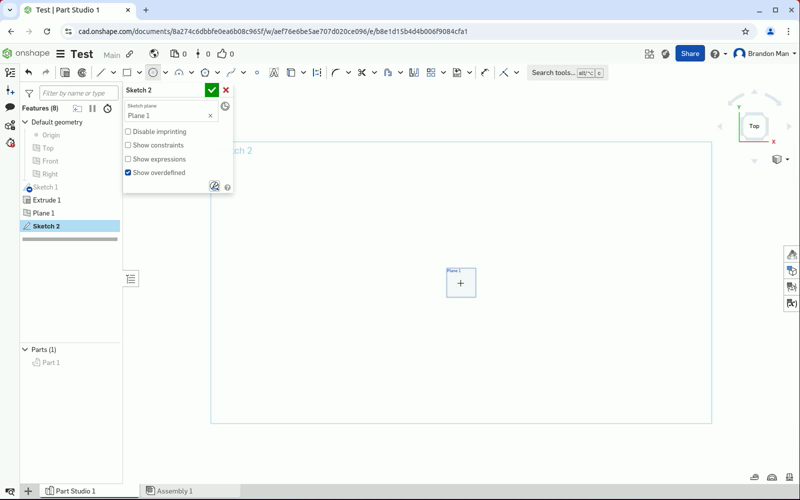
click(460, 282)
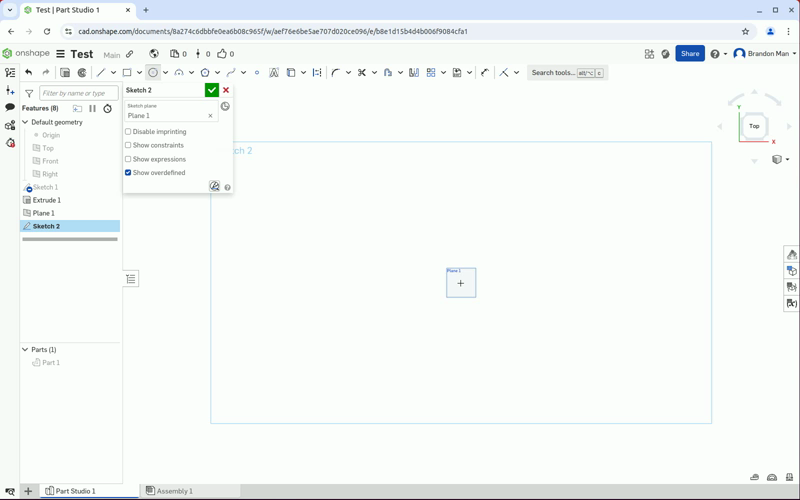
key_up(shift)
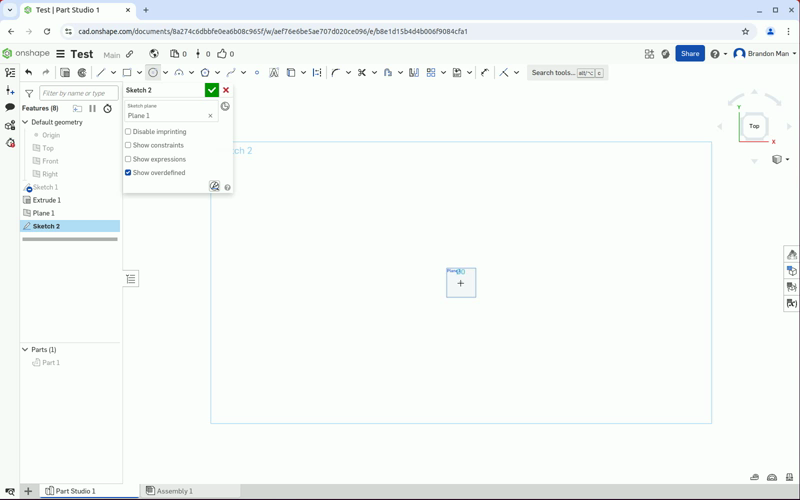
mouse_move(476, 282)
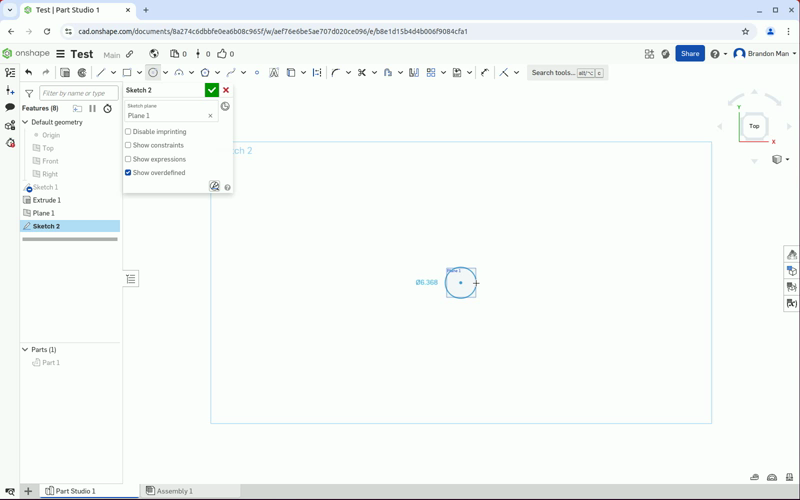
click(476, 282)
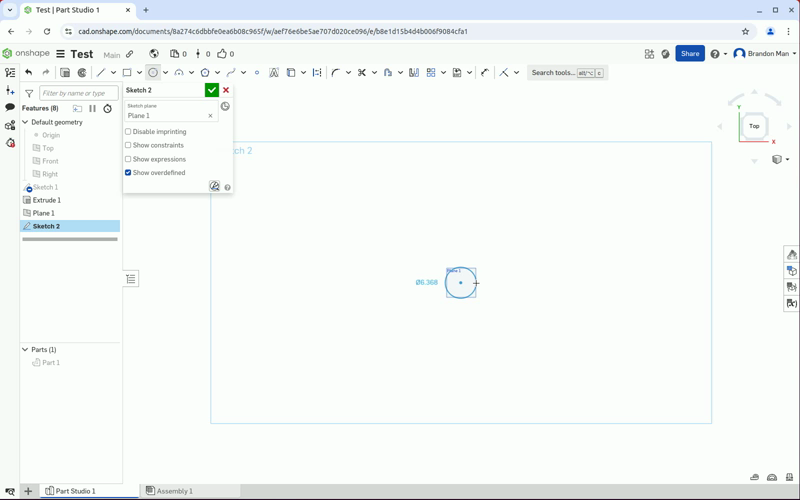
key(esc)
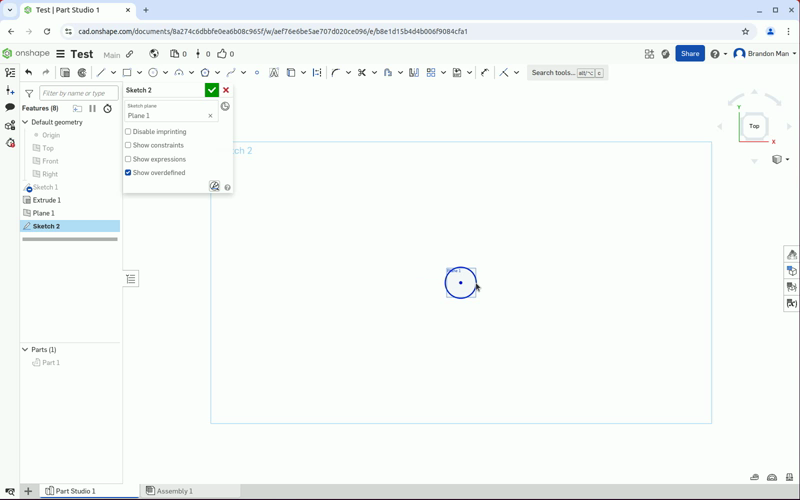
mouse_move(455, 274)
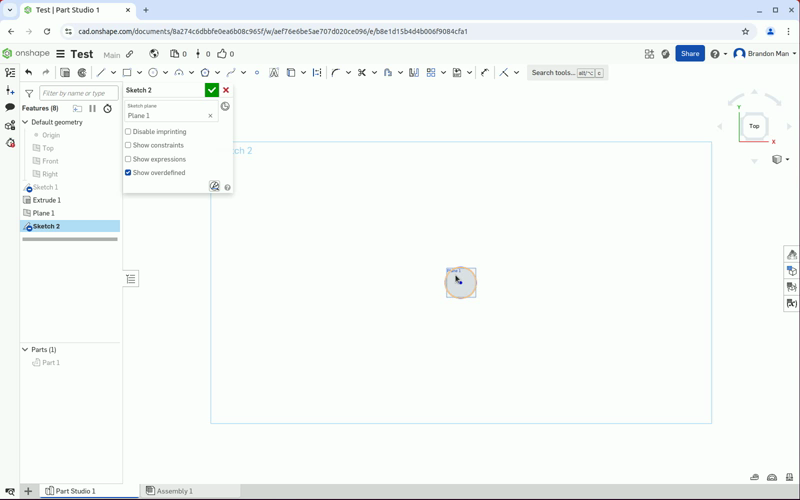
scroll(6)
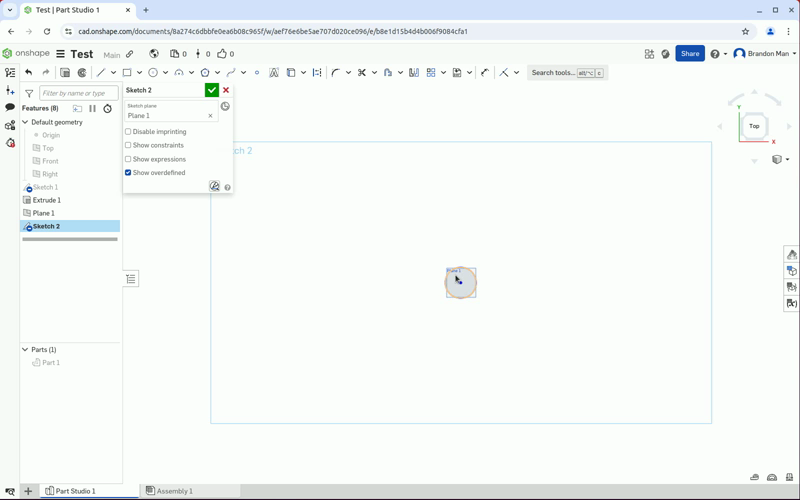
scroll(6)
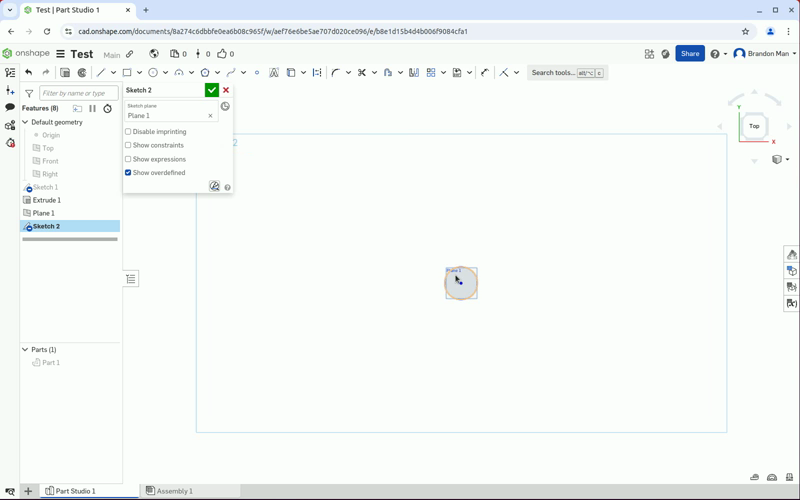
scroll(6)
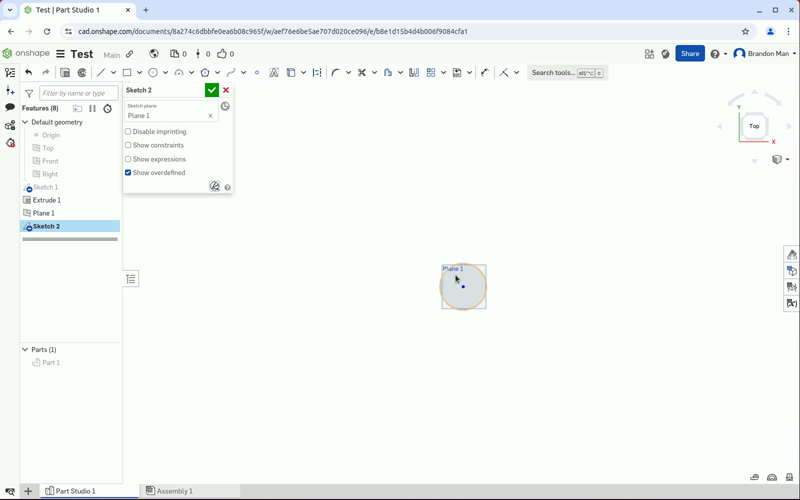
scroll(6)
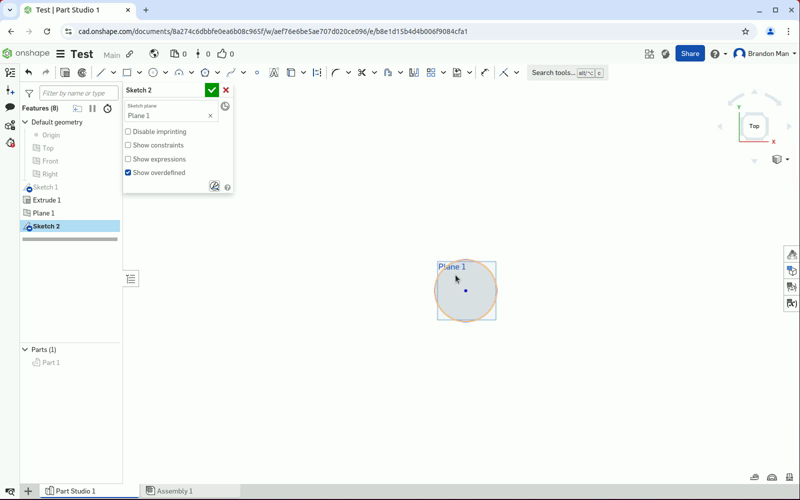
scroll(6)
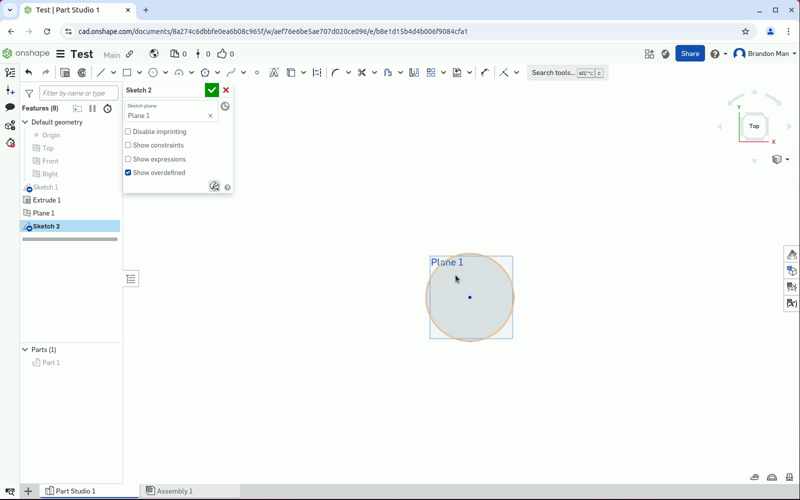
scroll(6)
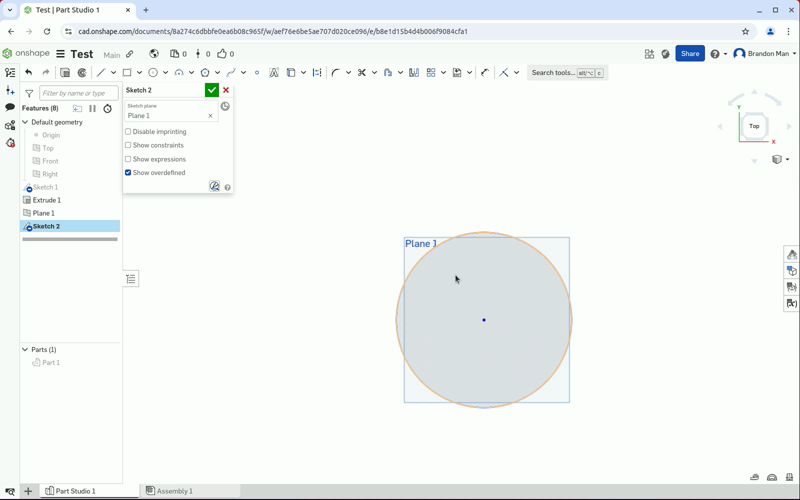
scroll(6)
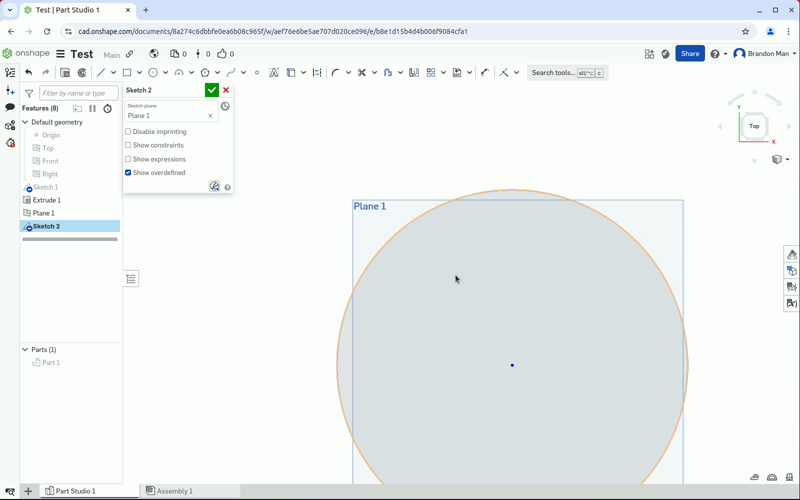
click(455, 274)
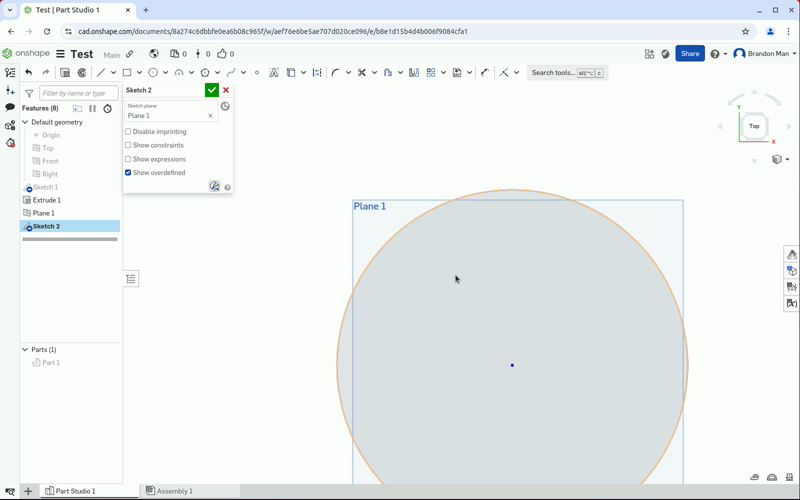
scroll(-6)
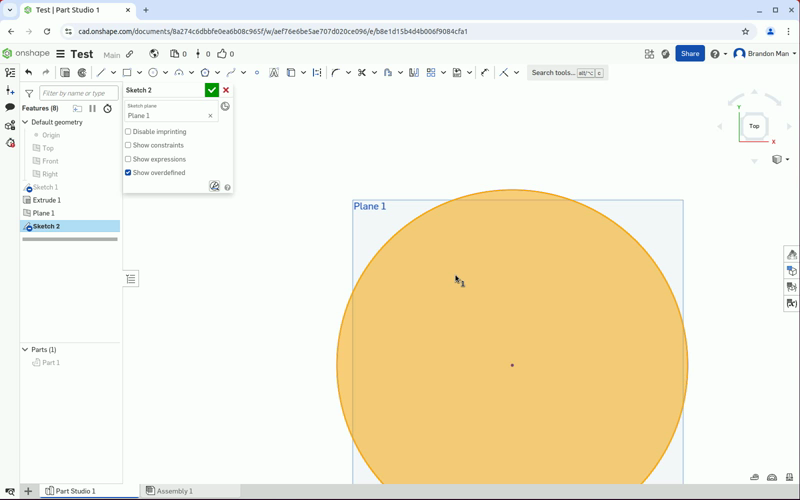
scroll(-6)
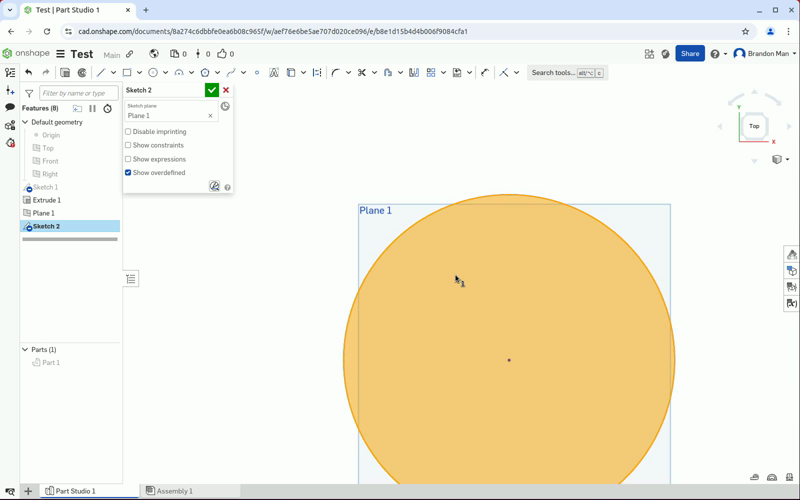
scroll(-6)
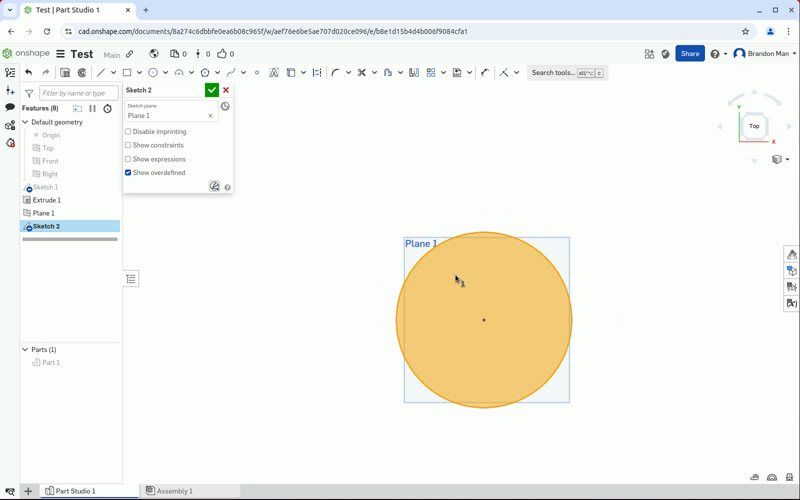
scroll(-6)
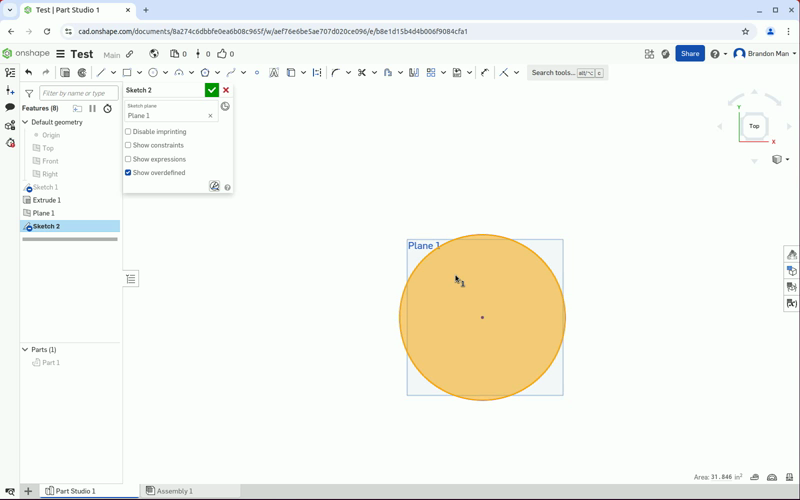
scroll(-6)
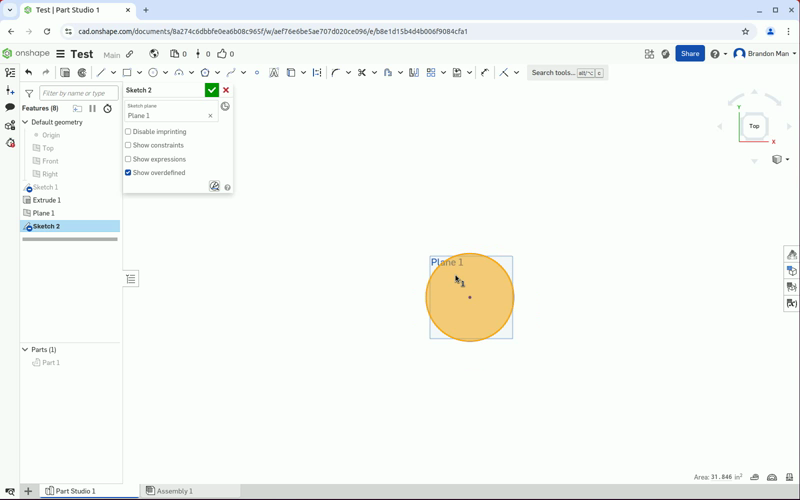
scroll(-6)
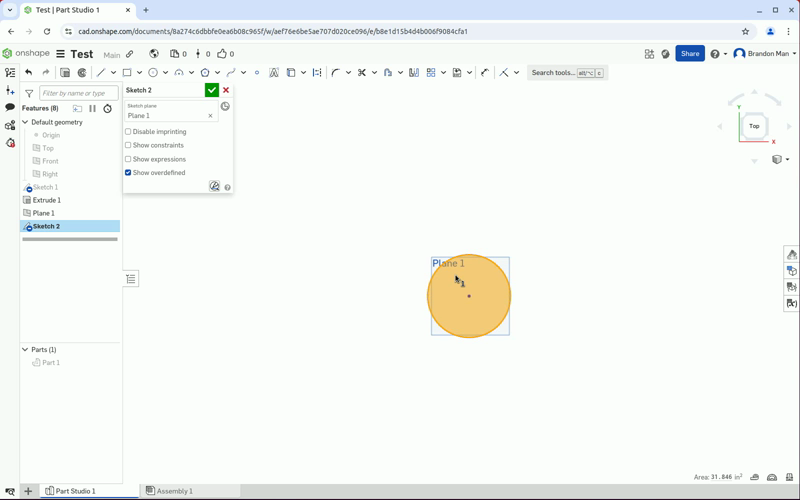
scroll(-6)
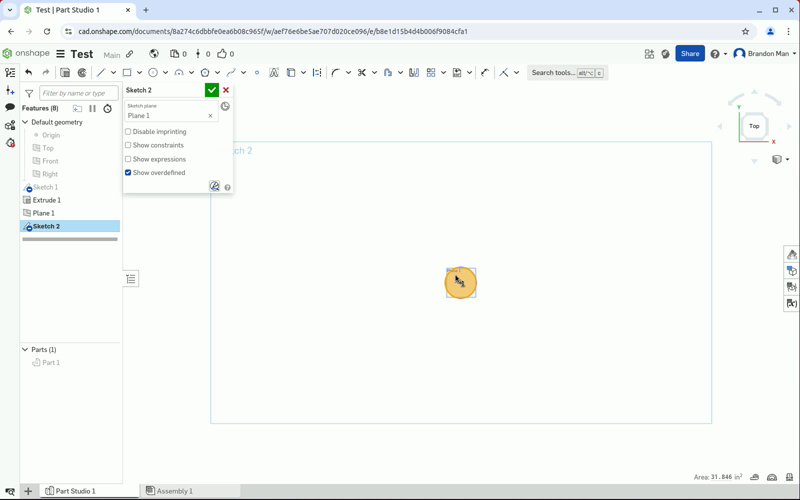
mouse_move(73, 352)
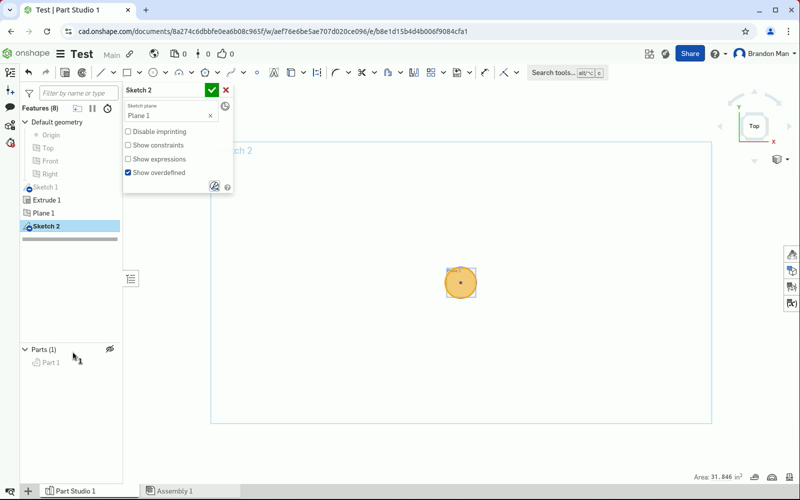
key(shift+y)
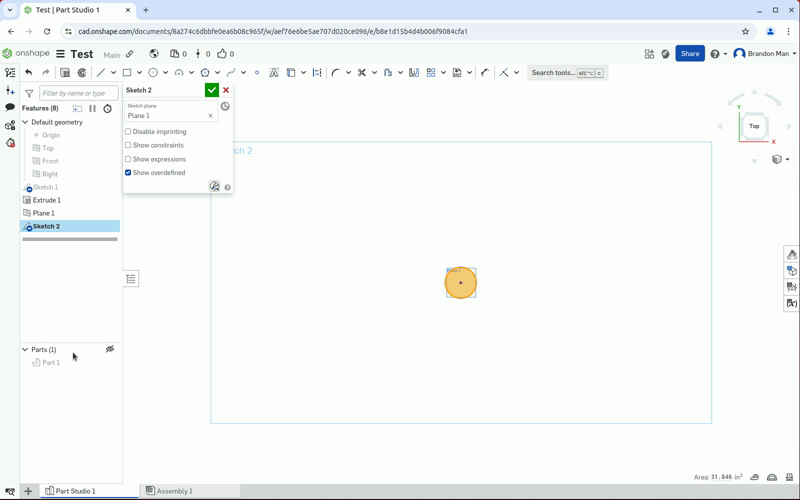
key(shift+e)
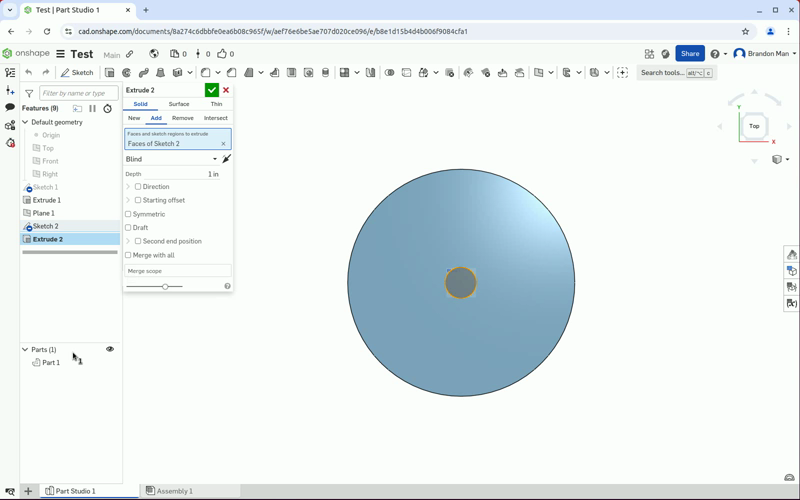
mouse_move(143, 106)
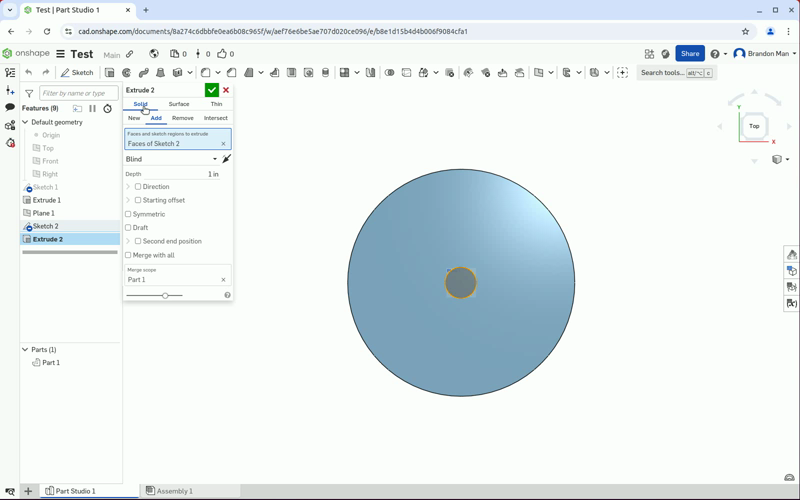
click(143, 106)
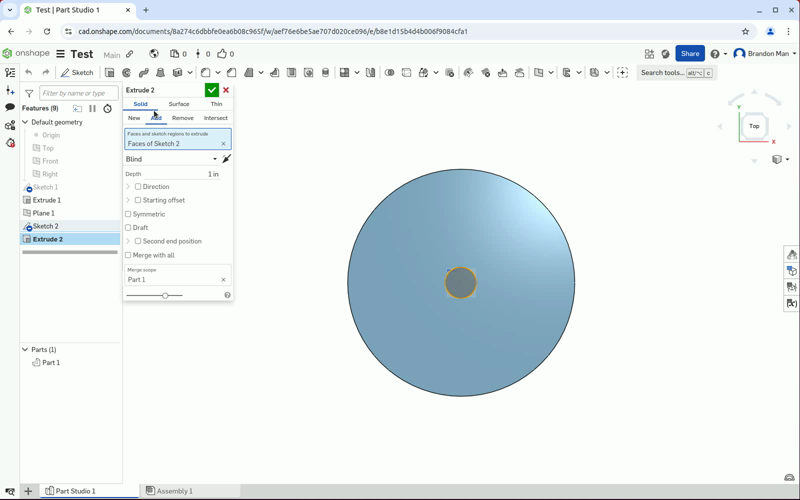
mouse_move(186, 120)
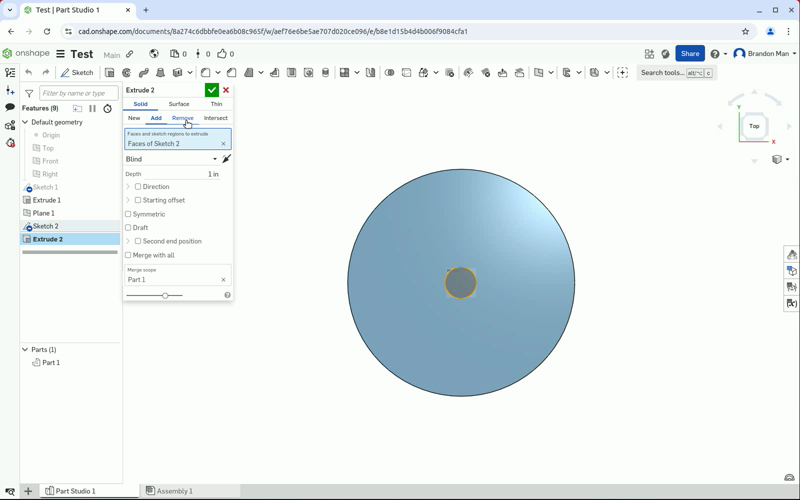
click(186, 120)
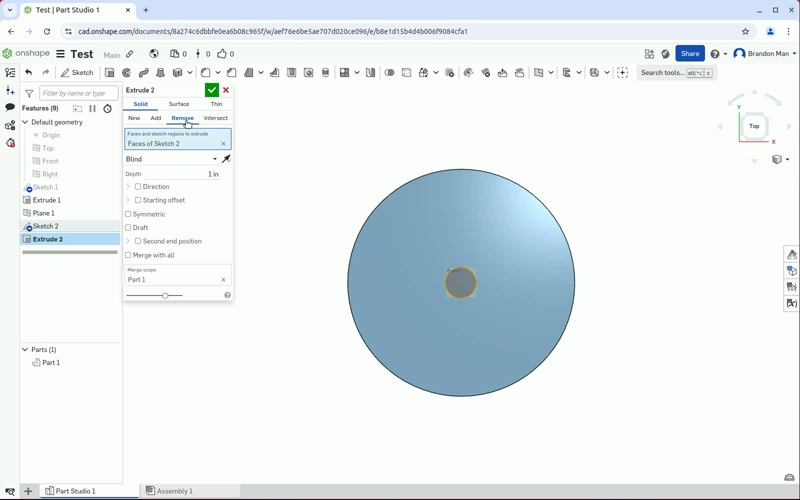
key(tab, 4)
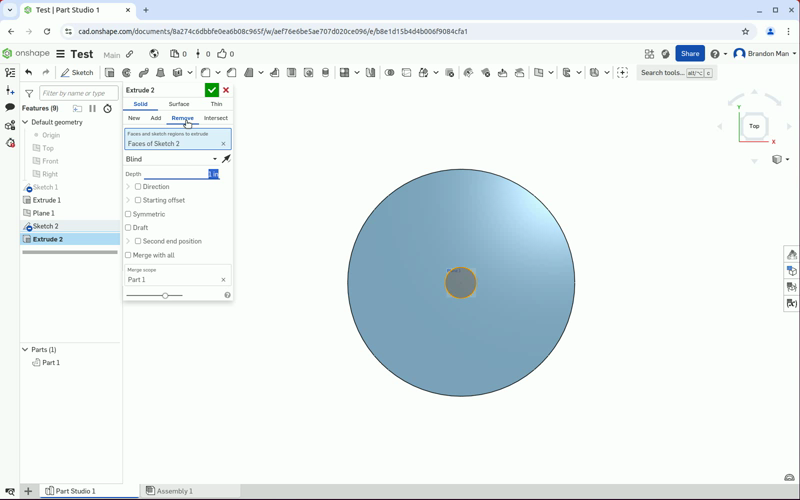
text(30.811)
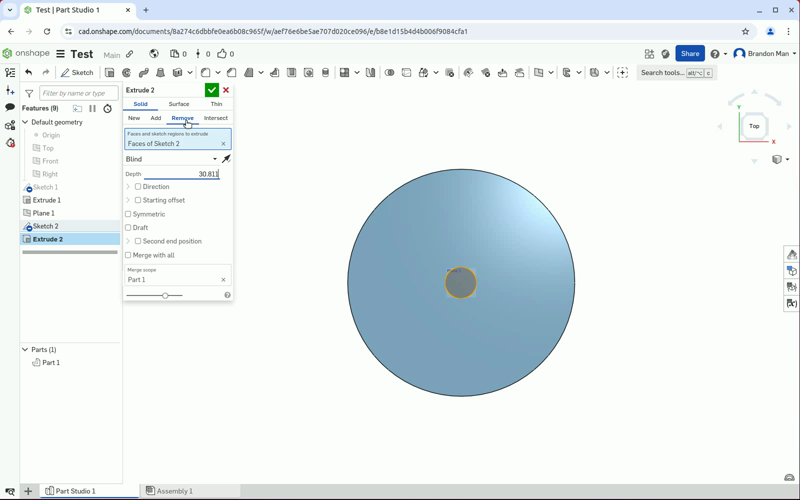
key(tab, 6)
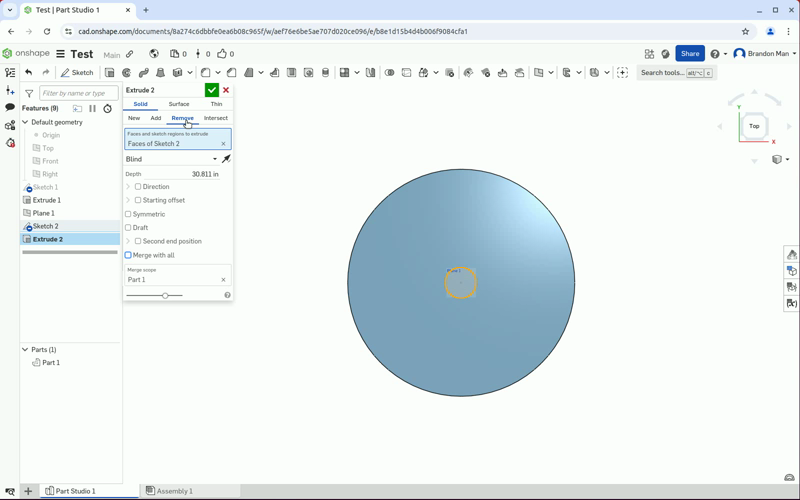
key(space)
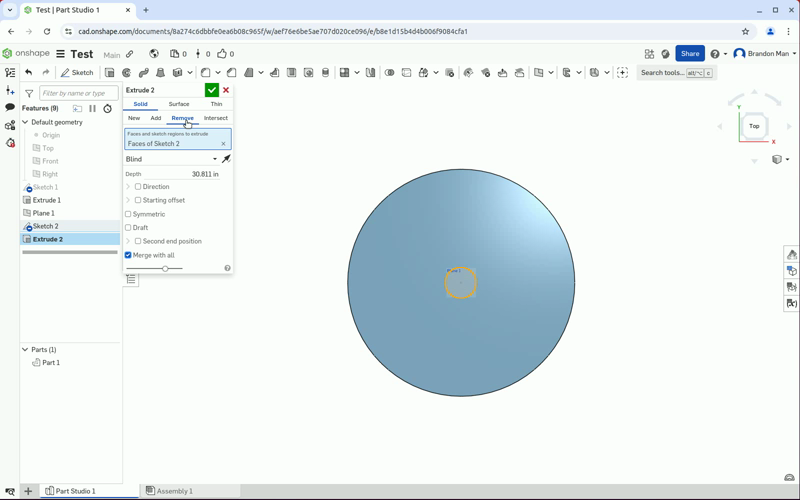
key(enter)
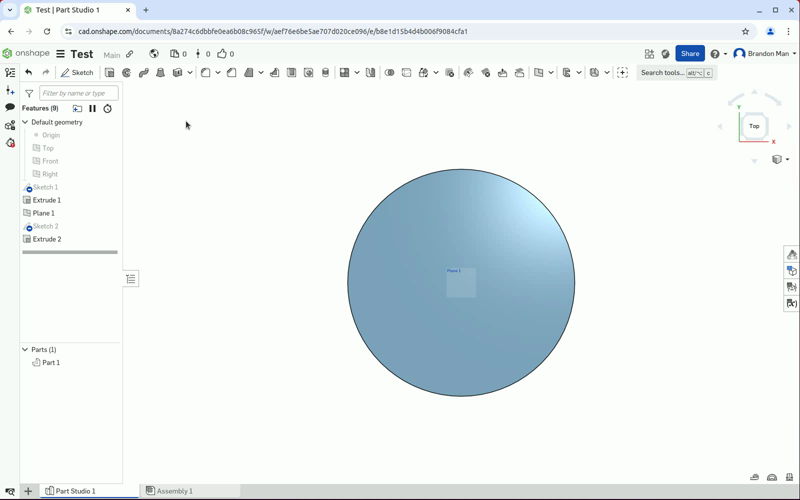
key(shift+h)
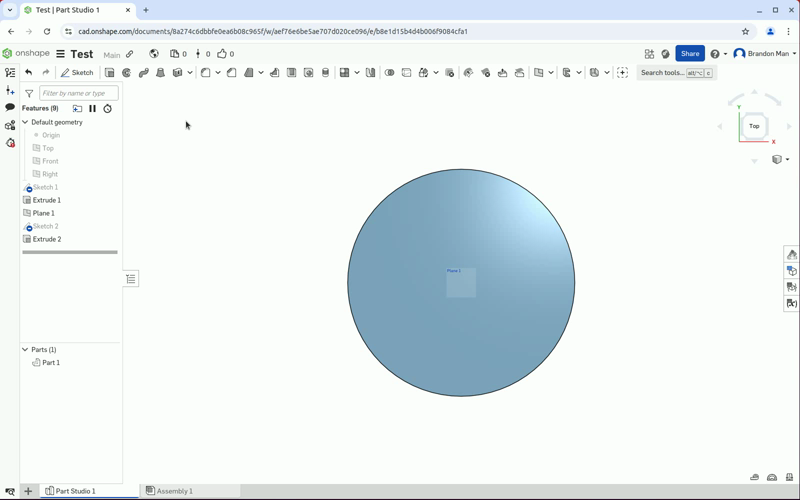
key(shift+h)
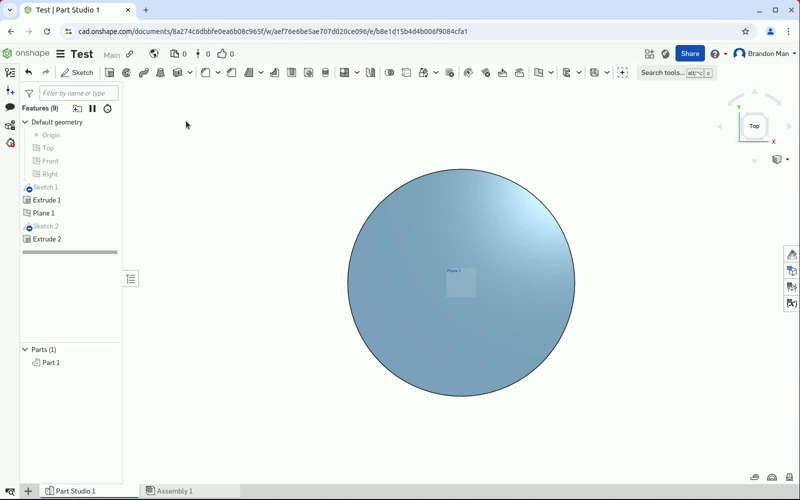
mouse_move(73, 189)
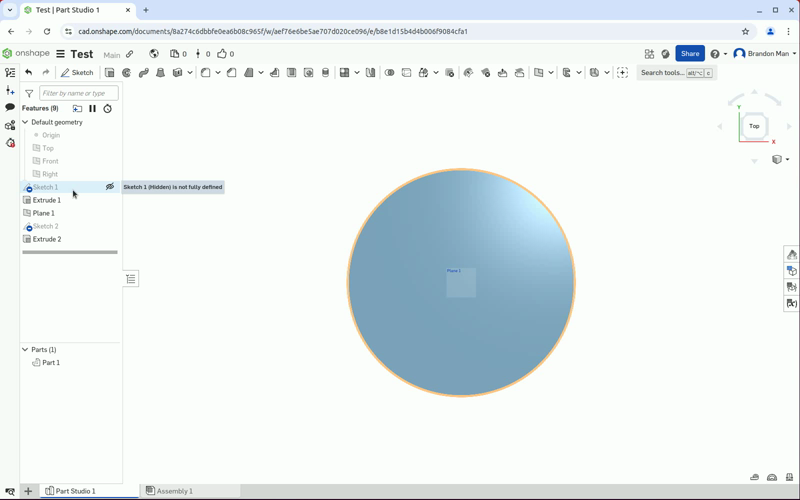
click(73, 189)
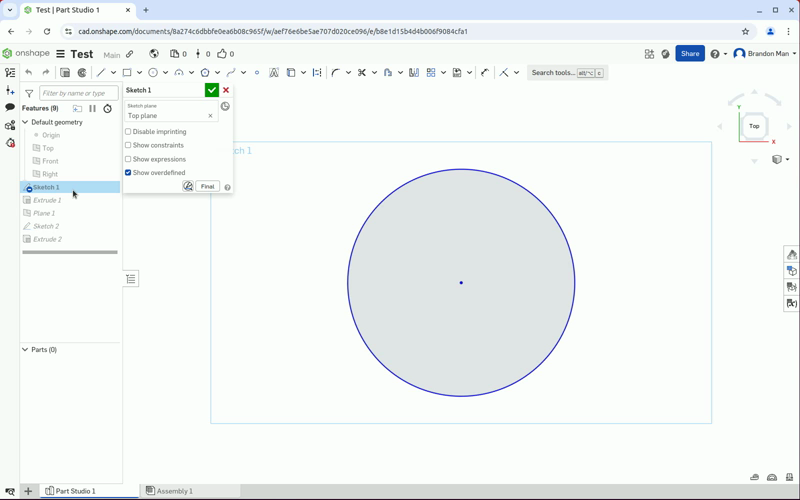
mouse_move(229, 92)
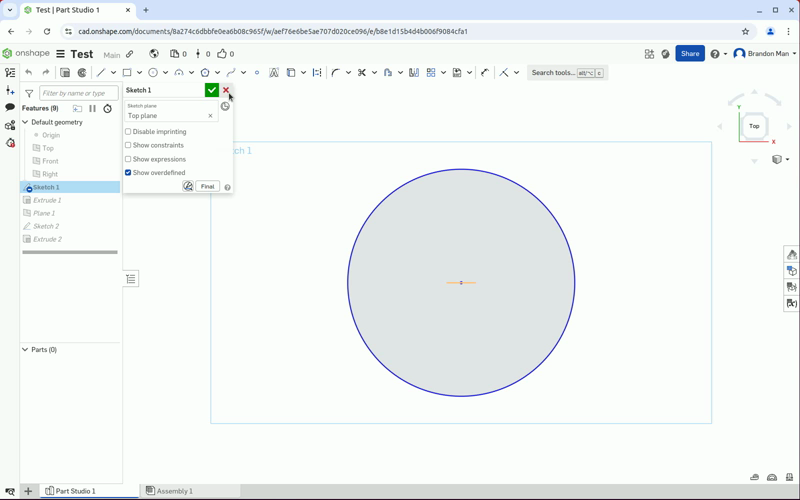
click(229, 92)
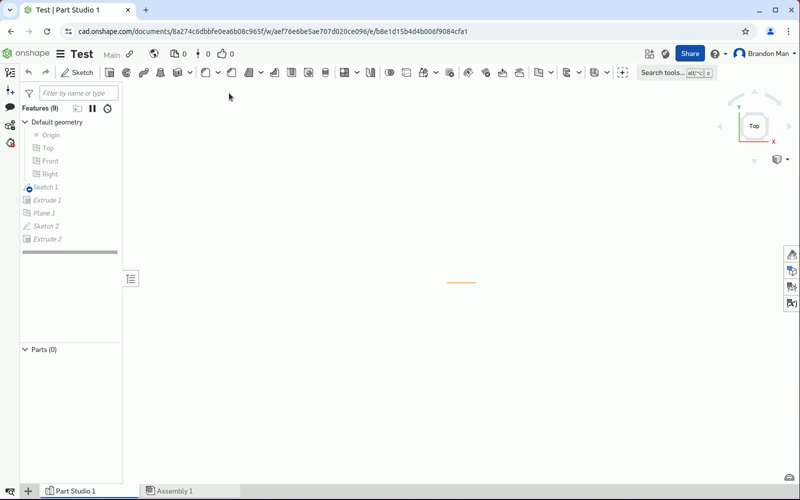
key(shift+s)
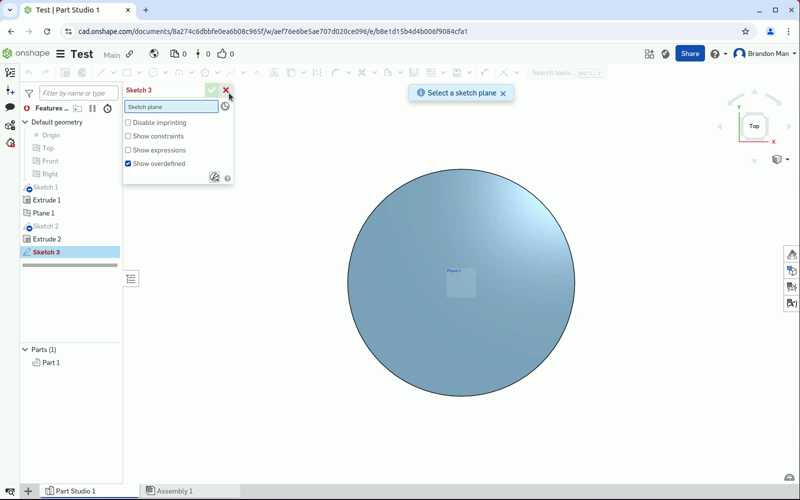
mouse_move(73, 215)
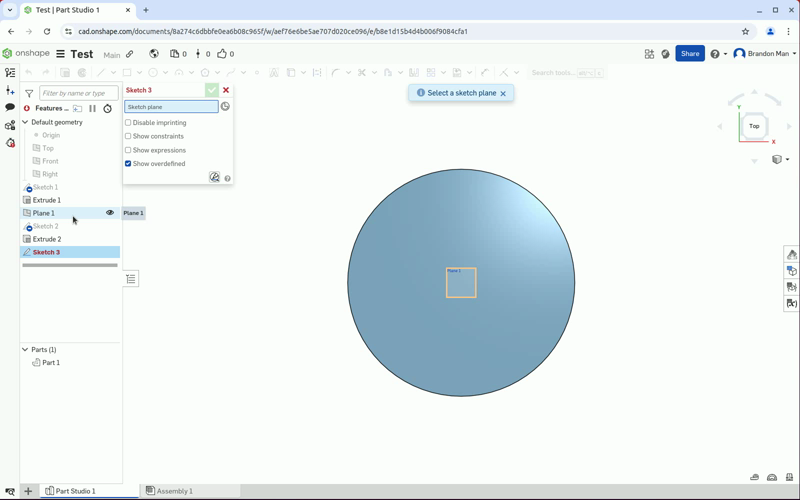
click(73, 215)
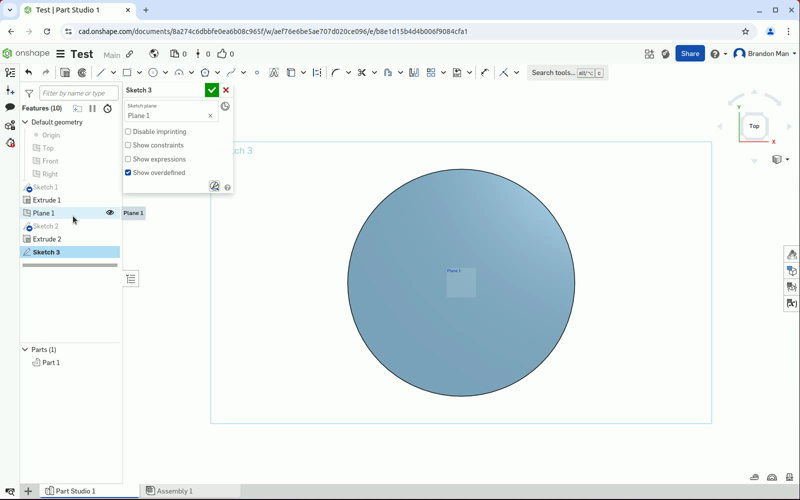
mouse_move(73, 352)
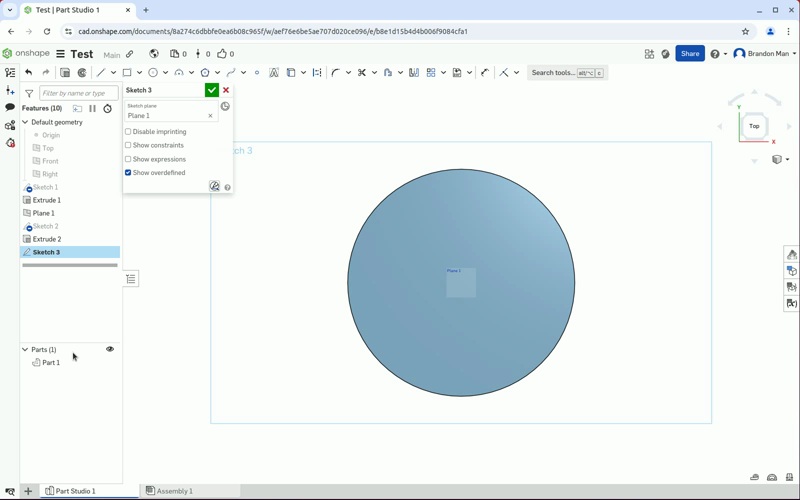
key(y)
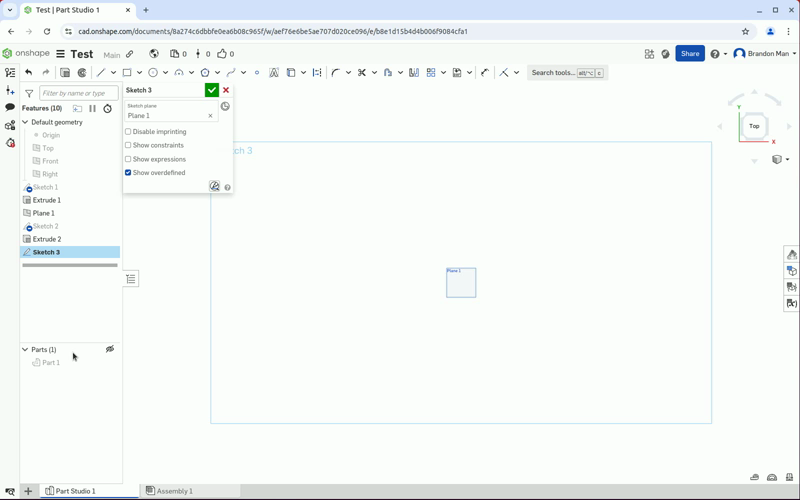
key(l)
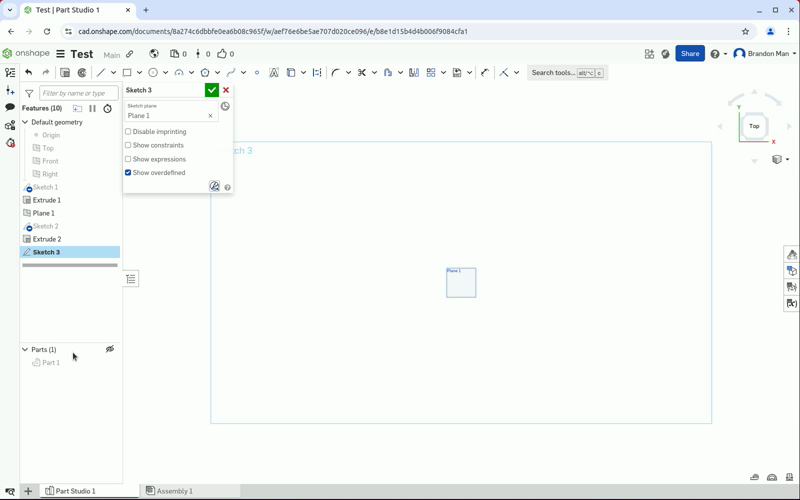
key_down(shift)
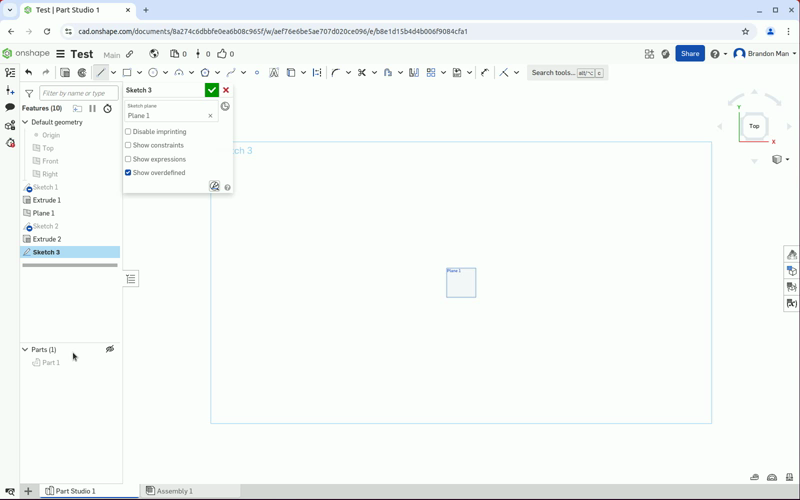
mouse_move(430, 189)
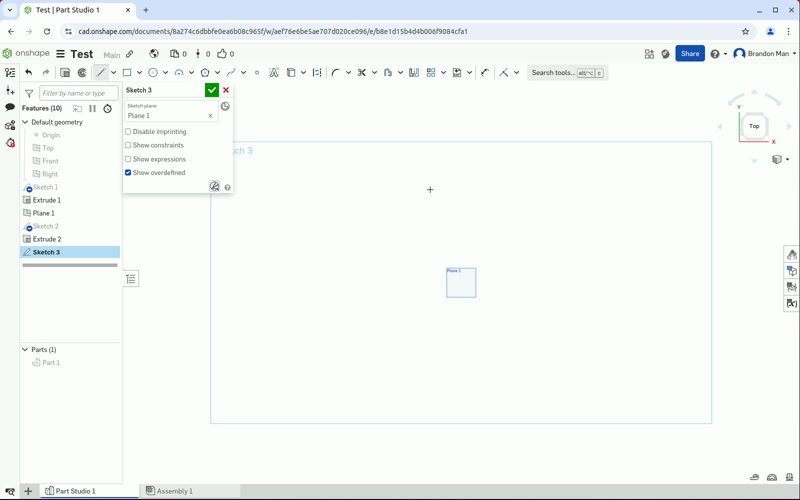
click(430, 189)
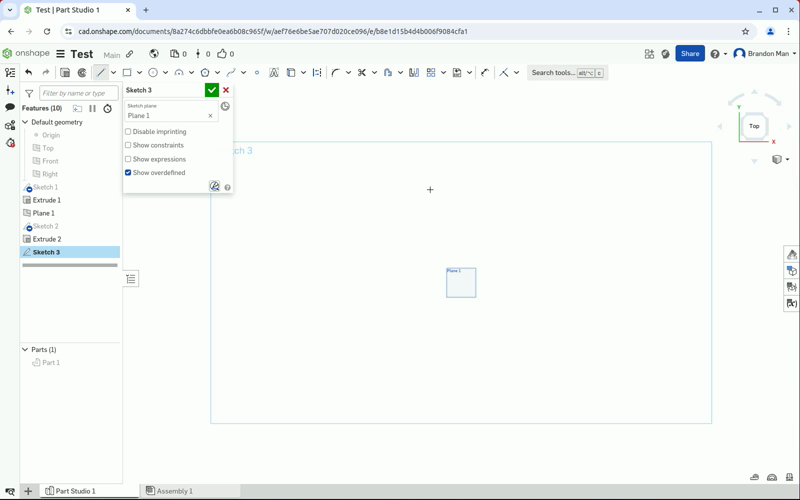
key_up(shift)
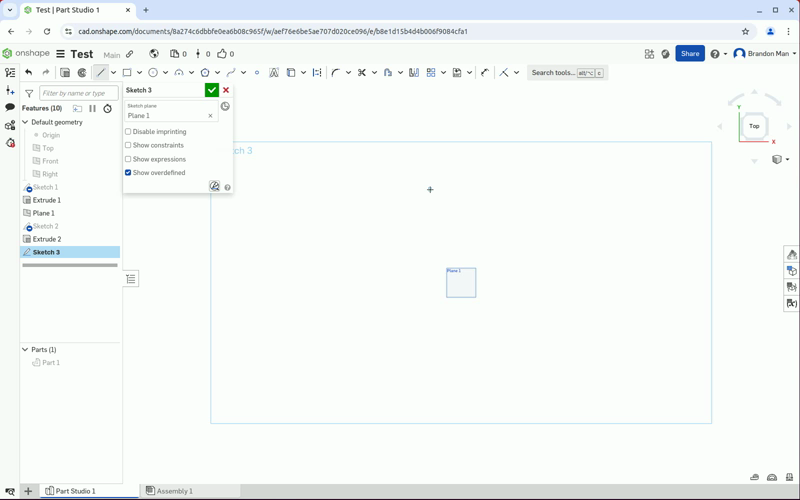
key_down(shift)
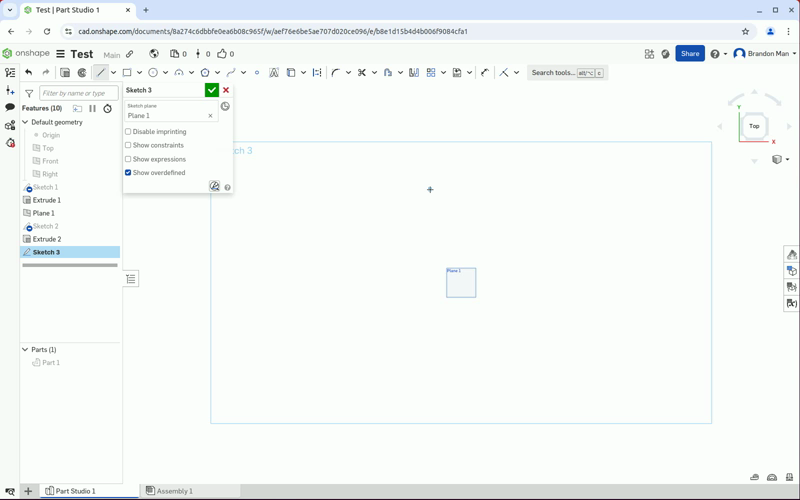
mouse_move(453, 261)
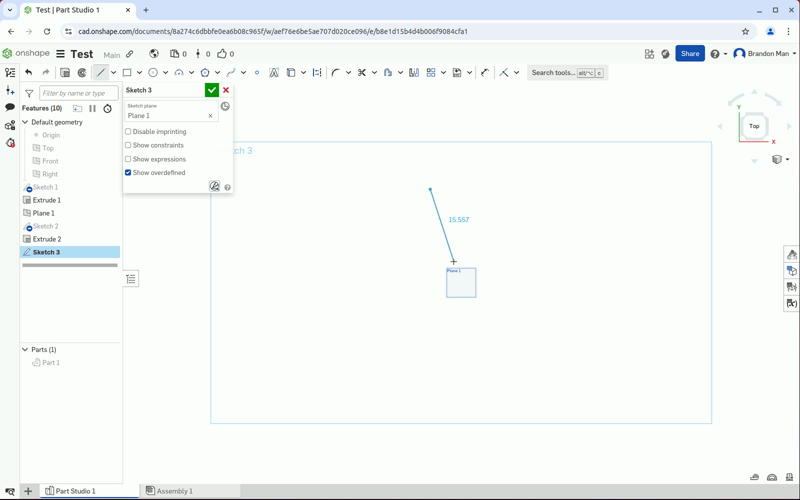
click(453, 261)
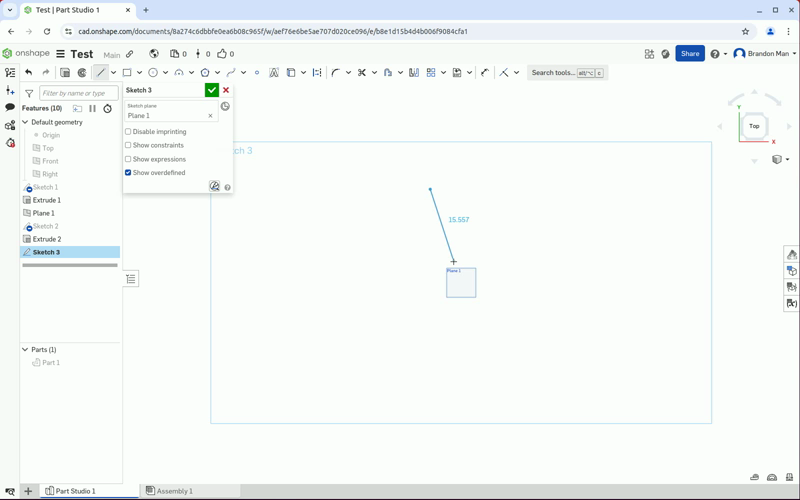
key_up(shift)
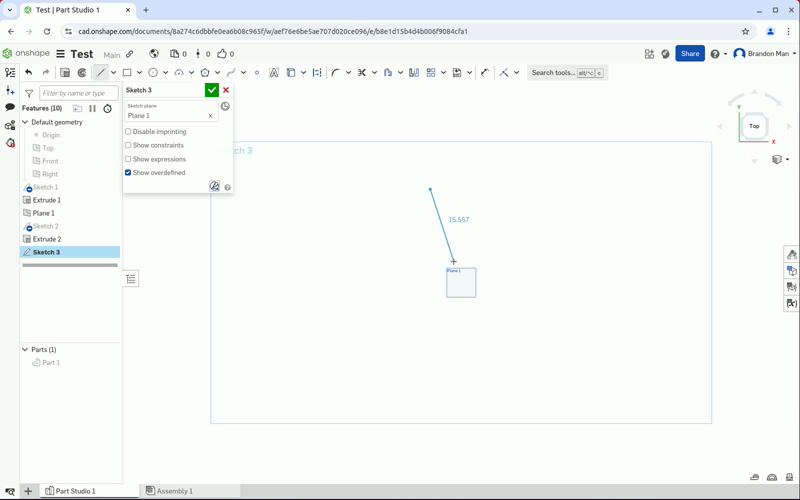
key(esc)
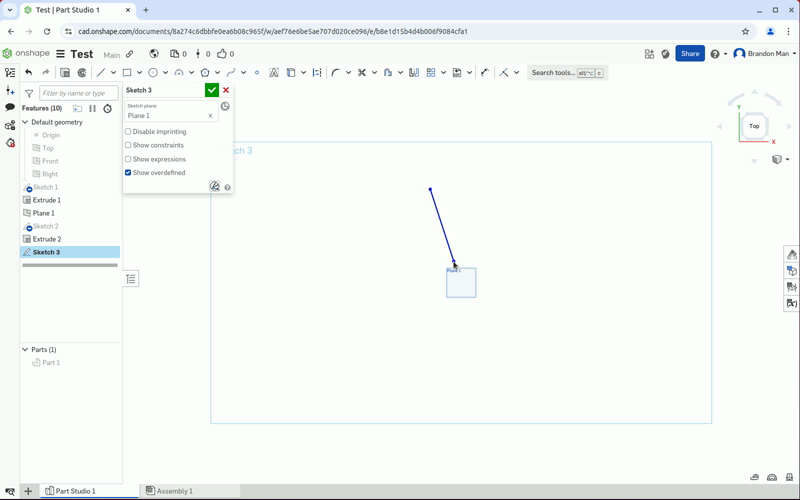
key(a)
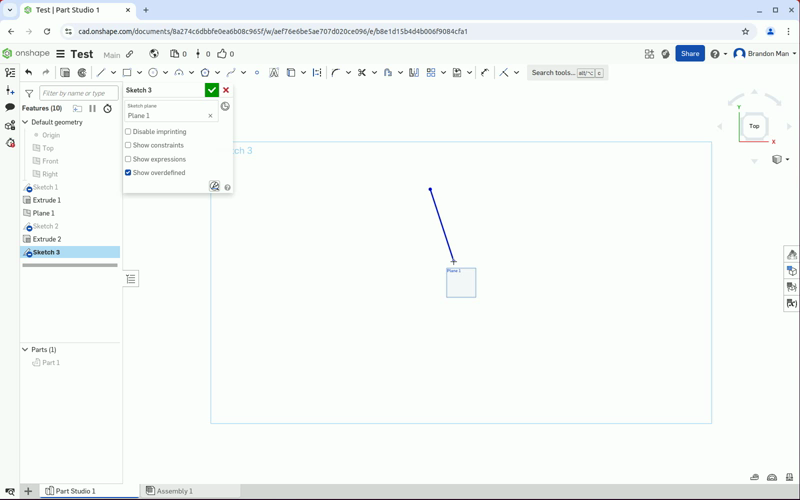
mouse_move(453, 261)
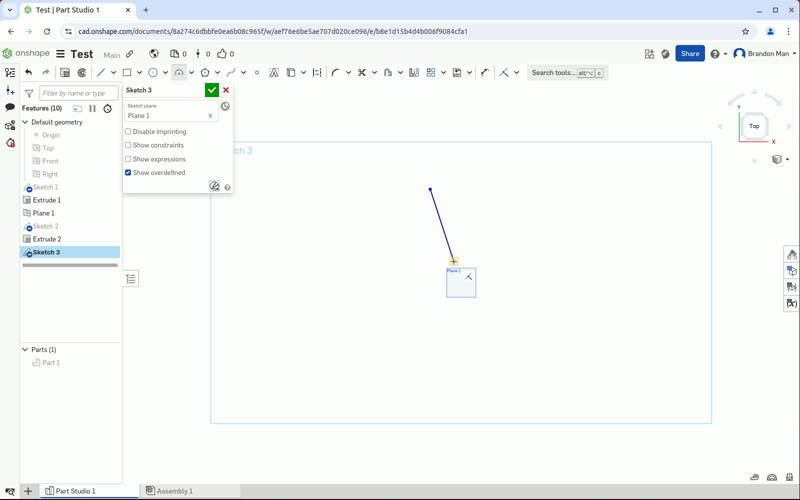
click(453, 261)
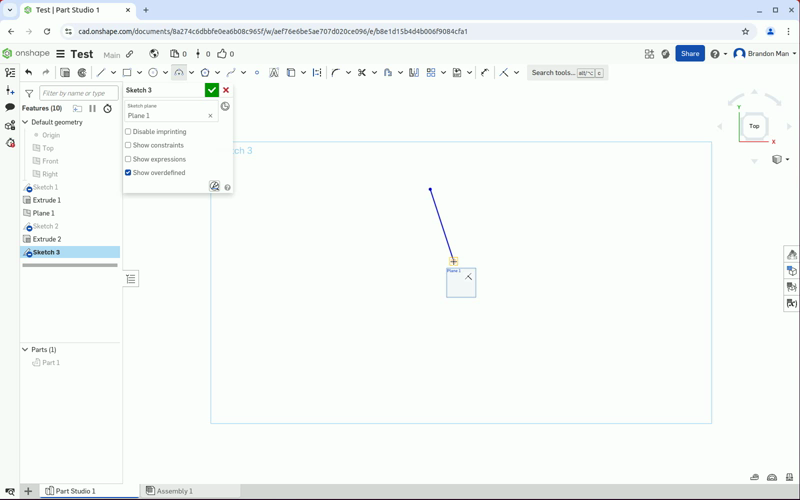
key_down(shift)
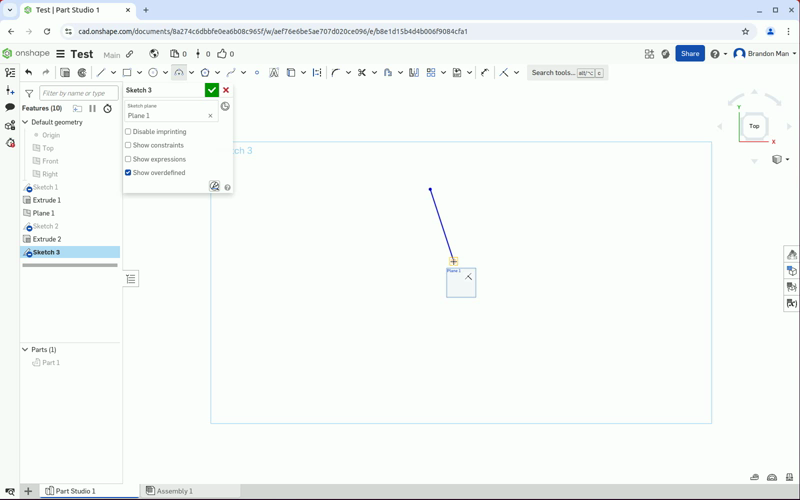
mouse_move(468, 261)
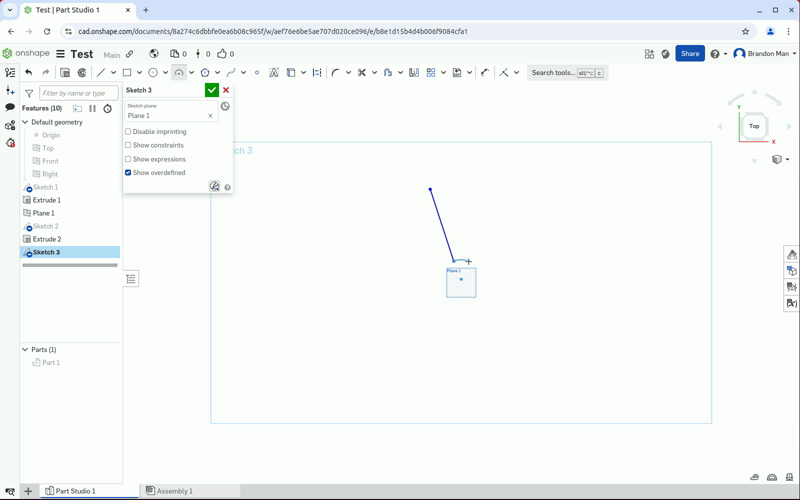
click(468, 261)
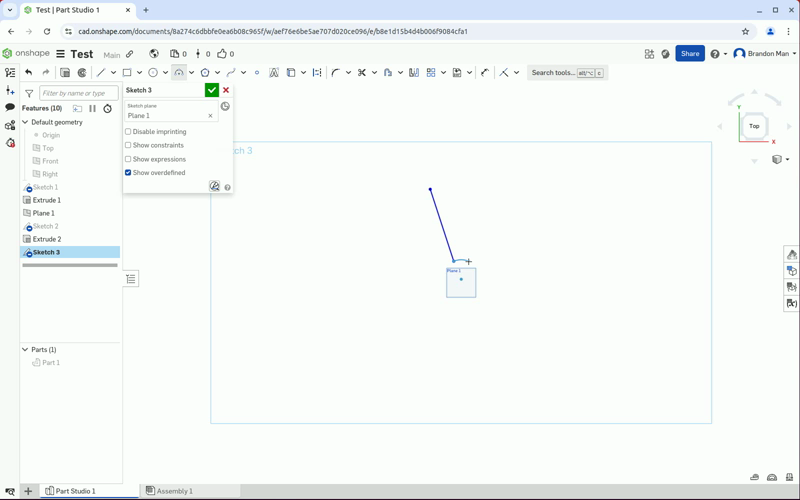
mouse_move(461, 259)
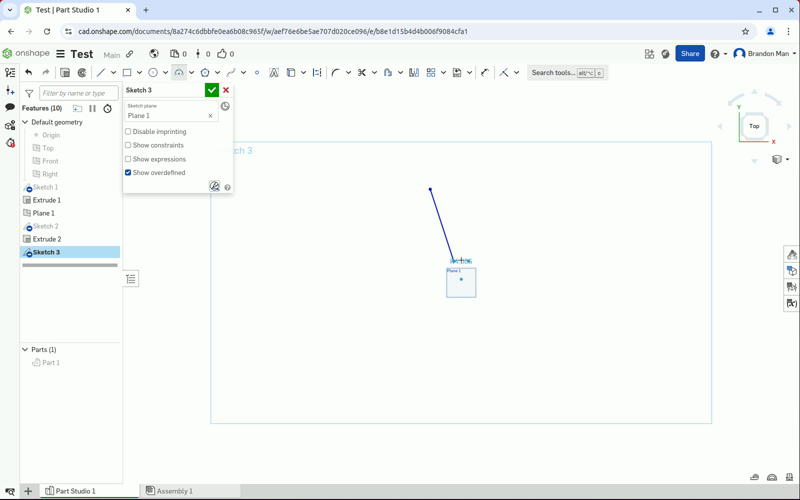
click(461, 259)
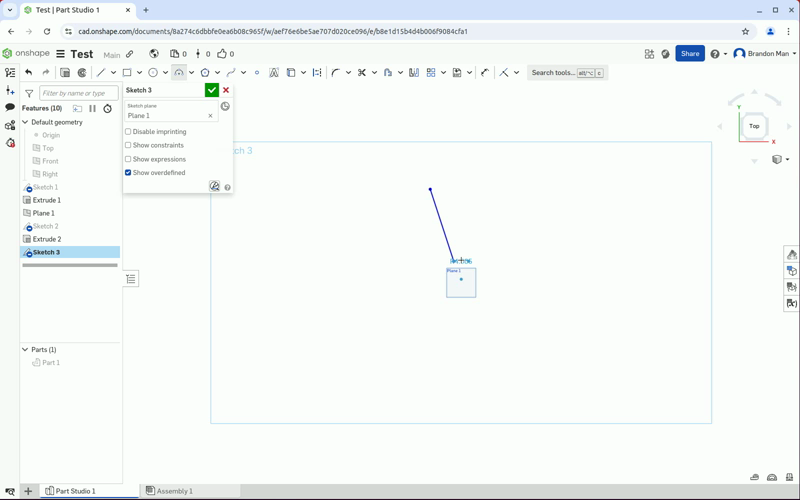
key_up(shift)
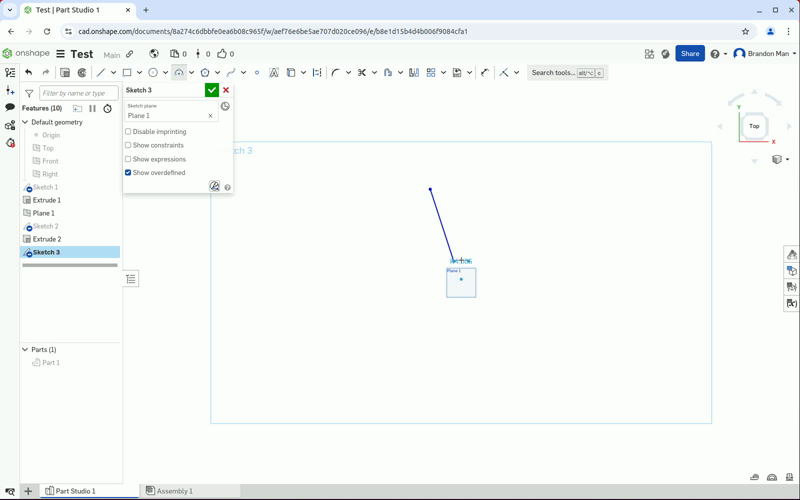
key(esc)
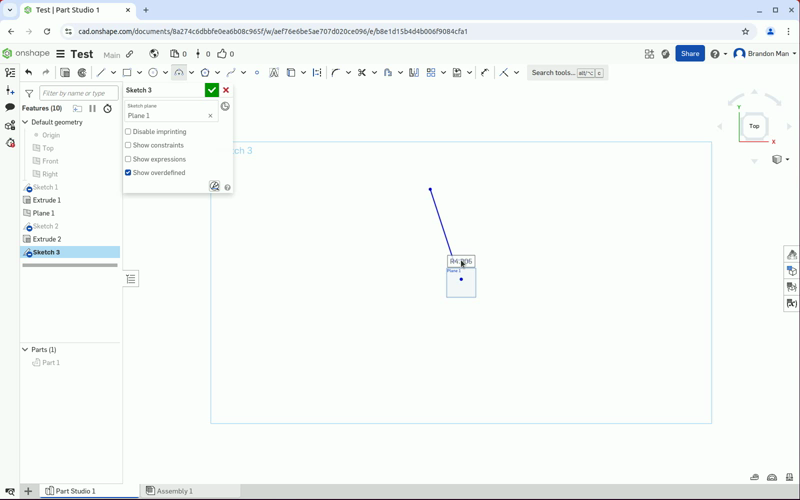
key(l)
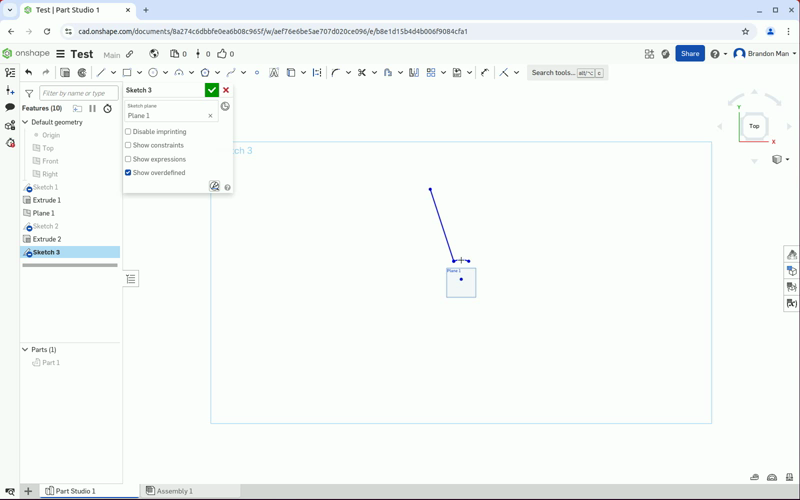
mouse_move(468, 261)
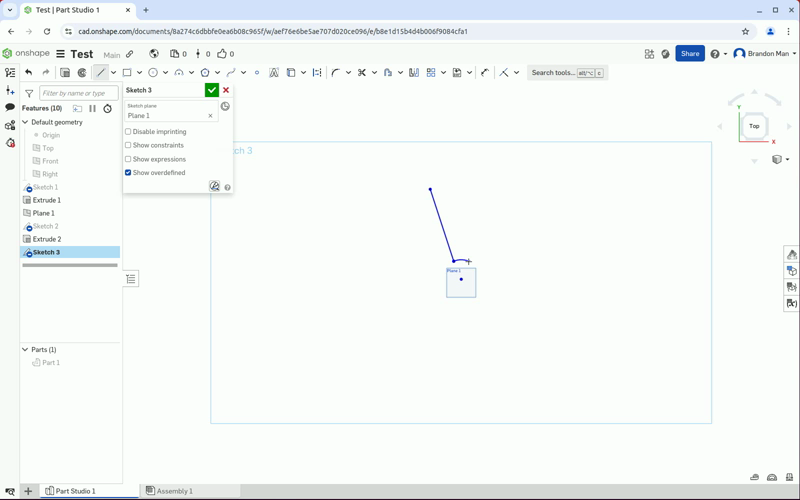
click(468, 261)
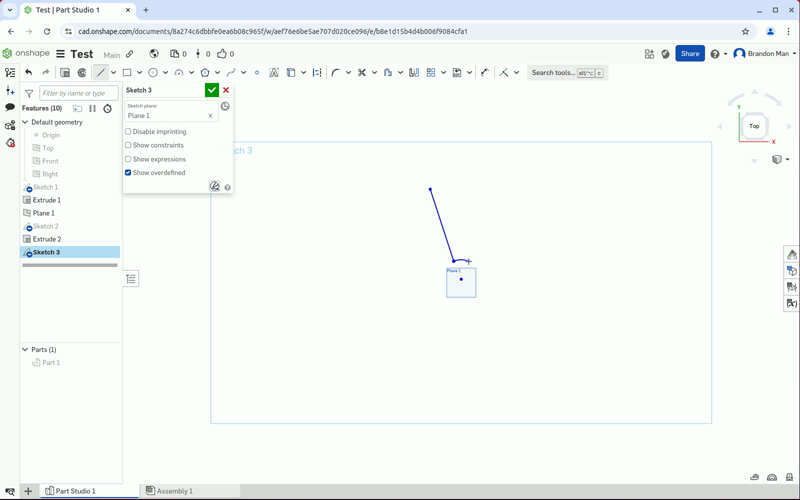
key_down(shift)
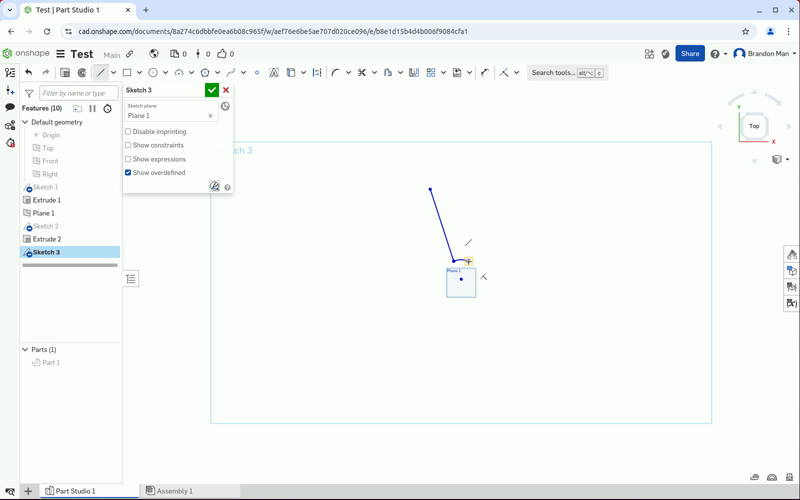
mouse_move(492, 189)
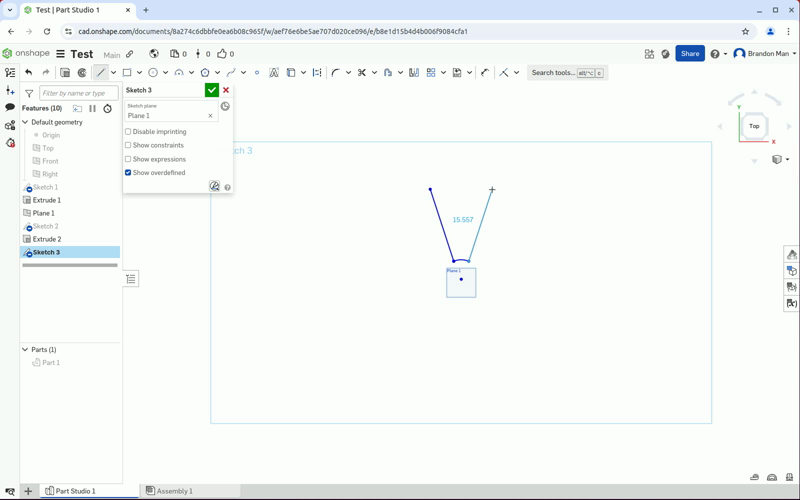
click(492, 189)
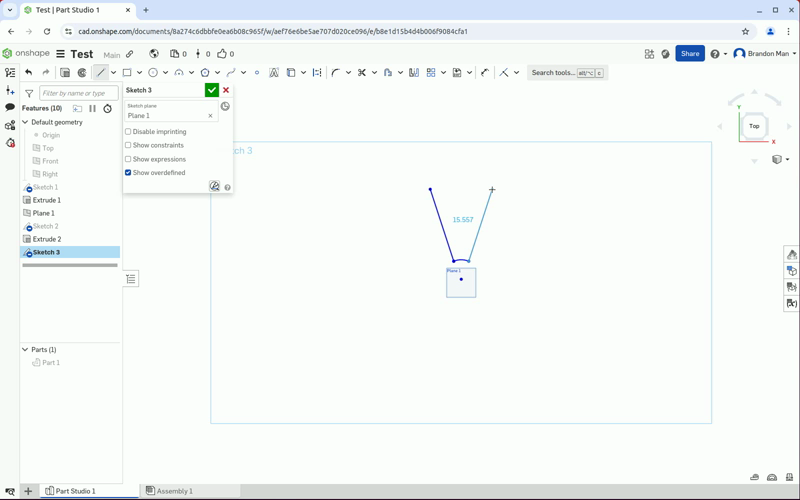
key_up(shift)
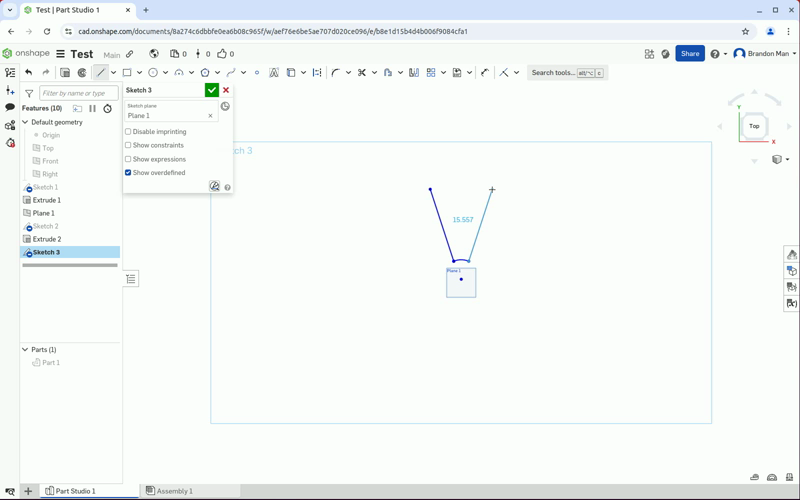
key_down(shift)
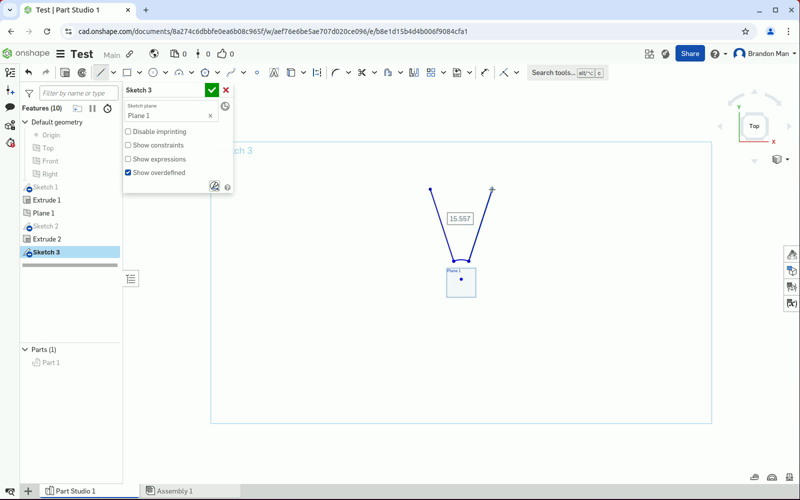
mouse_move(430, 189)
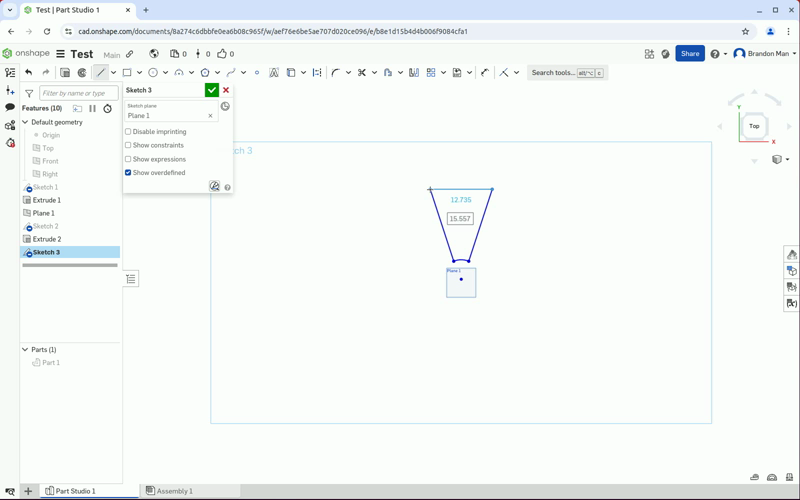
key_up(shift)
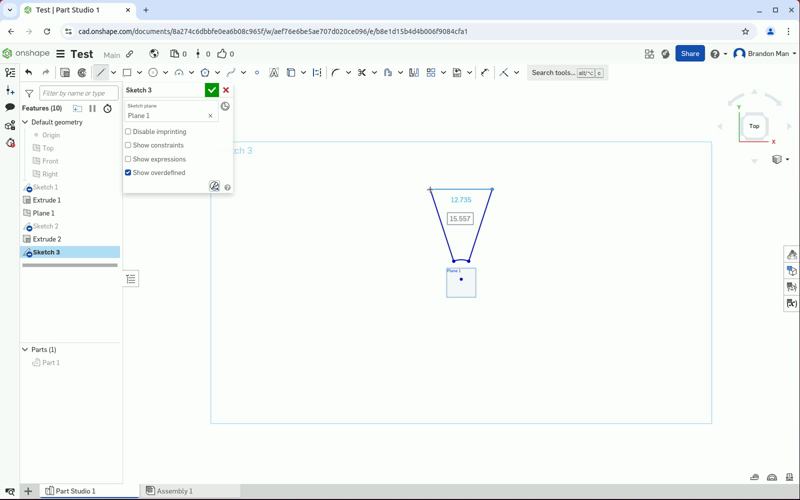
click(430, 189)
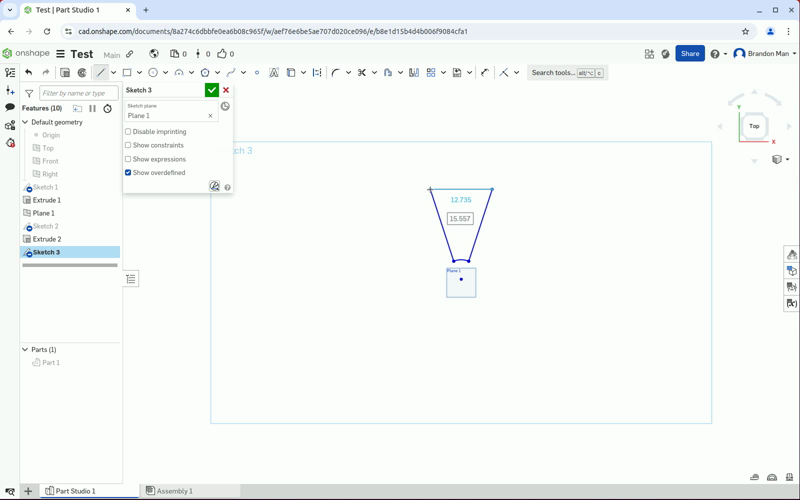
key(esc)
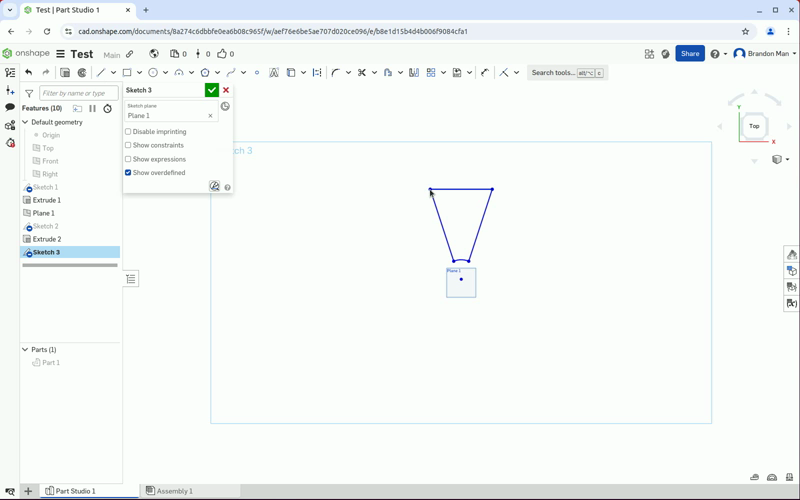
mouse_move(470, 221)
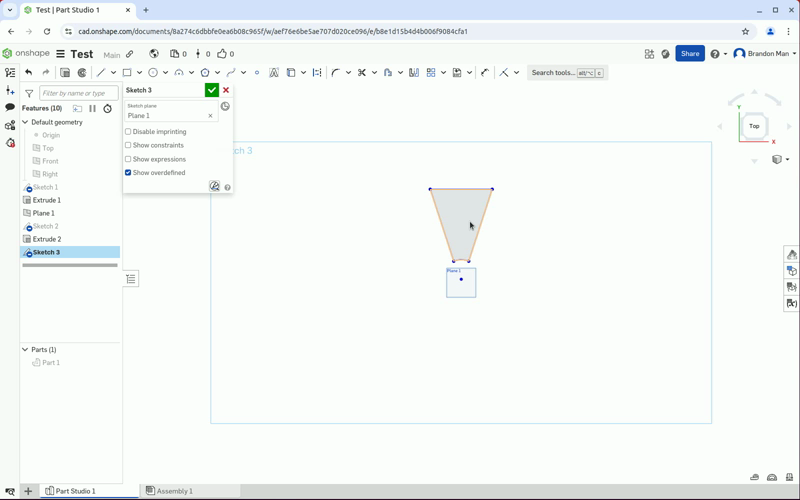
click(470, 221)
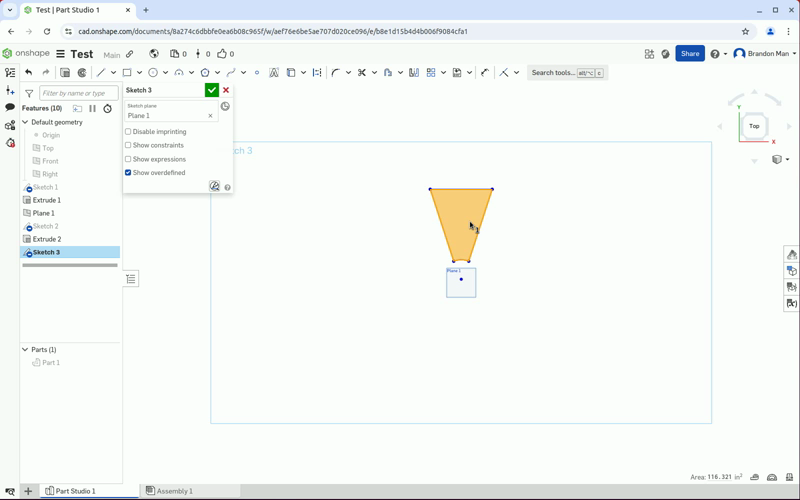
mouse_move(73, 352)
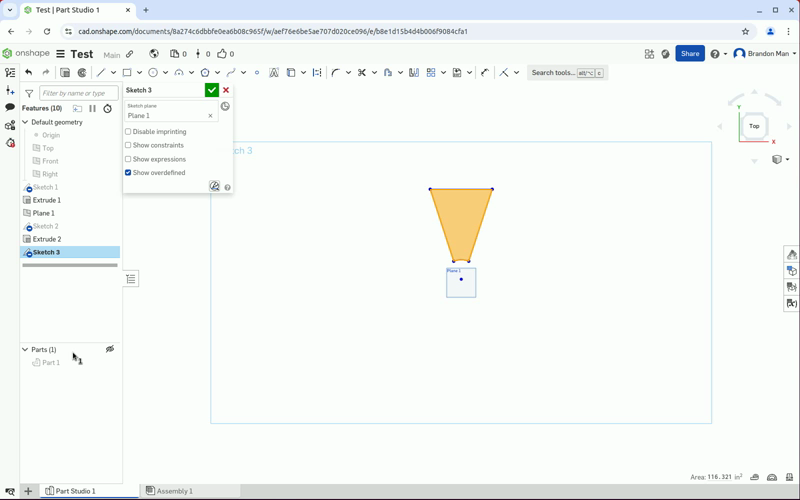
key(shift+y)
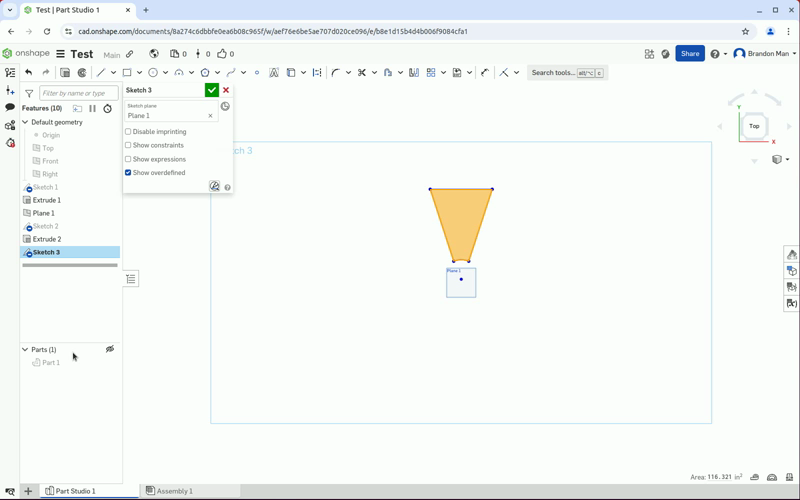
key(shift+e)
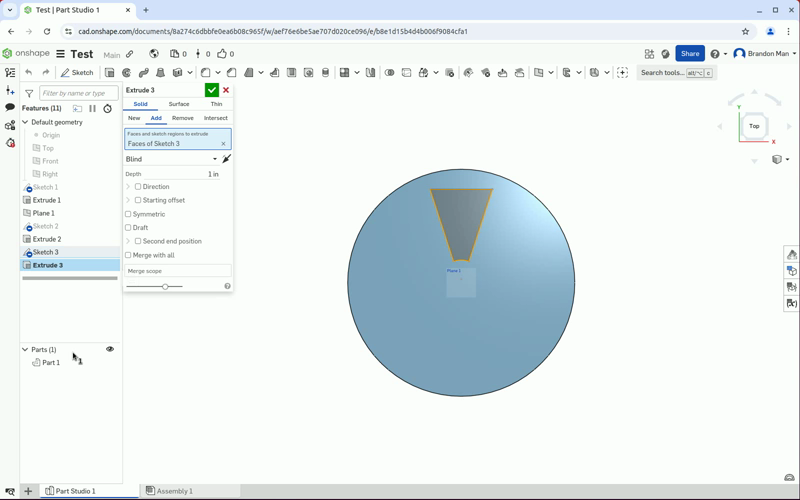
mouse_move(143, 106)
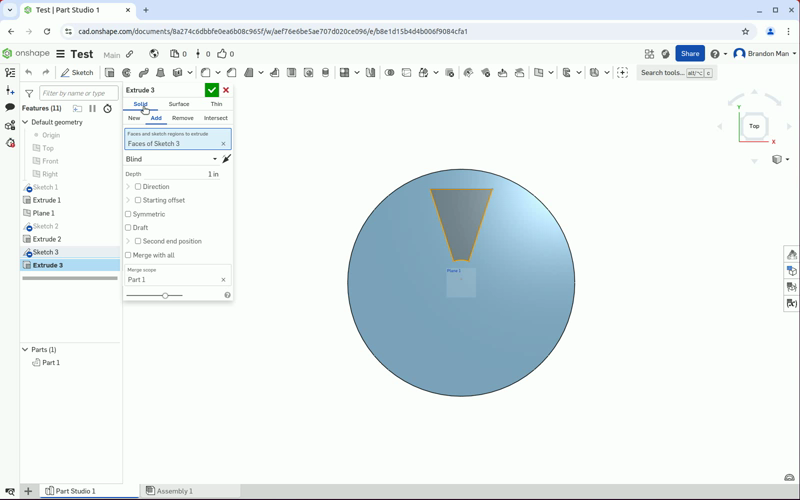
click(143, 106)
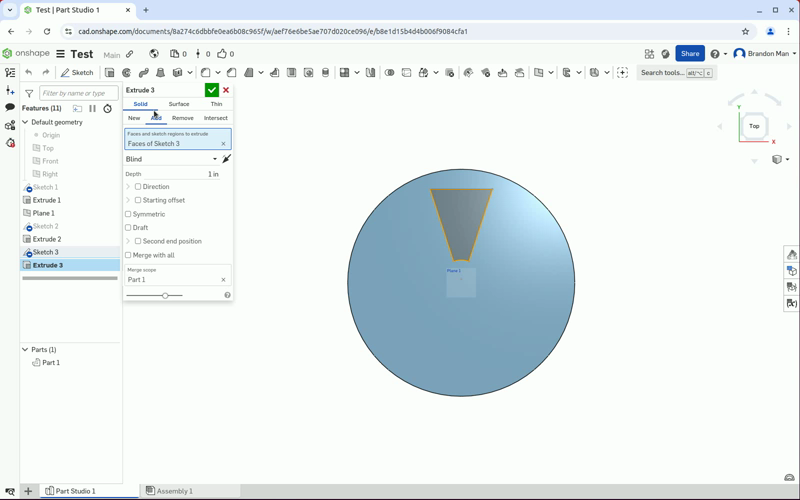
mouse_move(186, 120)
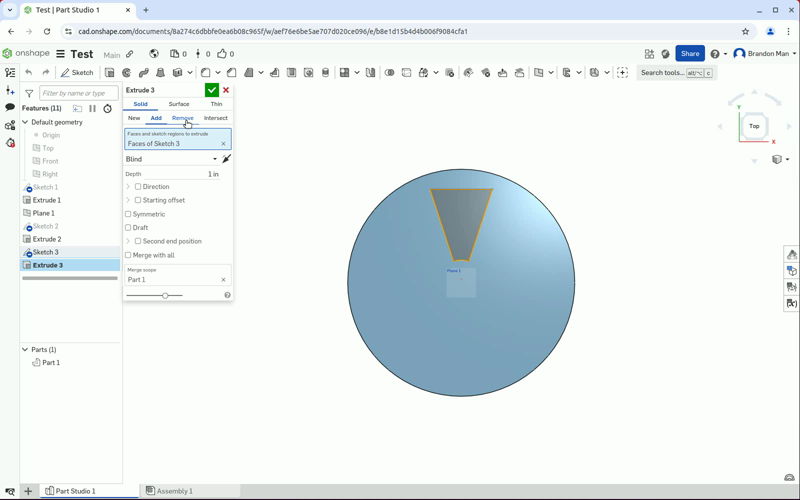
click(186, 120)
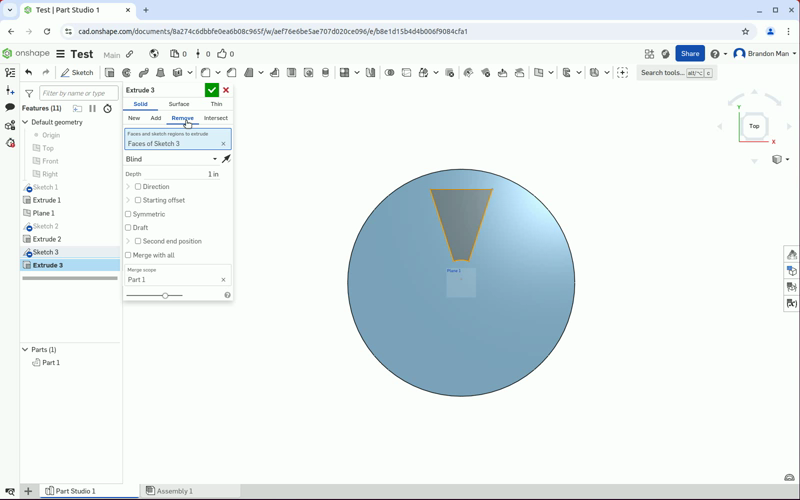
key(tab, 4)
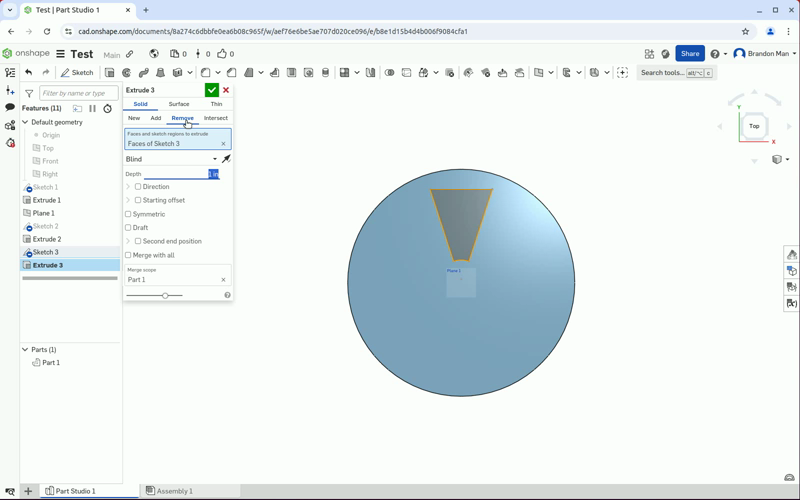
text(30.811)
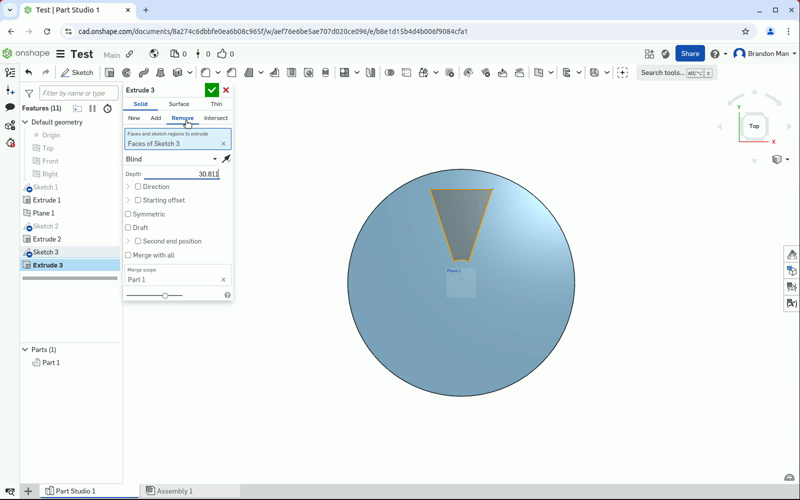
key(tab, 6)
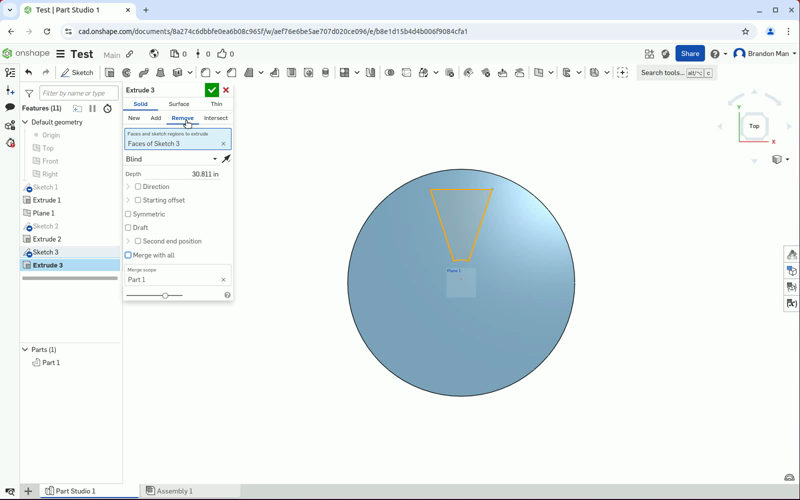
key(space)
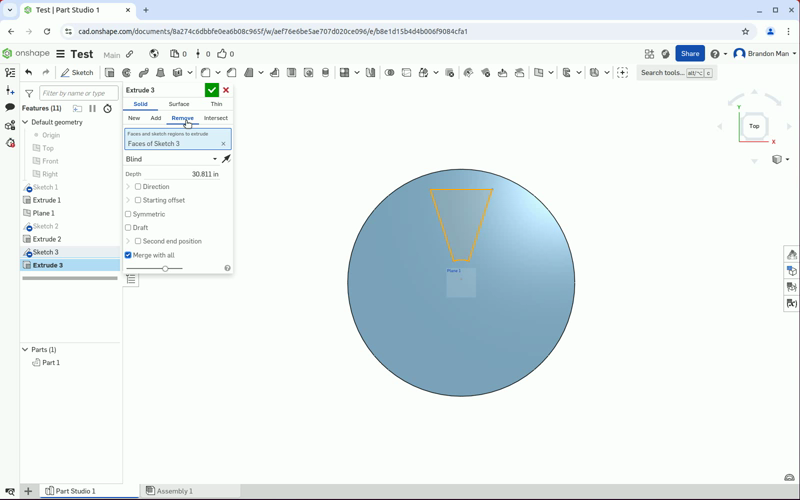
key(enter)
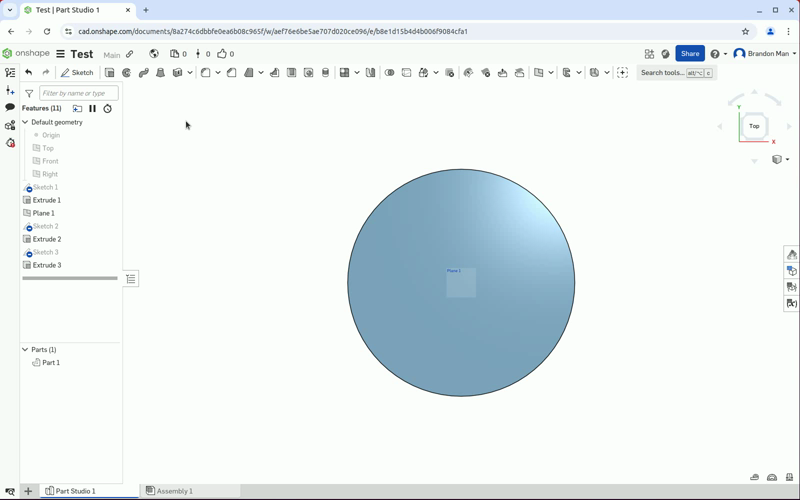
key(shift+h)
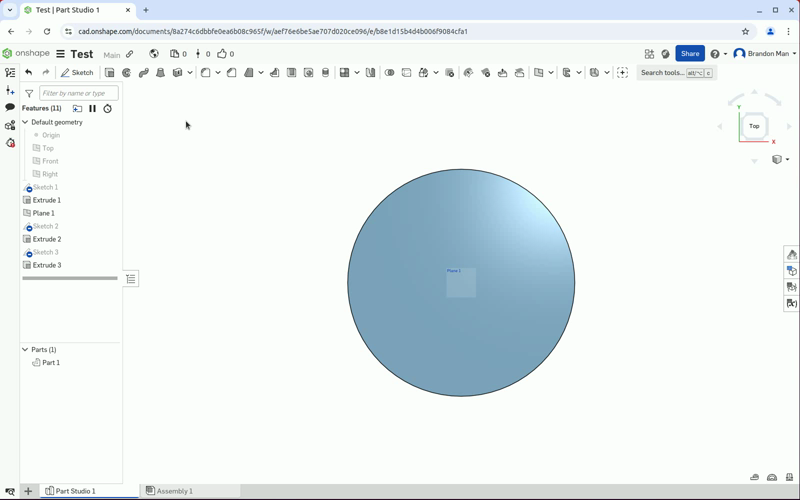
key(shift+h)
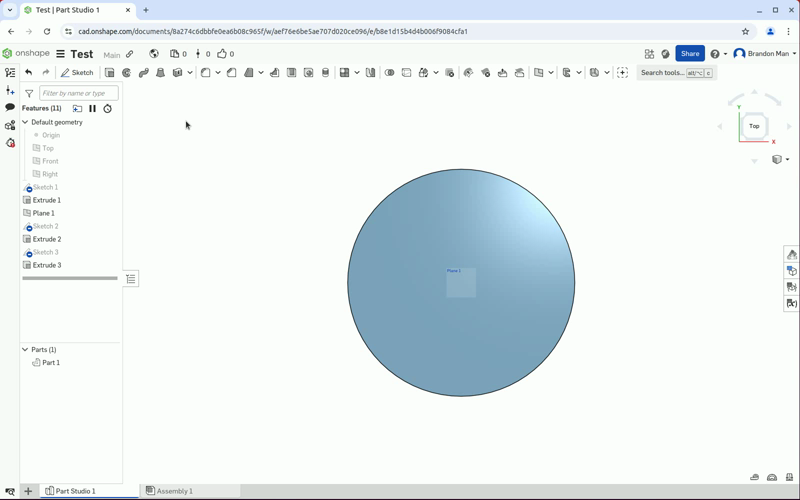
mouse_move(73, 189)
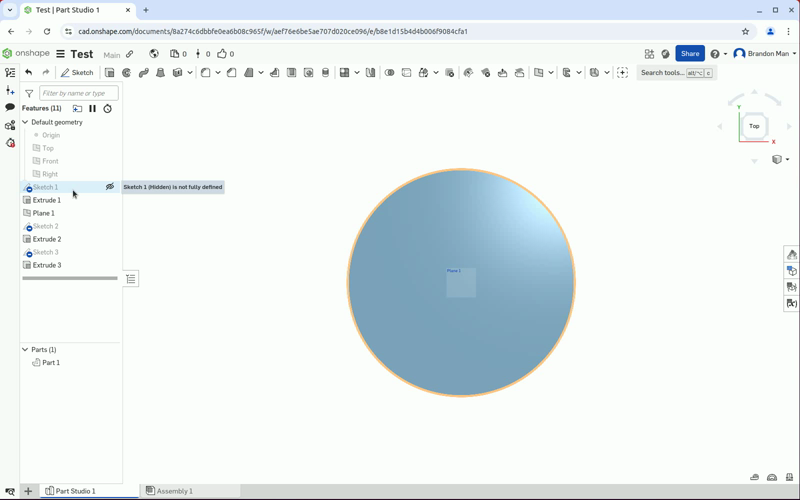
click(73, 189)
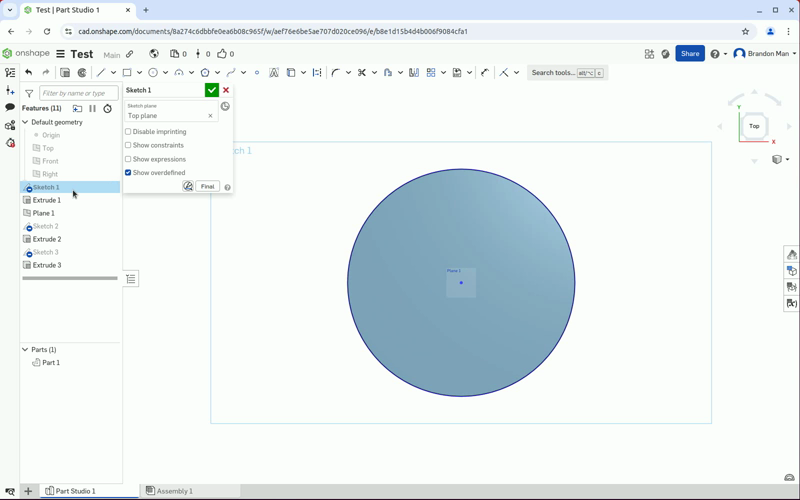
mouse_move(229, 92)
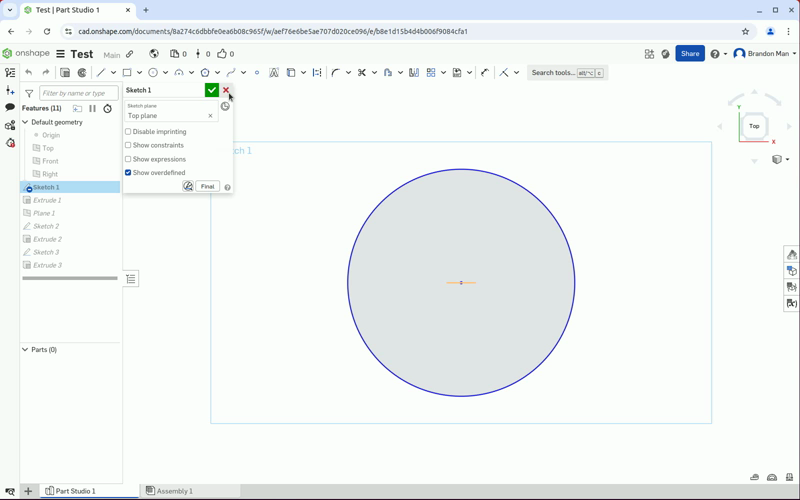
click(229, 92)
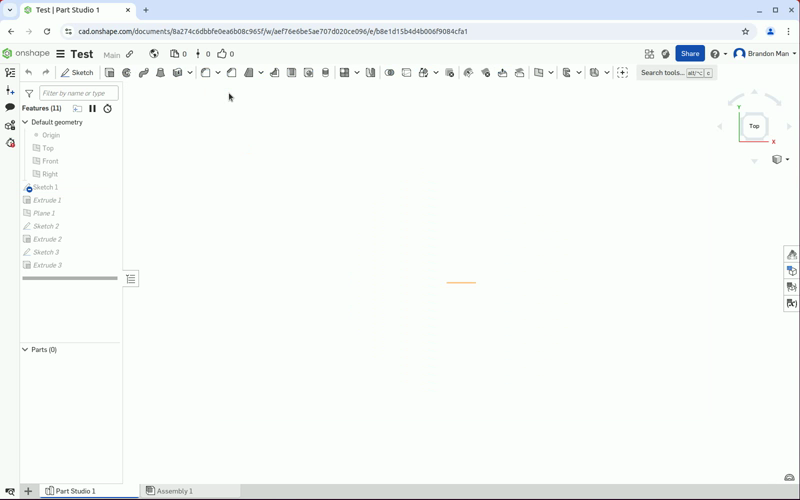
key(shift+s)
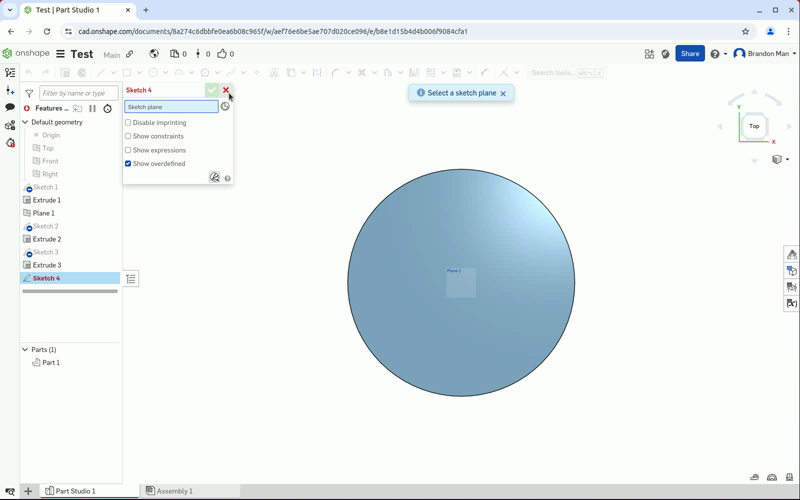
mouse_move(73, 215)
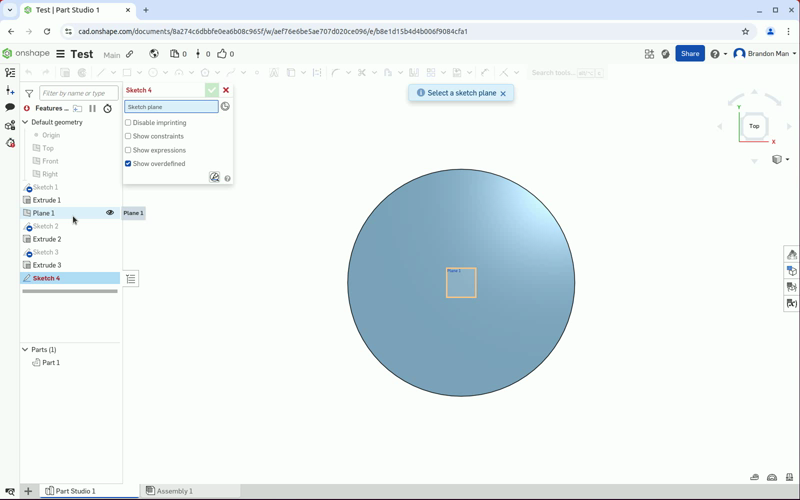
click(73, 215)
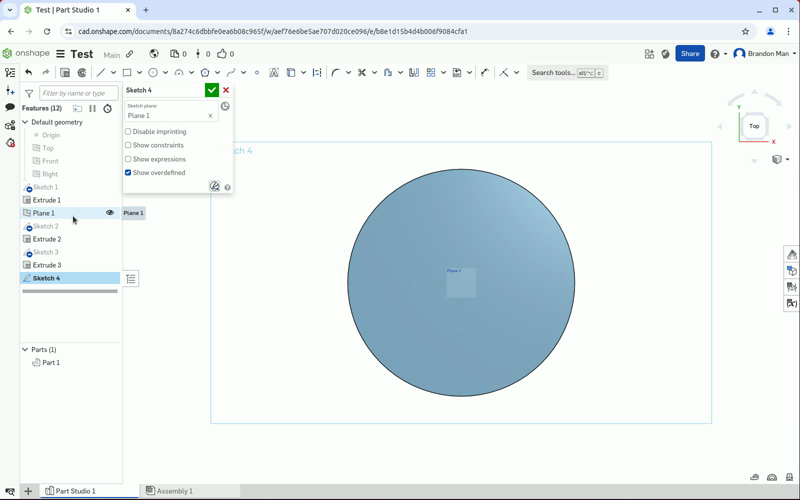
mouse_move(73, 352)
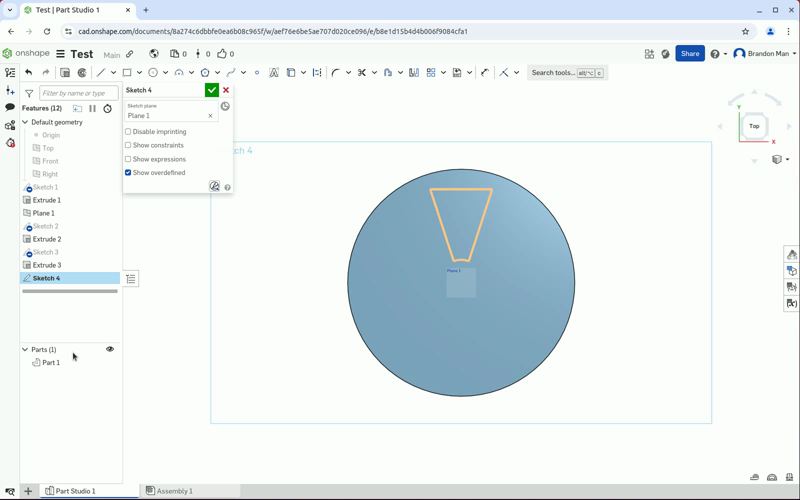
key(y)
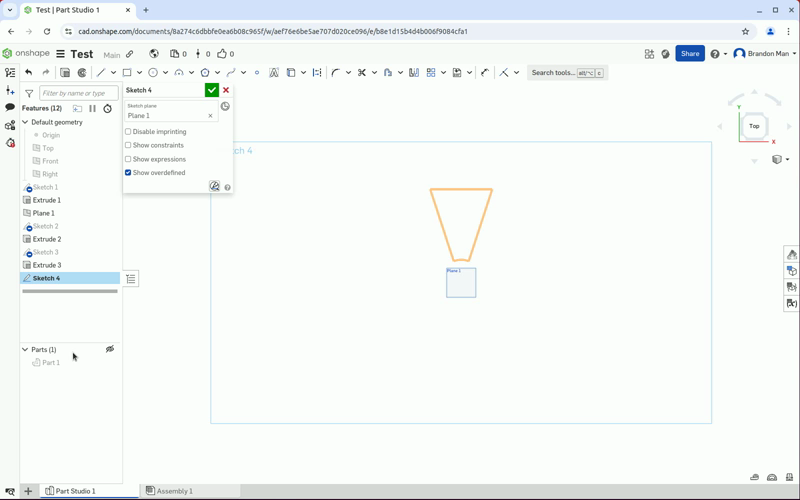
key(a)
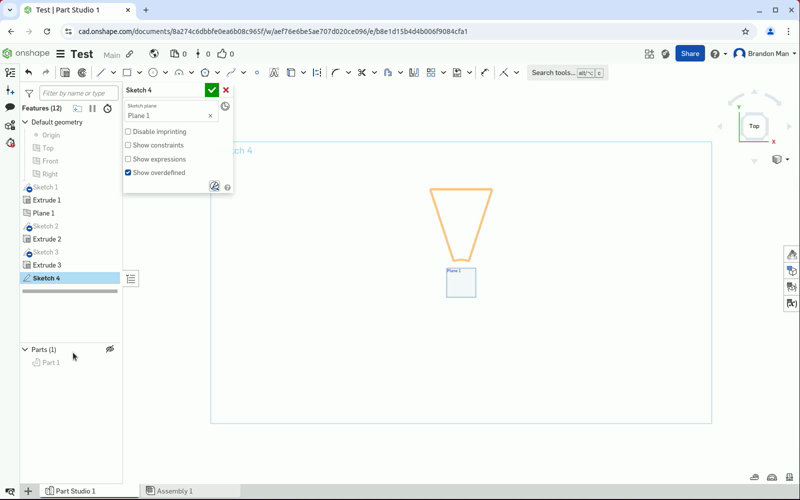
key_down(shift)
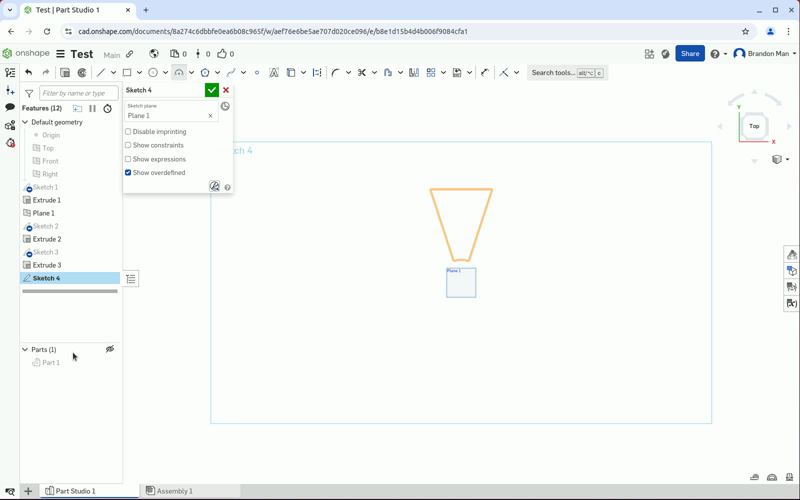
mouse_move(479, 268)
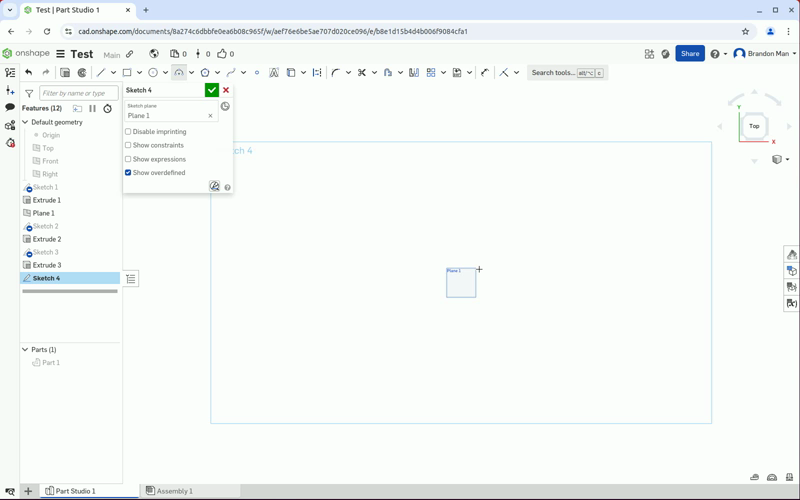
click(479, 268)
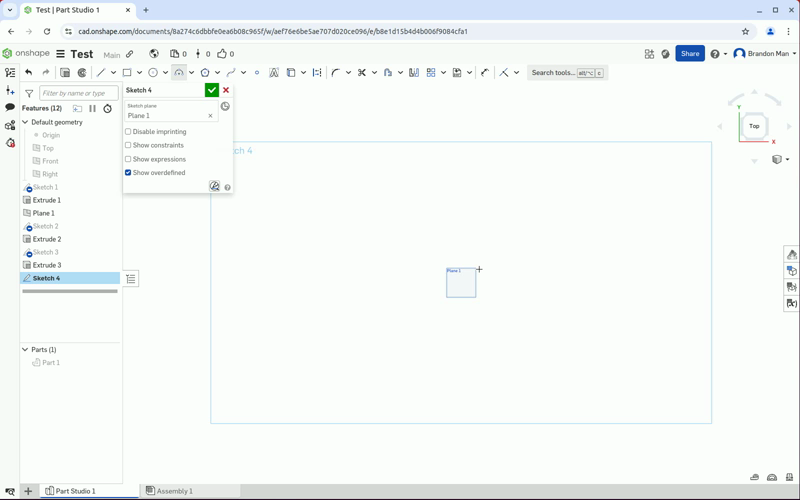
key_up(shift)
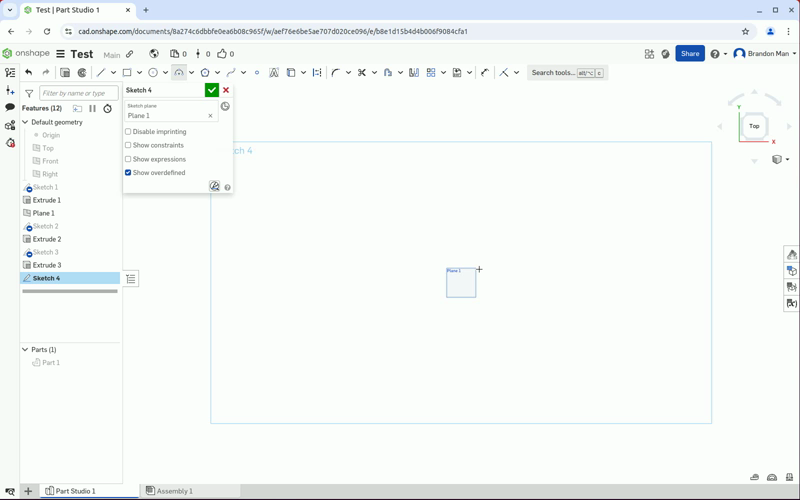
key_down(shift)
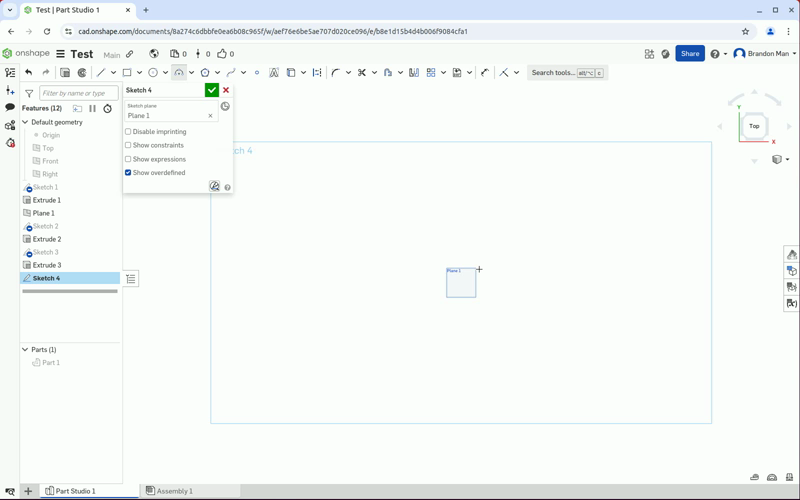
mouse_move(483, 282)
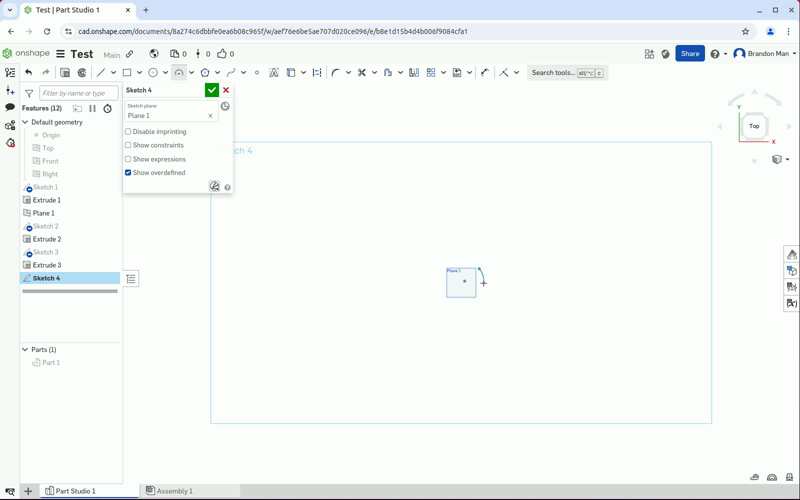
click(483, 282)
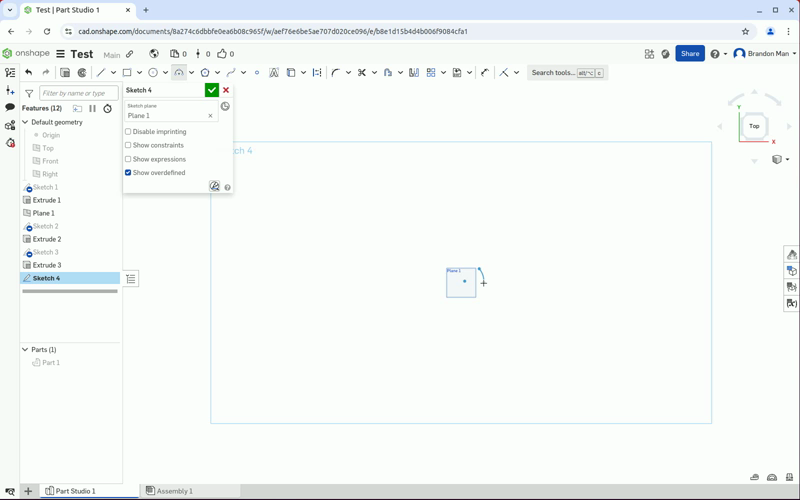
mouse_move(482, 275)
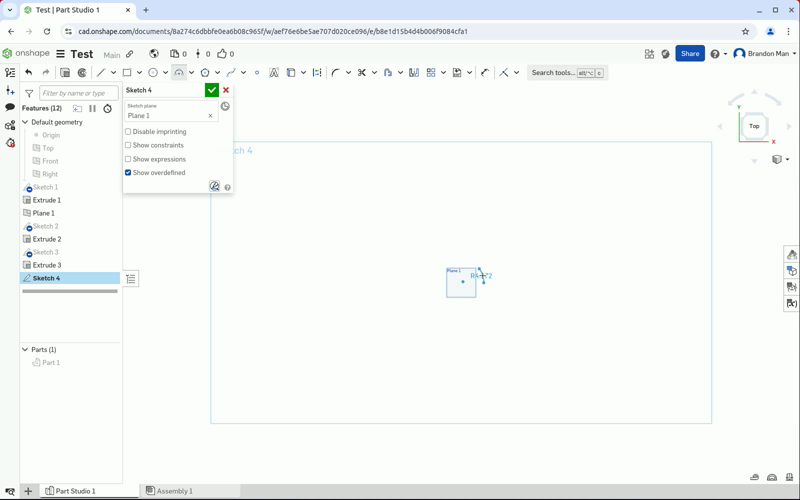
click(482, 275)
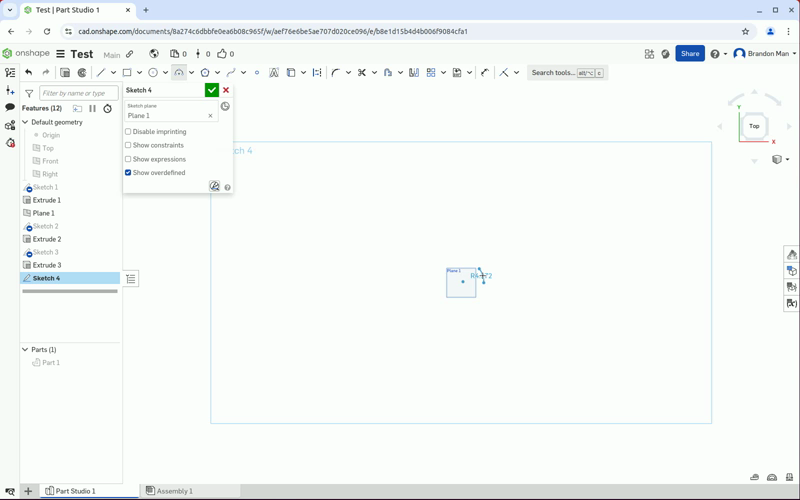
key_up(shift)
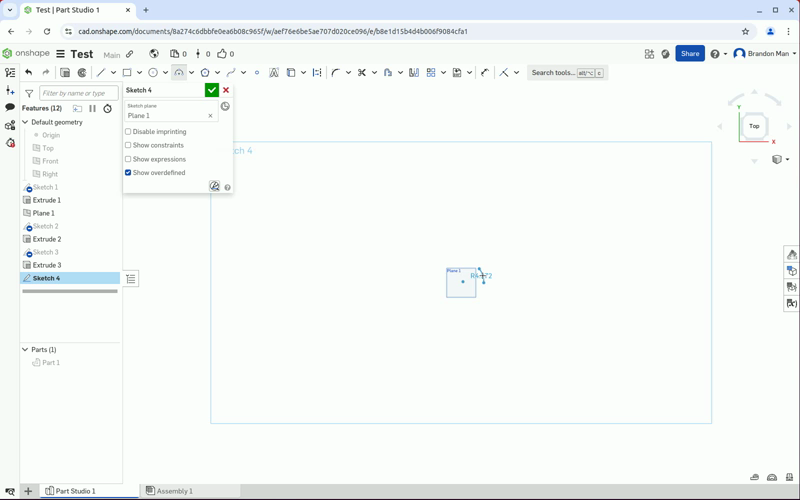
key(esc)
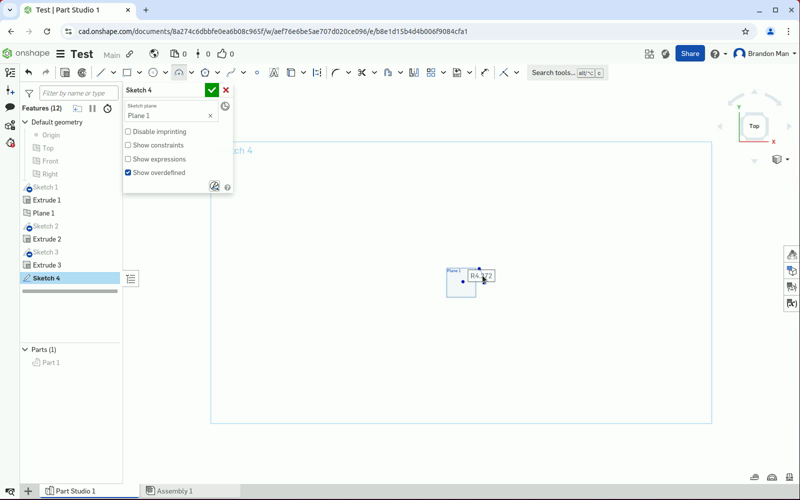
key(l)
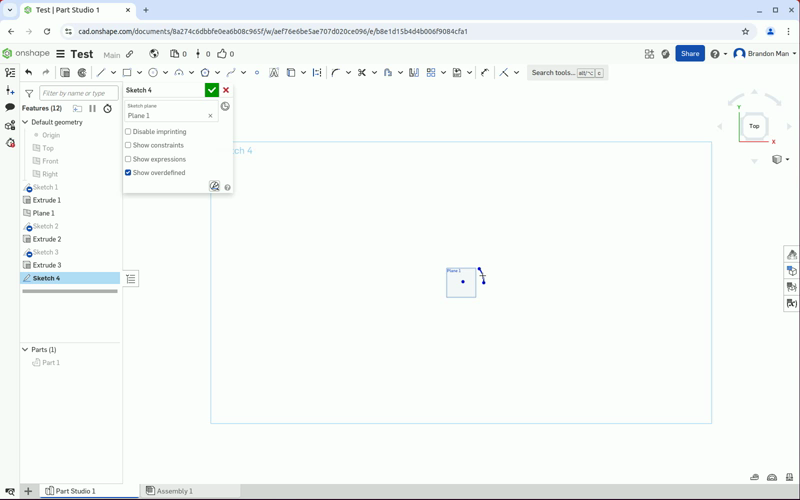
mouse_move(483, 282)
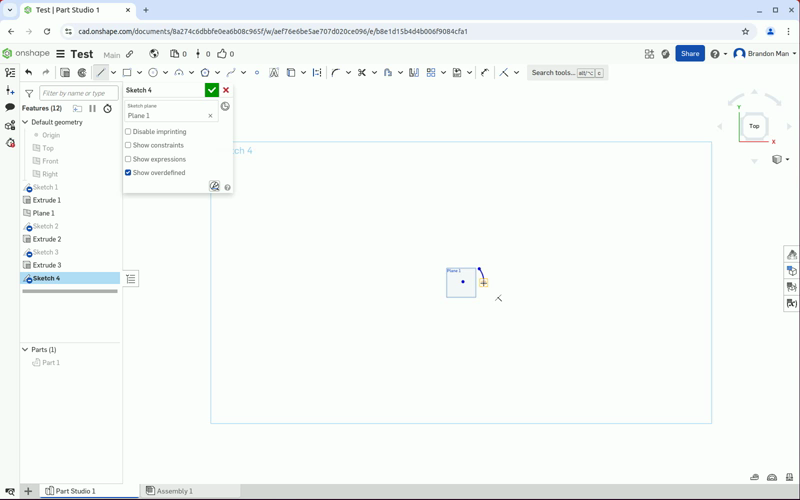
click(483, 282)
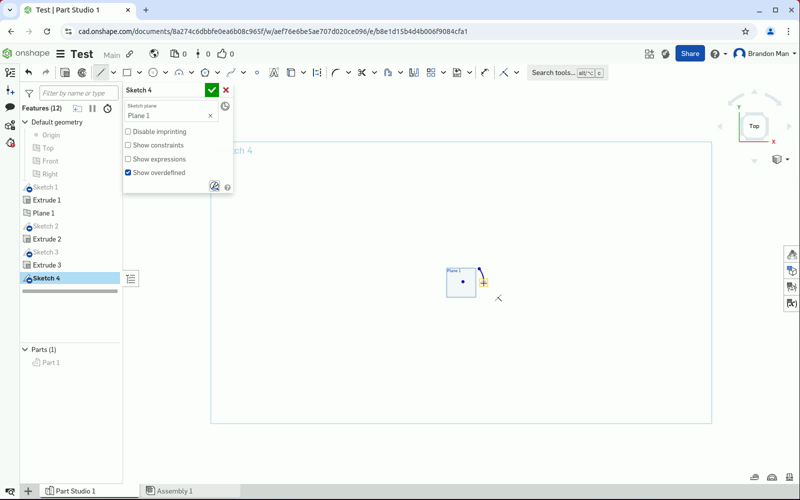
key_down(shift)
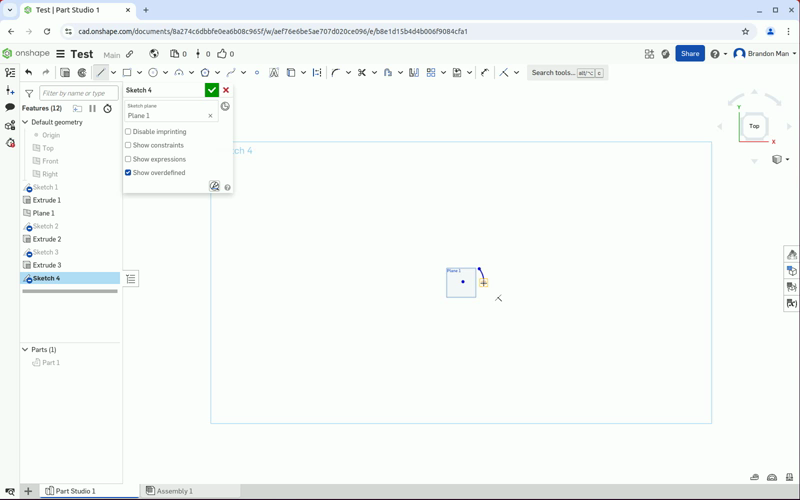
mouse_move(558, 282)
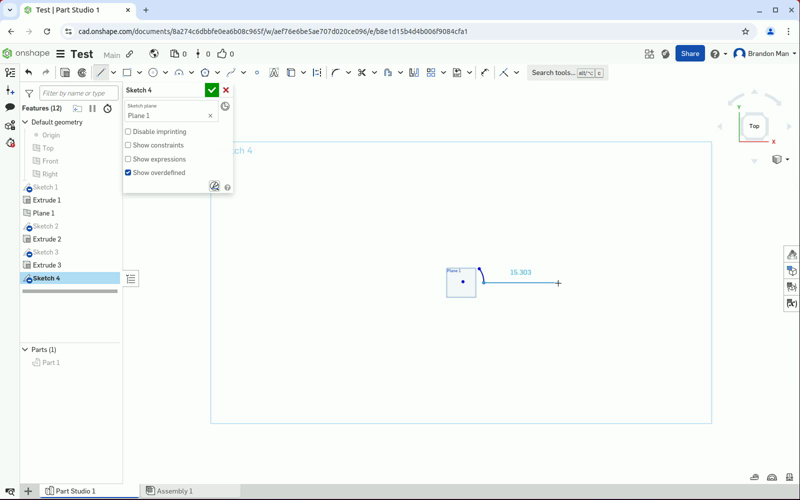
click(558, 282)
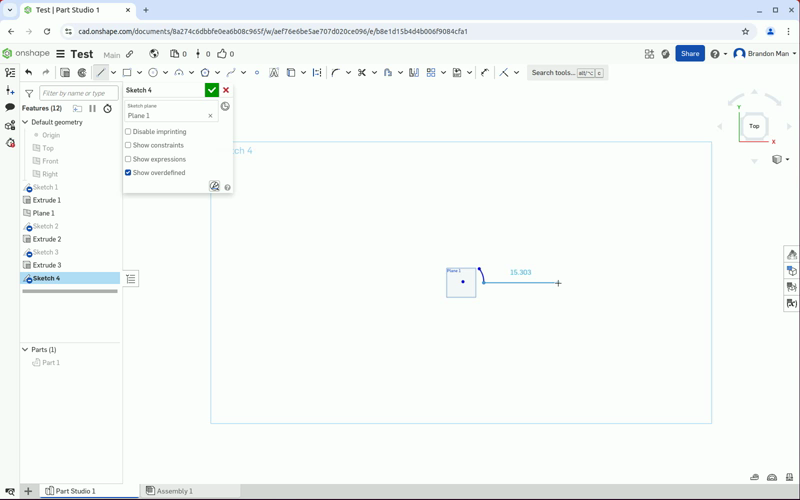
key_up(shift)
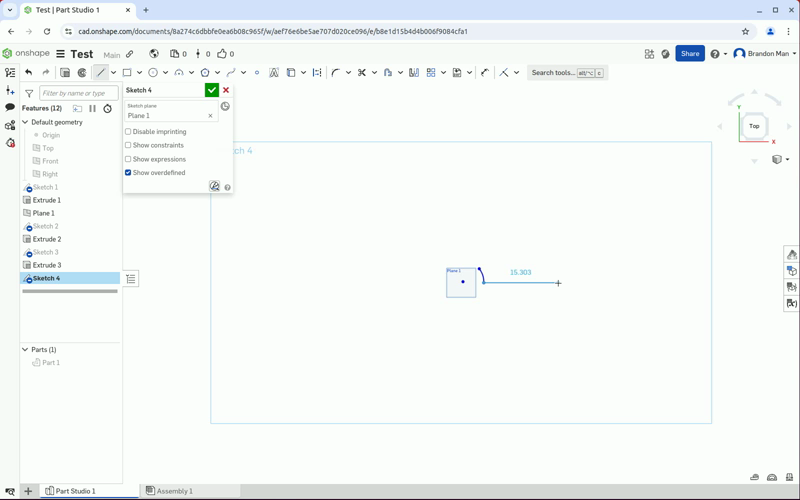
key_down(shift)
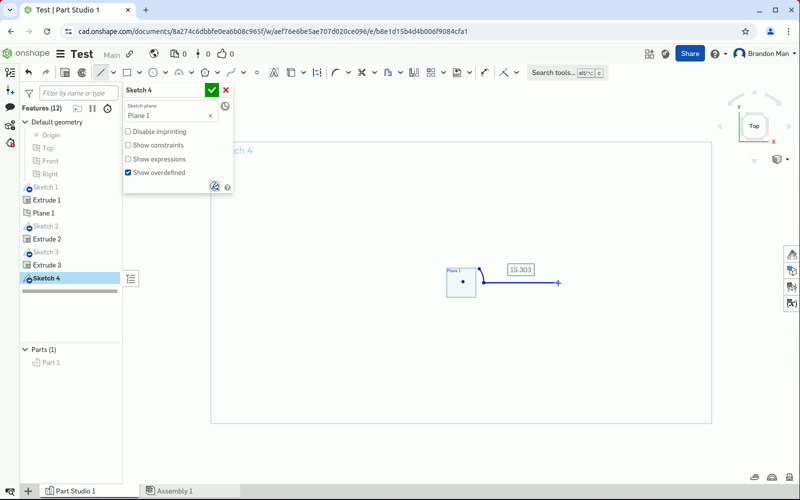
mouse_move(540, 224)
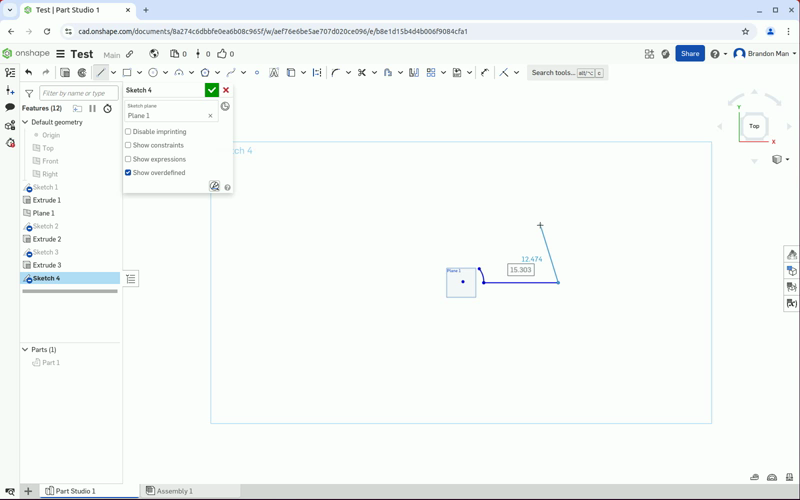
click(540, 224)
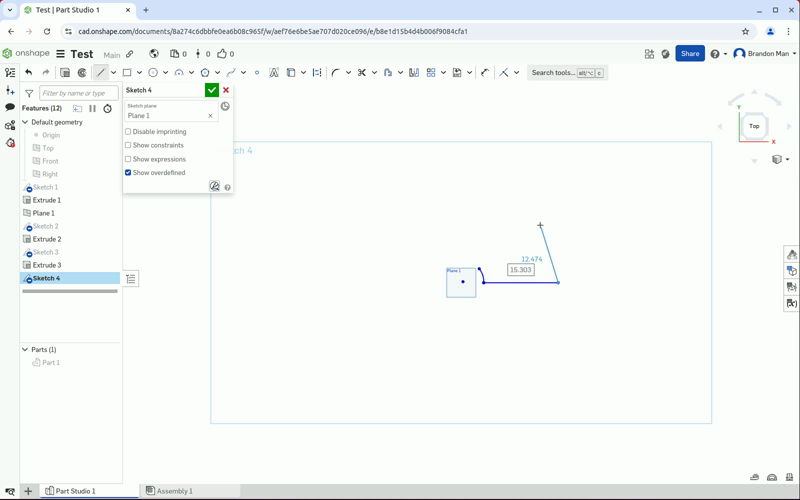
key_up(shift)
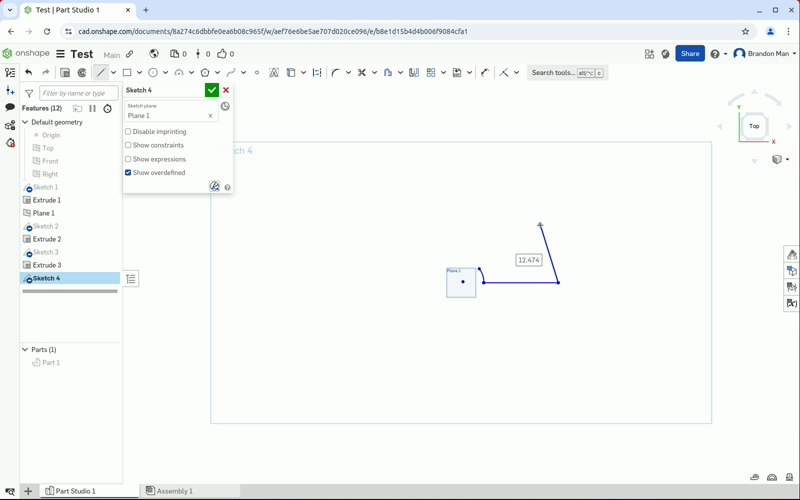
key_down(shift)
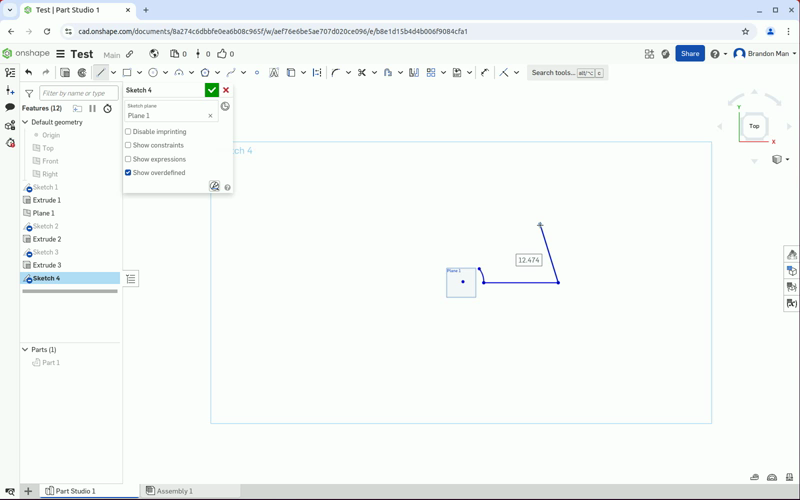
mouse_move(479, 268)
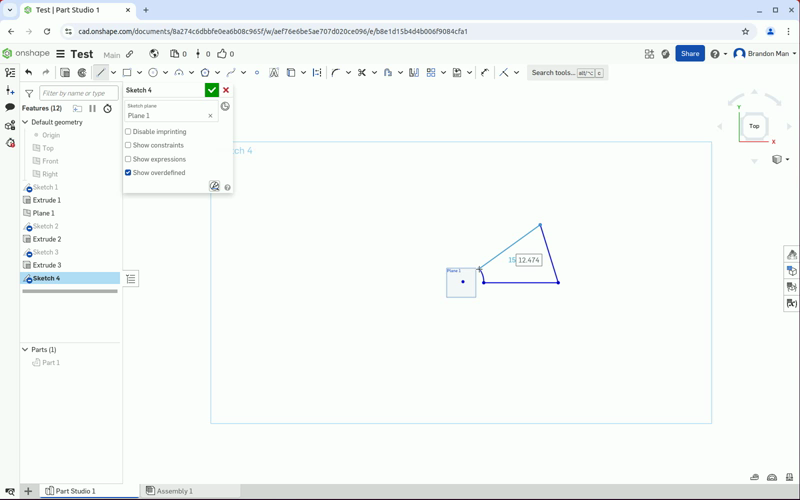
key_up(shift)
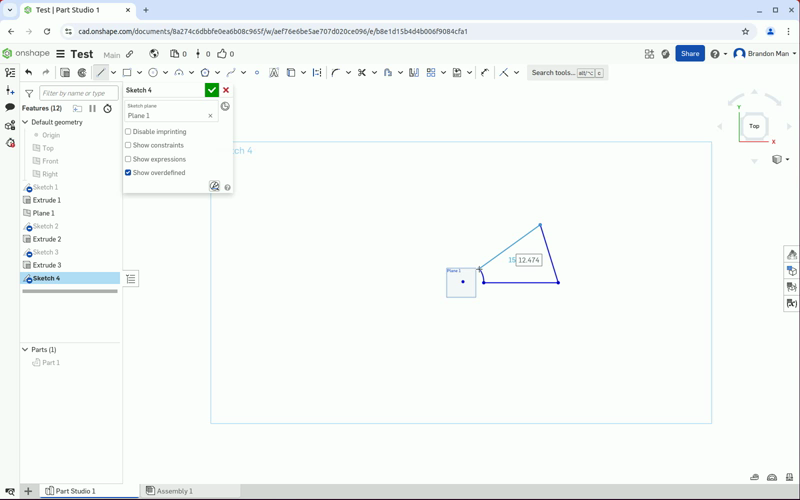
click(479, 268)
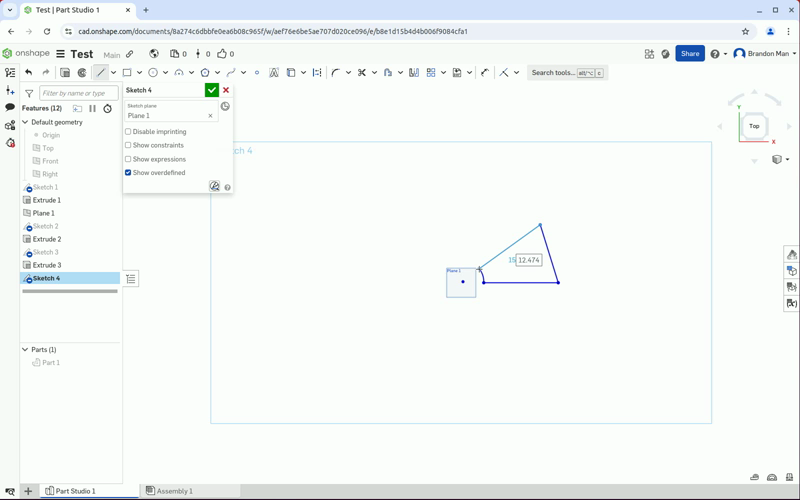
key(esc)
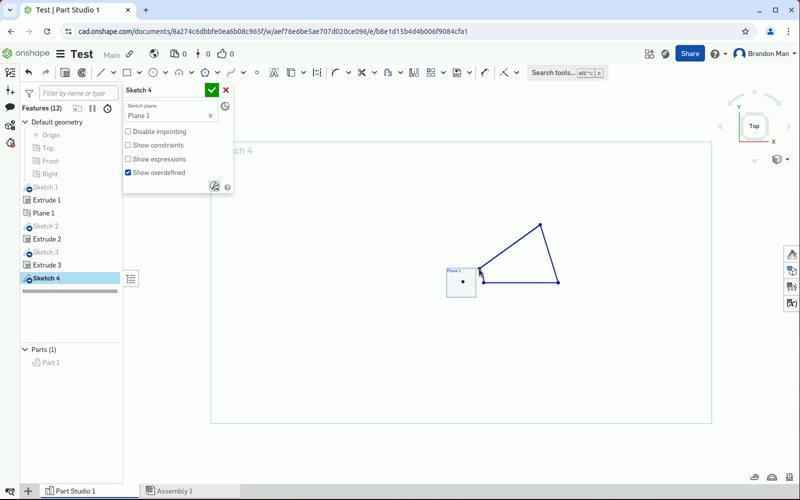
mouse_move(525, 264)
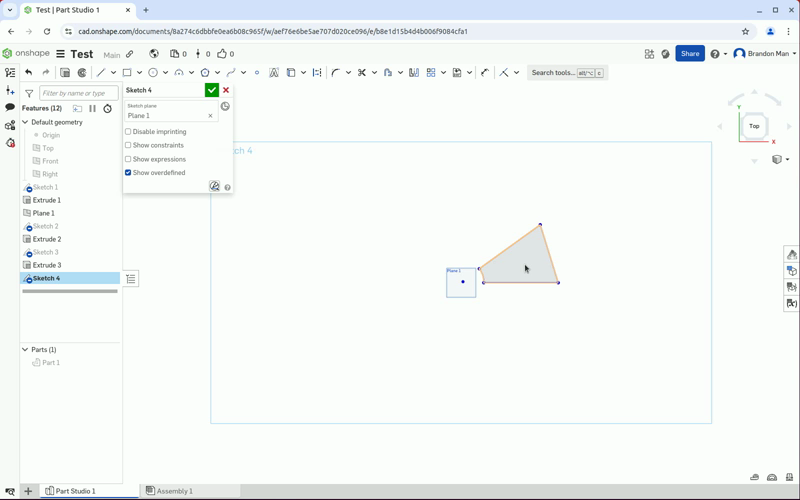
click(525, 264)
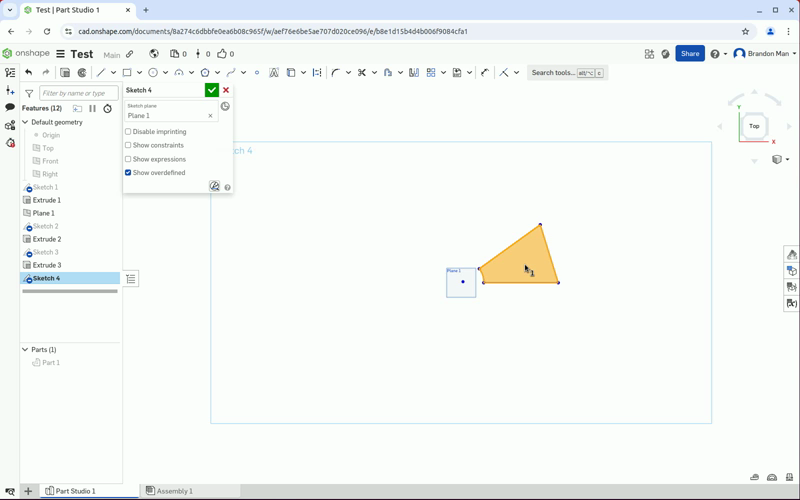
mouse_move(73, 352)
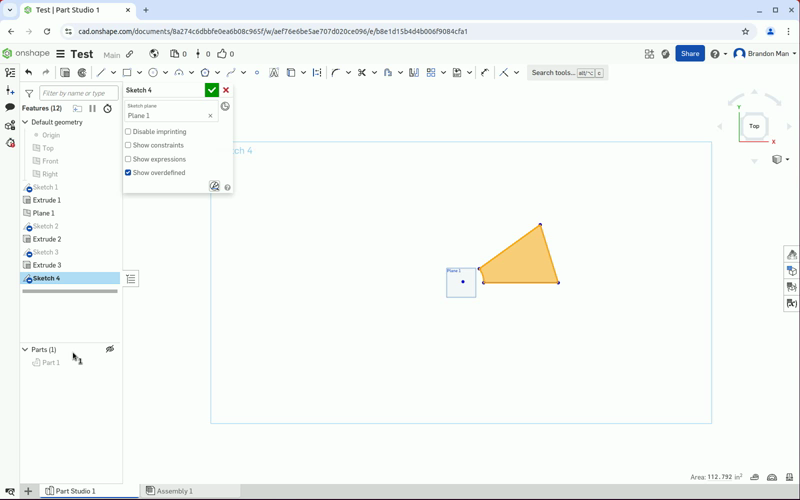
key(shift+y)
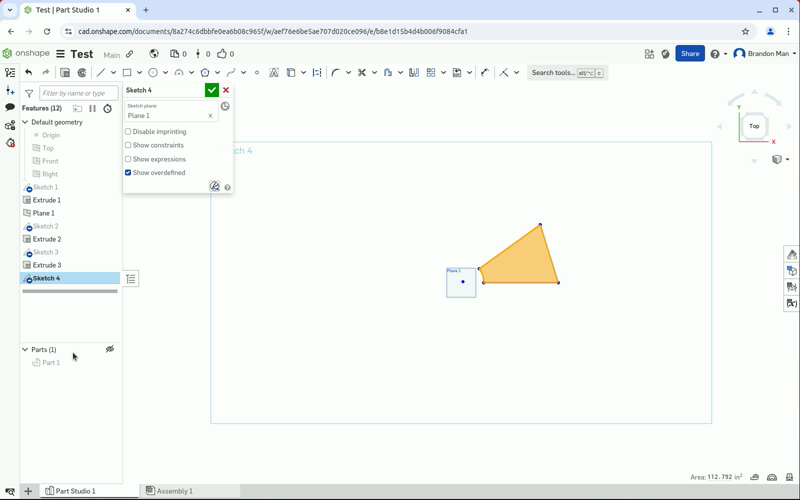
key(shift+e)
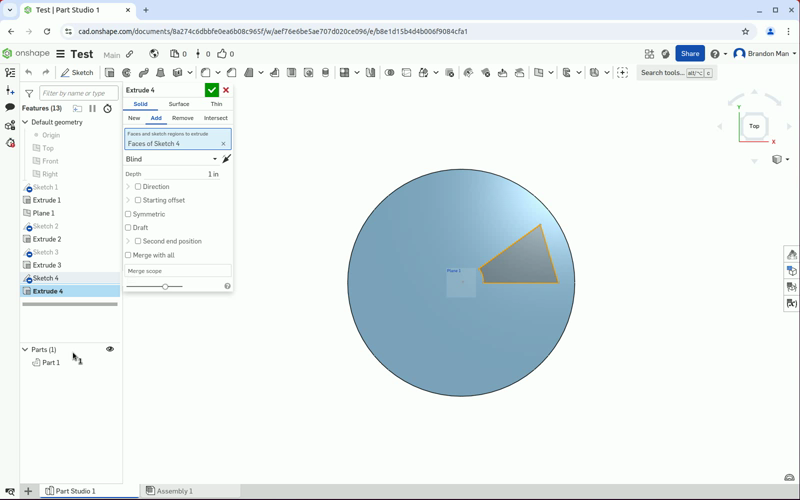
mouse_move(143, 106)
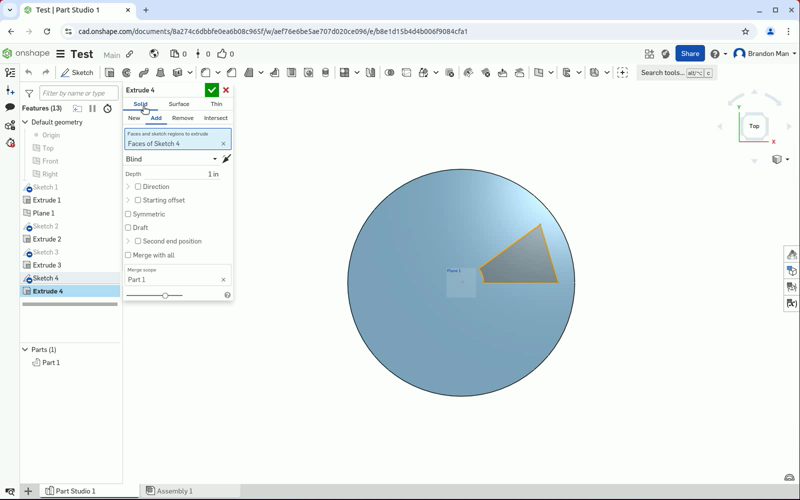
click(143, 106)
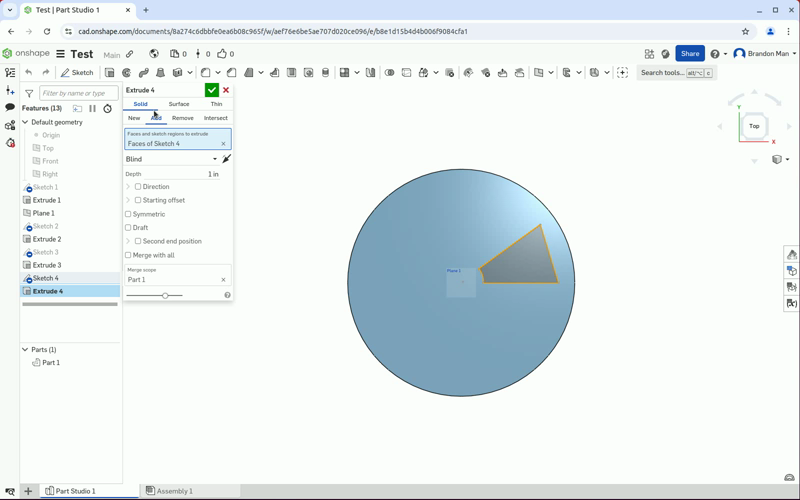
mouse_move(186, 120)
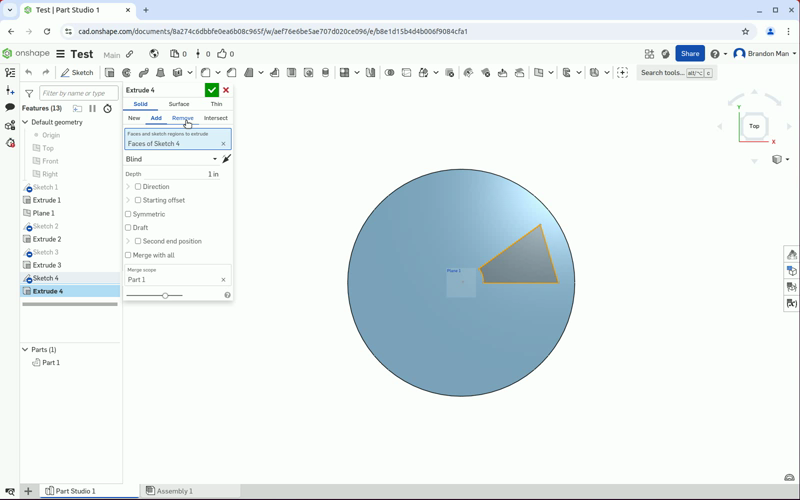
click(186, 120)
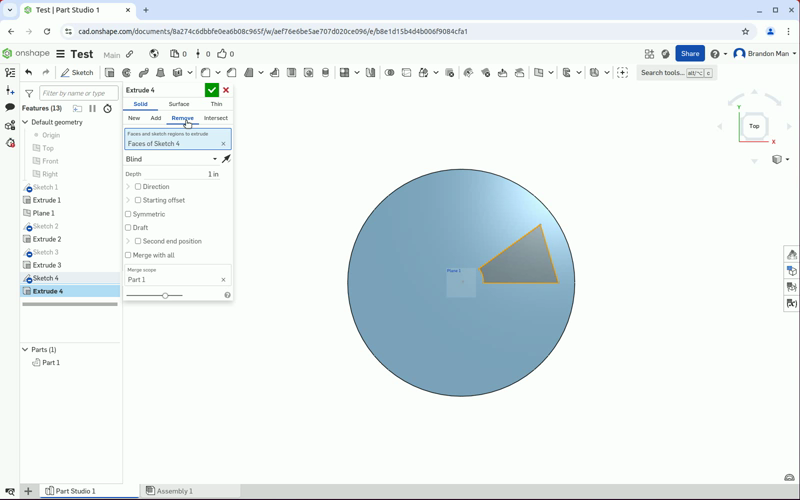
key(tab, 4)
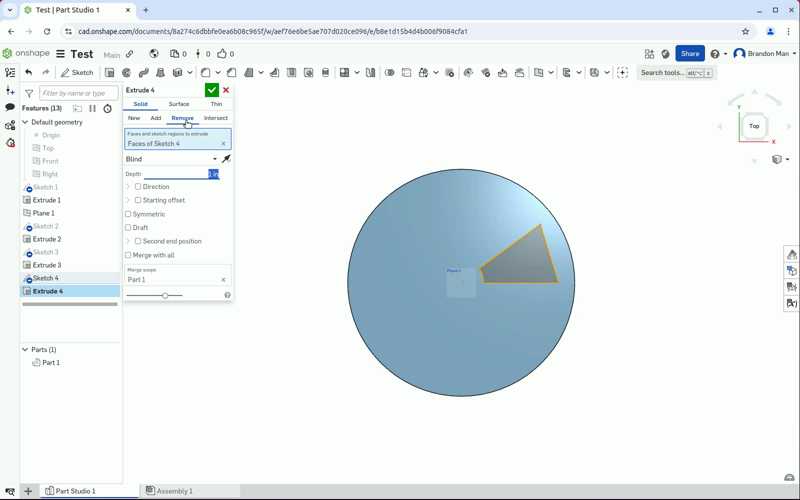
text(30.811)
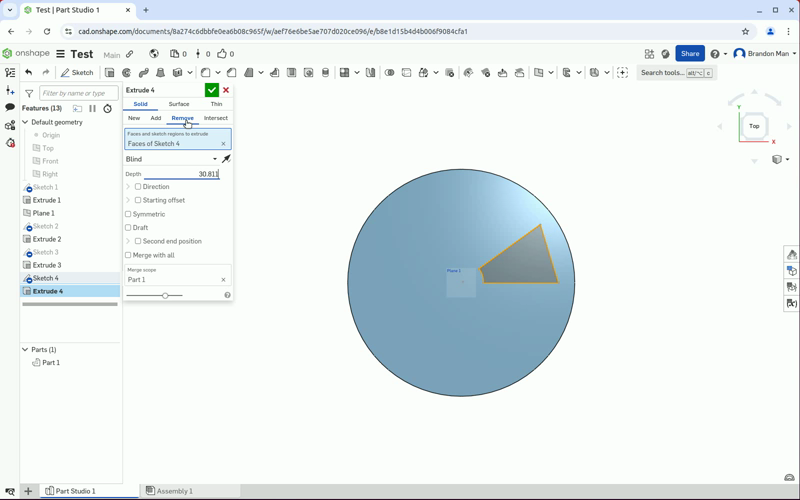
key(tab, 6)
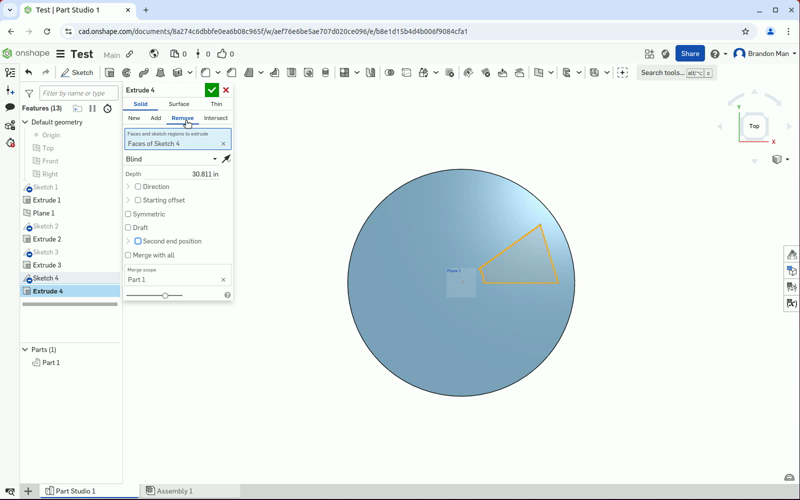
key(space)
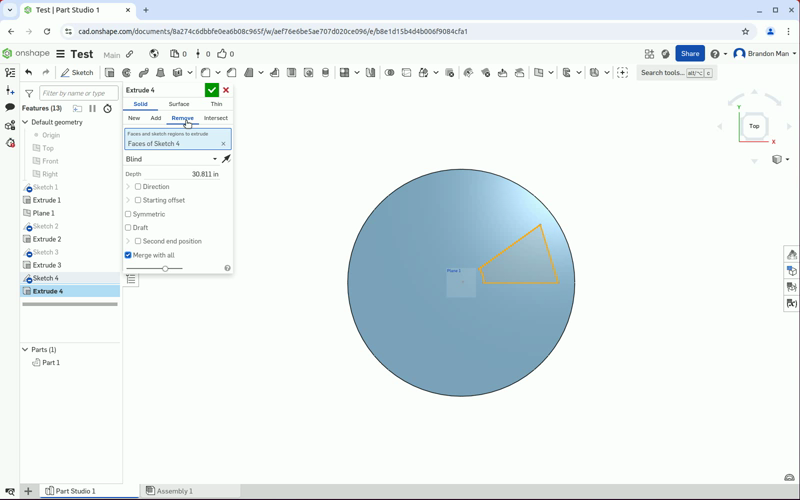
key(enter)
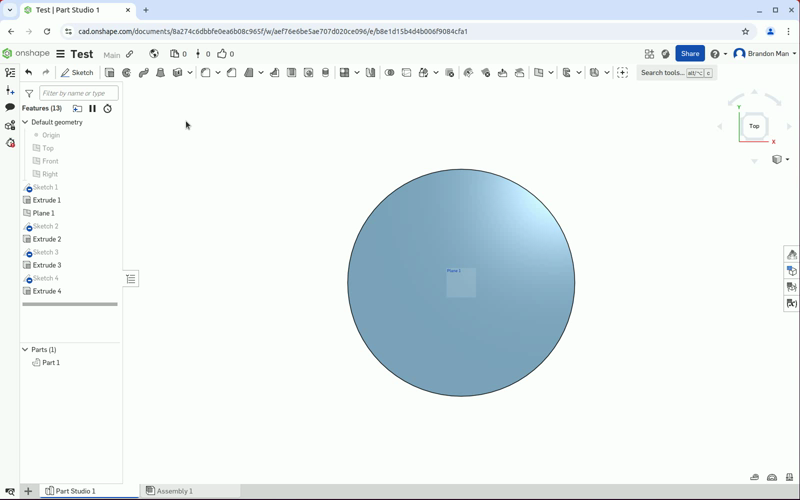
key(shift+h)
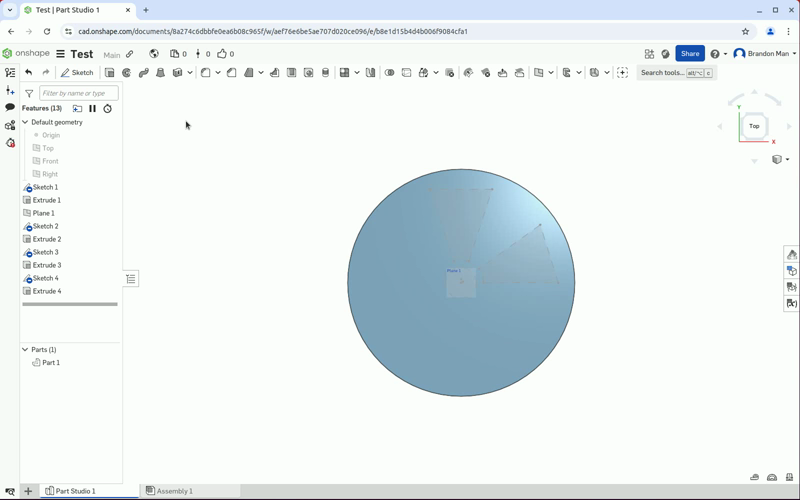
key(shift+h)
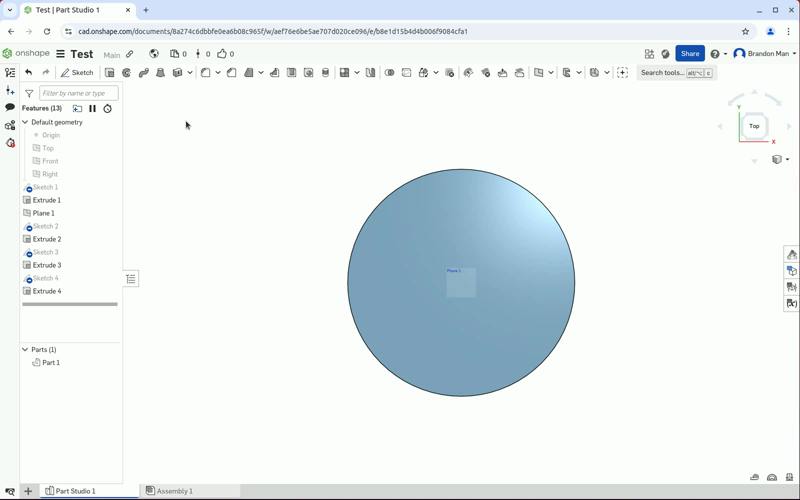
mouse_move(73, 189)
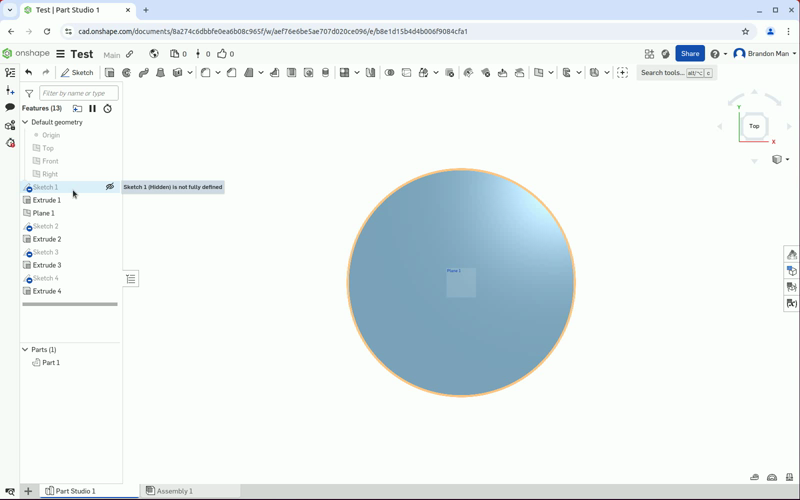
click(73, 189)
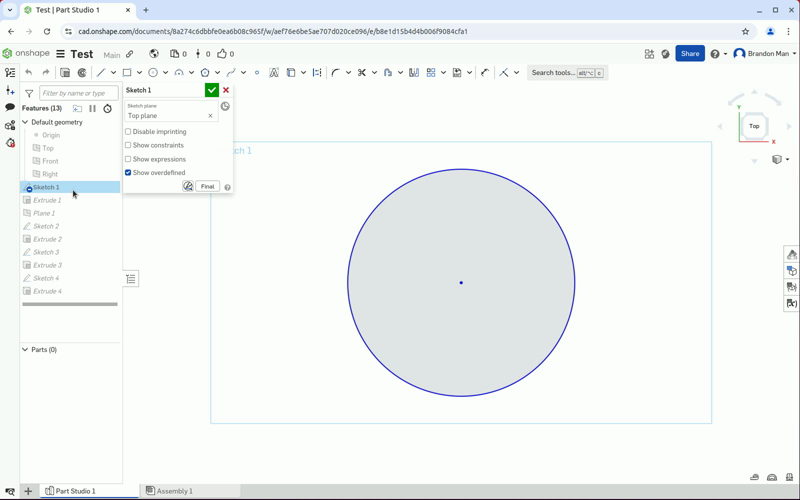
mouse_move(229, 92)
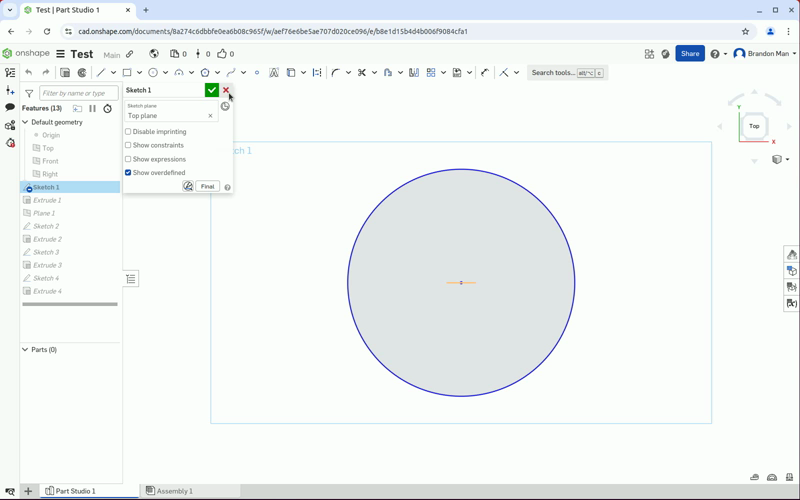
click(229, 92)
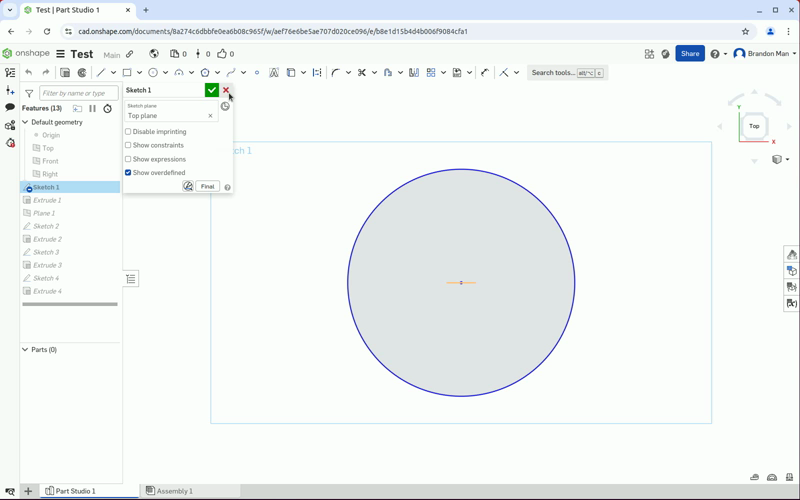
key(shift+s)
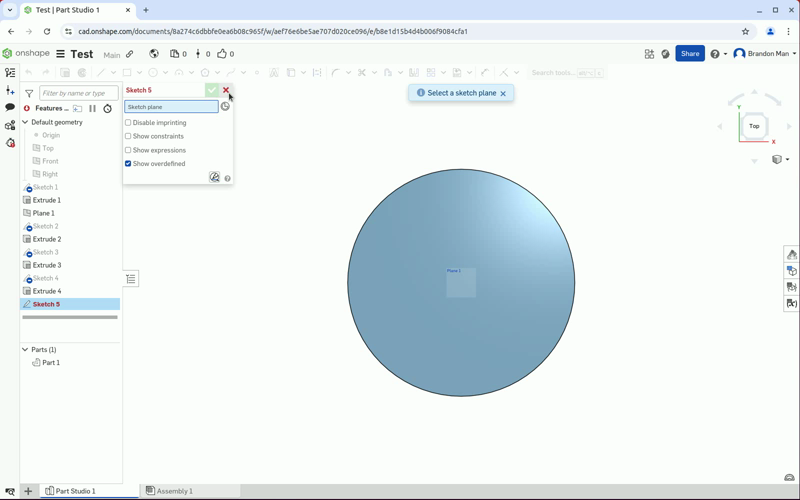
mouse_move(73, 215)
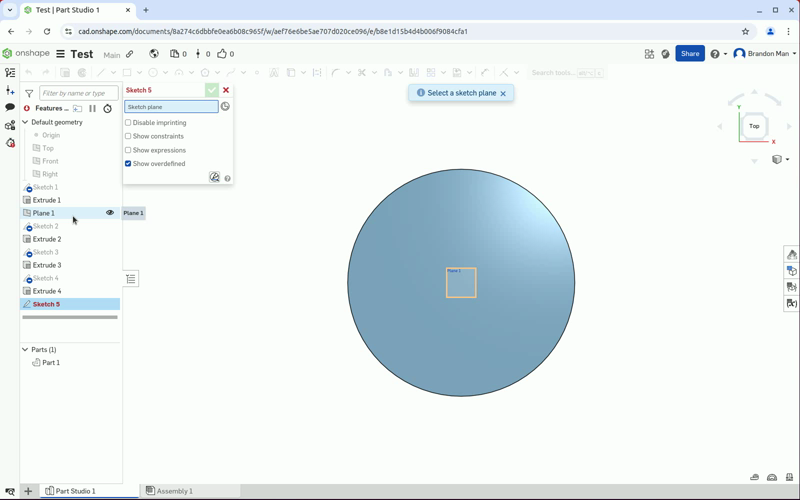
click(73, 215)
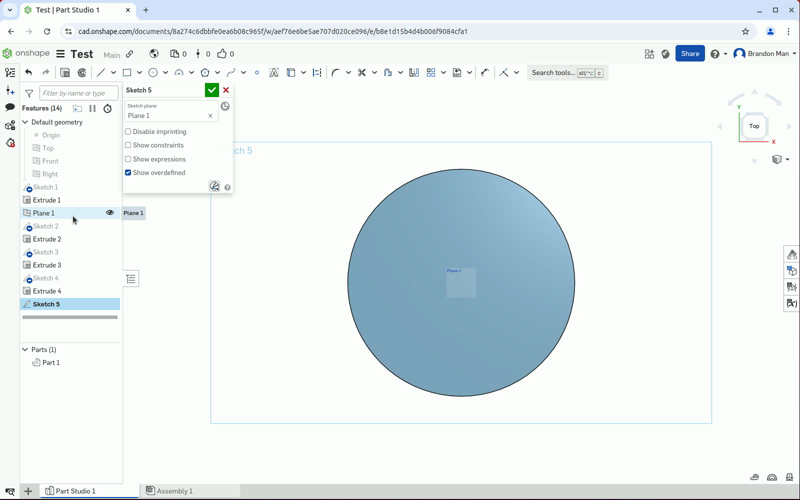
mouse_move(73, 352)
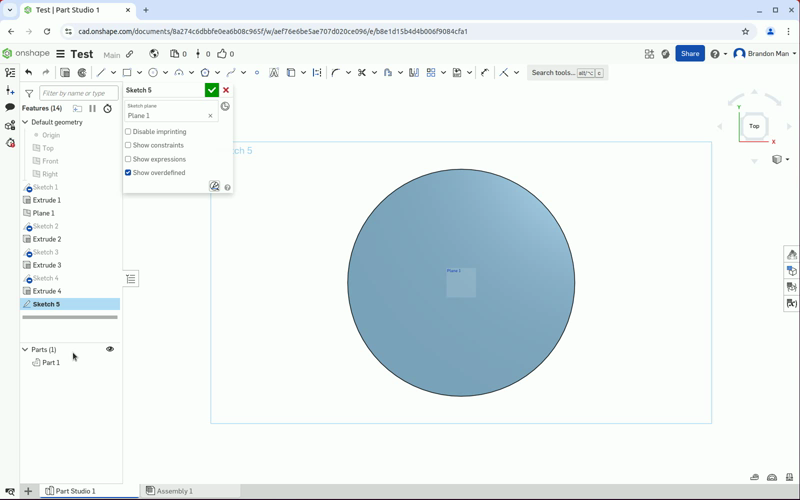
key(y)
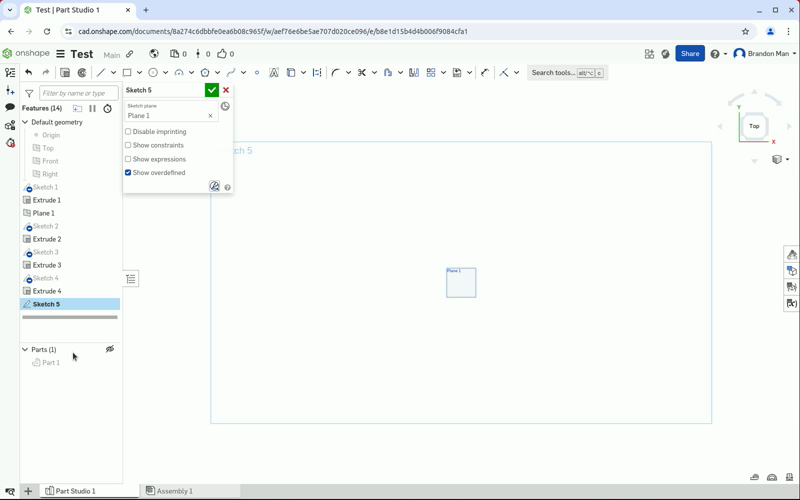
key(l)
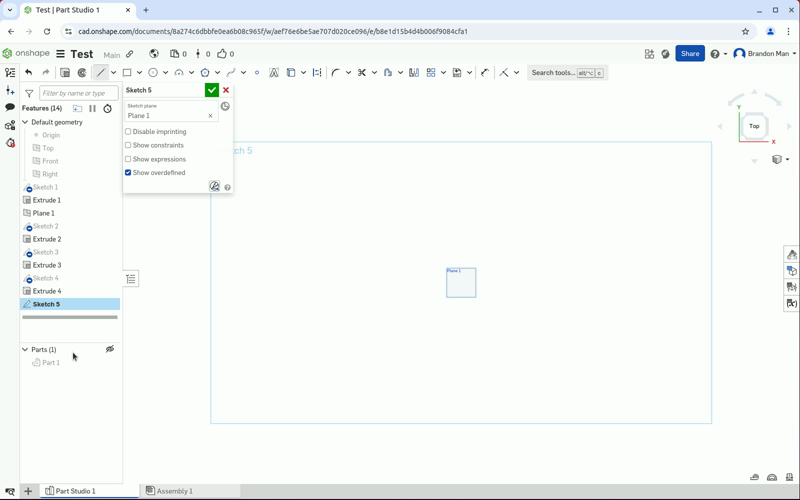
key_down(shift)
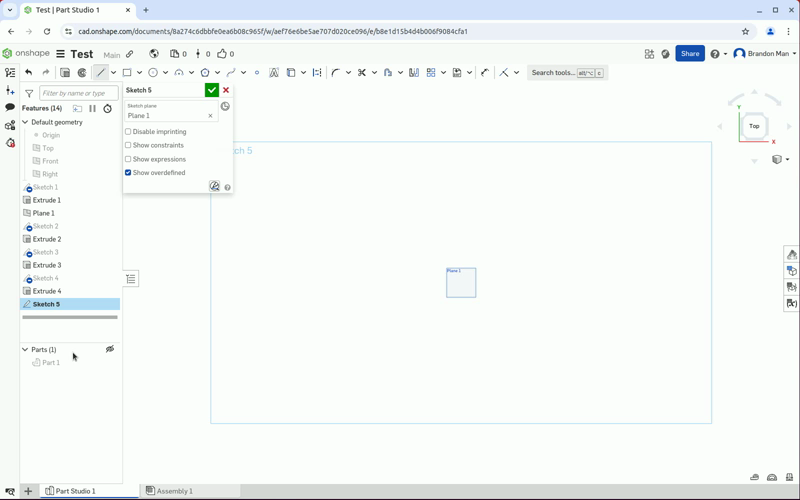
mouse_move(467, 305)
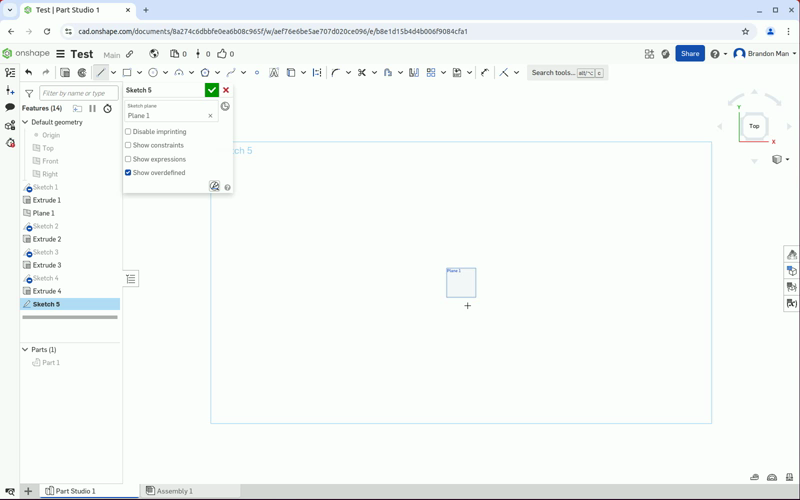
click(467, 305)
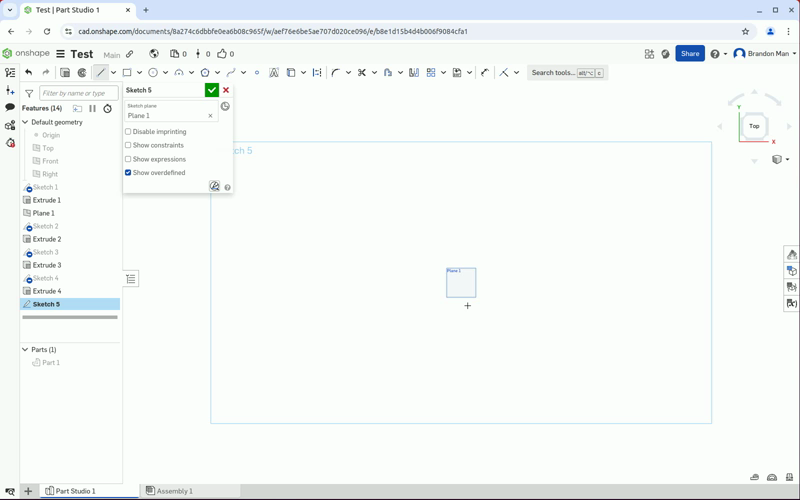
key_up(shift)
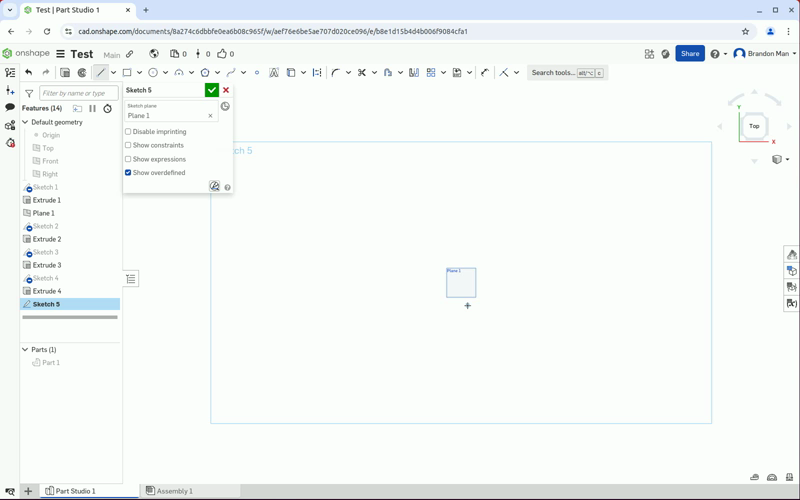
key_down(shift)
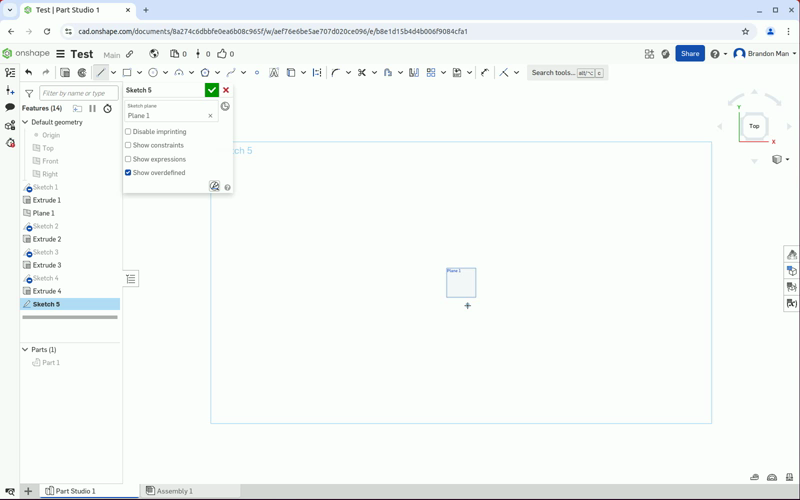
mouse_move(490, 376)
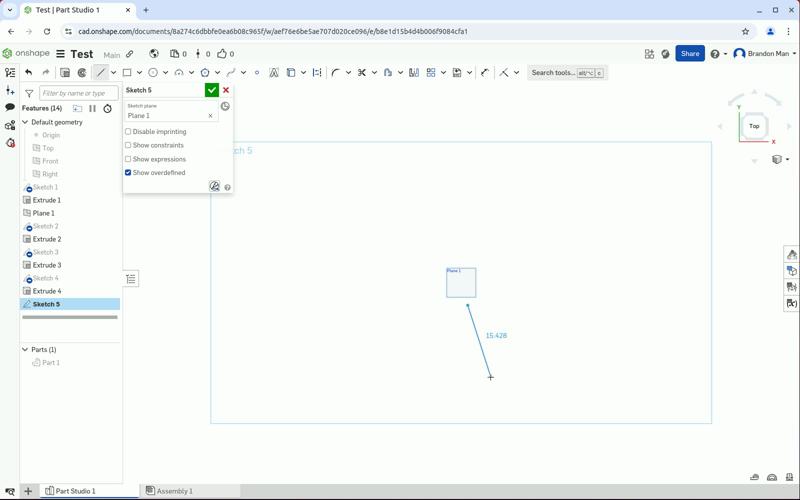
click(490, 376)
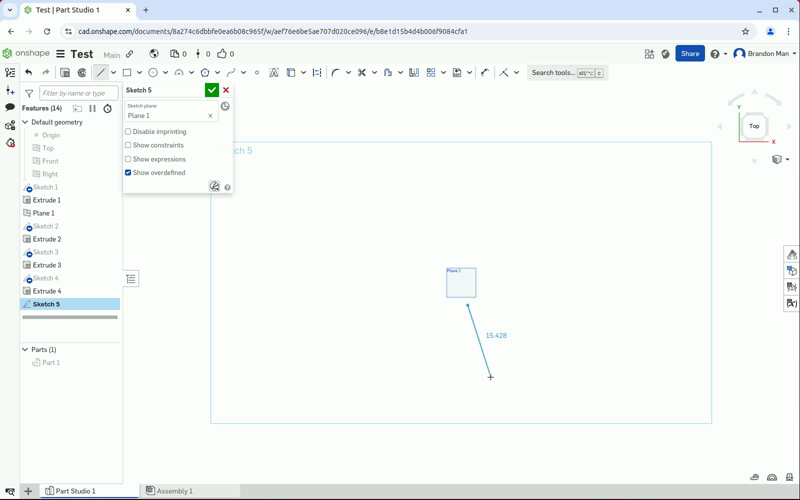
key_up(shift)
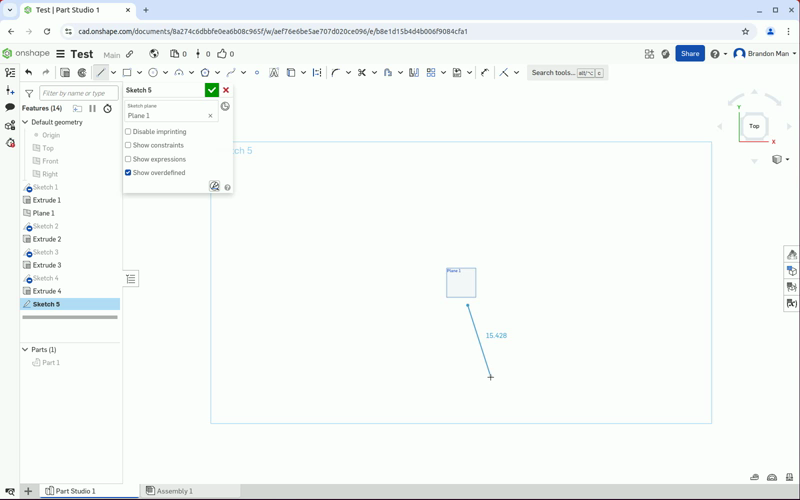
key_down(shift)
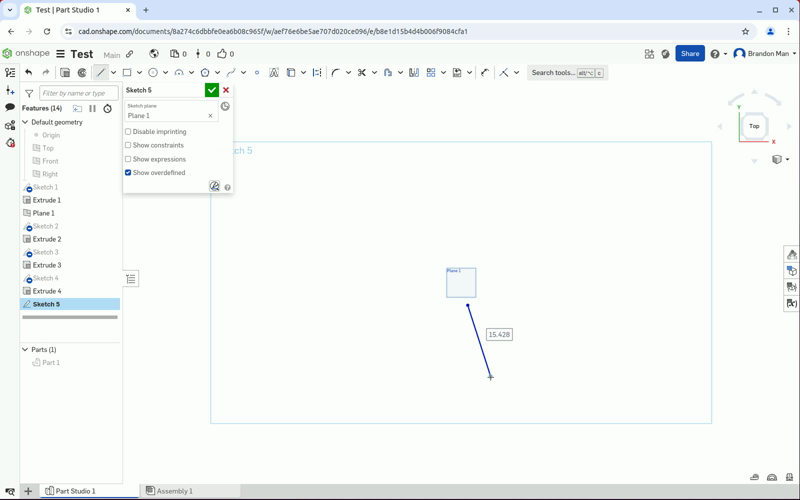
mouse_move(540, 339)
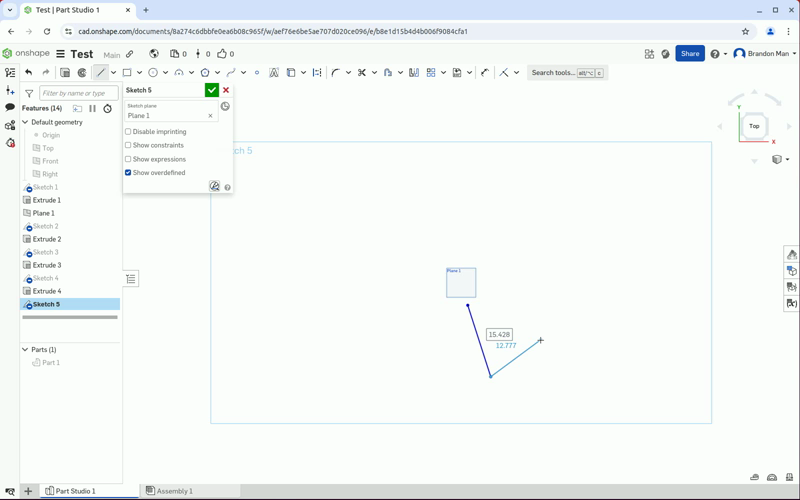
click(540, 339)
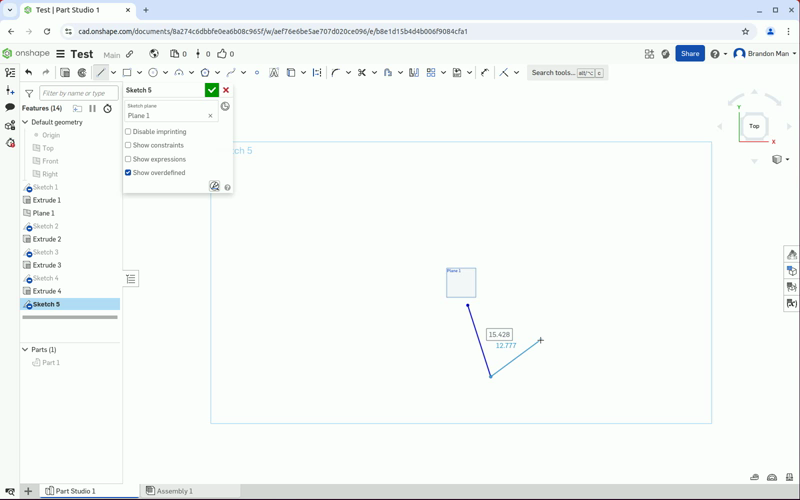
key_up(shift)
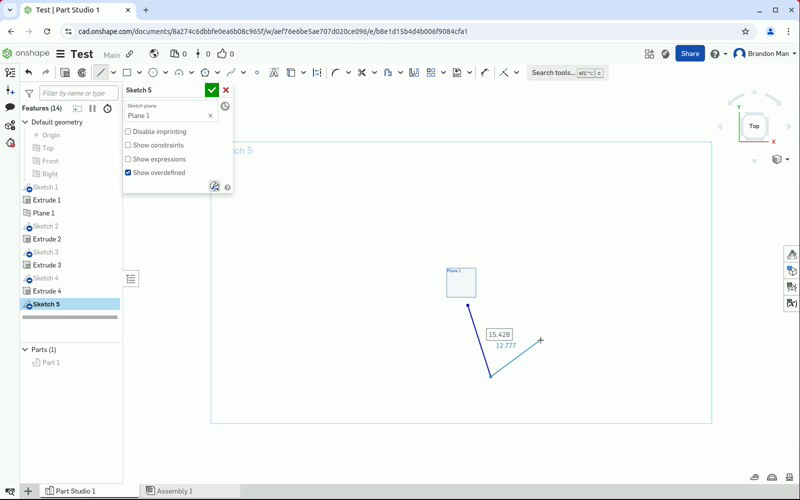
key_down(shift)
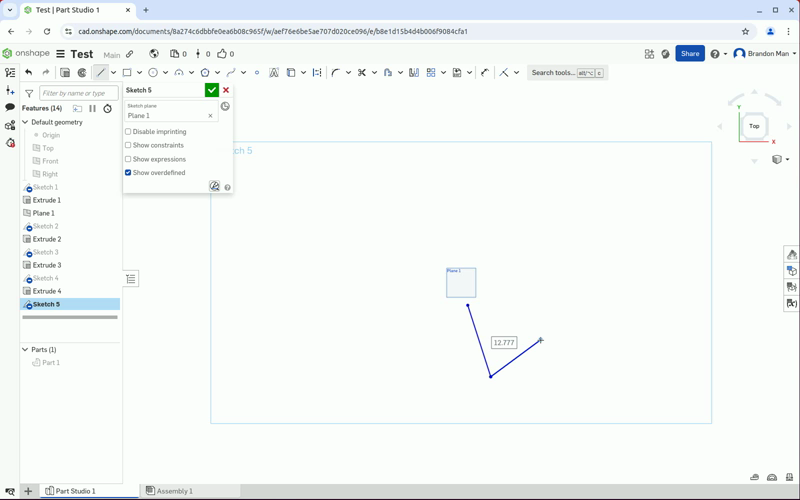
mouse_move(479, 296)
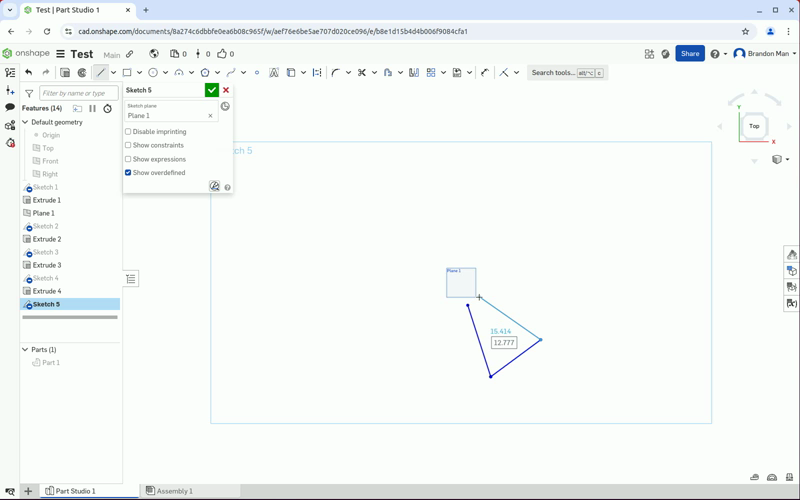
click(479, 296)
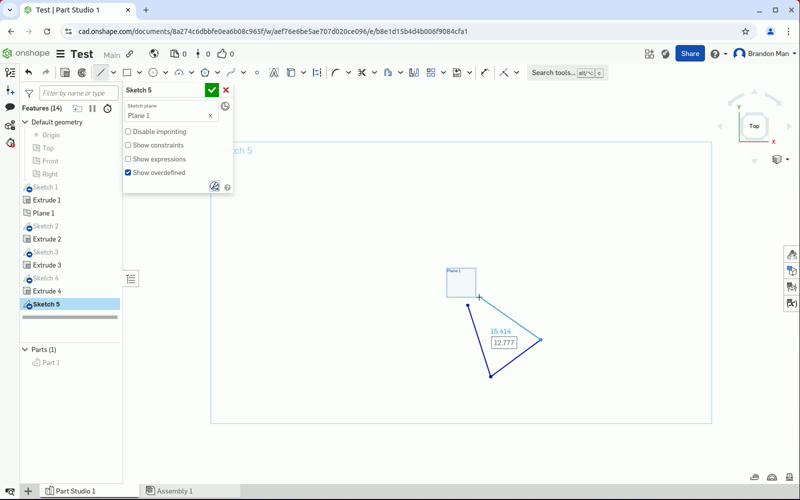
key_up(shift)
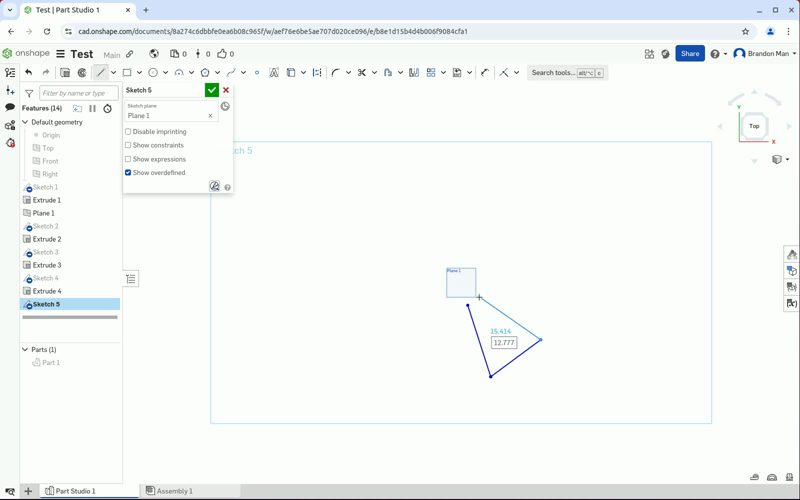
key(esc)
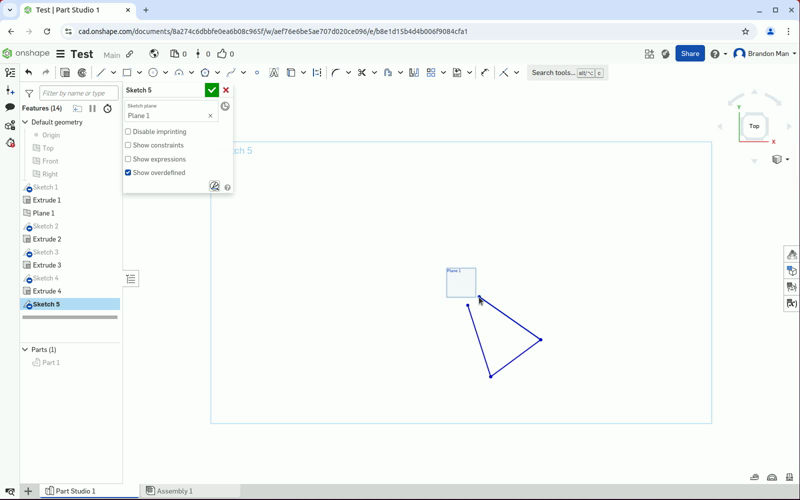
key(a)
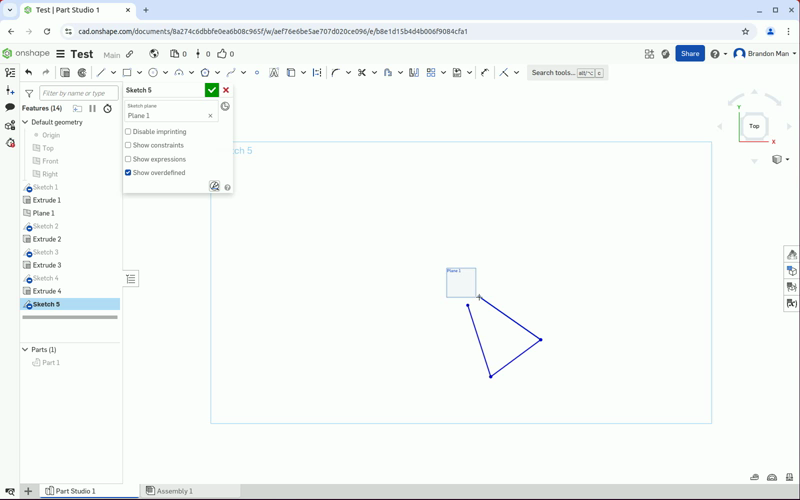
mouse_move(479, 296)
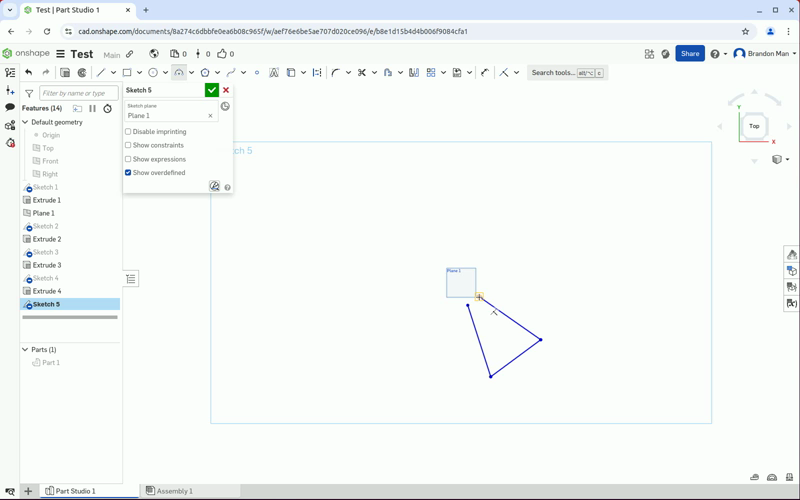
click(479, 296)
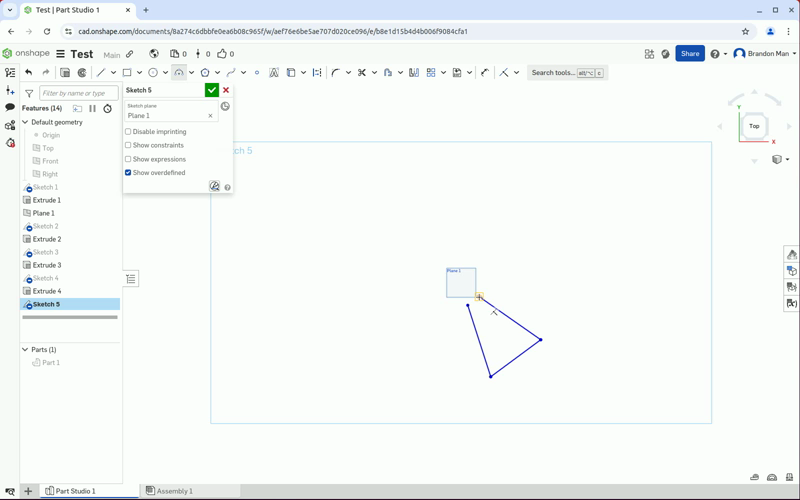
mouse_move(467, 305)
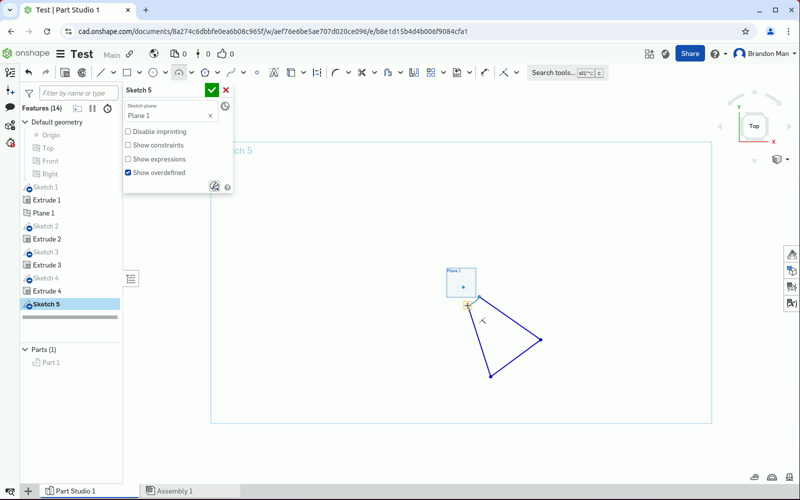
click(467, 305)
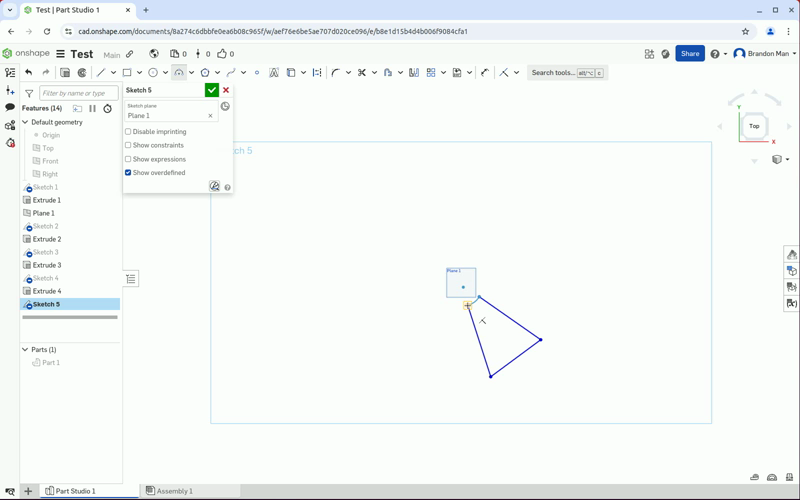
key_down(shift)
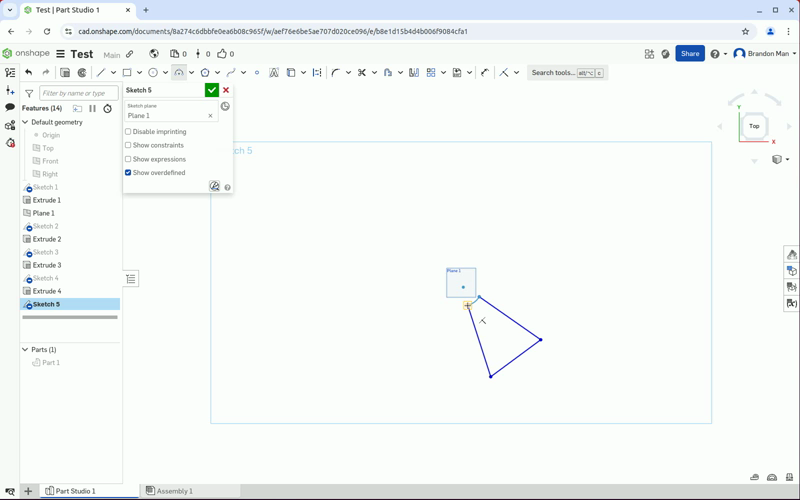
mouse_move(474, 301)
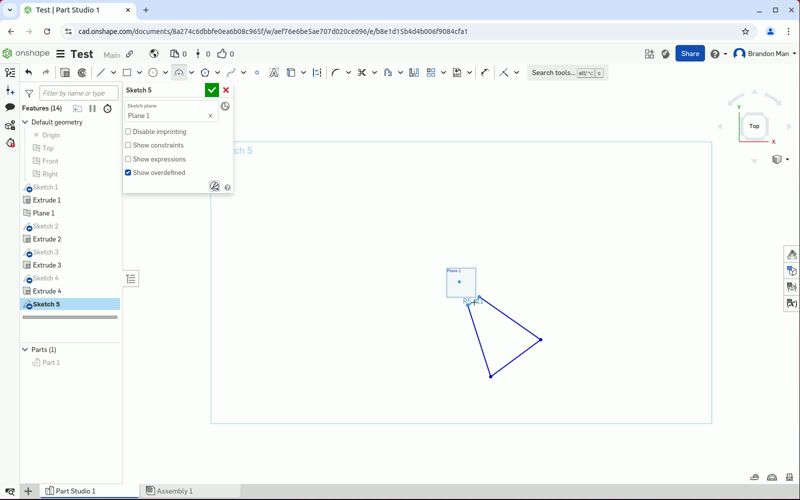
click(474, 301)
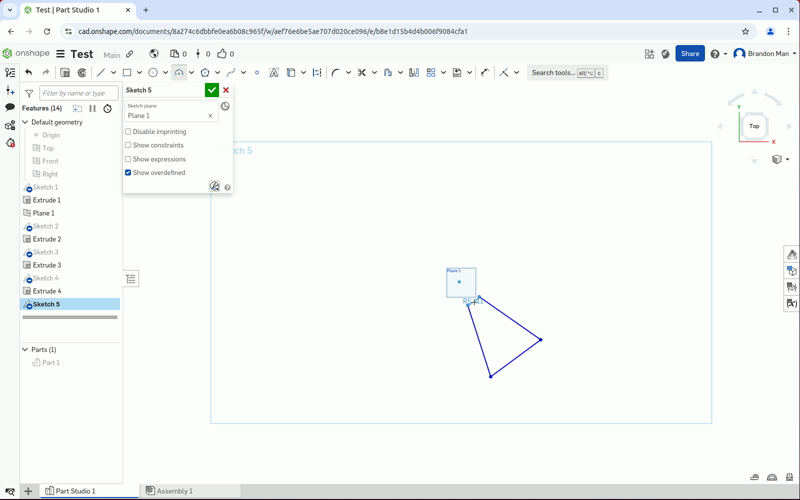
key_up(shift)
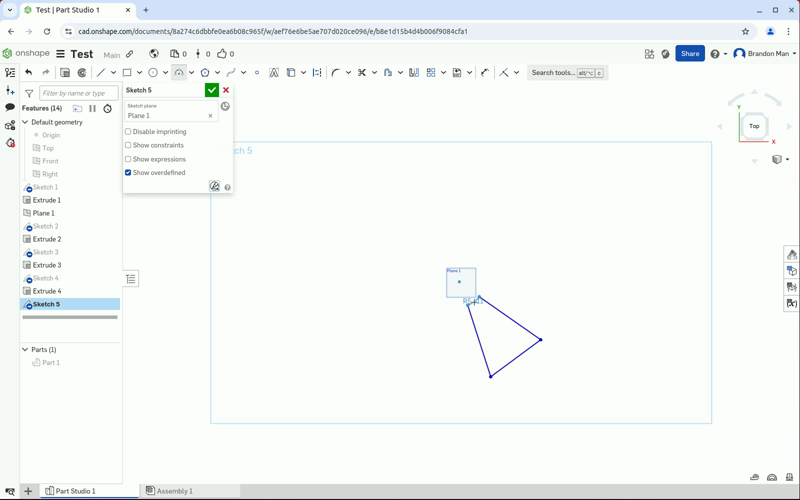
key(esc)
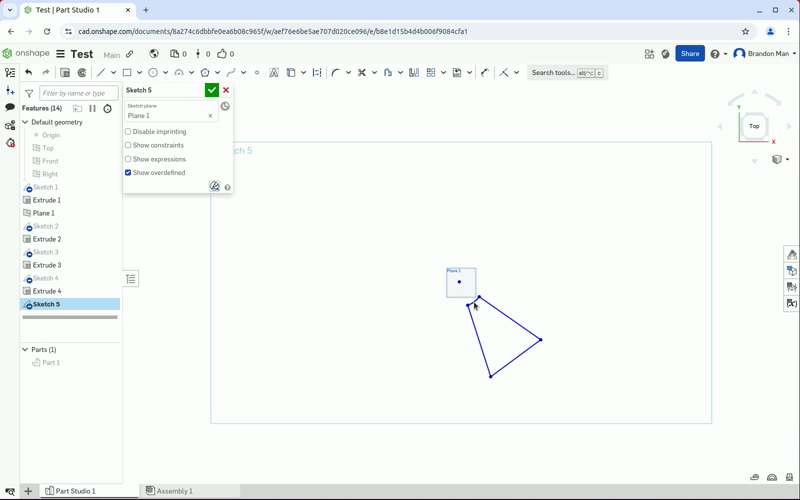
mouse_move(497, 333)
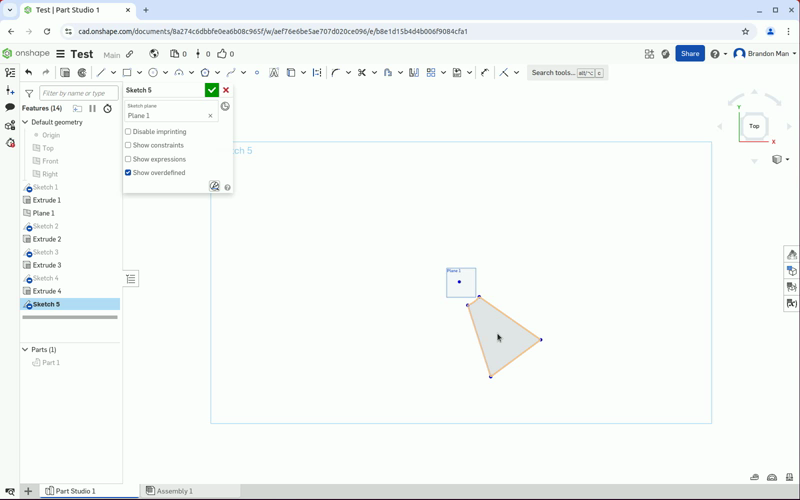
click(497, 333)
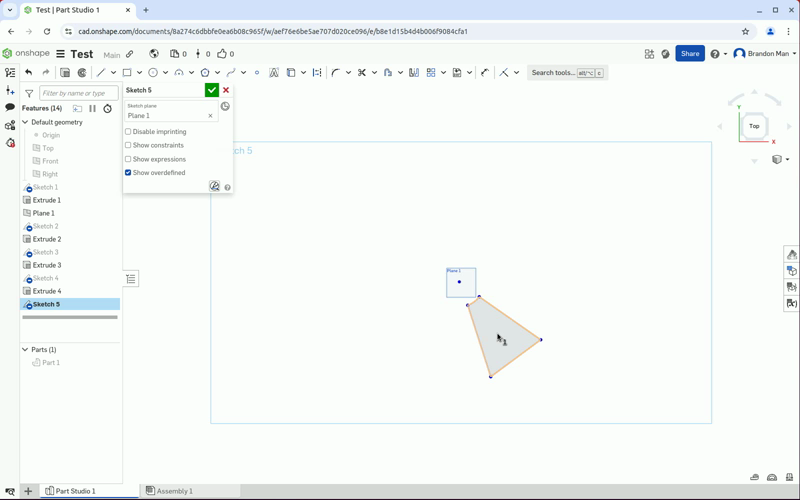
mouse_move(73, 352)
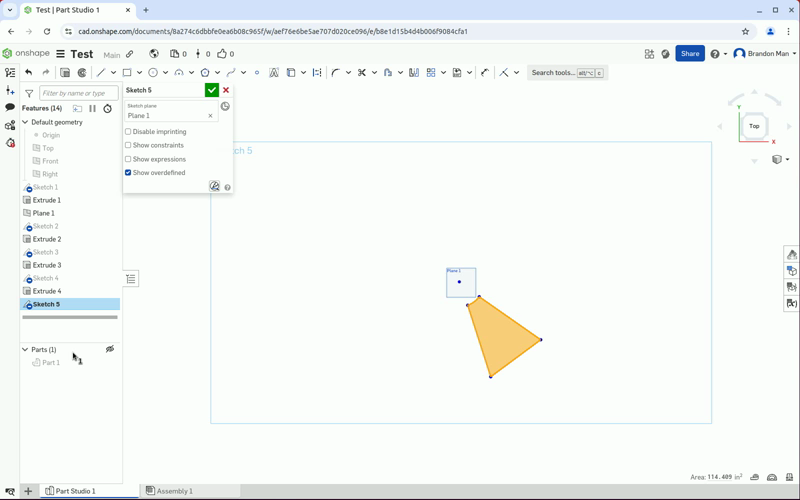
key(shift+y)
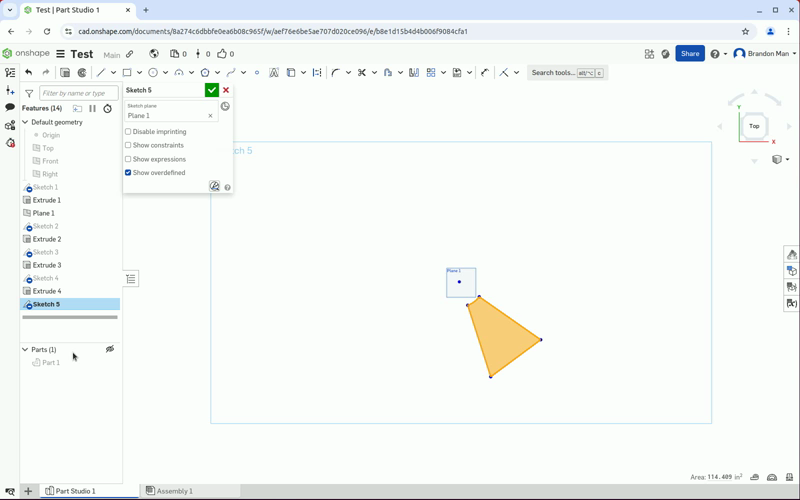
key(shift+e)
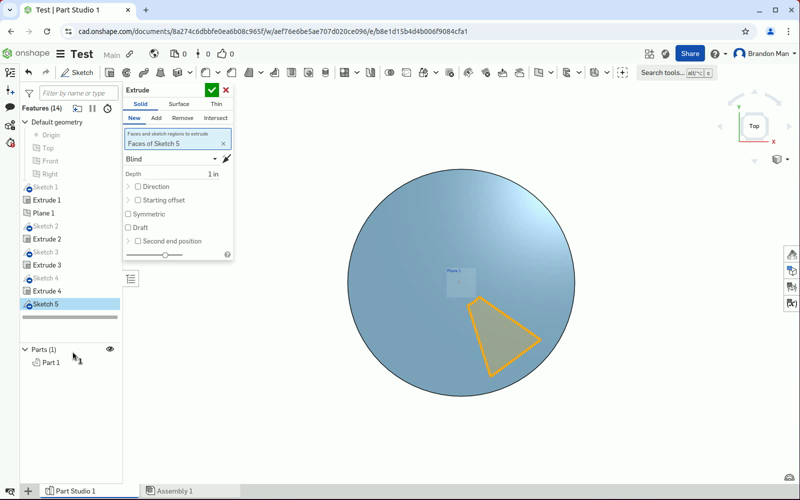
mouse_move(143, 106)
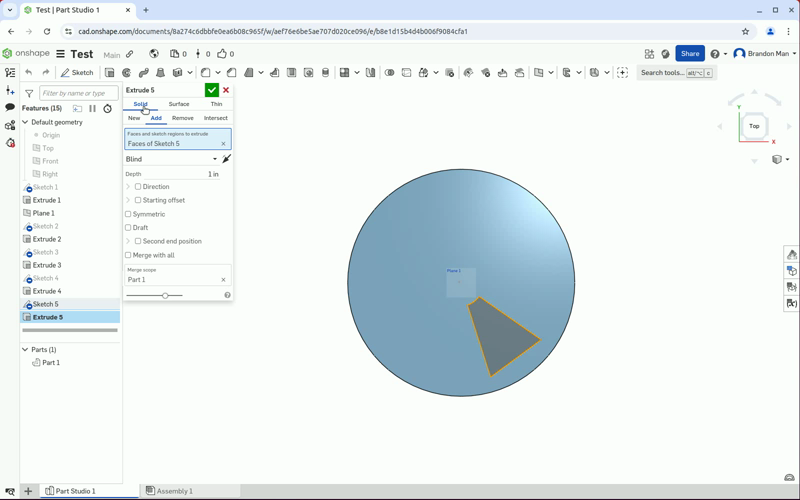
click(143, 106)
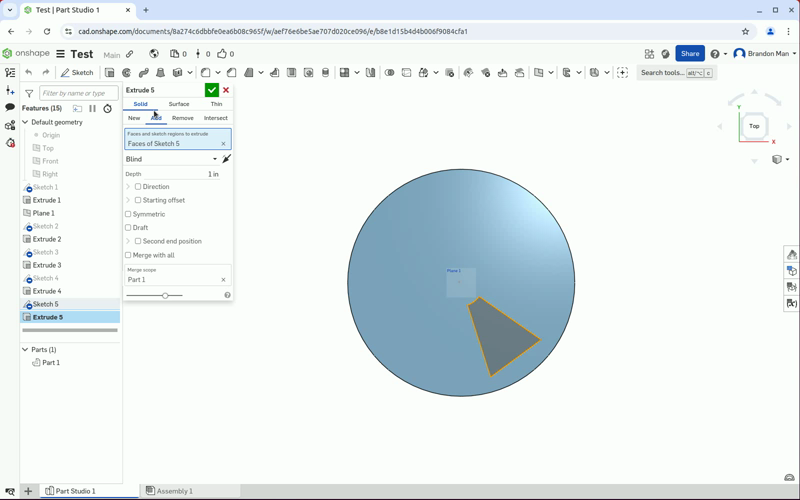
mouse_move(186, 120)
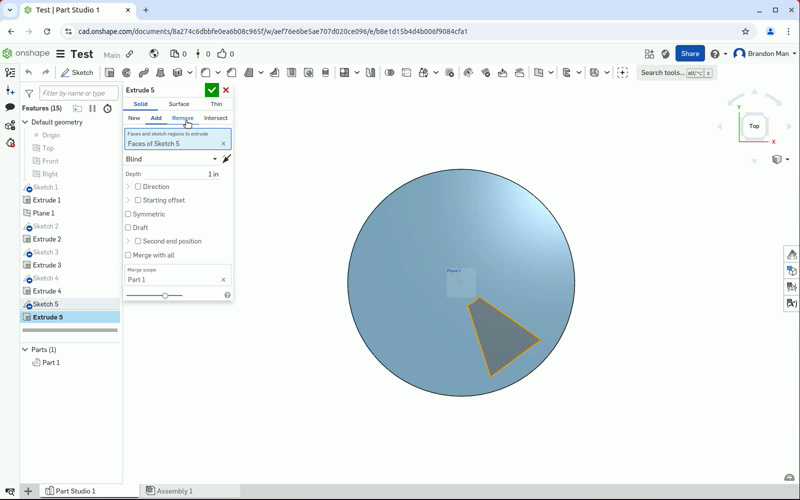
click(186, 120)
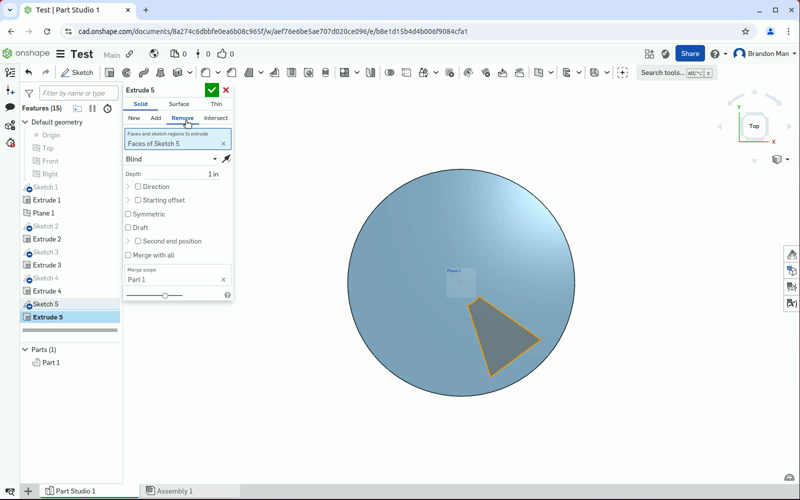
key(tab, 4)
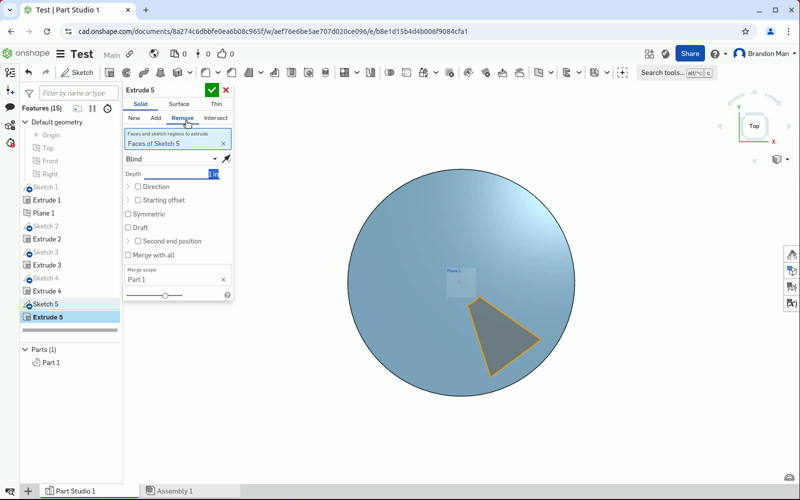
text(30.811)
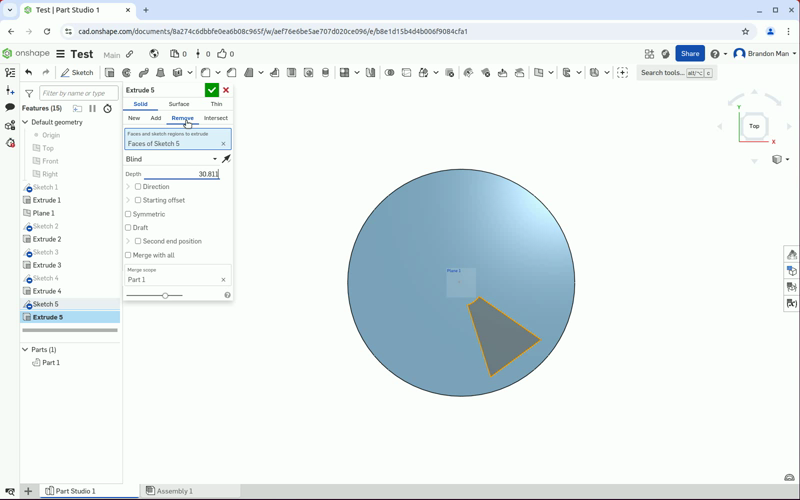
key(tab, 6)
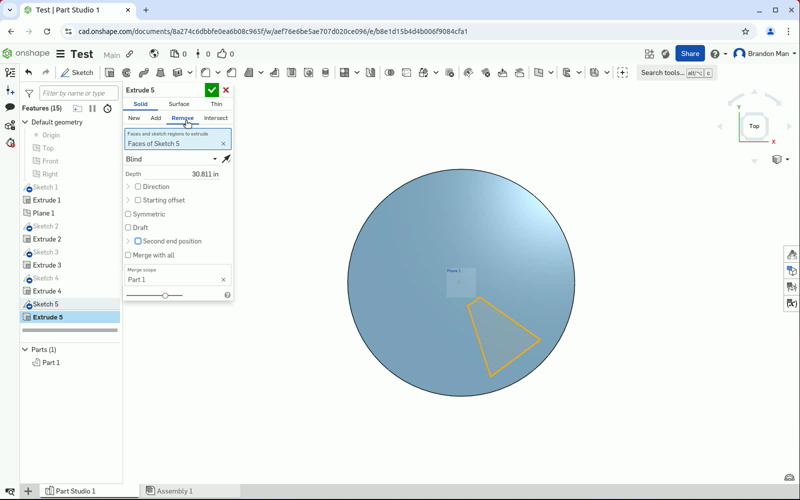
key(space)
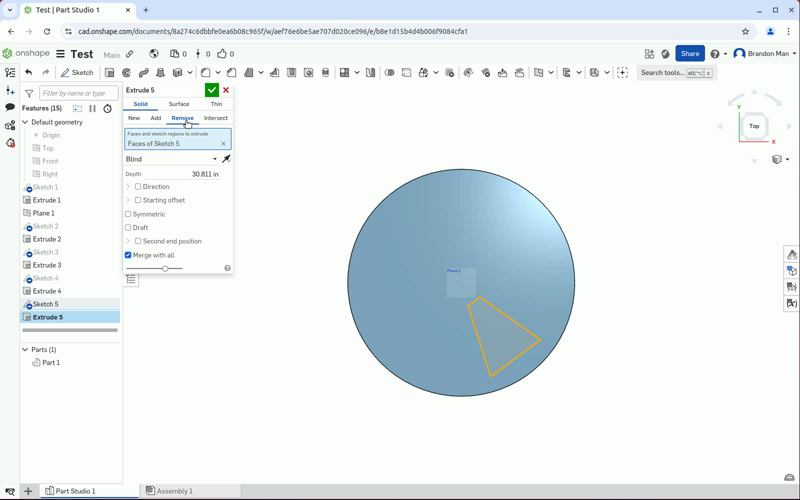
key(enter)
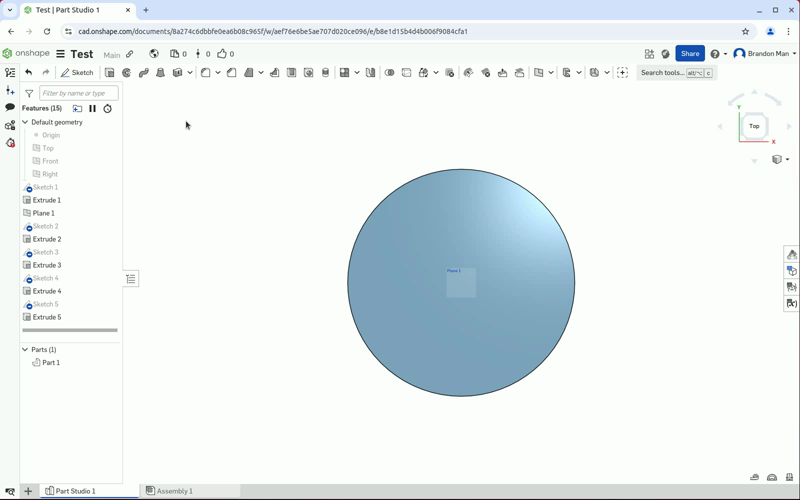
key(shift+h)
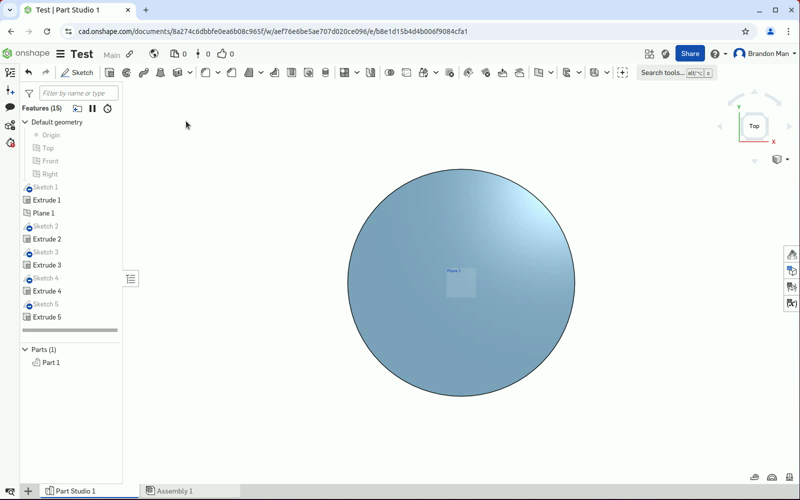
key(shift+h)
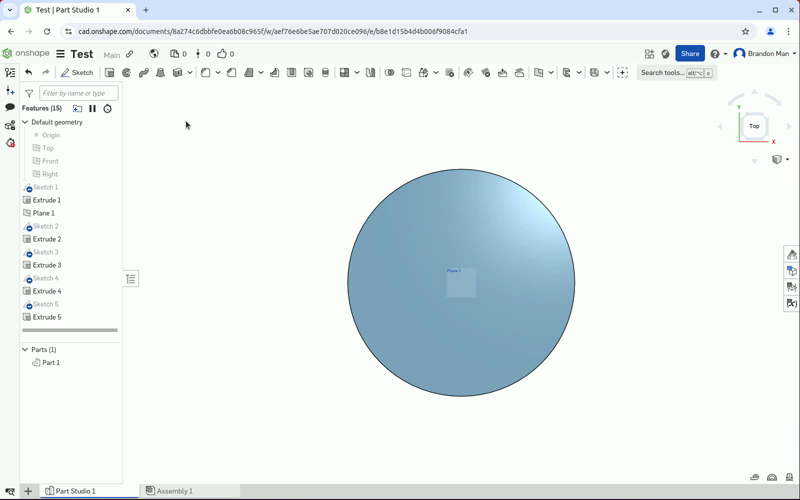
mouse_move(73, 189)
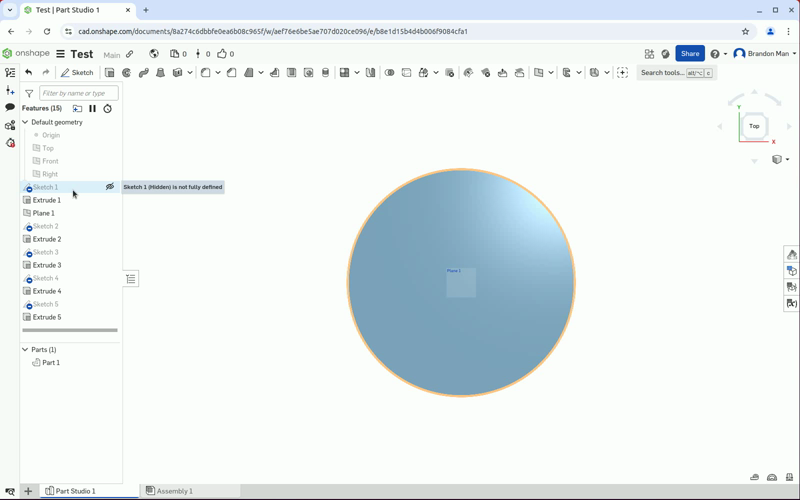
click(73, 189)
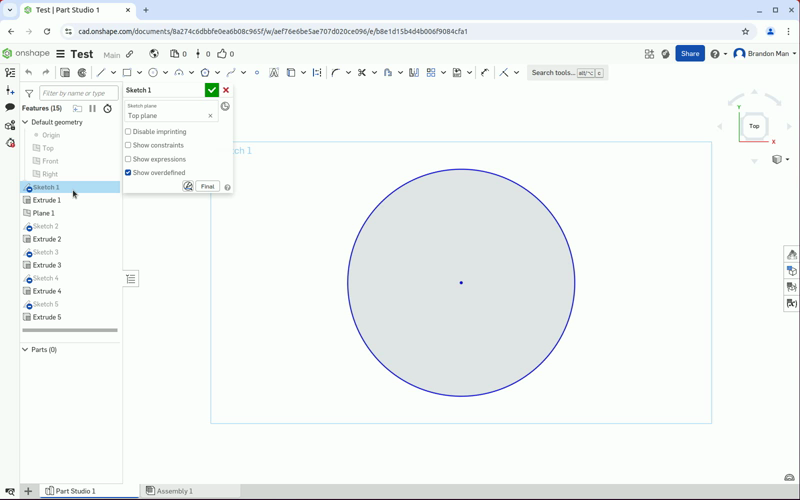
mouse_move(229, 92)
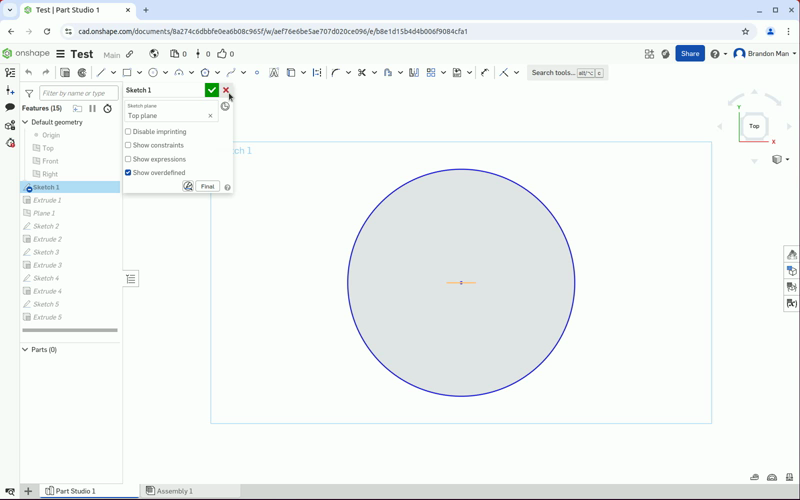
click(229, 92)
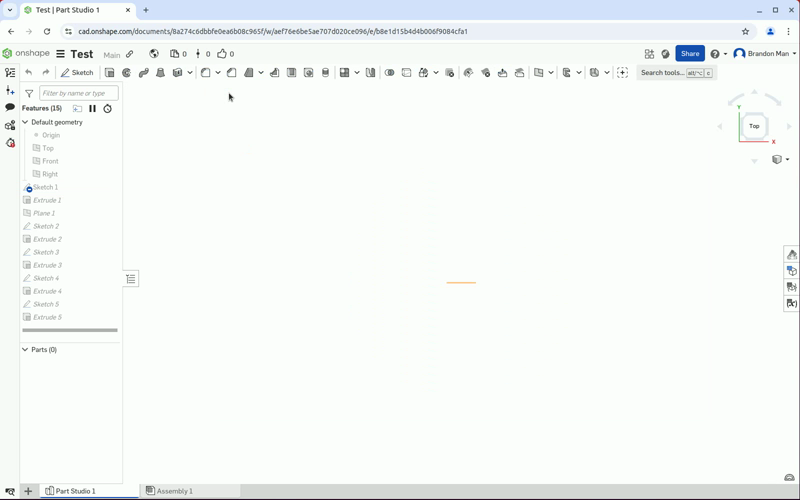
key(shift+s)
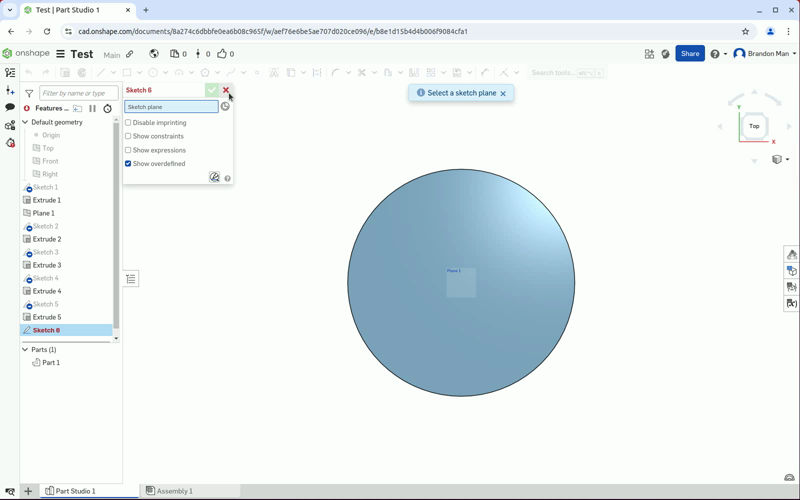
mouse_move(69, 215)
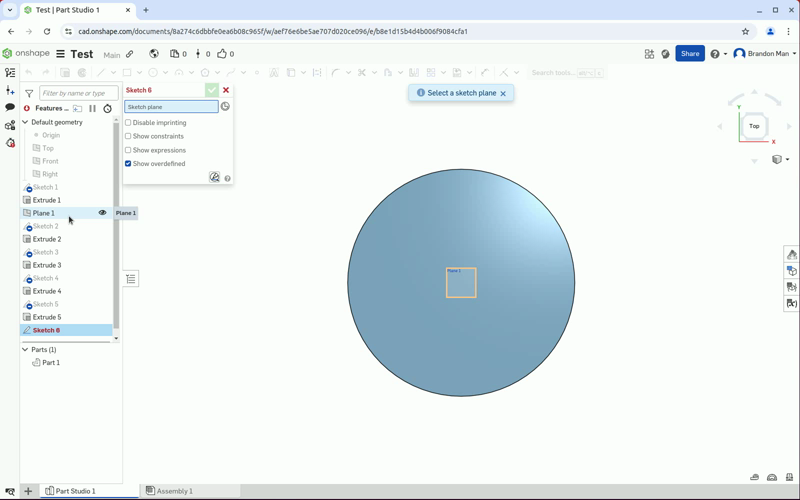
click(69, 215)
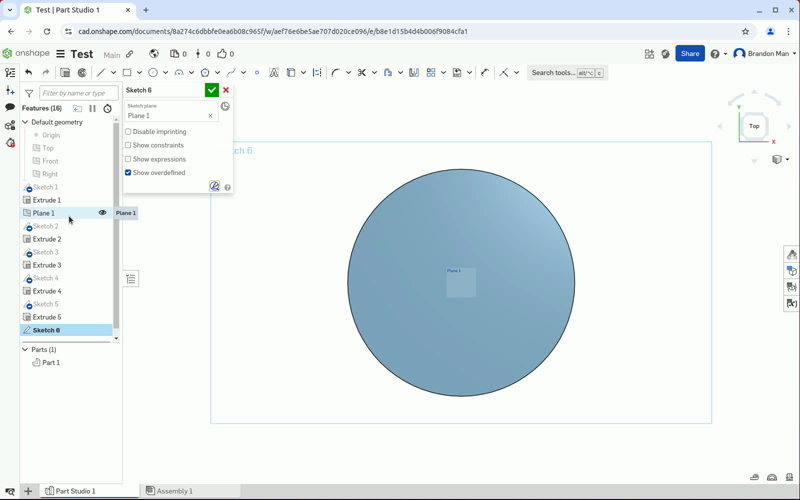
mouse_move(73, 352)
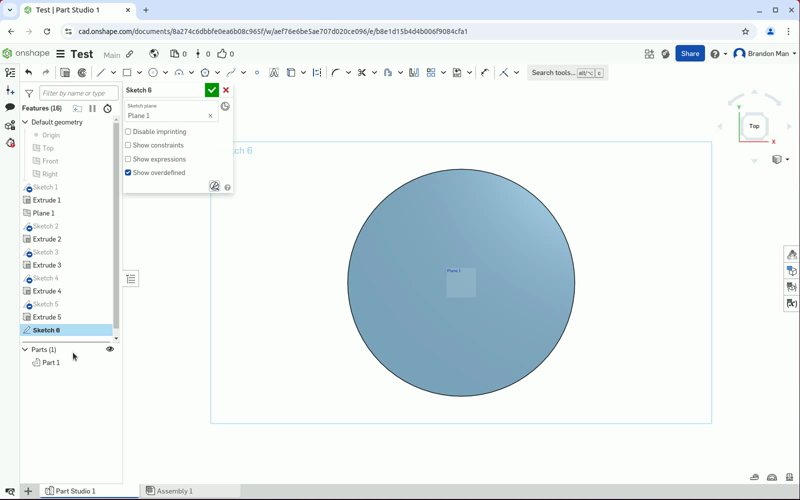
key(y)
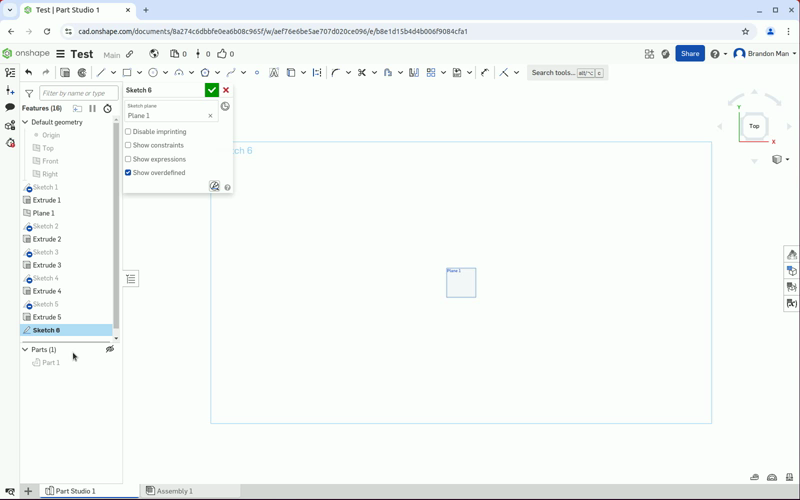
key(l)
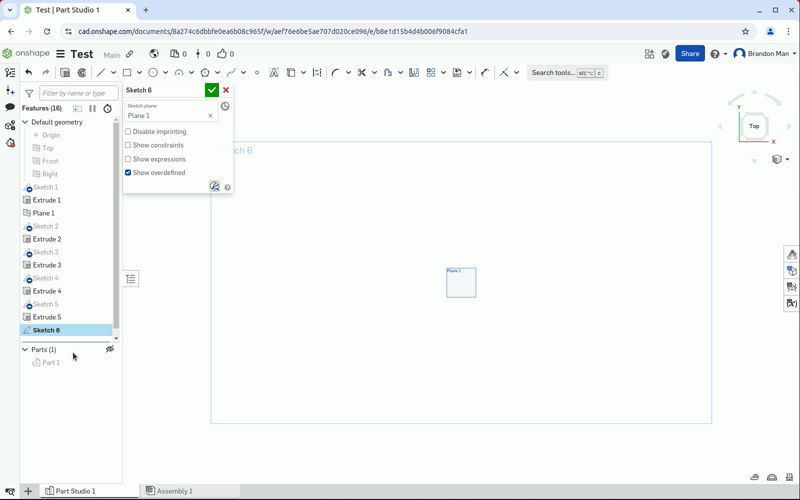
key_down(shift)
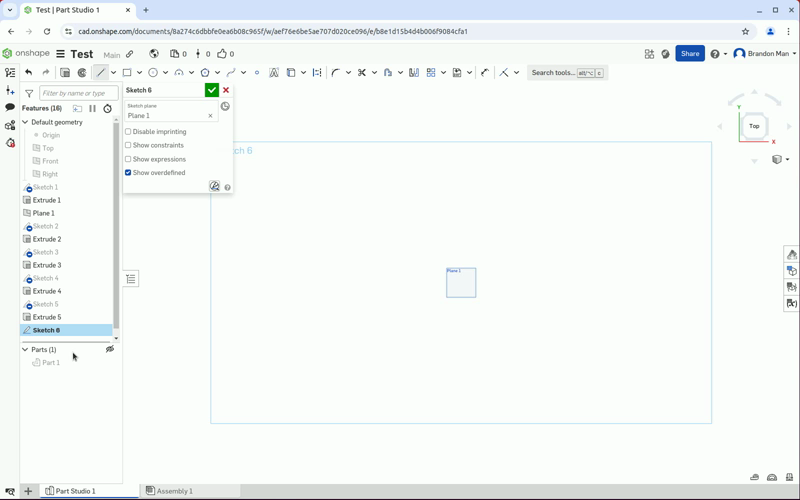
mouse_move(382, 341)
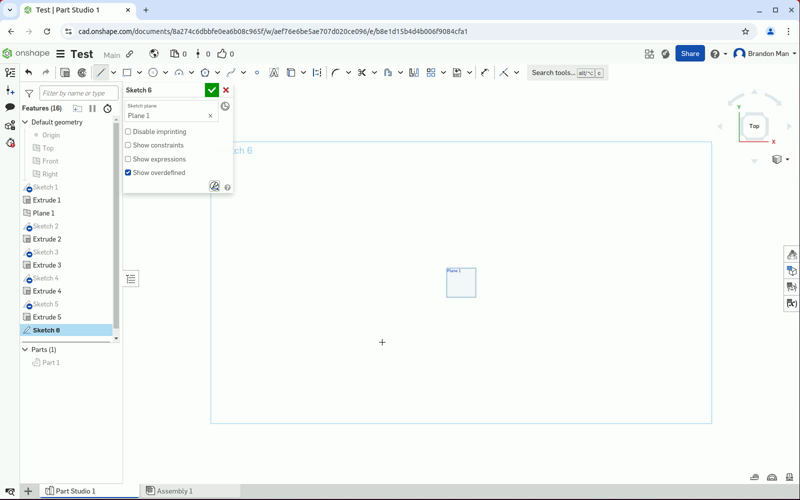
click(382, 341)
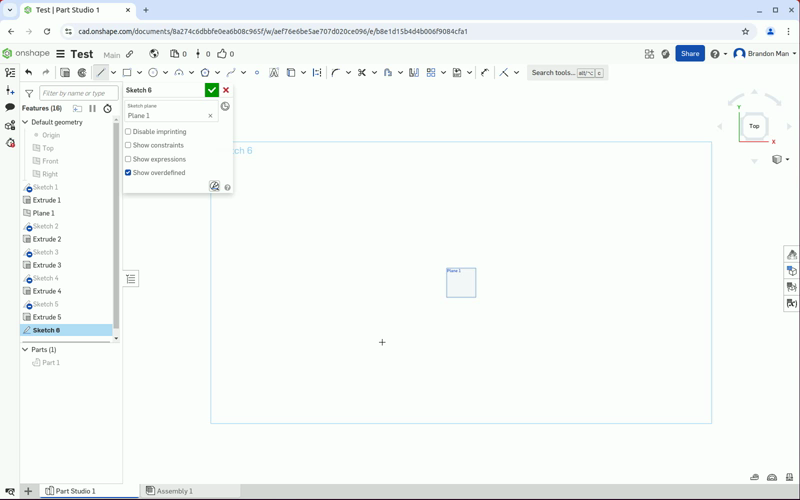
key_up(shift)
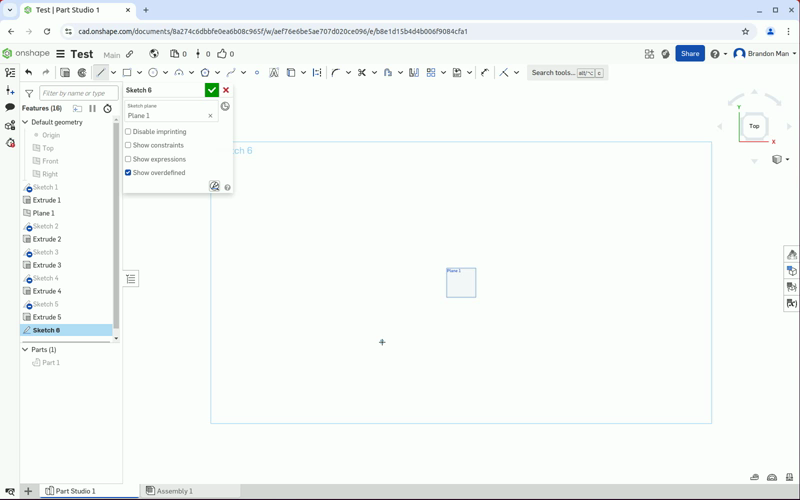
key_down(shift)
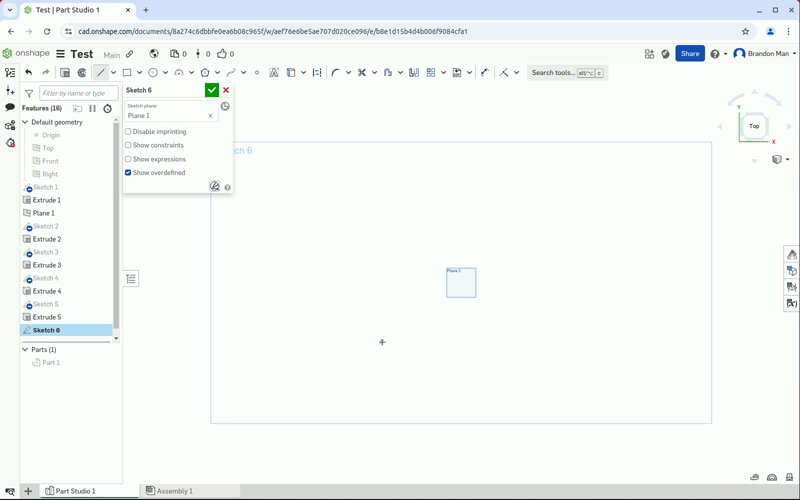
mouse_move(432, 377)
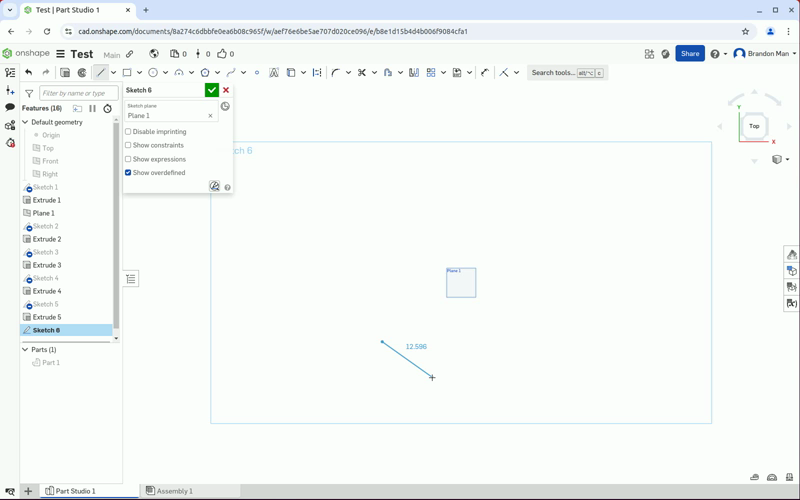
click(432, 377)
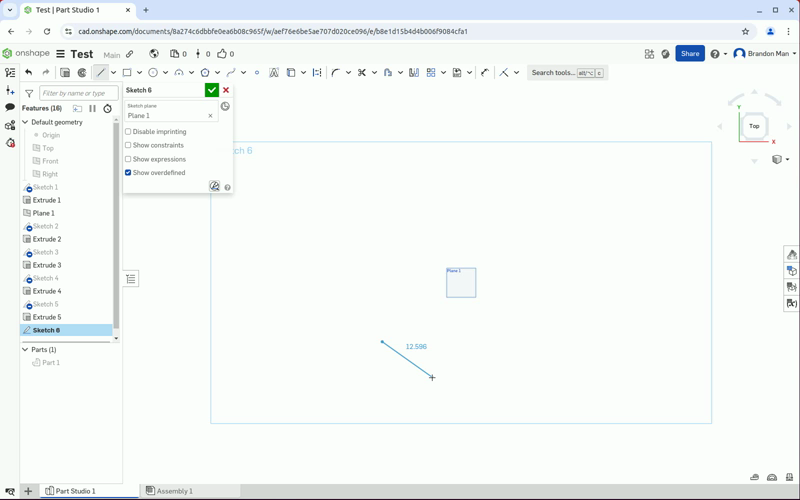
key_up(shift)
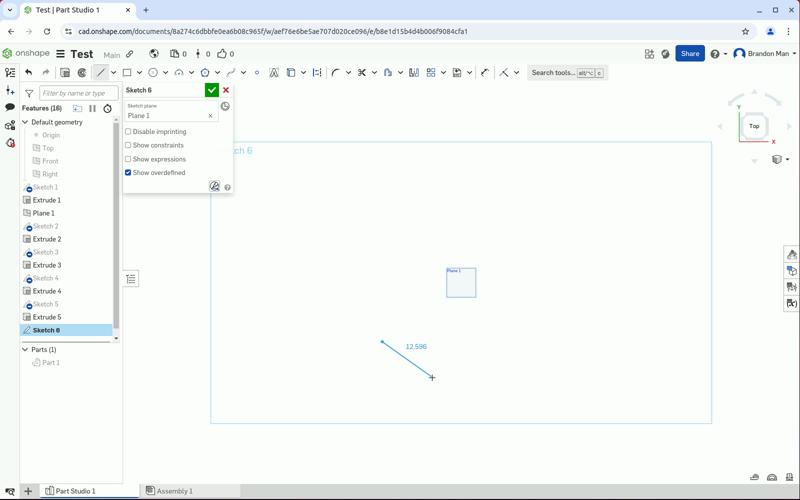
key_down(shift)
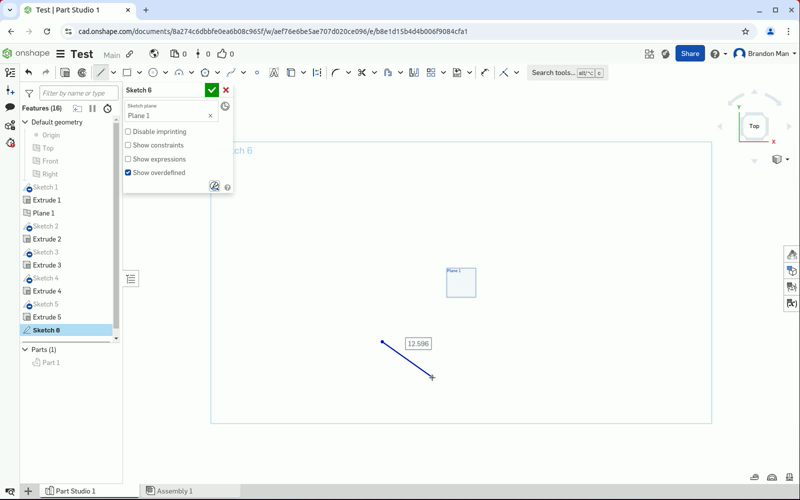
mouse_move(454, 306)
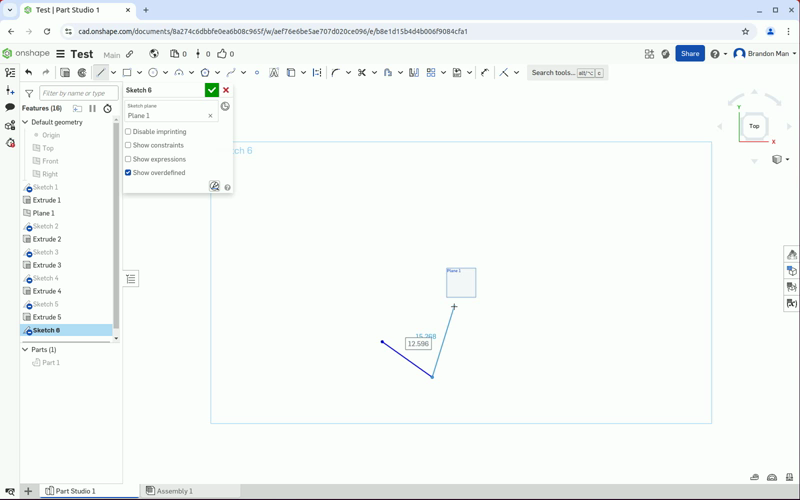
click(454, 306)
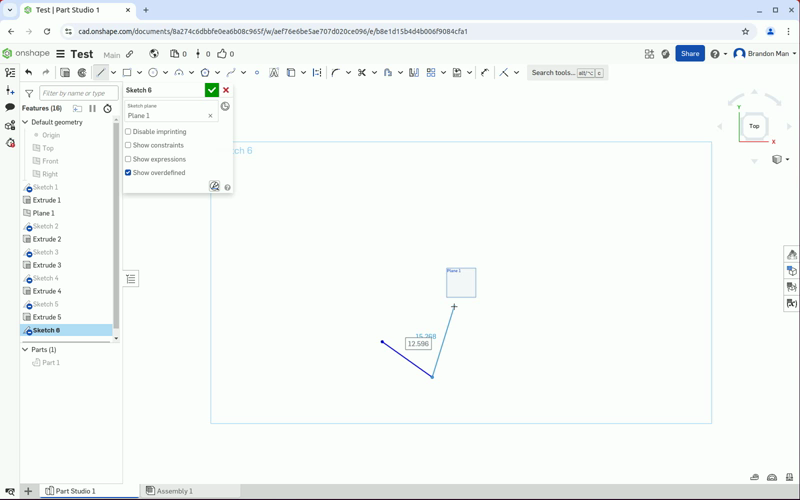
key_up(shift)
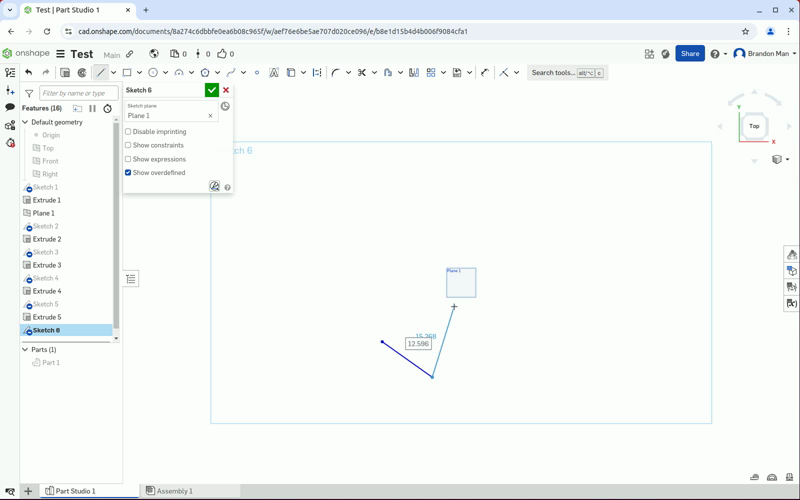
key(esc)
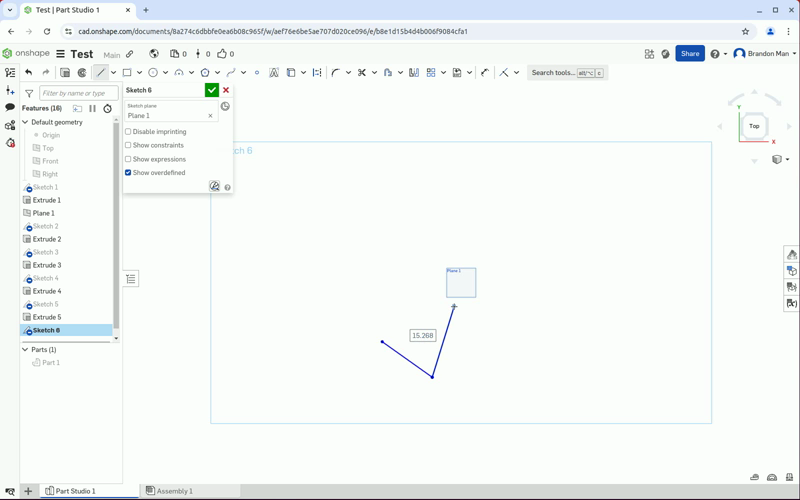
key(a)
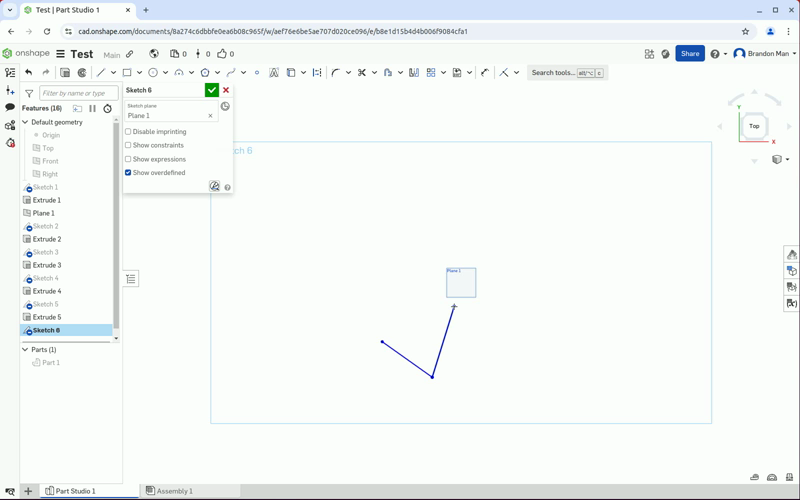
mouse_move(454, 306)
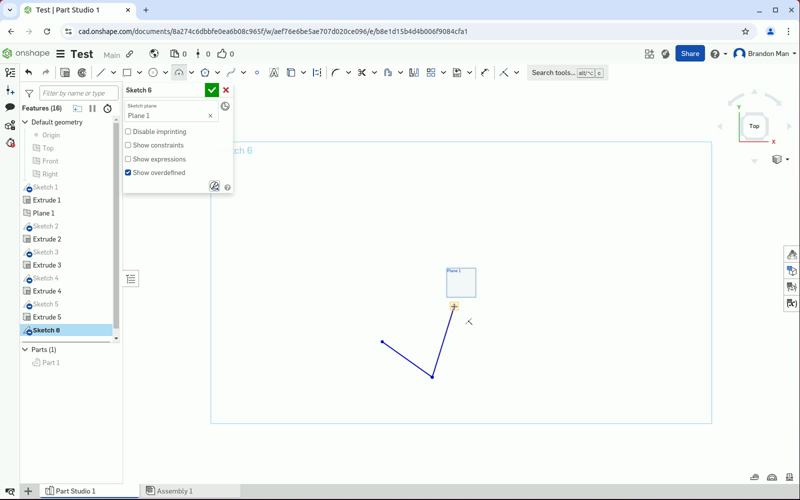
click(454, 306)
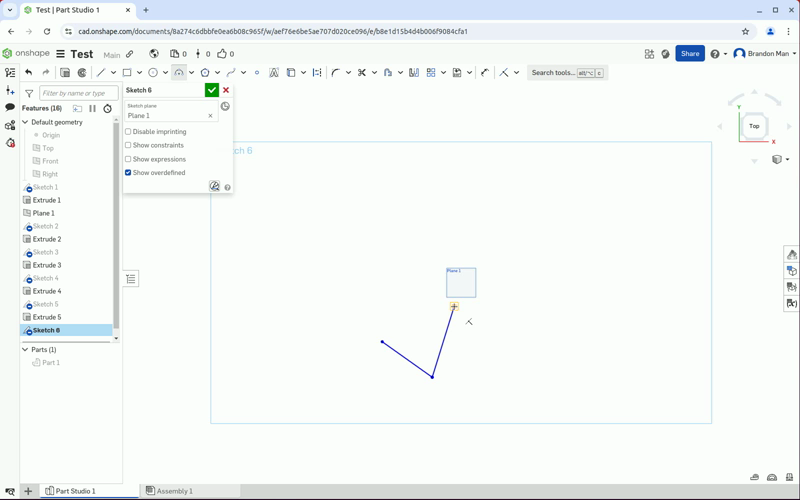
key_down(shift)
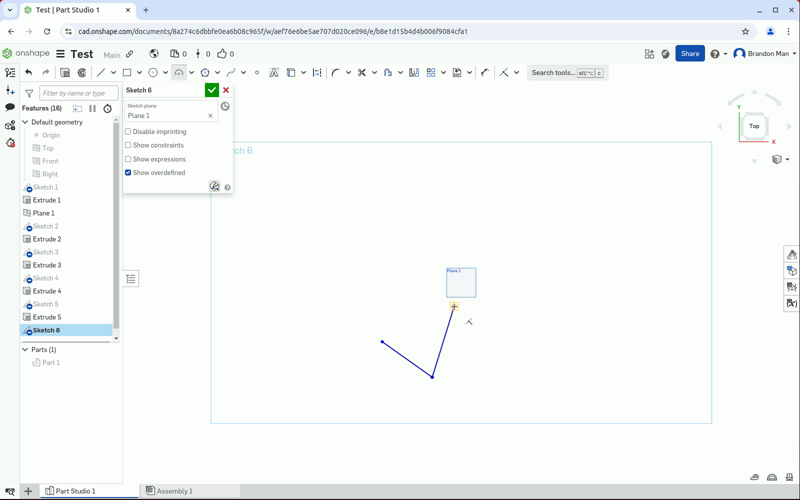
mouse_move(442, 297)
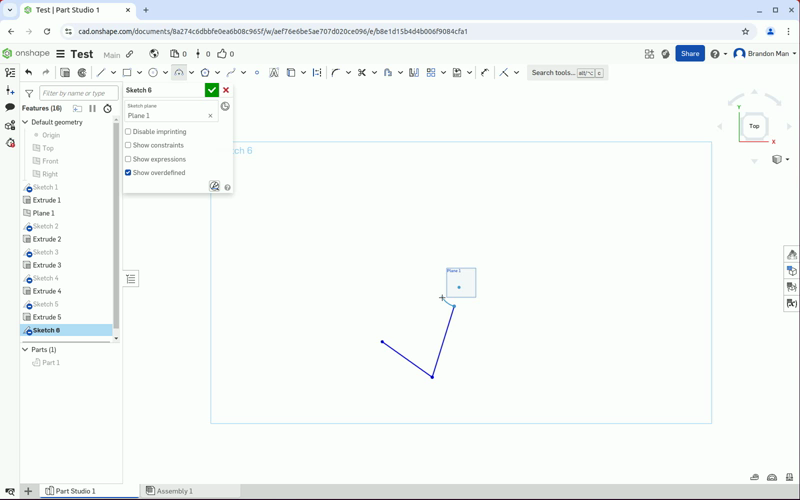
click(442, 297)
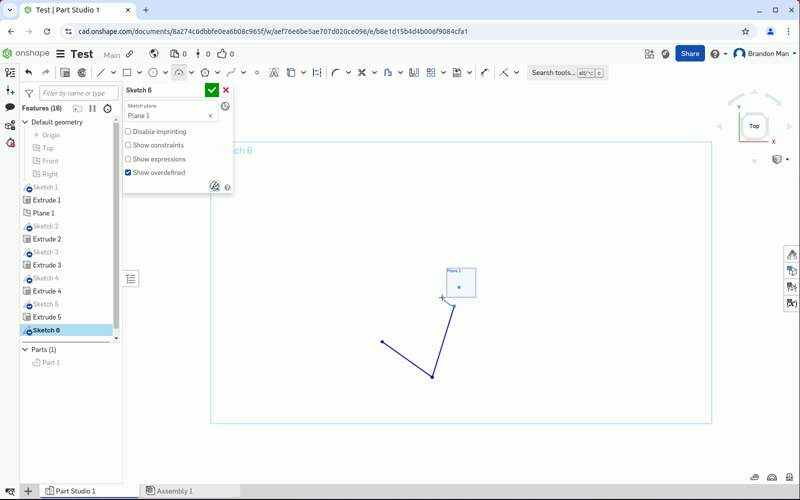
mouse_move(447, 302)
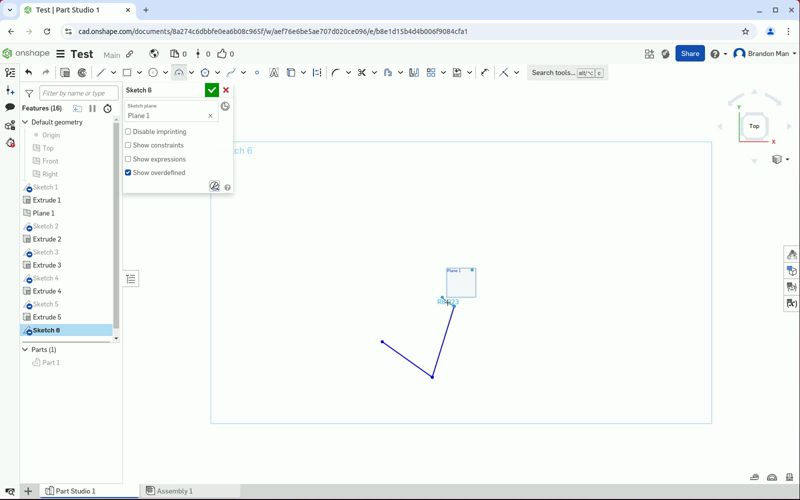
click(447, 302)
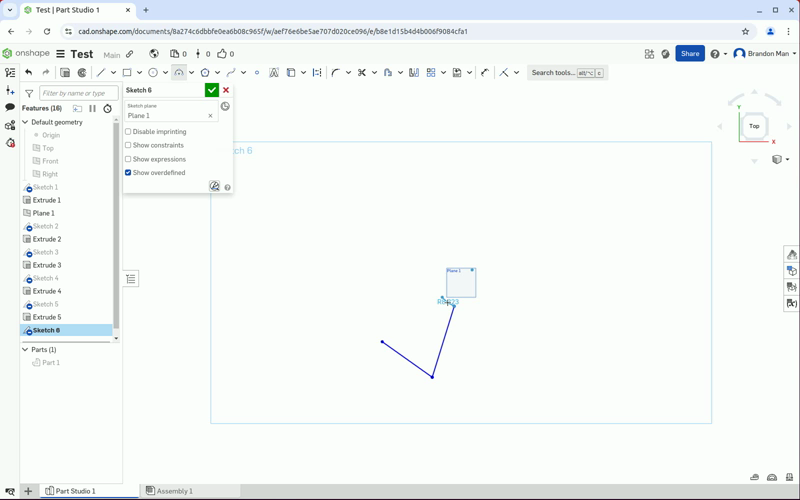
key_up(shift)
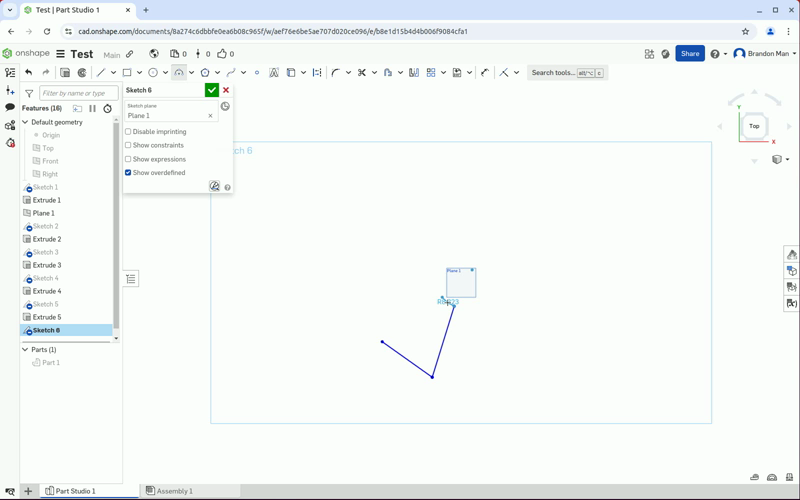
key(esc)
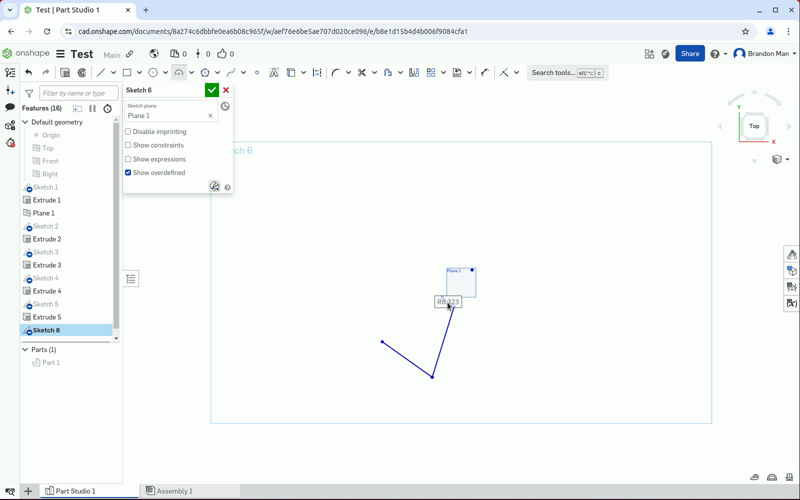
key(l)
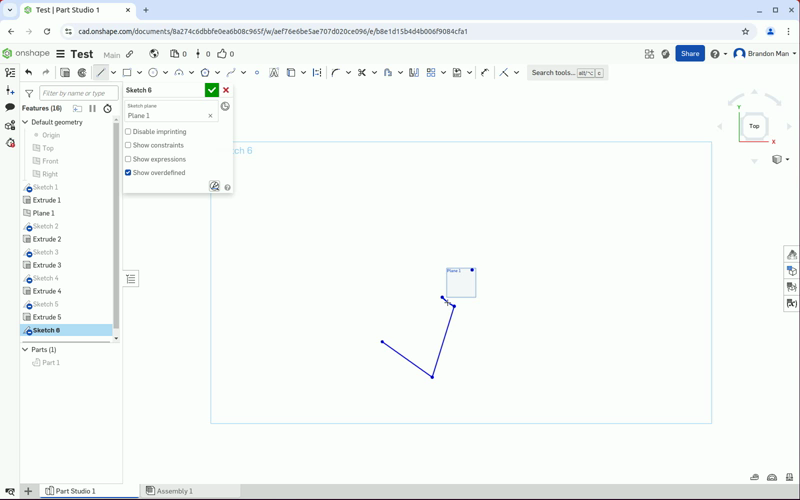
mouse_move(442, 297)
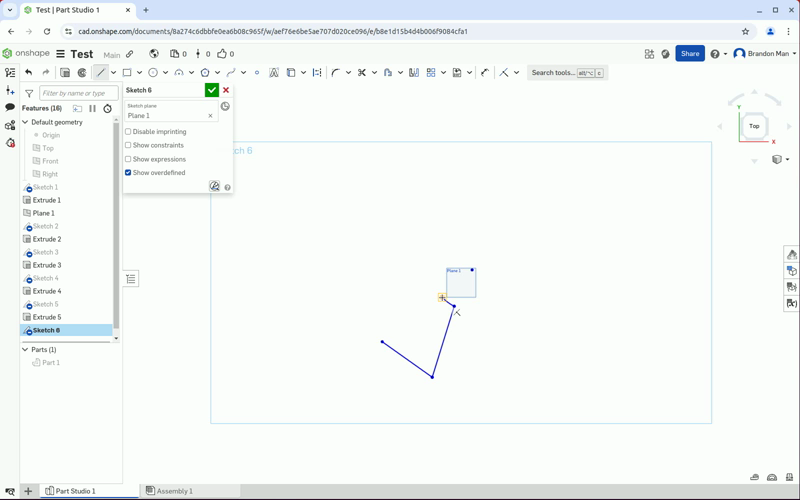
click(442, 297)
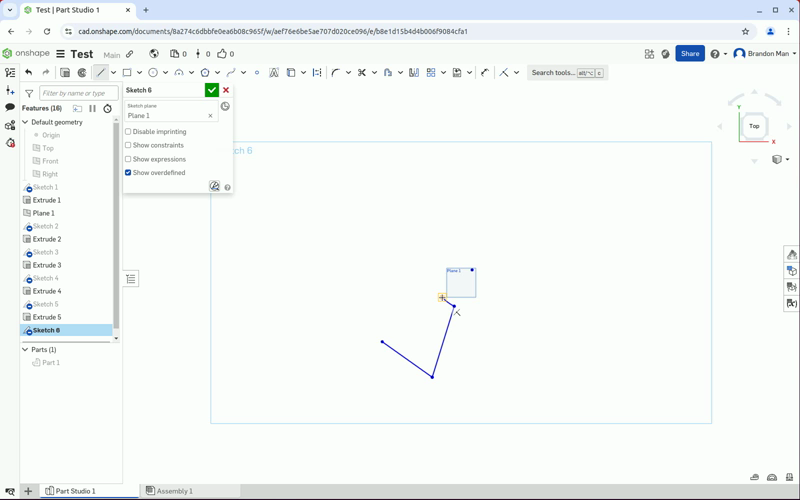
key_down(shift)
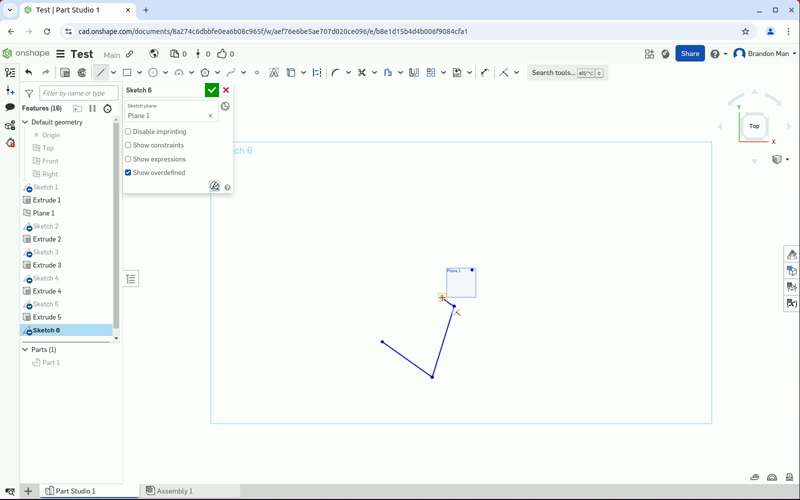
mouse_move(382, 341)
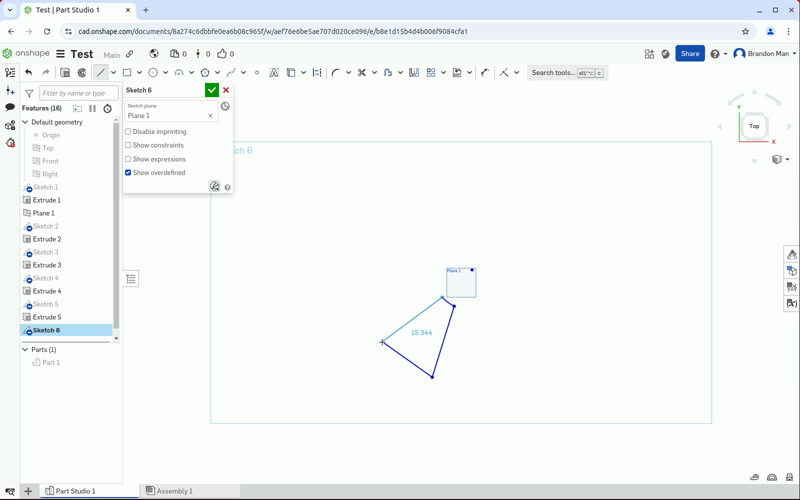
key_up(shift)
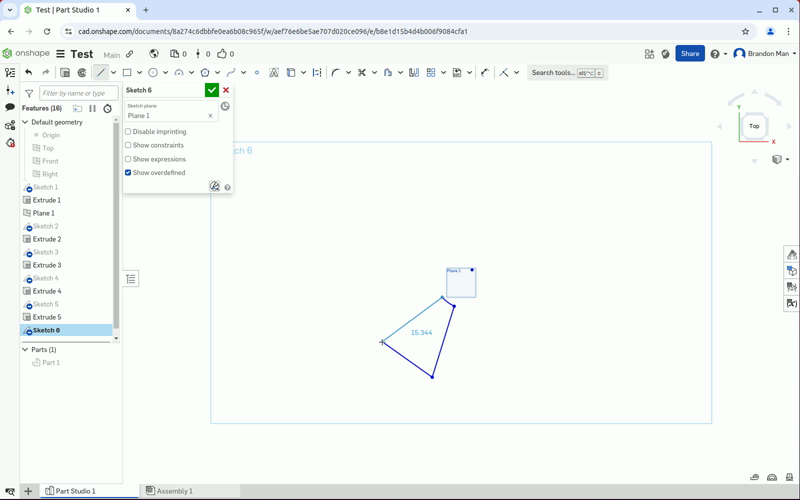
click(382, 341)
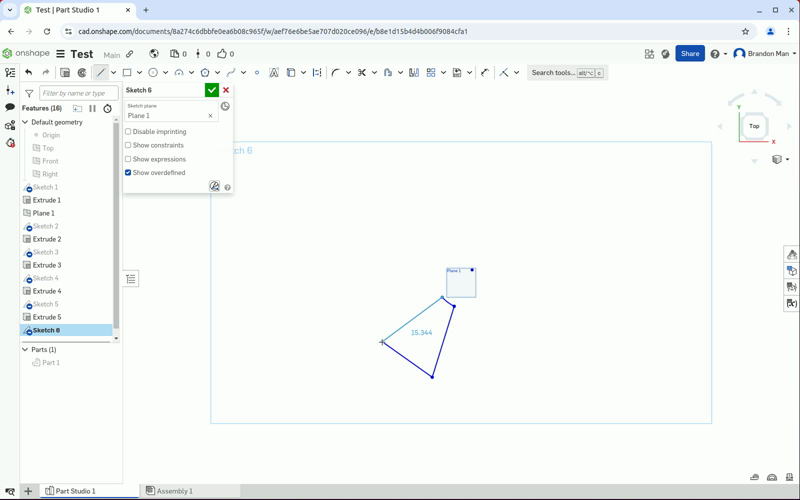
key(esc)
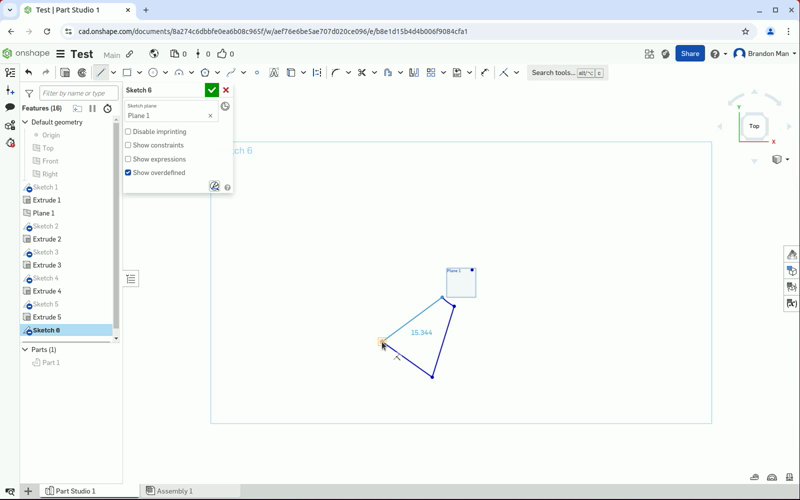
mouse_move(433, 334)
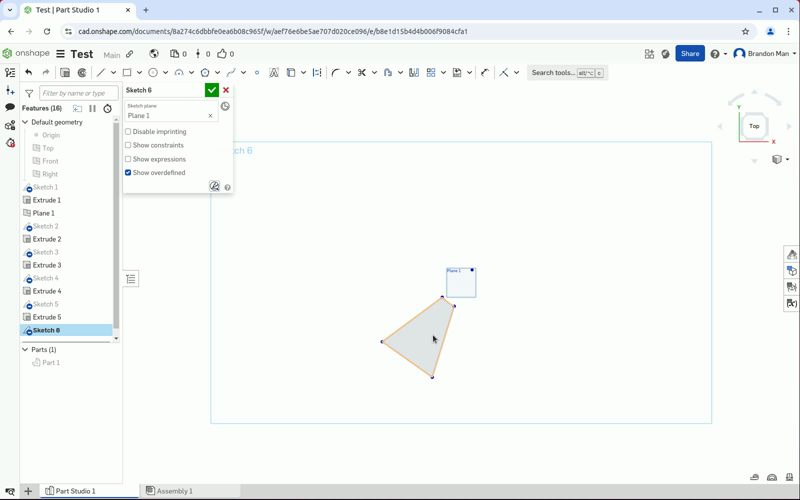
click(433, 334)
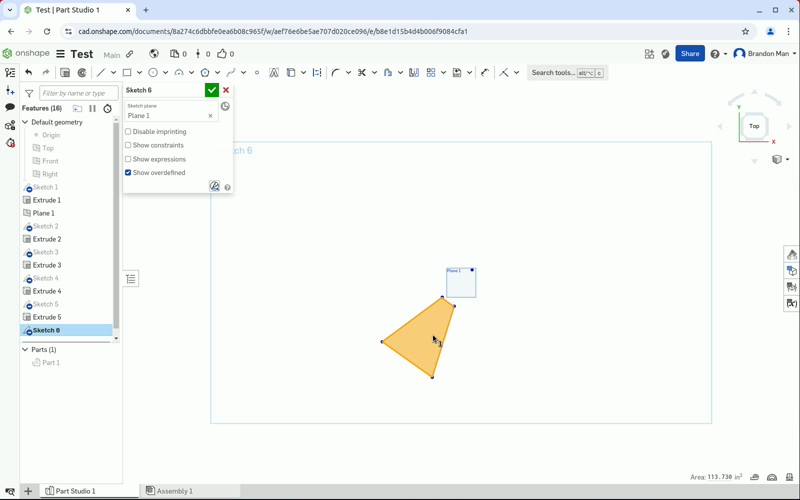
mouse_move(73, 352)
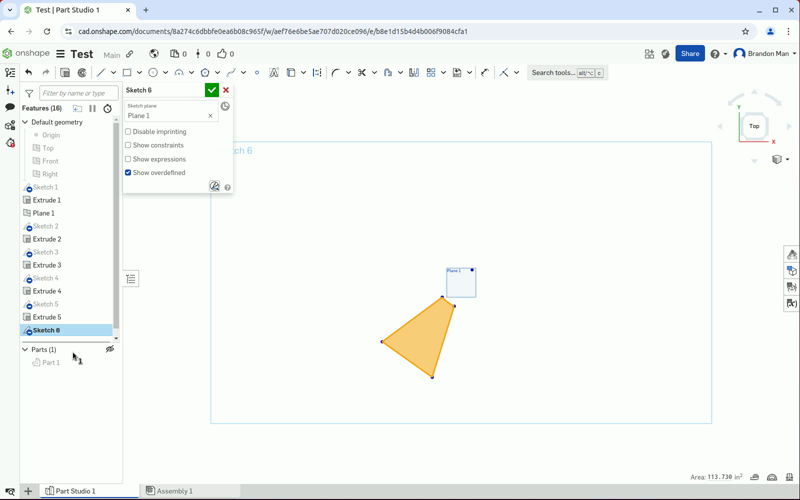
key(shift+y)
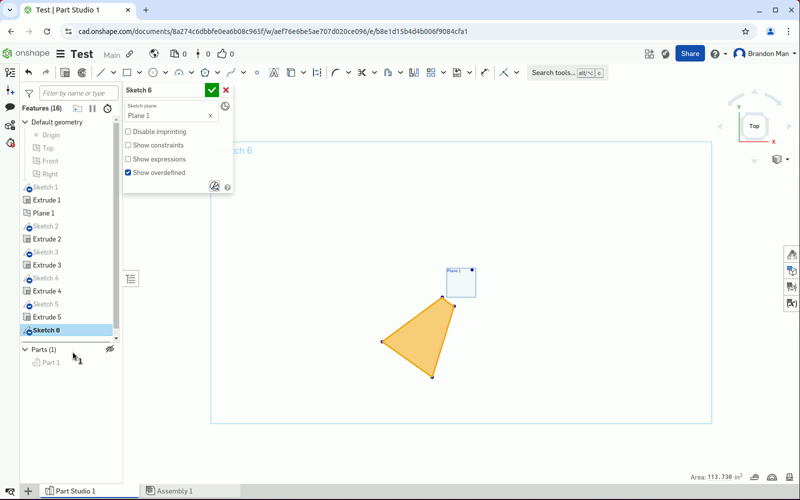
key(shift+e)
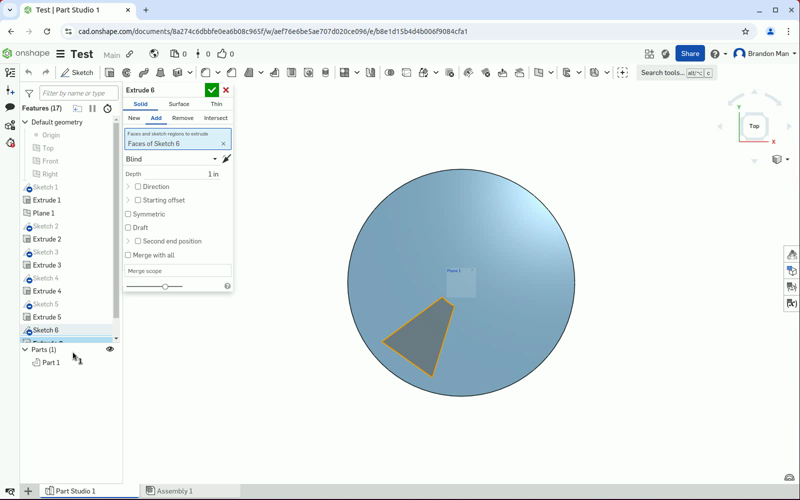
mouse_move(143, 106)
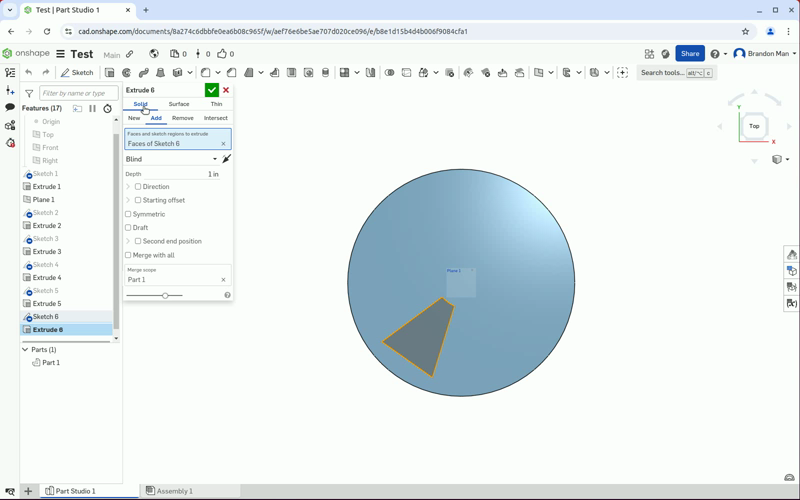
click(143, 106)
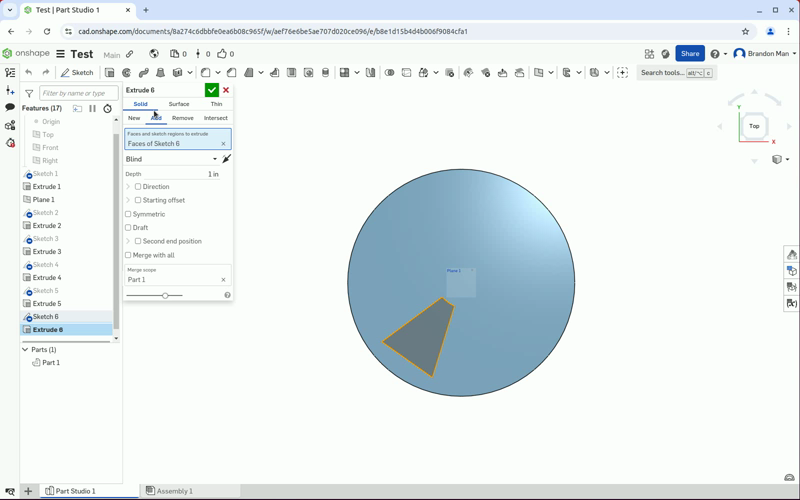
mouse_move(186, 120)
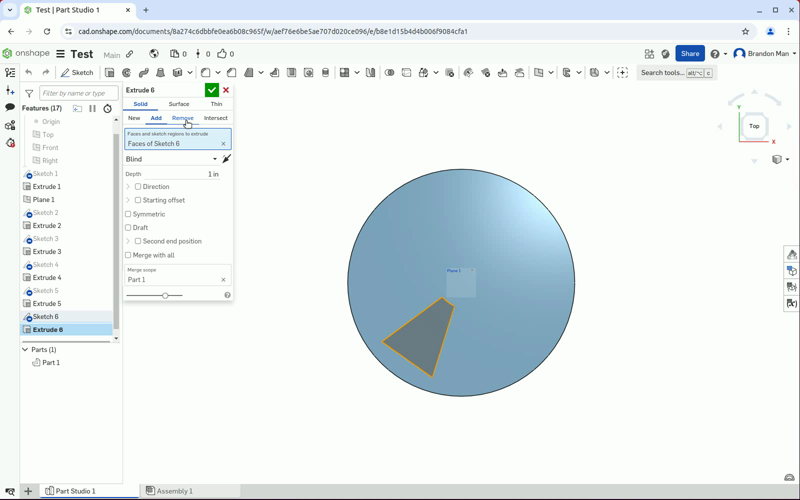
click(186, 120)
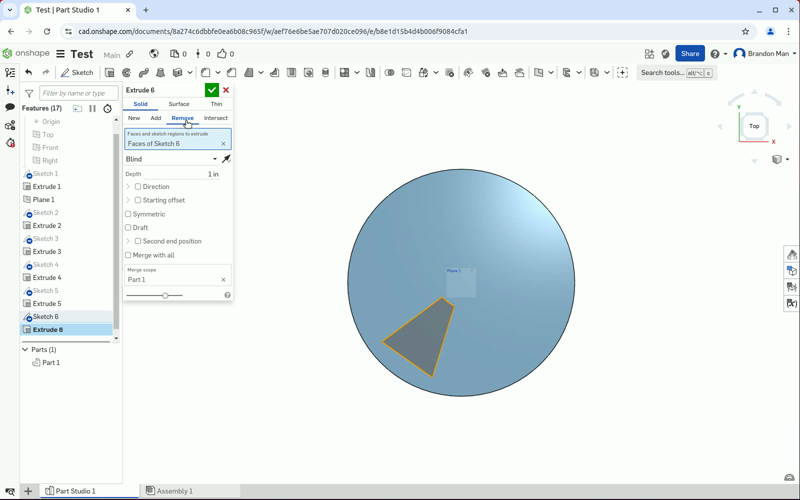
key(tab, 4)
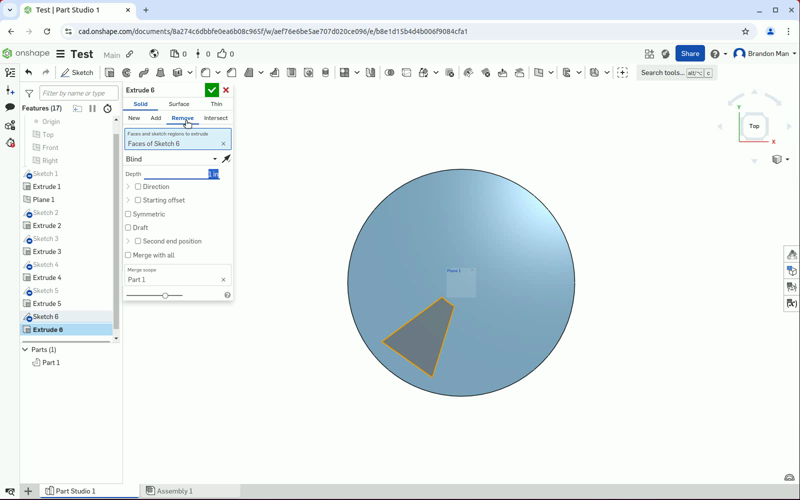
text(30.811)
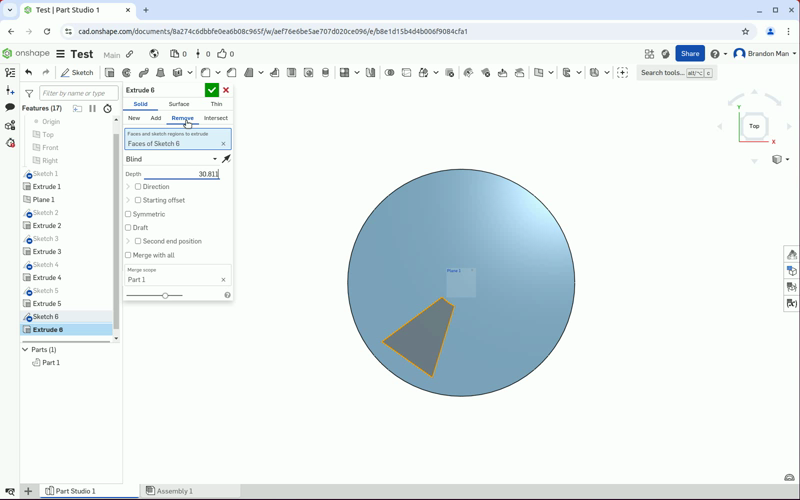
key(tab, 6)
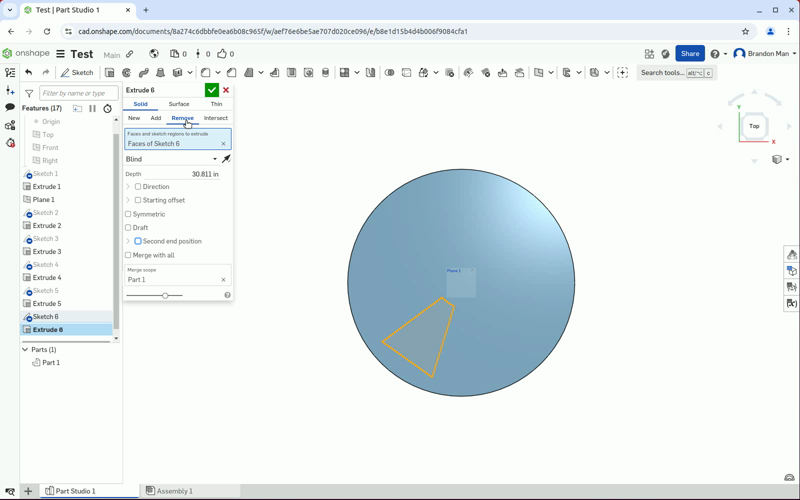
key(space)
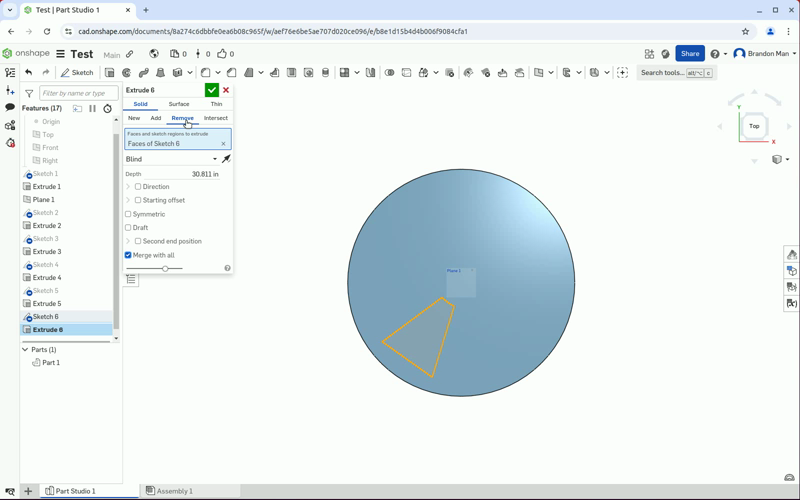
key(enter)
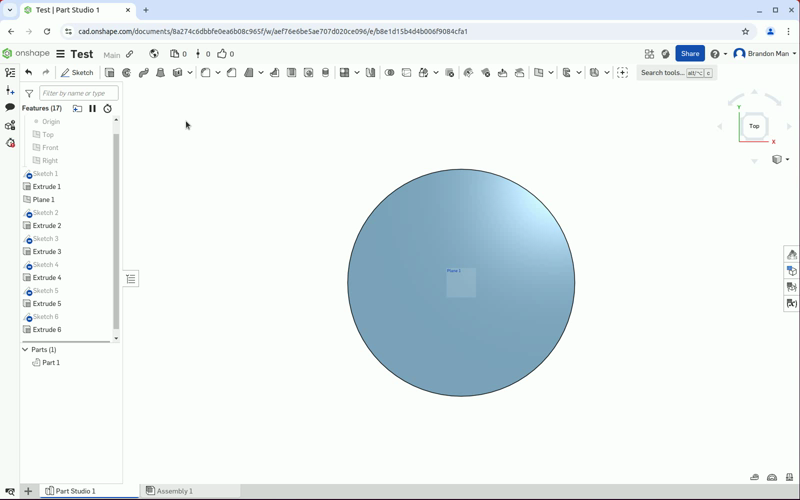
key(shift+h)
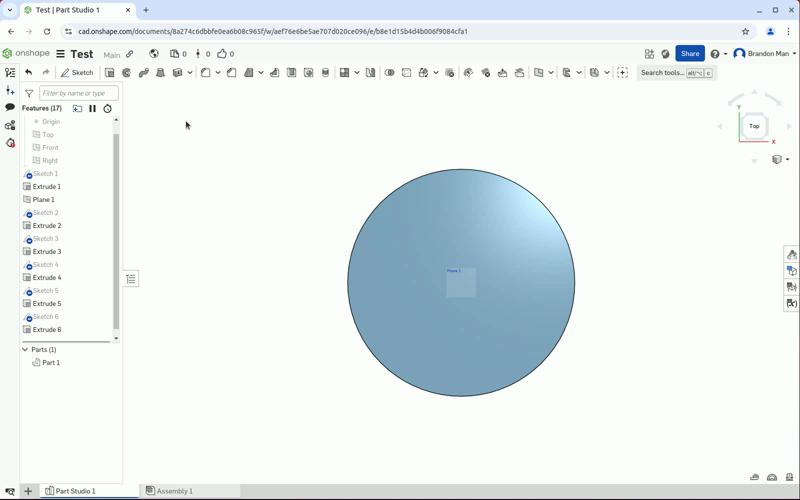
key(shift+h)
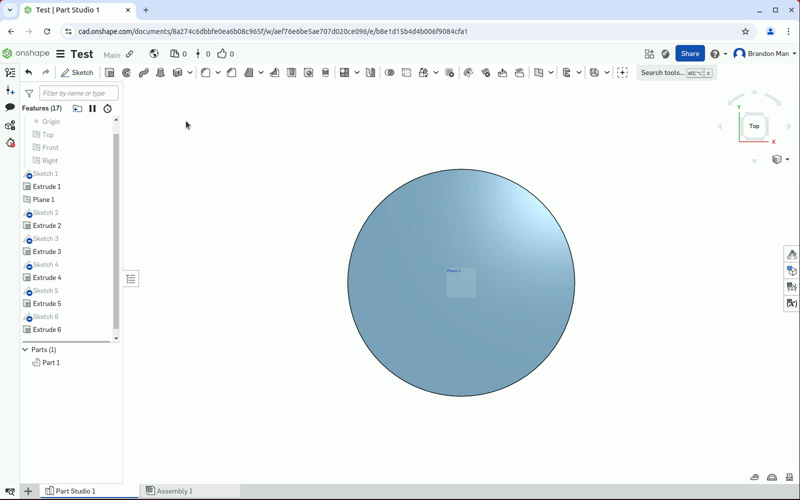
mouse_move(69, 176)
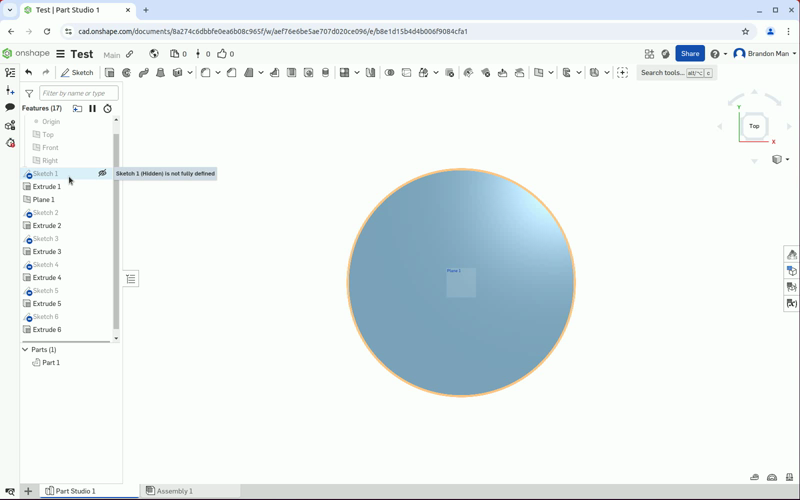
click(69, 176)
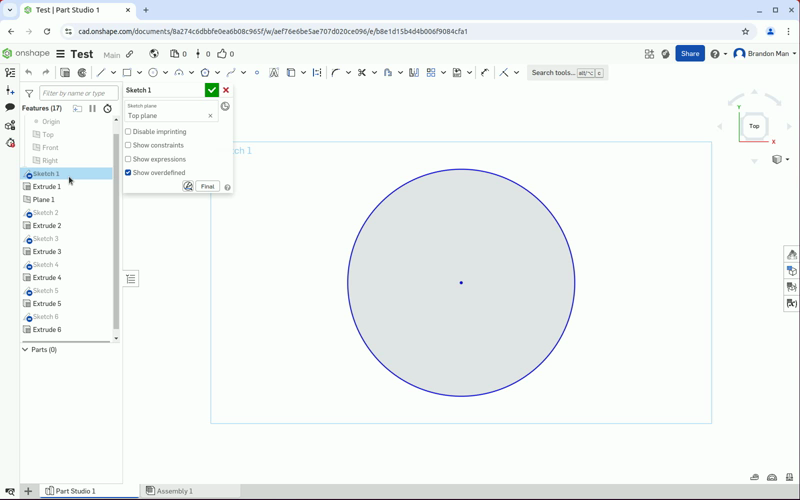
mouse_move(229, 92)
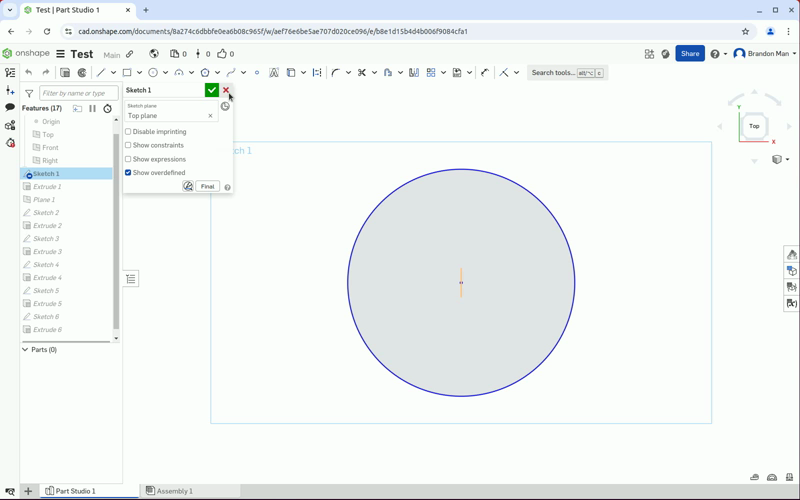
click(229, 92)
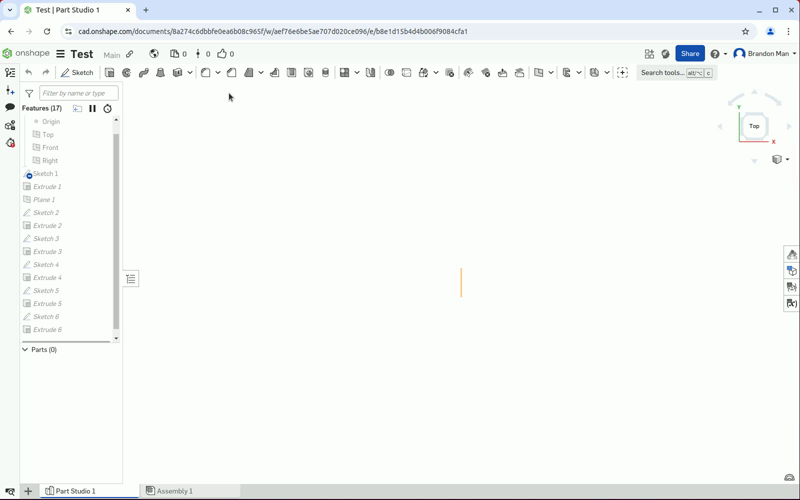
key(shift+s)
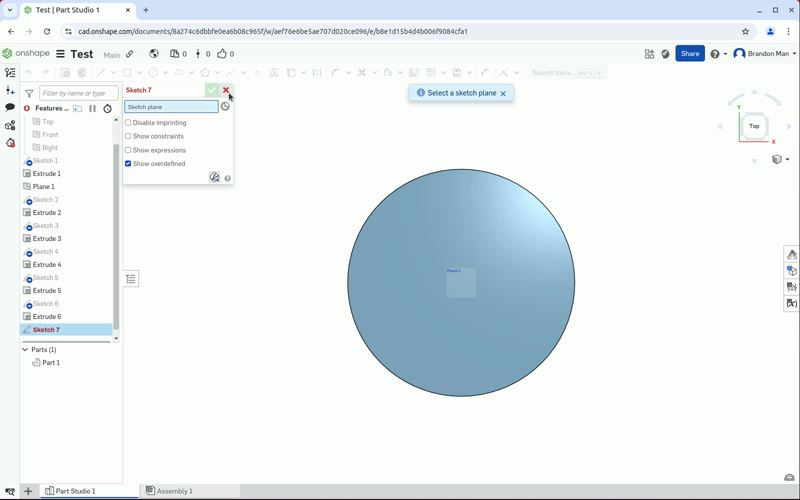
mouse_move(69, 189)
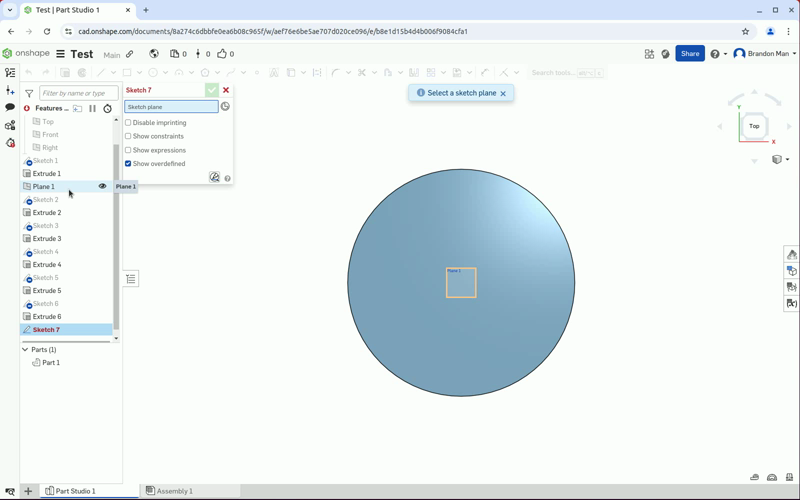
click(69, 189)
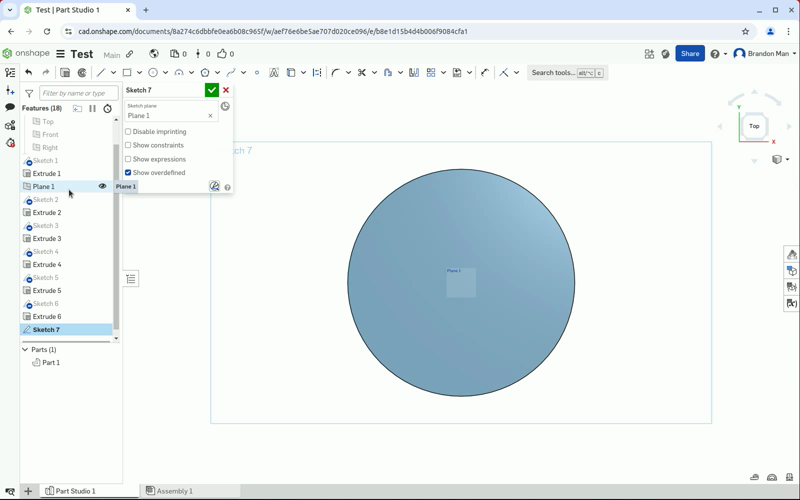
mouse_move(73, 352)
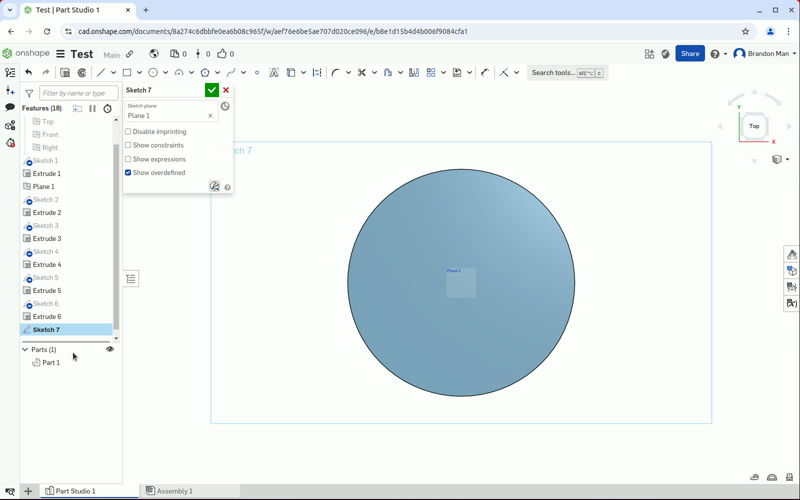
key(y)
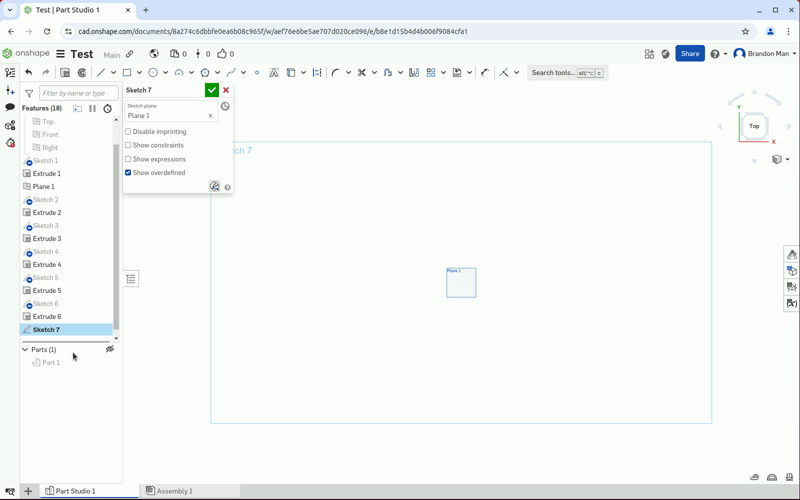
key(l)
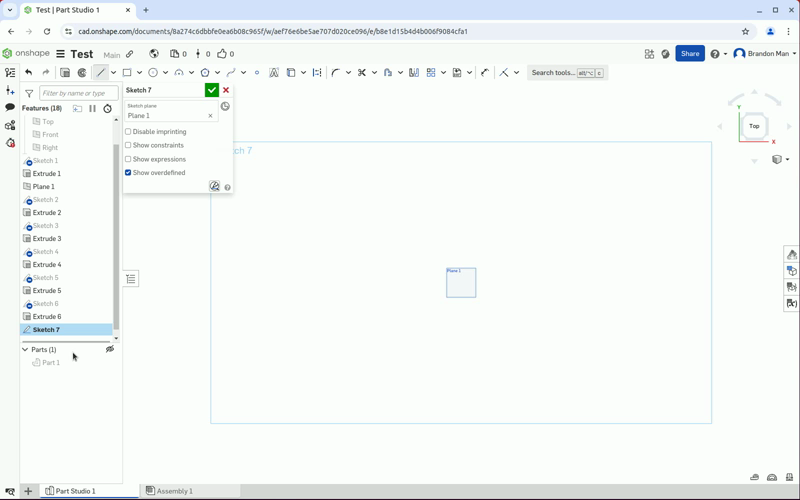
key_down(shift)
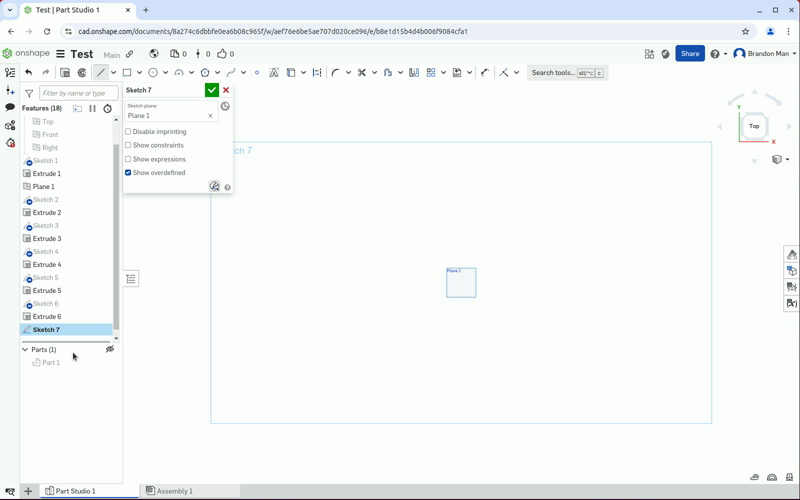
mouse_move(363, 282)
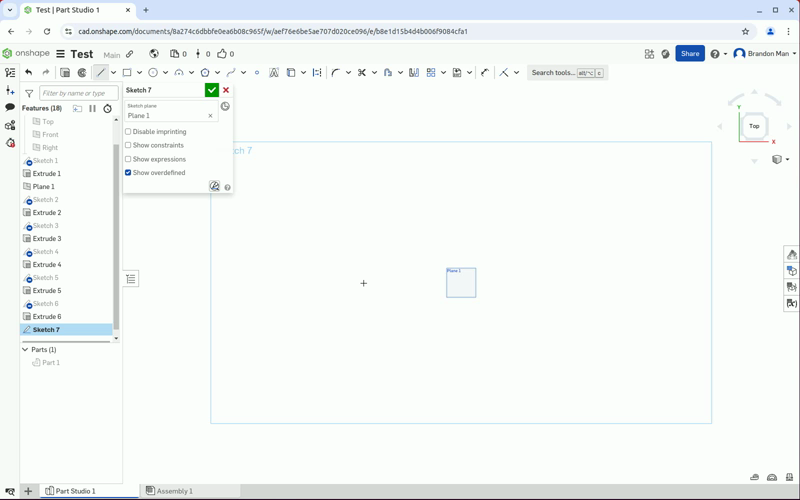
click(363, 282)
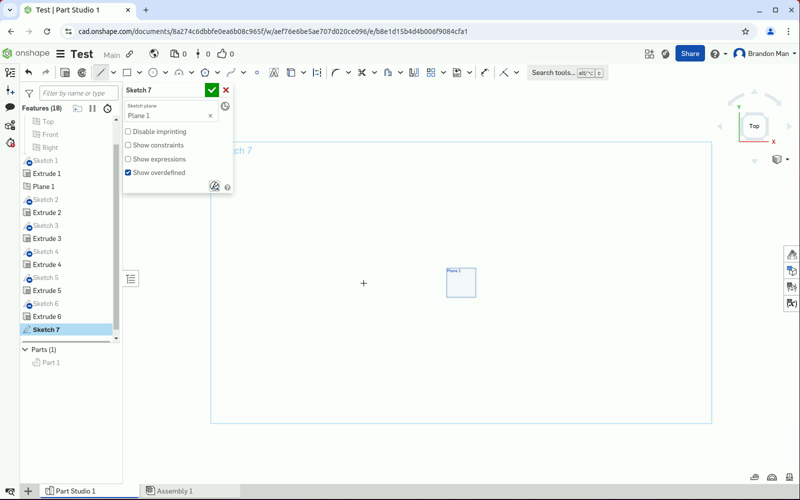
key_up(shift)
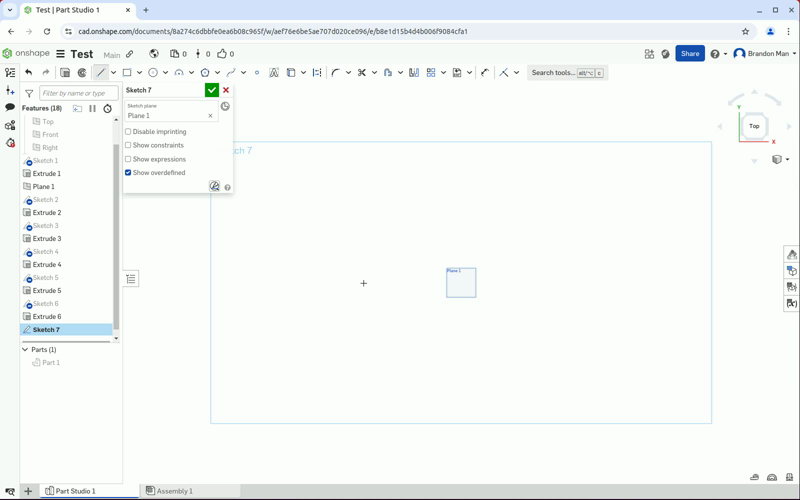
key_down(shift)
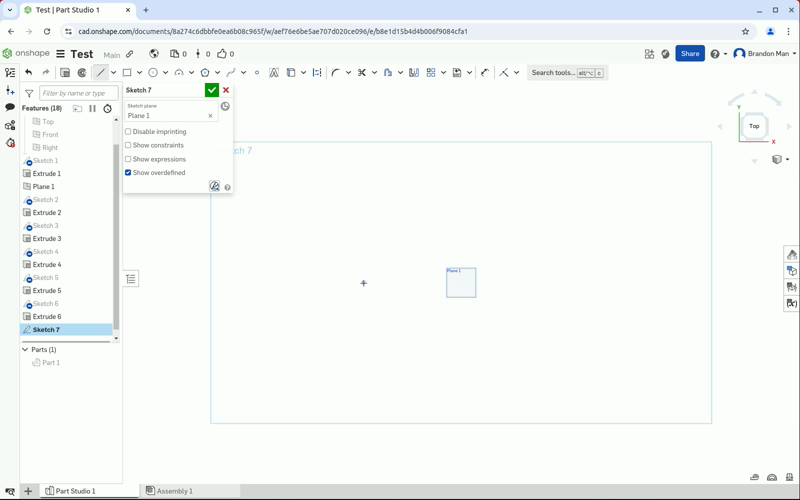
mouse_move(438, 282)
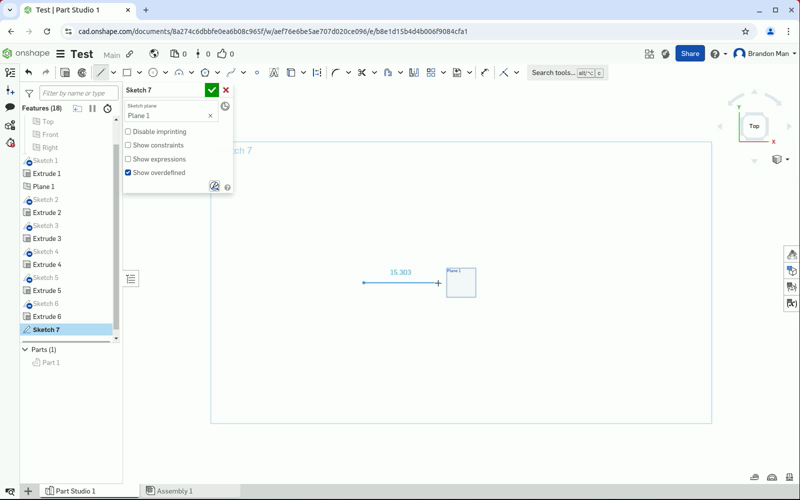
click(438, 282)
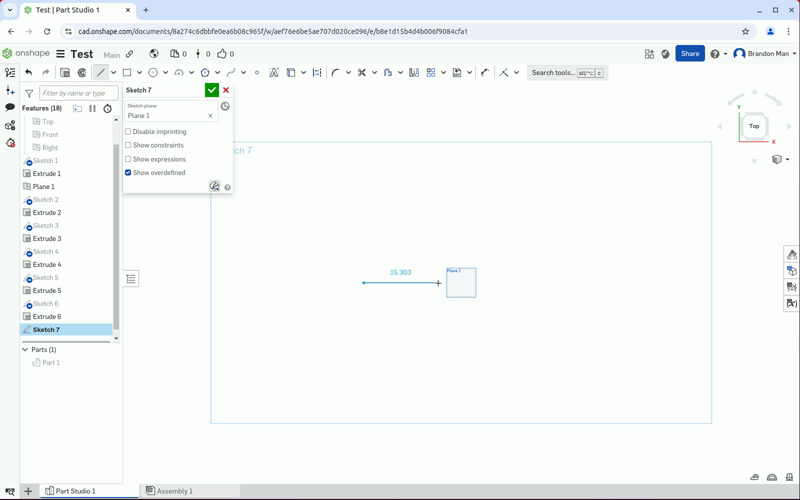
key_up(shift)
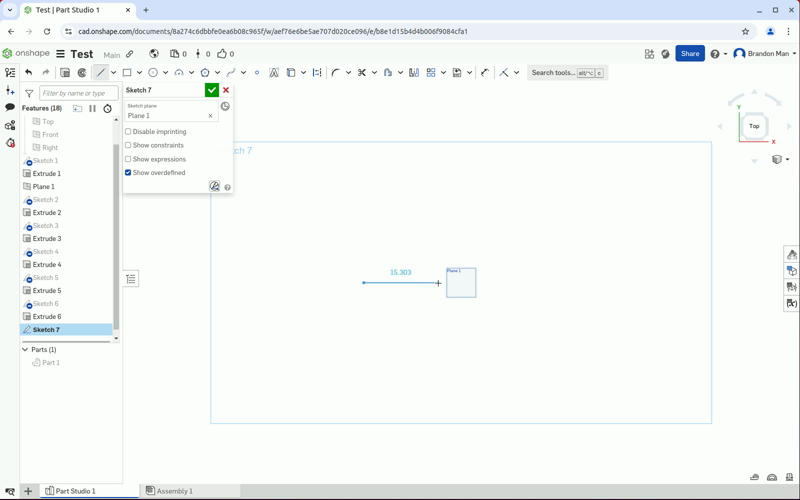
key(esc)
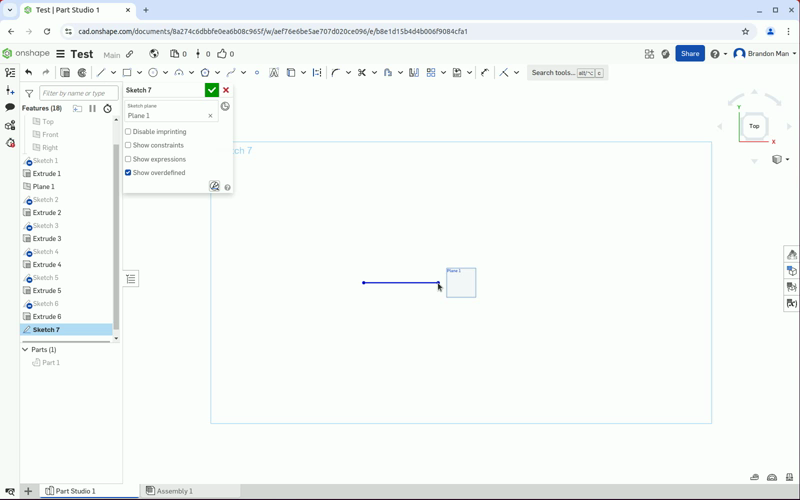
key(a)
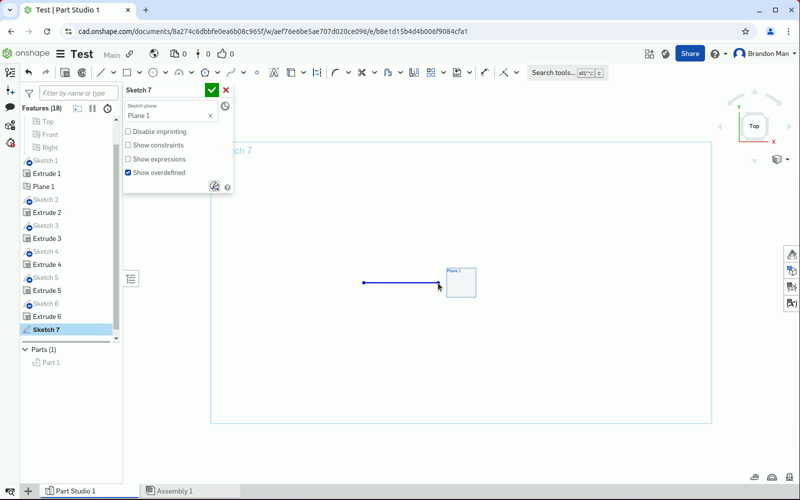
mouse_move(438, 282)
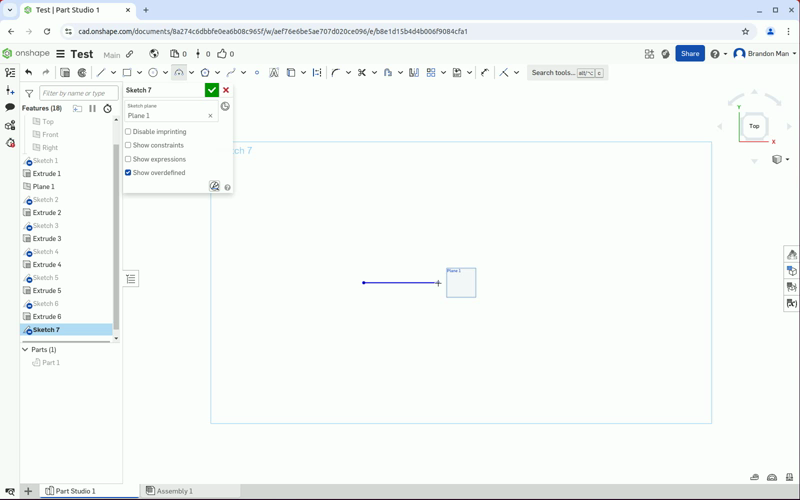
click(438, 282)
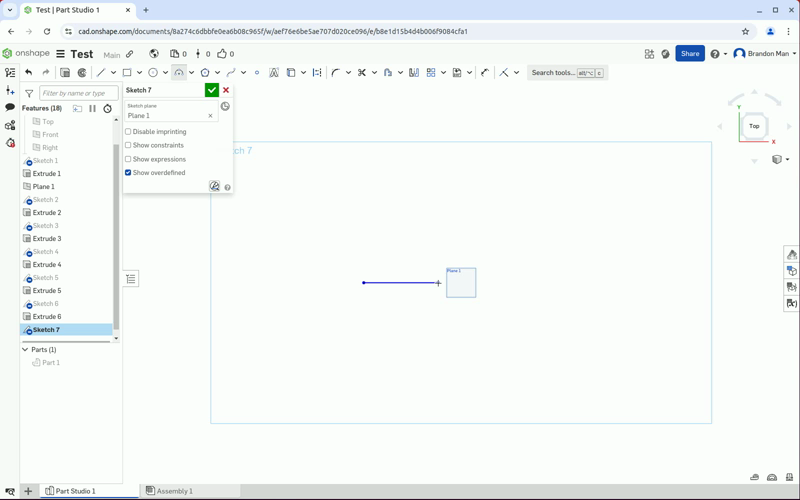
key_down(shift)
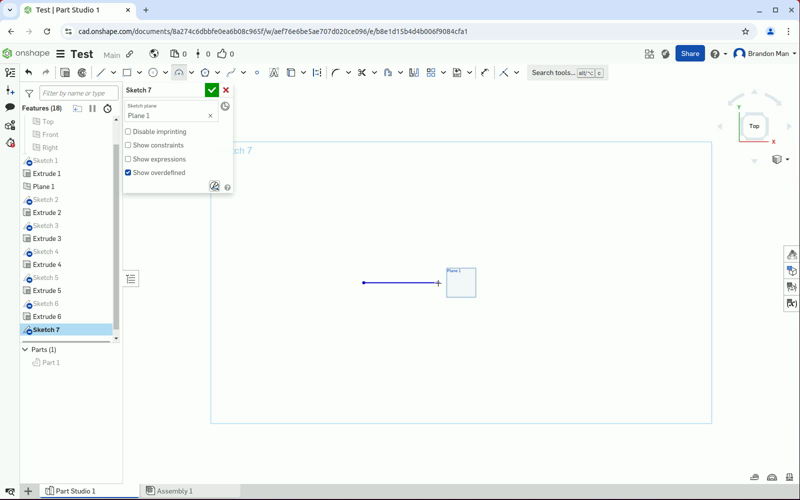
mouse_move(442, 268)
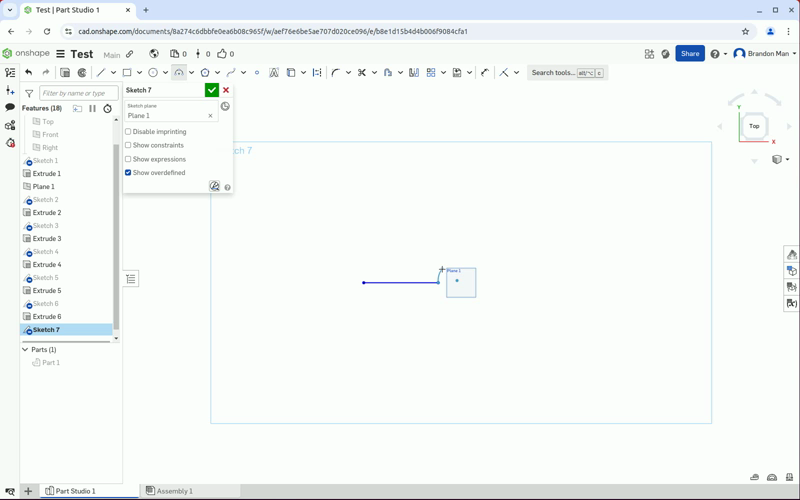
click(442, 268)
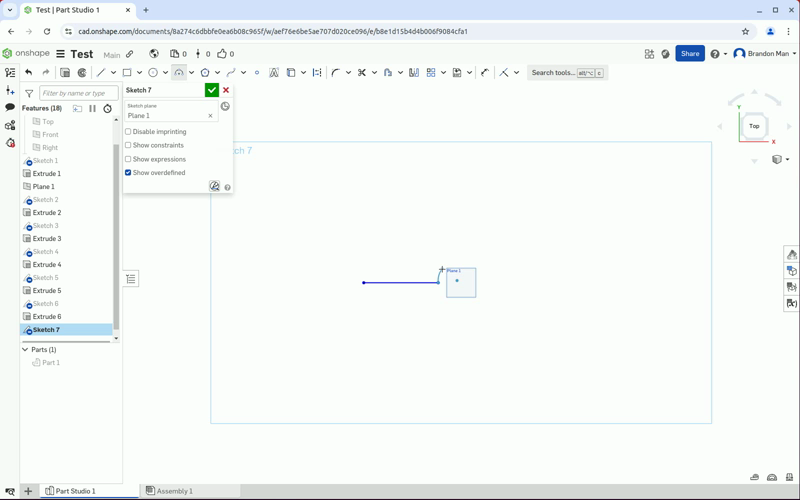
mouse_move(439, 275)
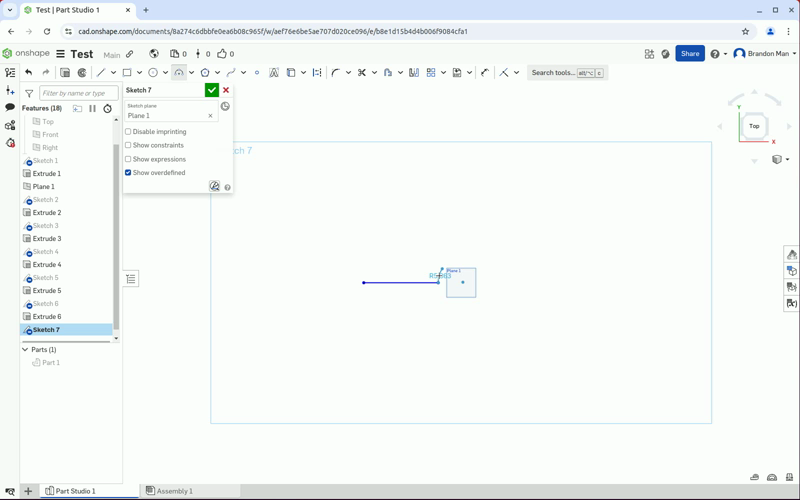
click(439, 275)
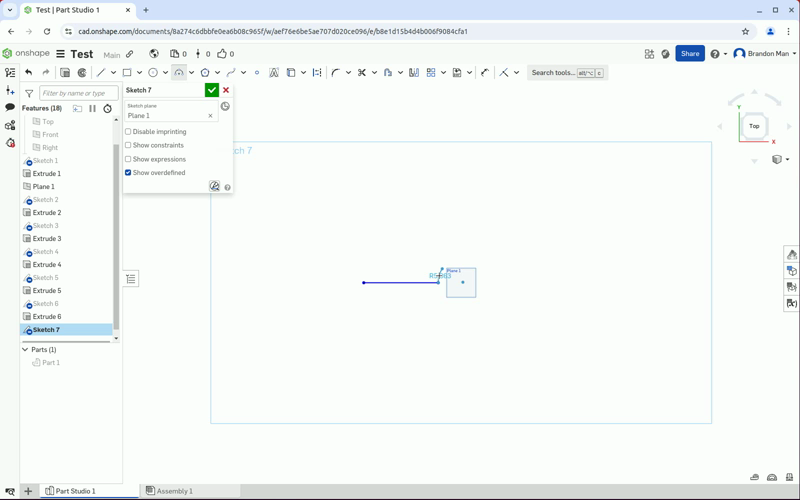
key_up(shift)
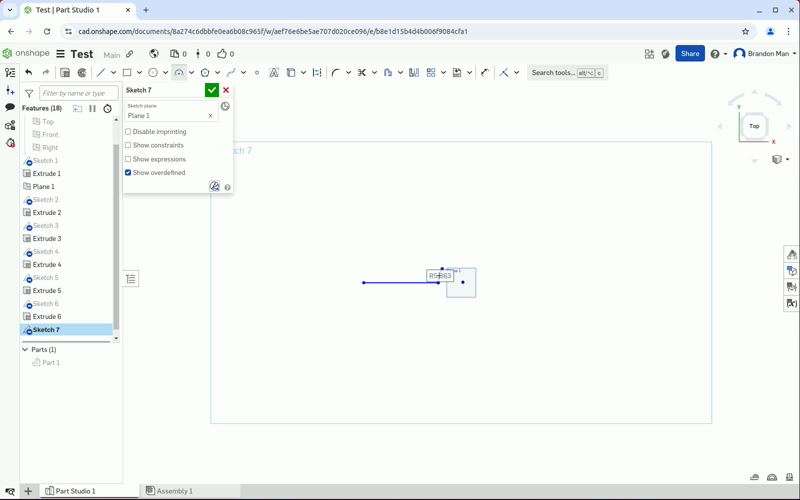
key(esc)
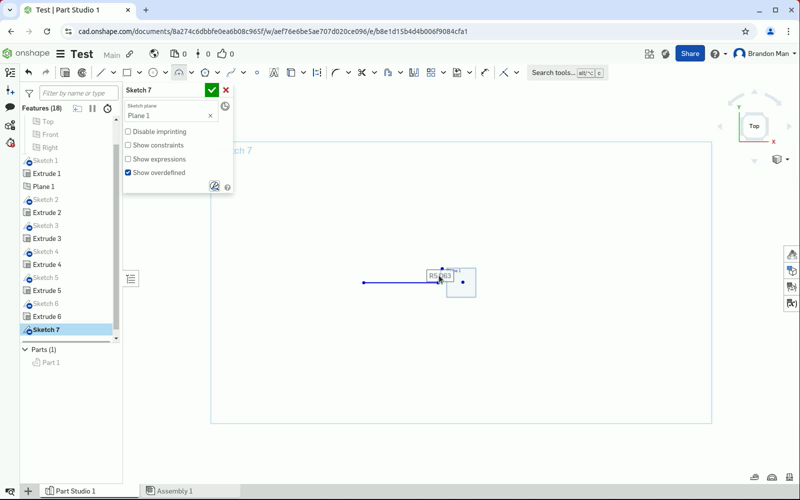
key(l)
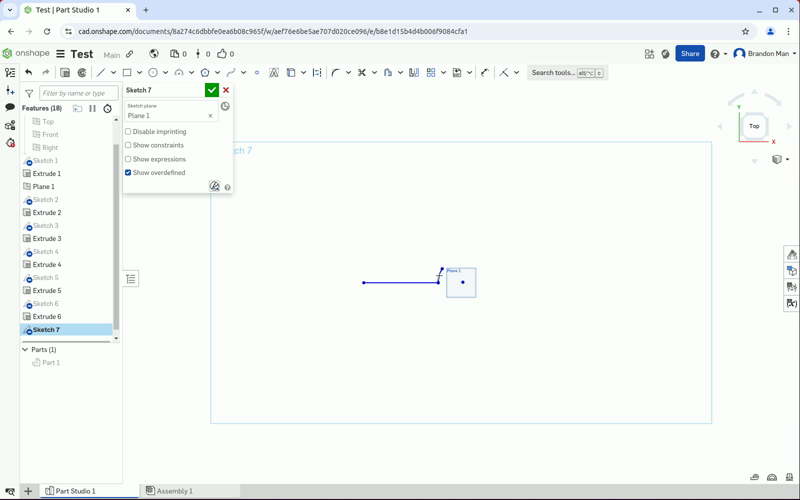
mouse_move(442, 268)
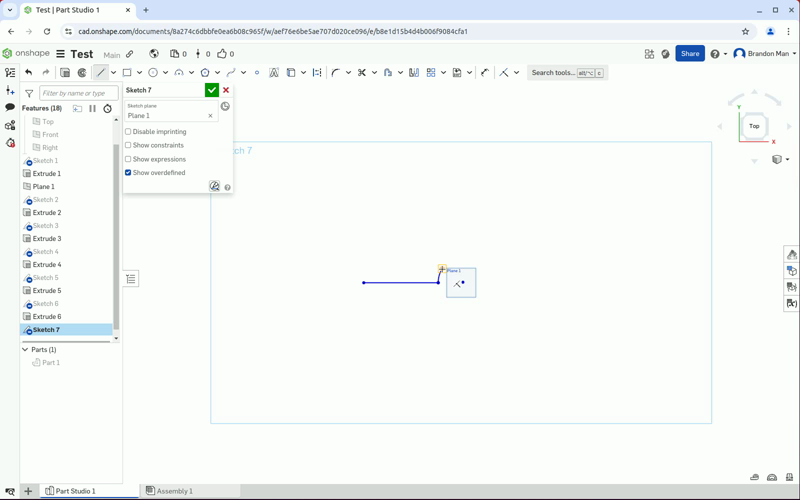
click(442, 268)
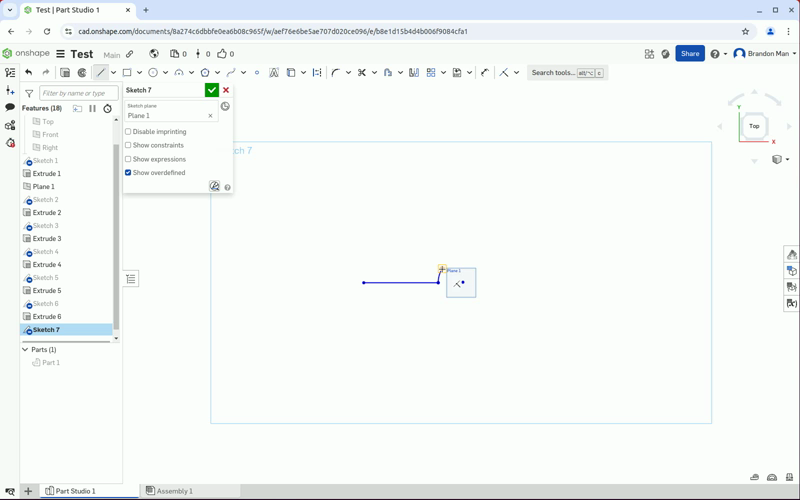
key_down(shift)
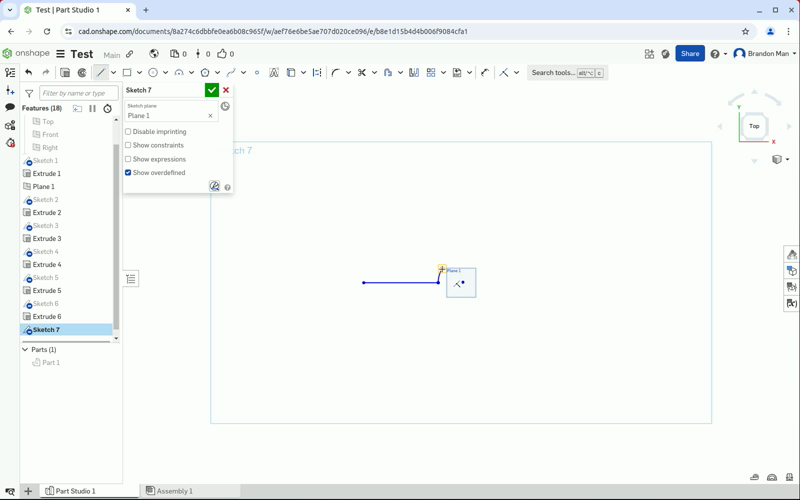
mouse_move(381, 225)
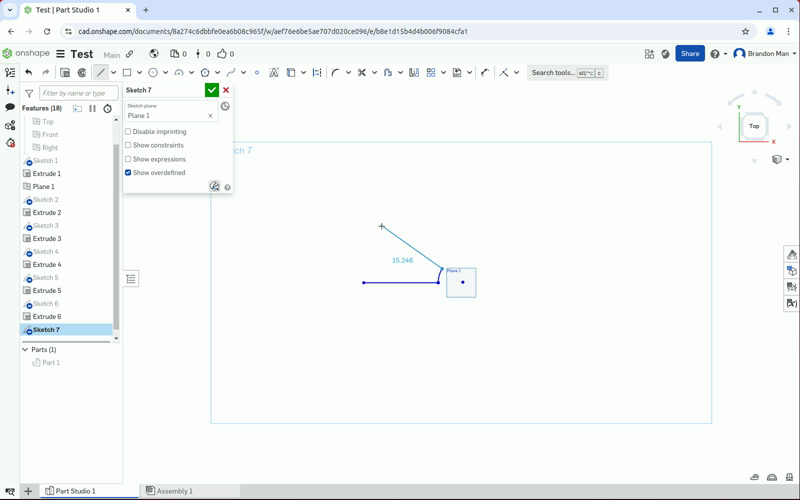
click(381, 225)
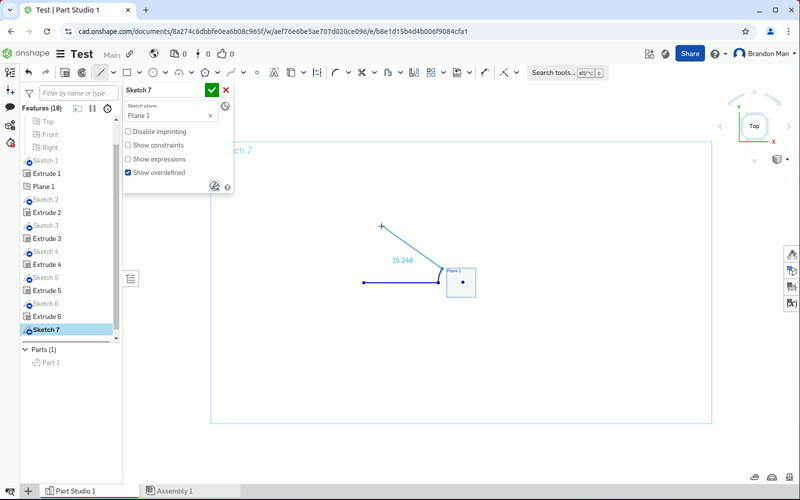
key_up(shift)
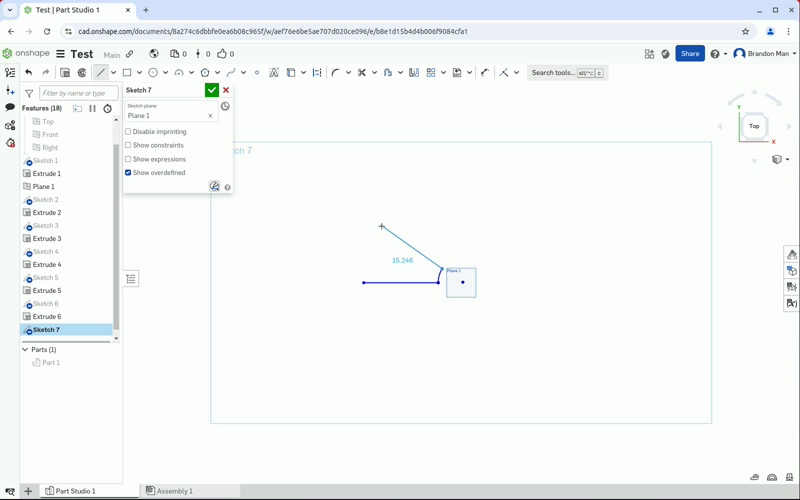
key_down(shift)
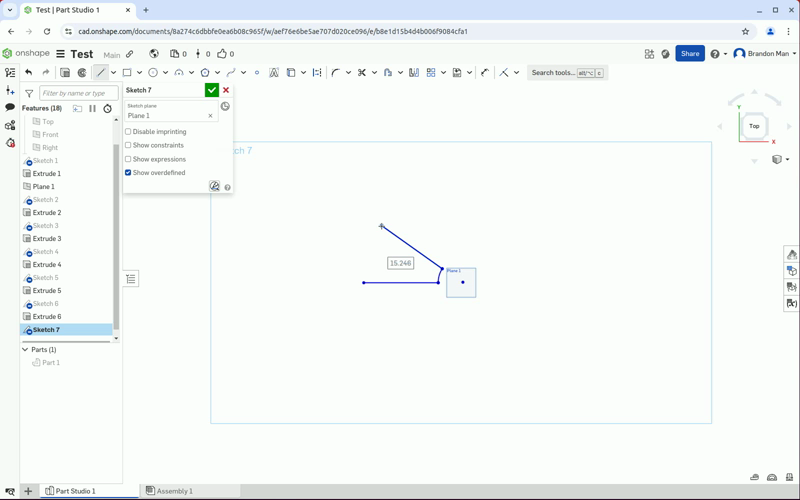
mouse_move(363, 282)
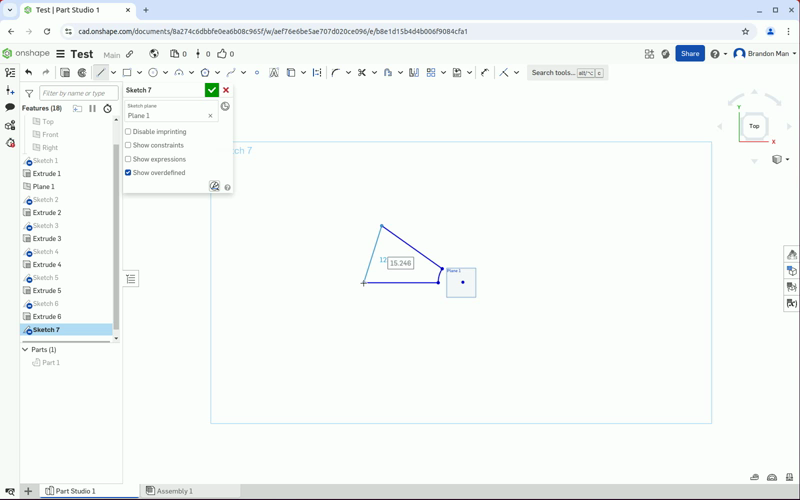
key_up(shift)
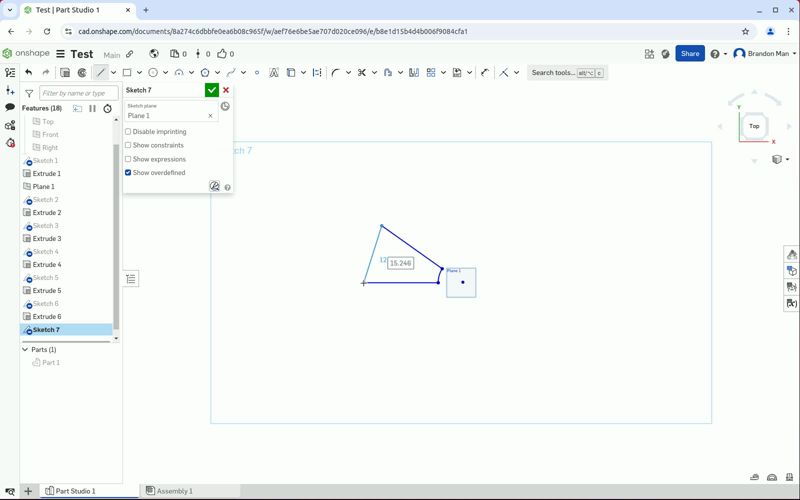
click(363, 282)
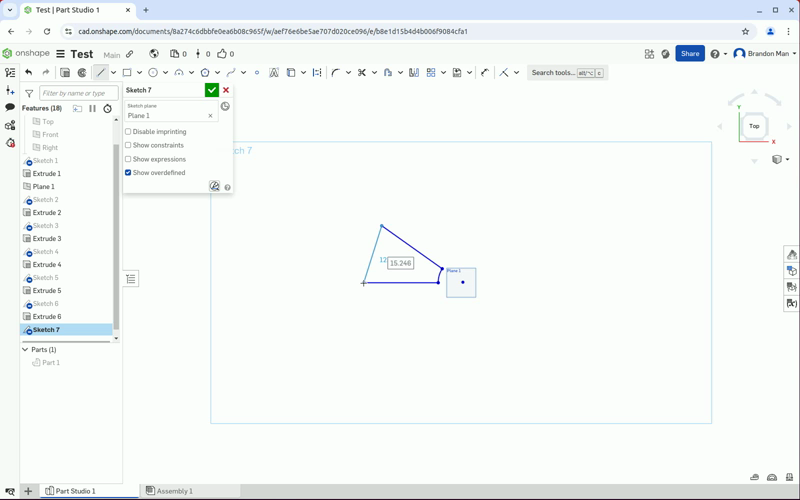
key(esc)
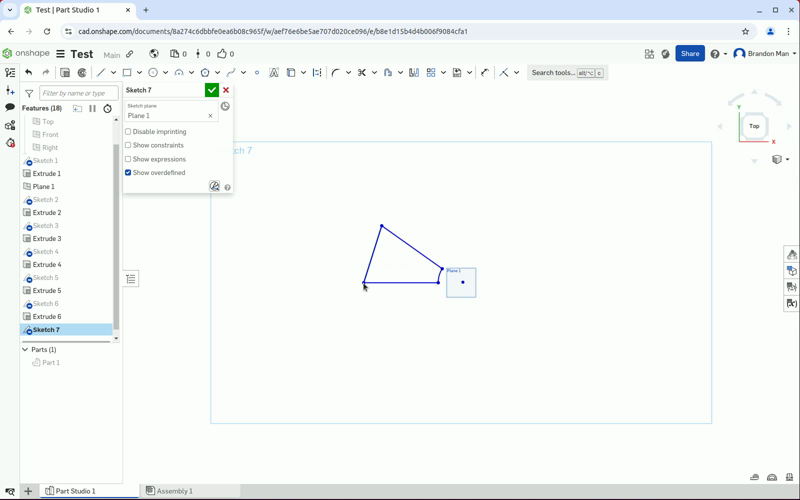
mouse_move(415, 278)
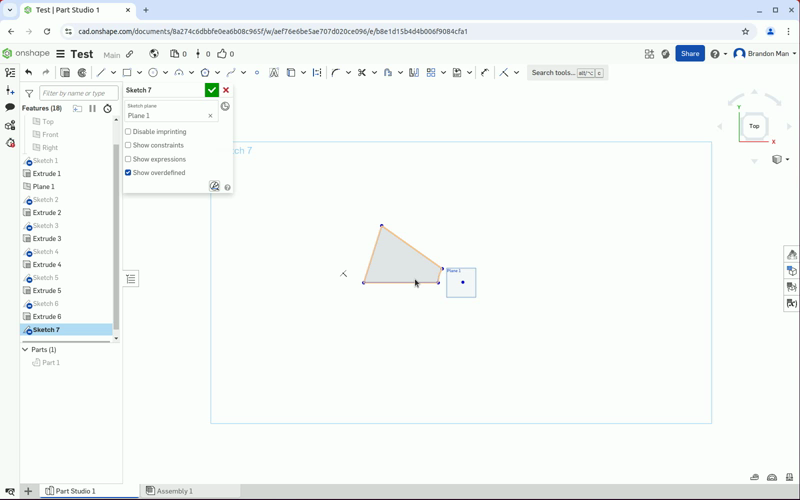
click(415, 278)
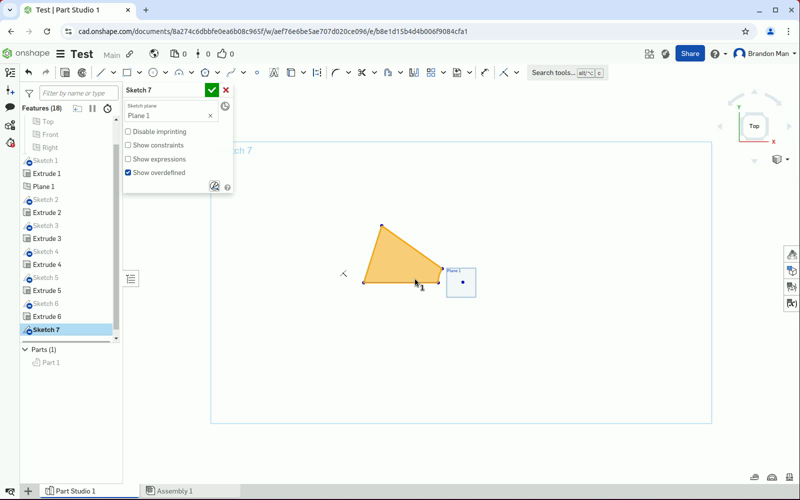
mouse_move(73, 352)
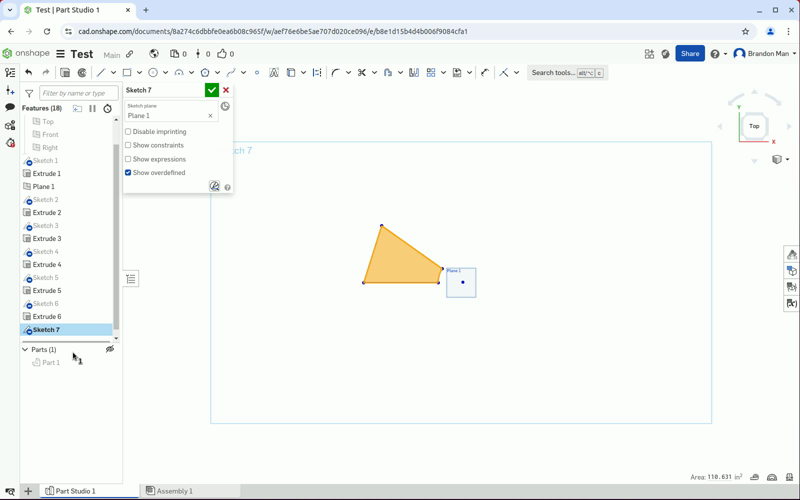
key(shift+y)
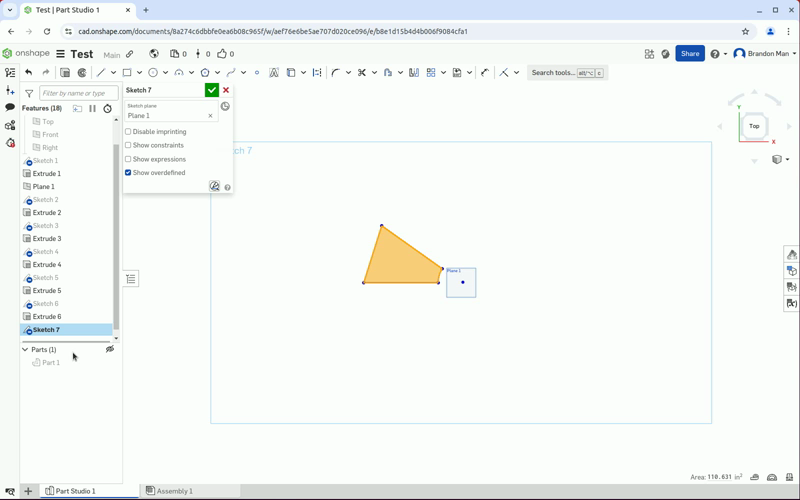
key(shift+e)
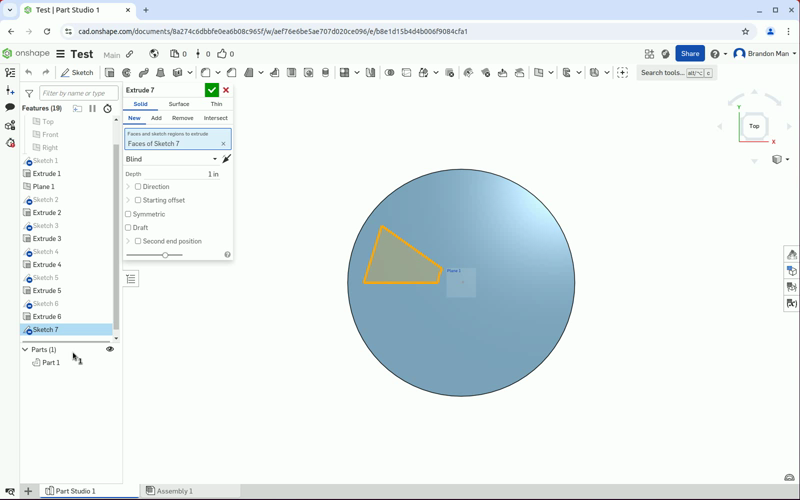
mouse_move(143, 106)
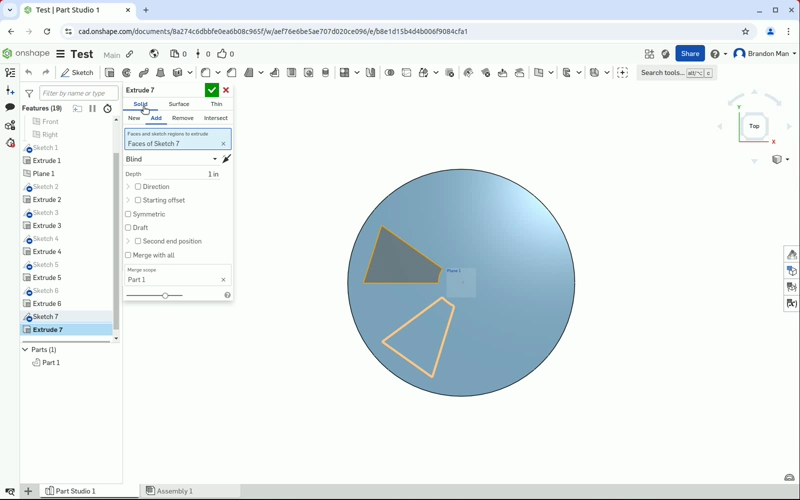
click(143, 106)
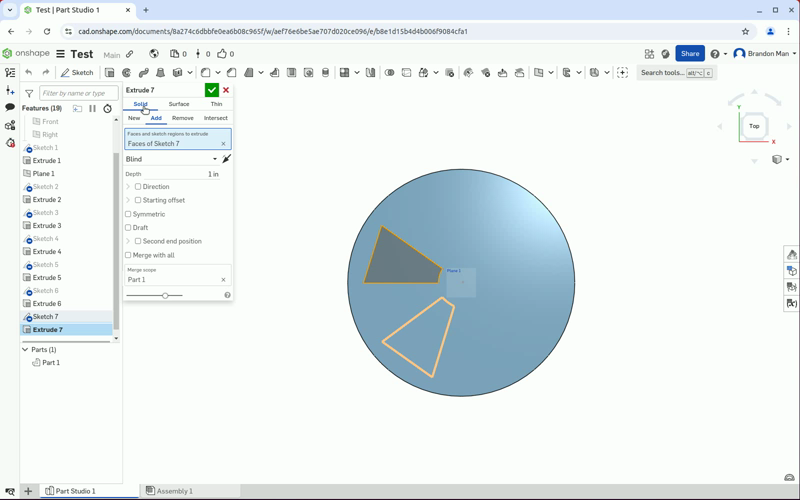
mouse_move(186, 120)
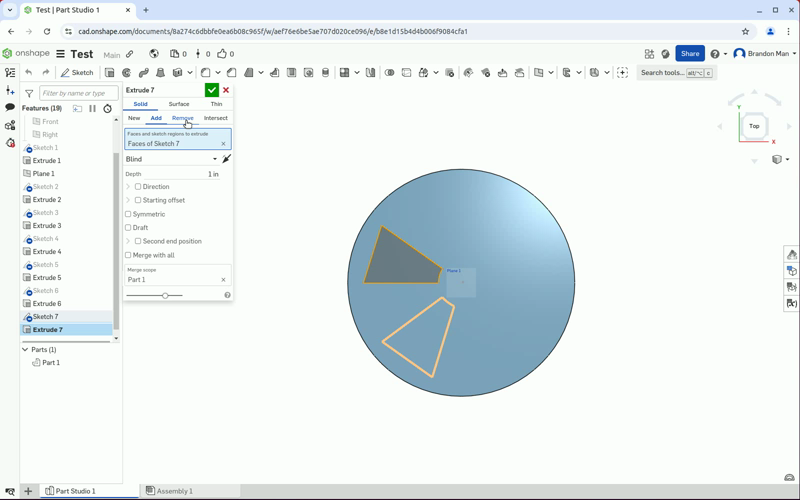
click(186, 120)
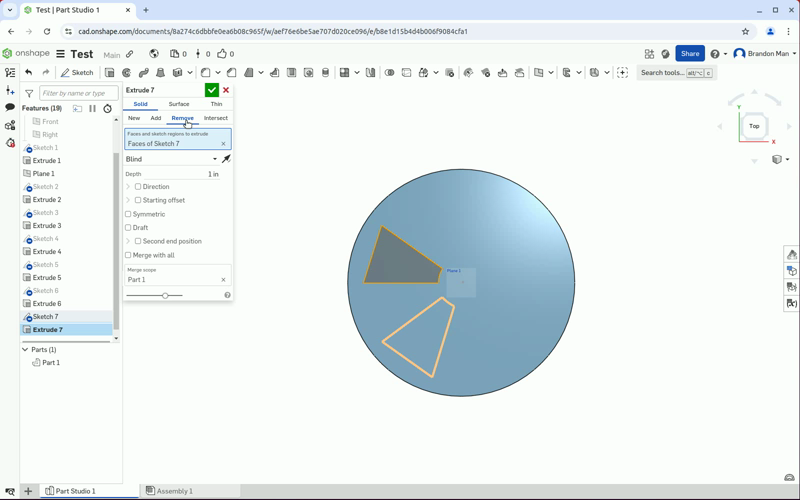
key(tab, 4)
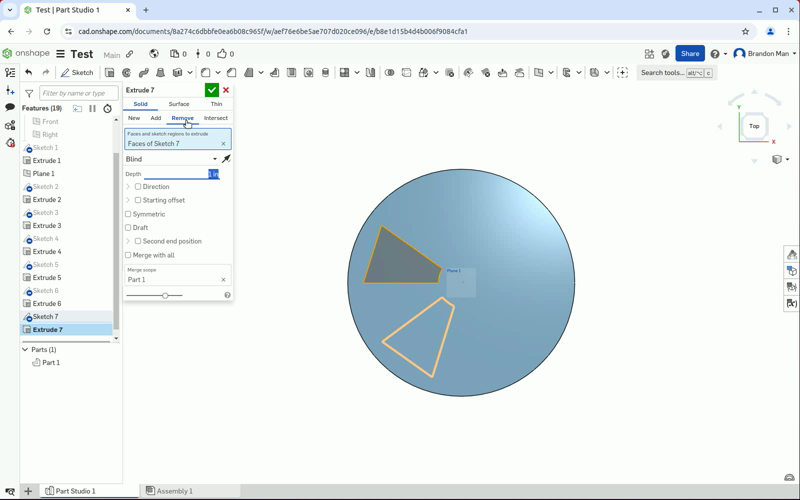
text(30.811)
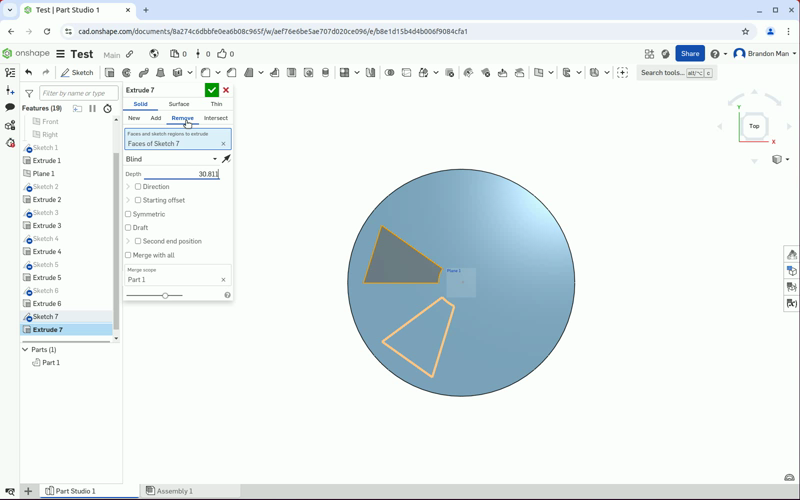
key(tab, 6)
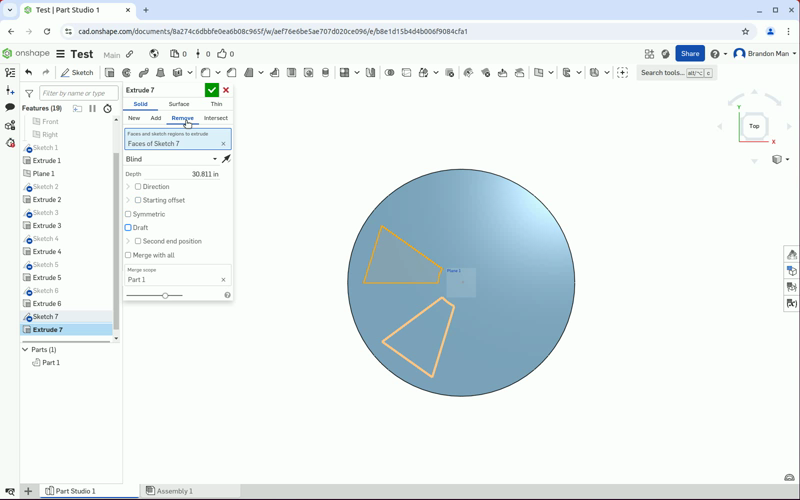
key(space)
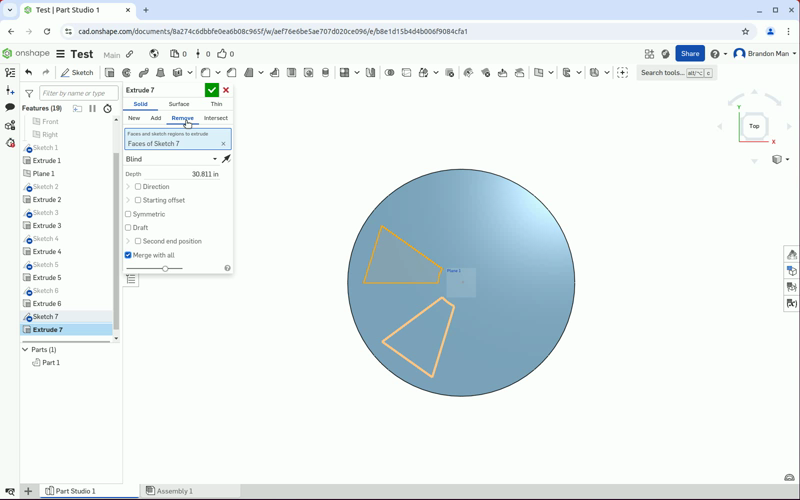
key(enter)
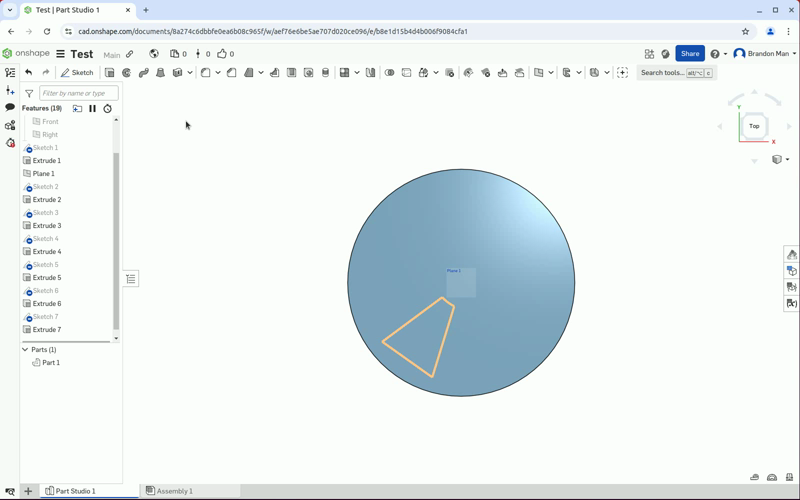
key(shift+h)
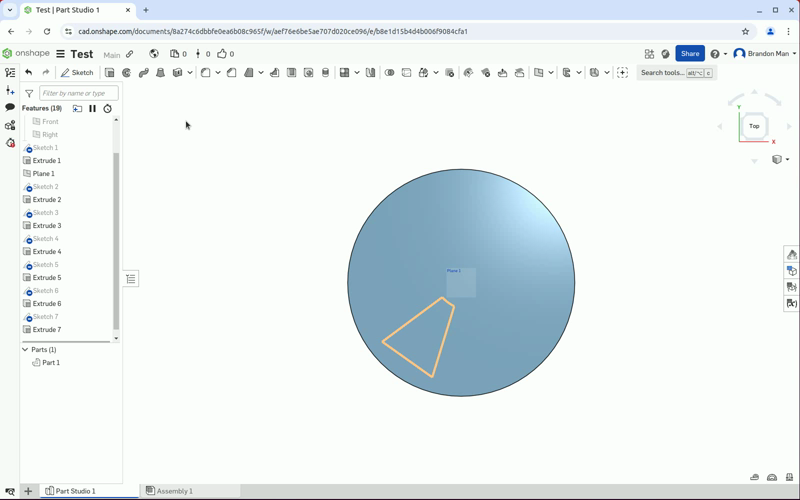
key(shift+h)
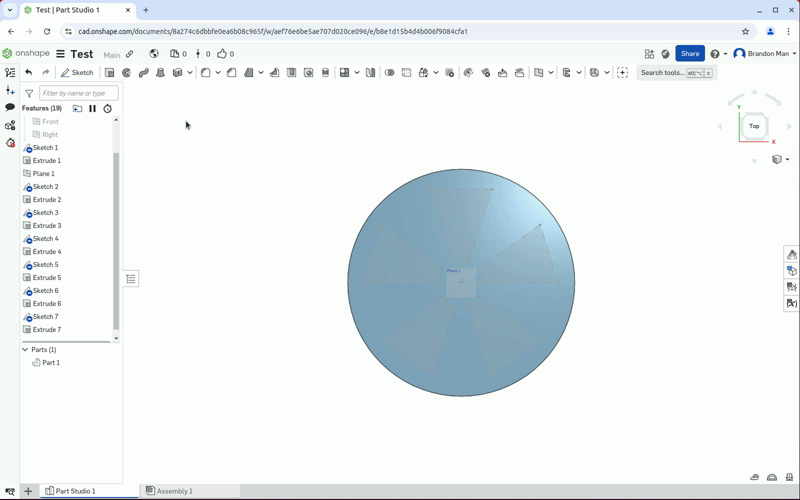
key(shift+7)
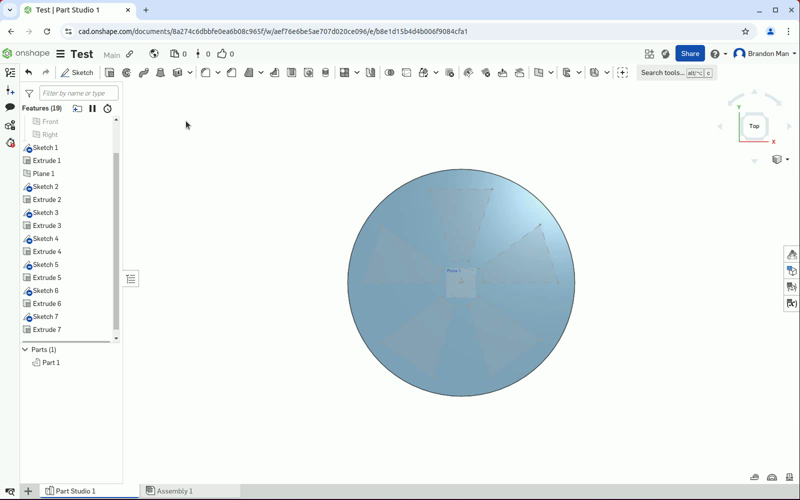
key(up, 3)
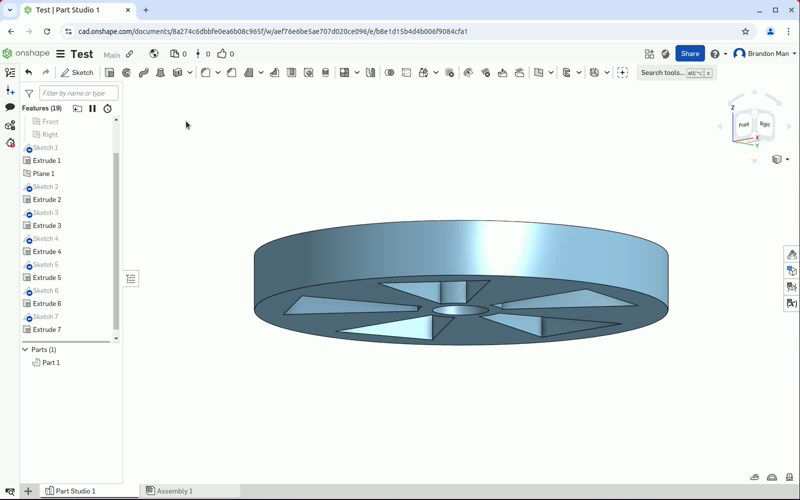
key(left, 3)
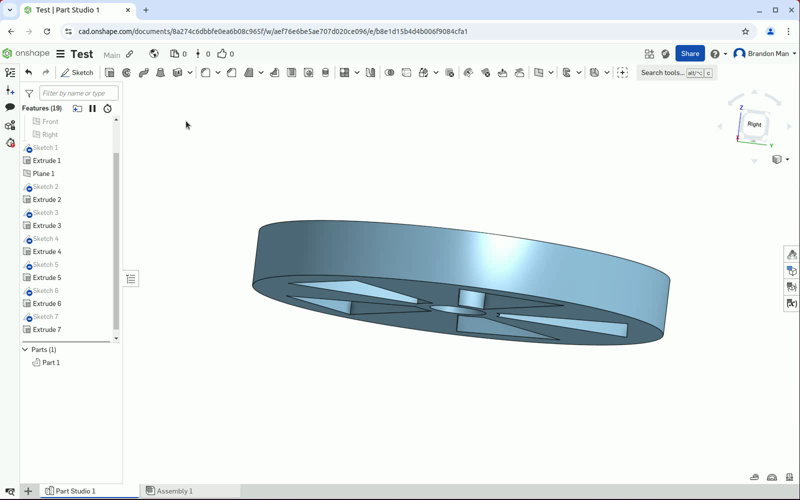
key(right, 3)
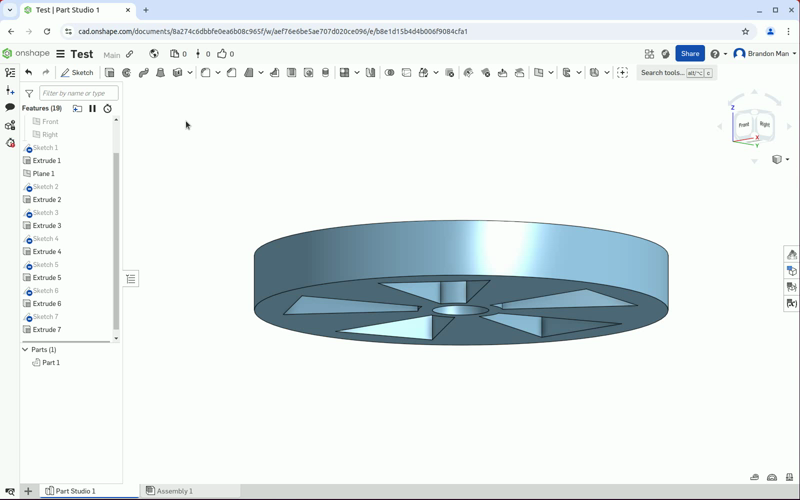
key(down, 3)
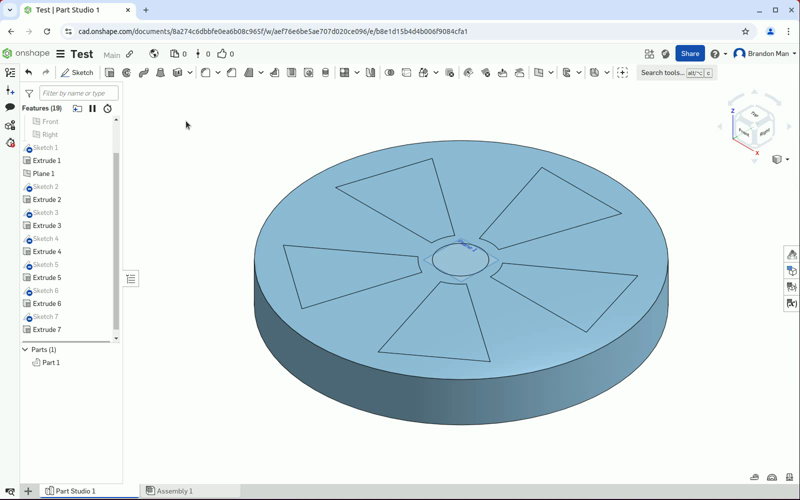
mouse_move(69, 150)
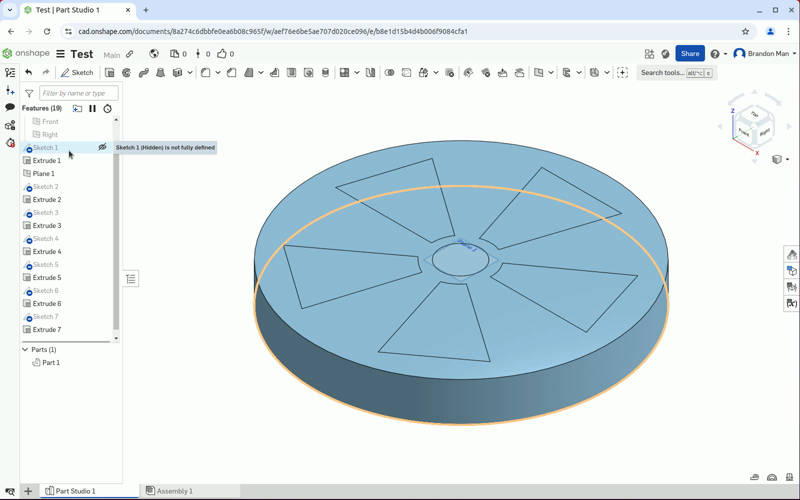
click(69, 150)